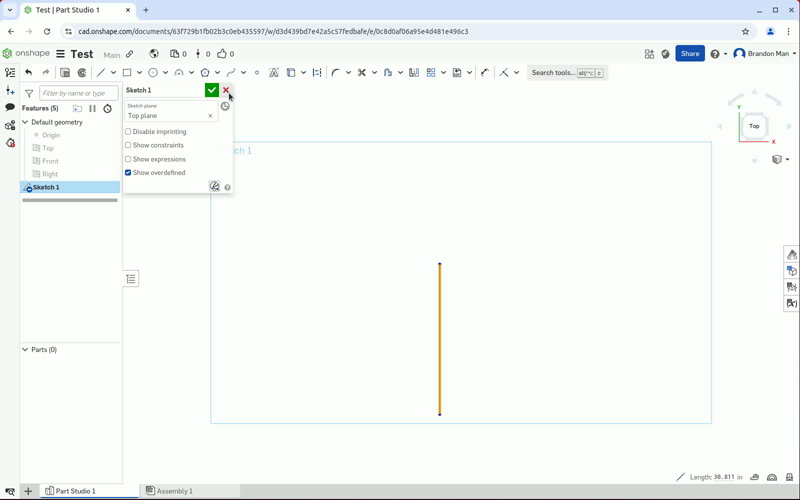
key(shift+h)
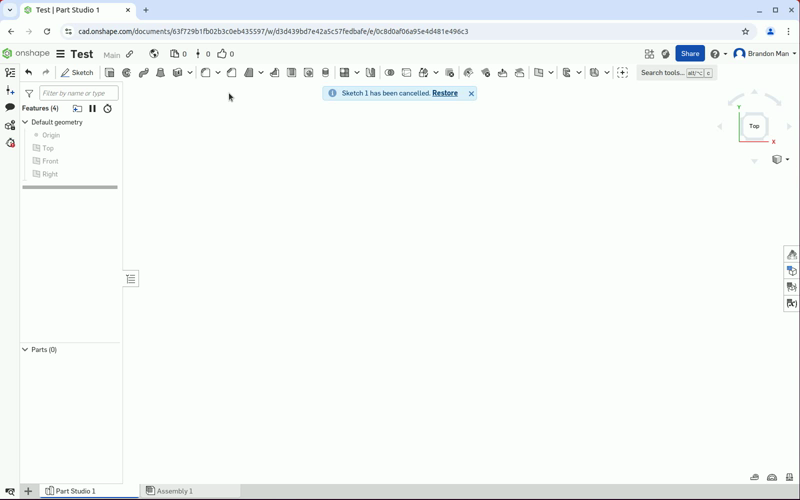
mouse_move(73, 352)
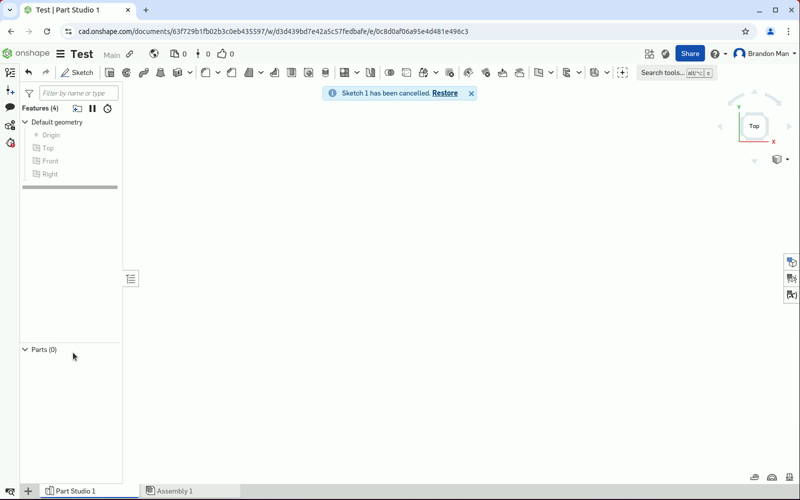
key(y)
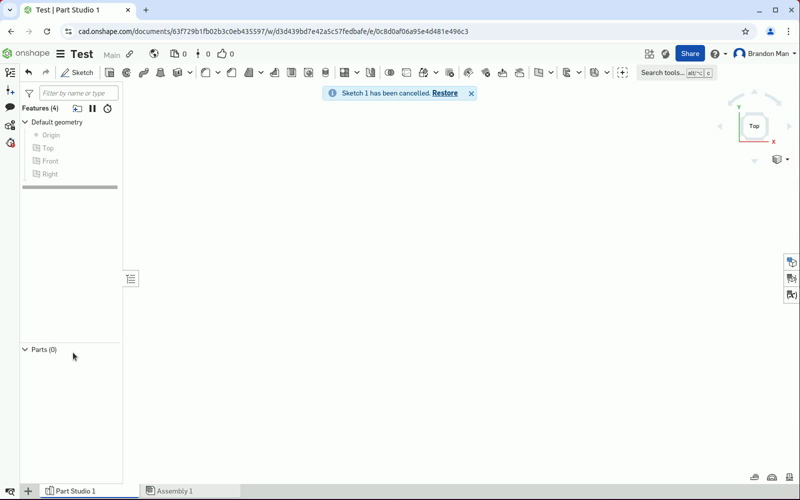
key(shift+p)
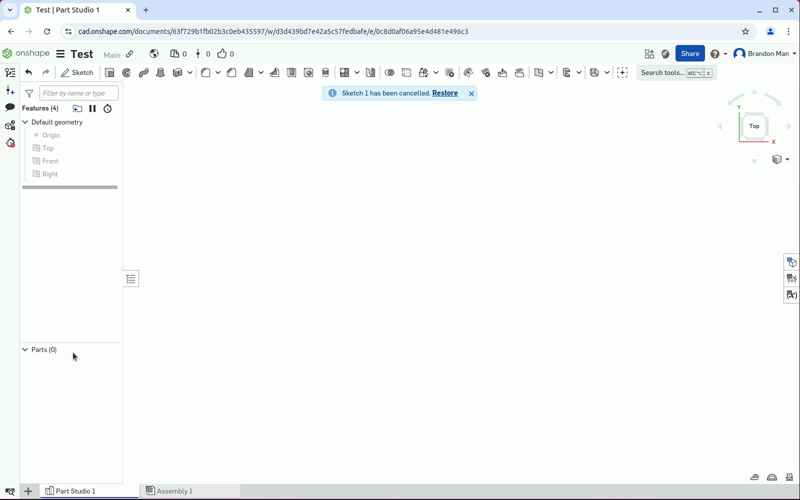
key(space)
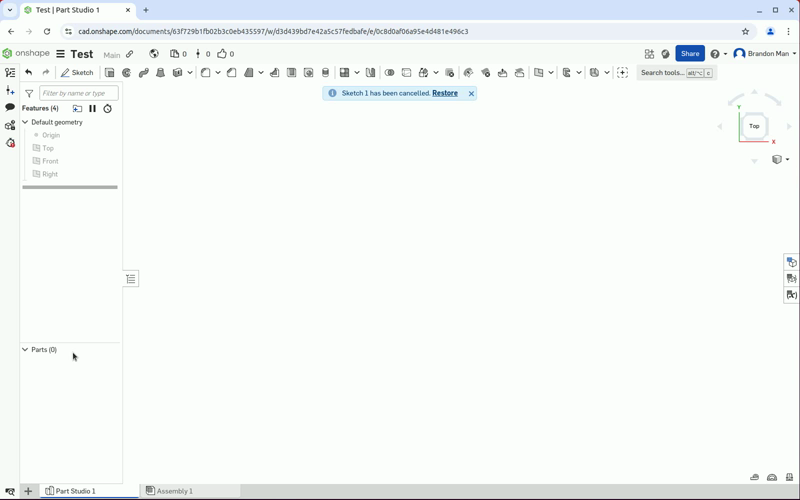
key_down(shift)
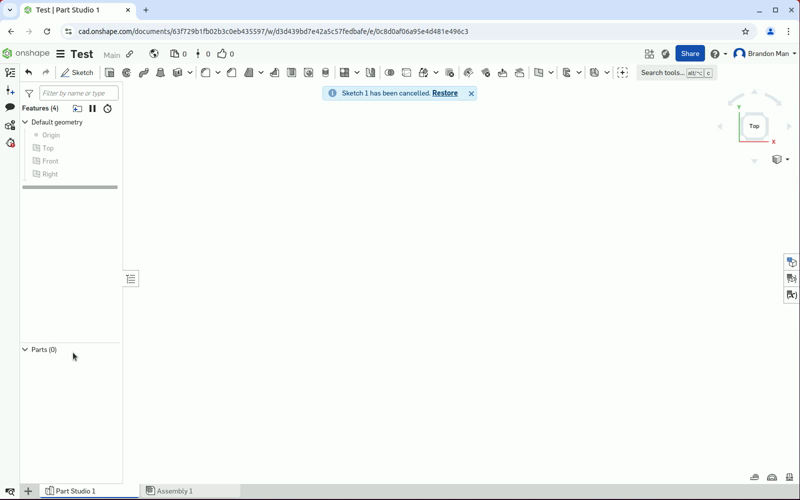
key(up)
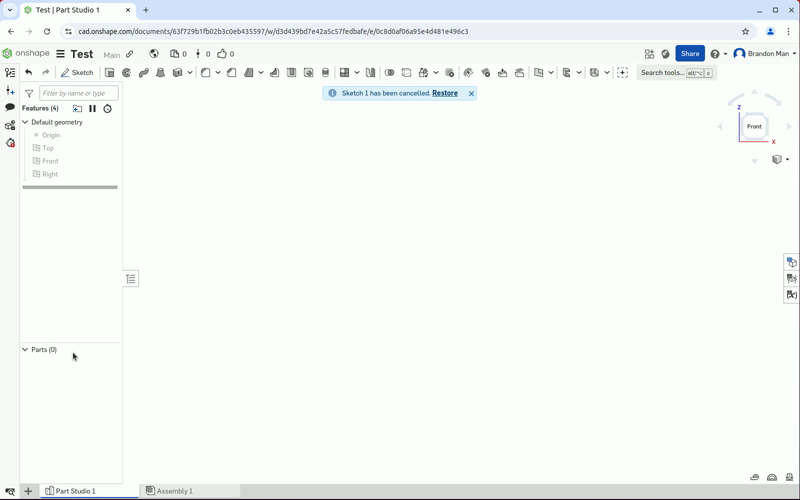
key_up(shift)
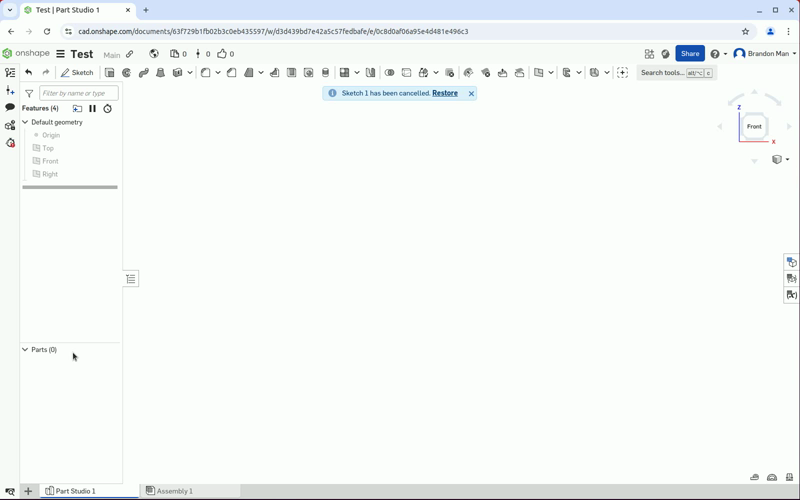
mouse_move(73, 352)
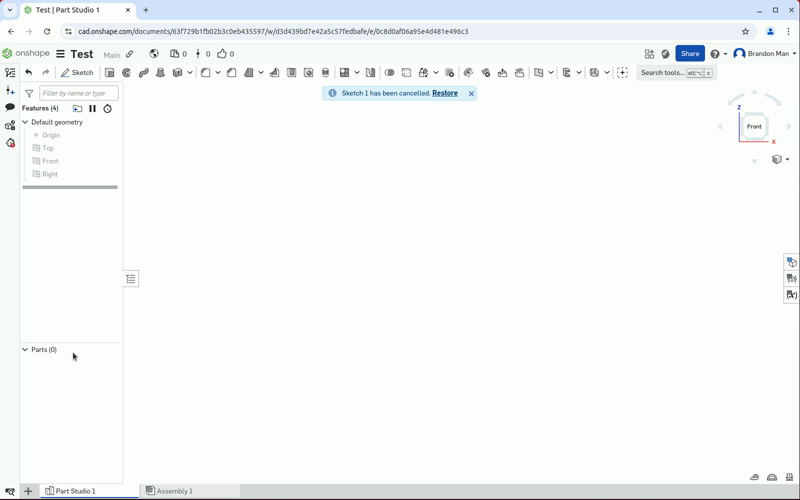
key(shift+y)
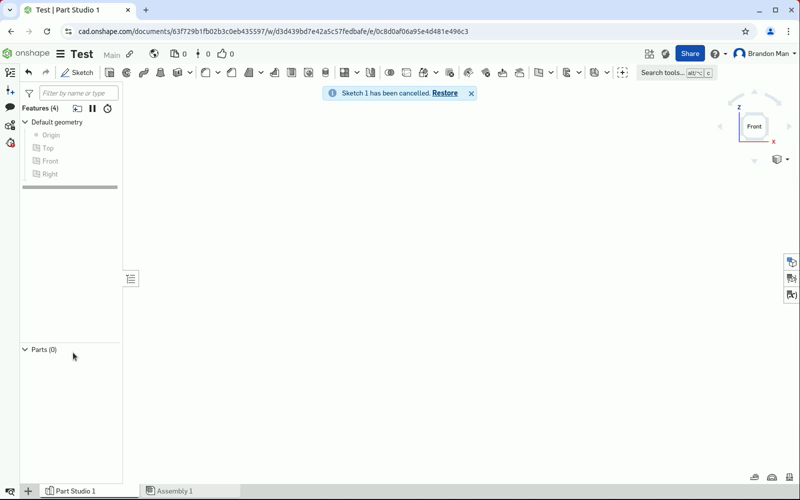
key(shift+s)
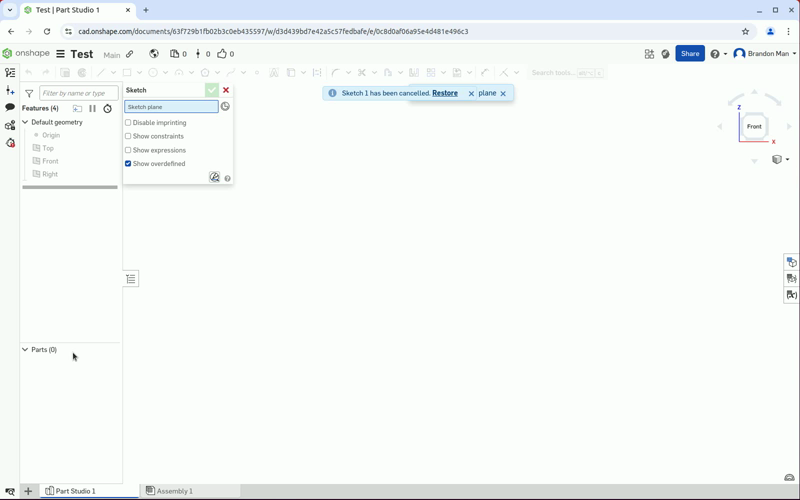
mouse_move(73, 163)
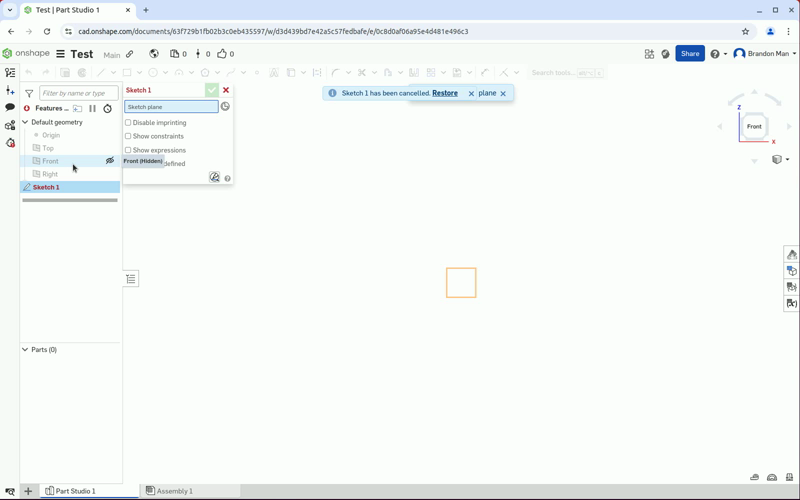
click(73, 163)
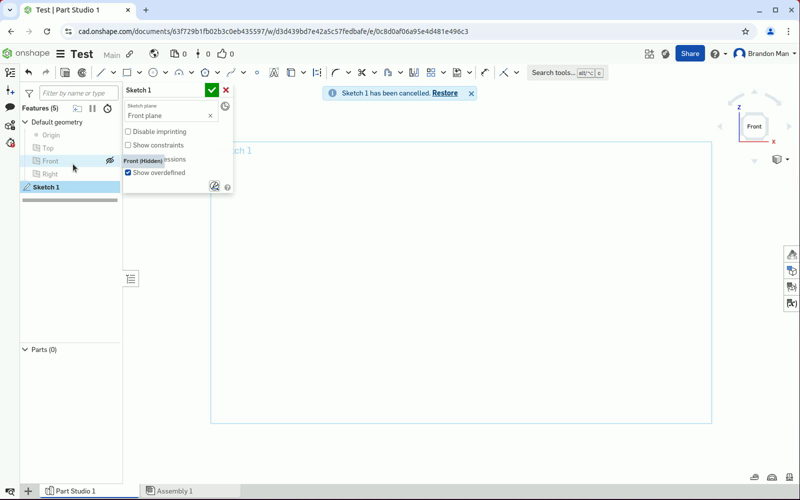
mouse_move(73, 352)
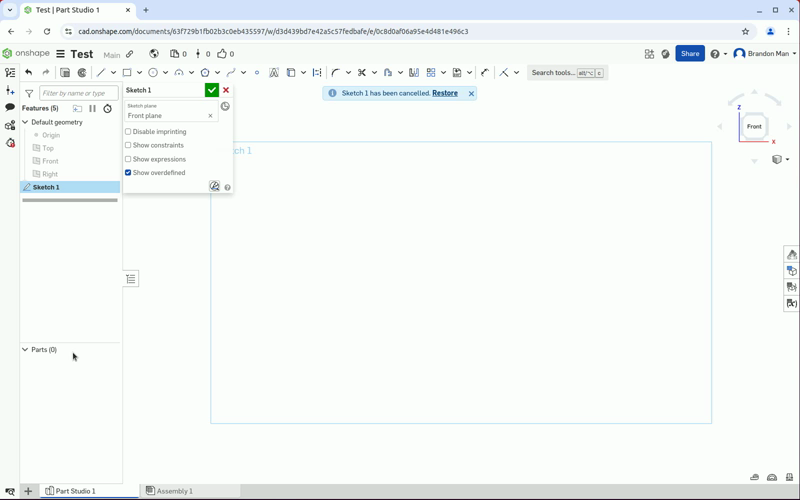
key(y)
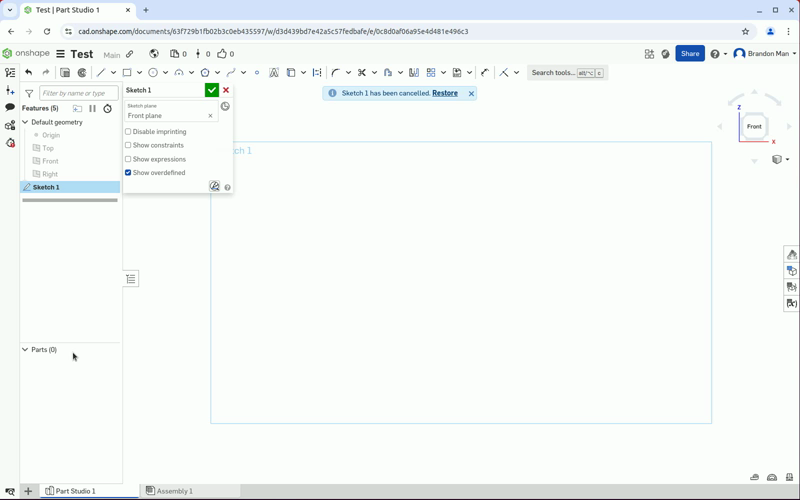
key(l)
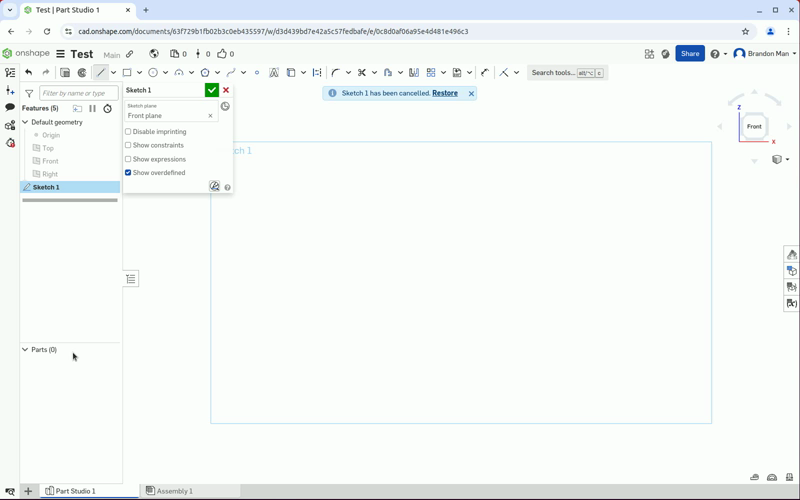
key_down(shift)
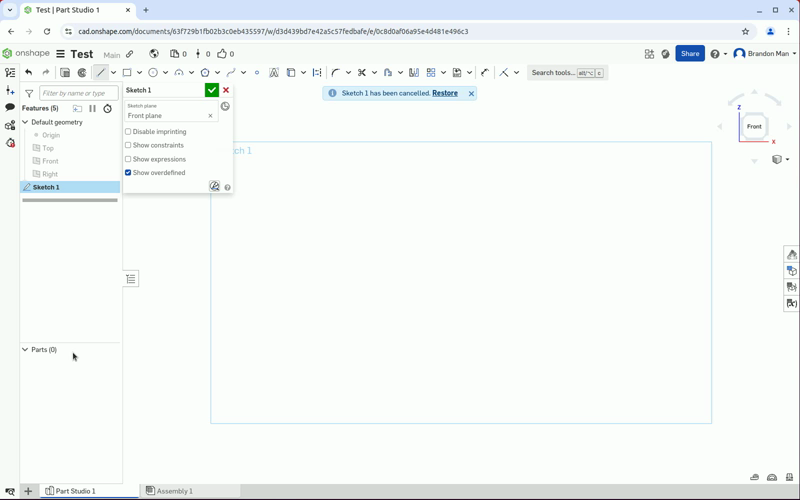
mouse_move(460, 271)
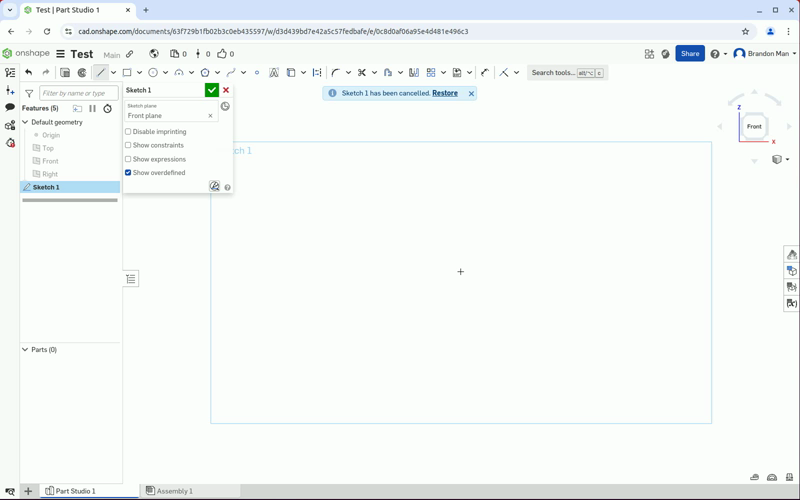
click(460, 271)
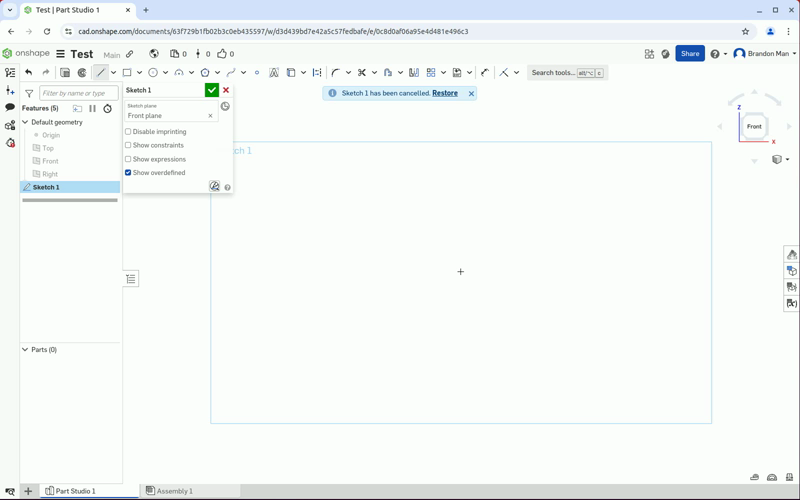
key_up(shift)
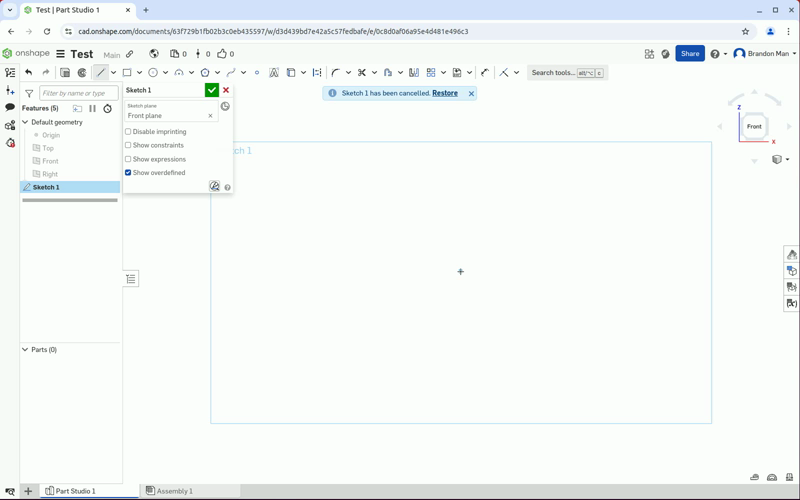
key_down(shift)
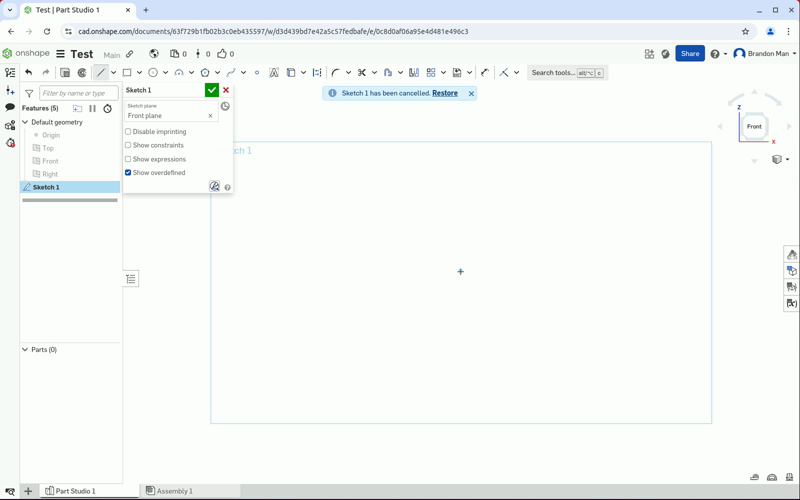
mouse_move(490, 271)
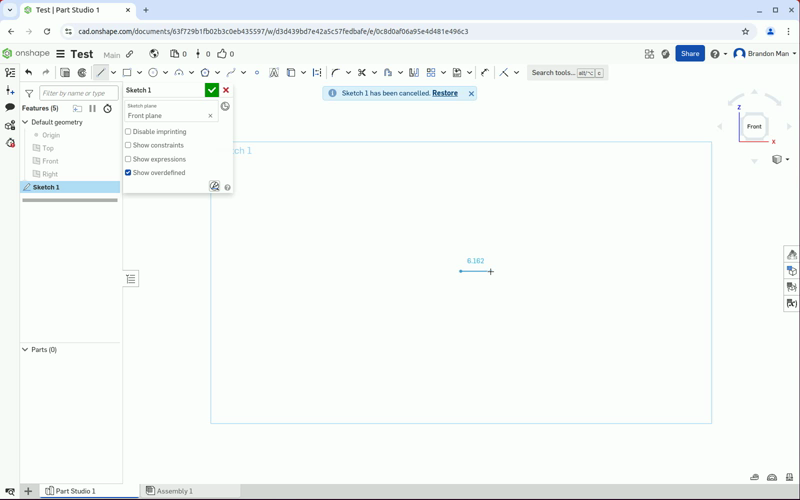
mouse_move(481, 271)
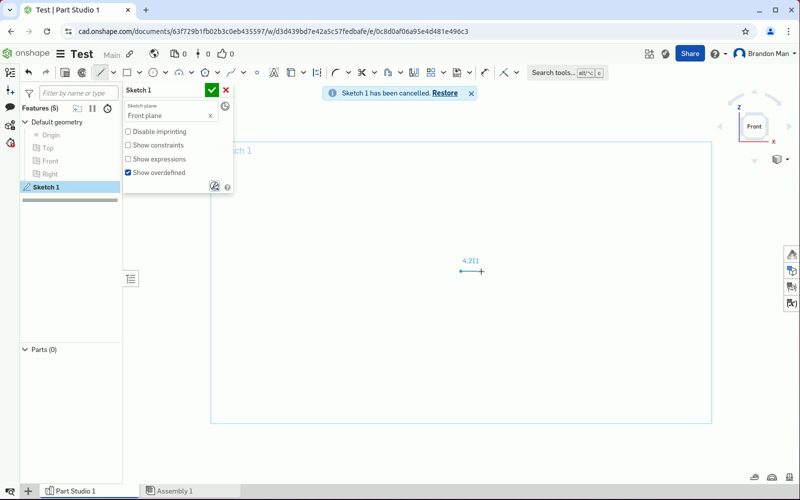
click(481, 271)
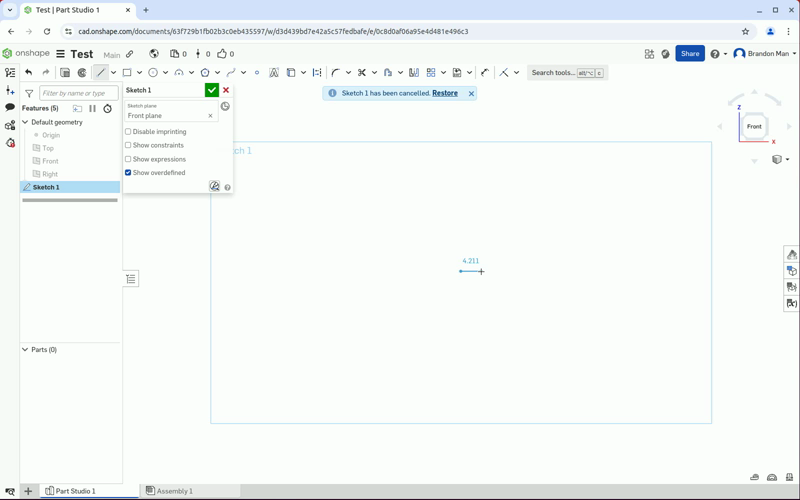
key_up(shift)
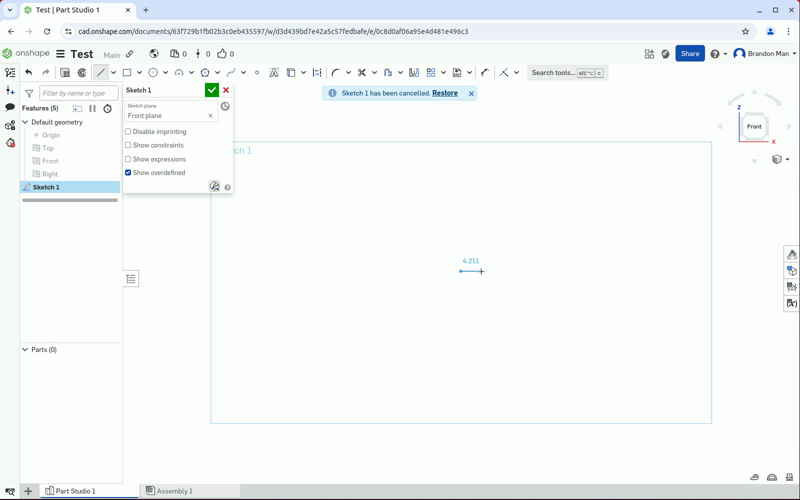
key(esc)
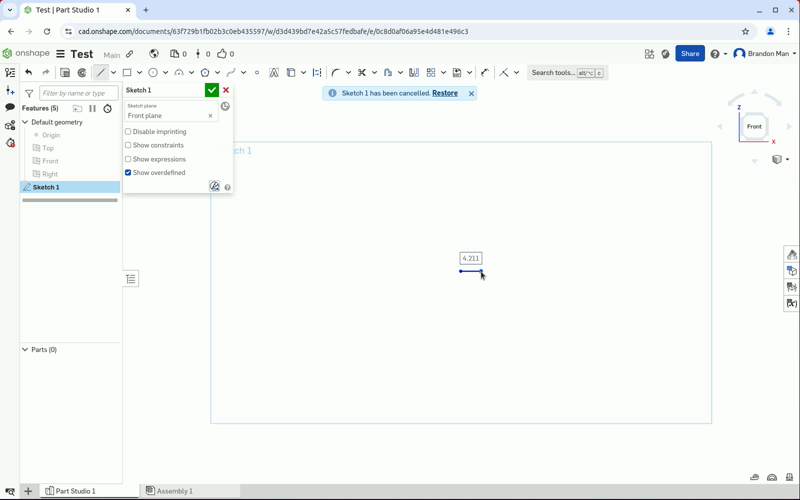
key(a)
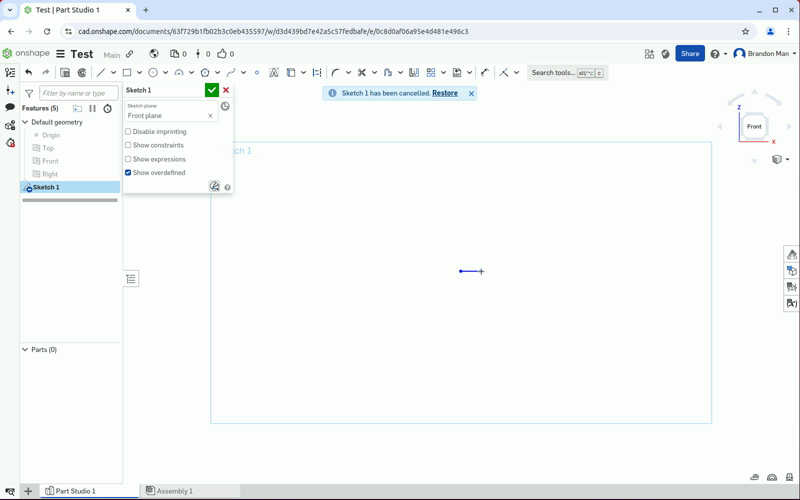
mouse_move(481, 271)
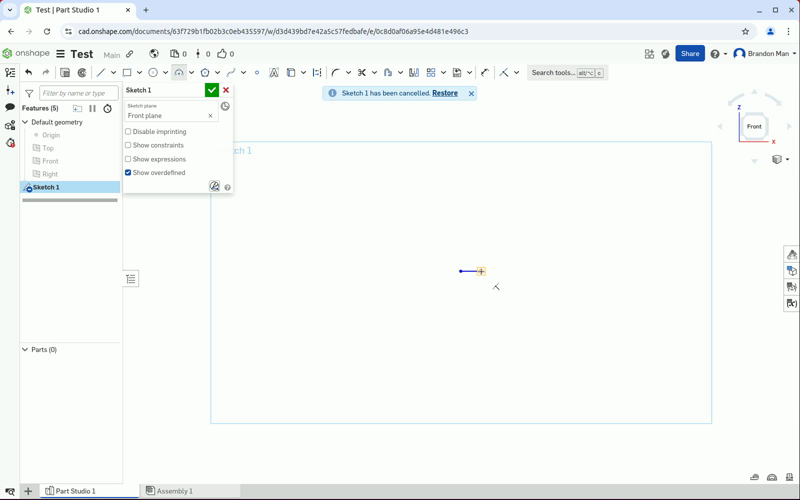
click(481, 271)
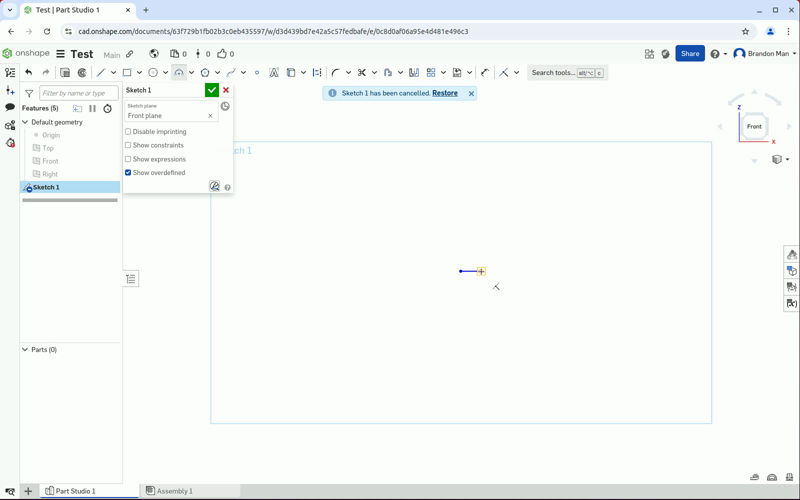
key_down(shift)
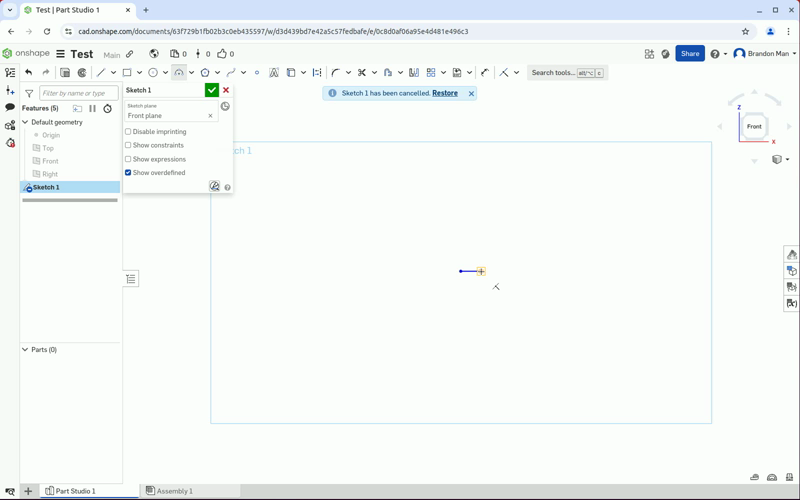
mouse_move(486, 271)
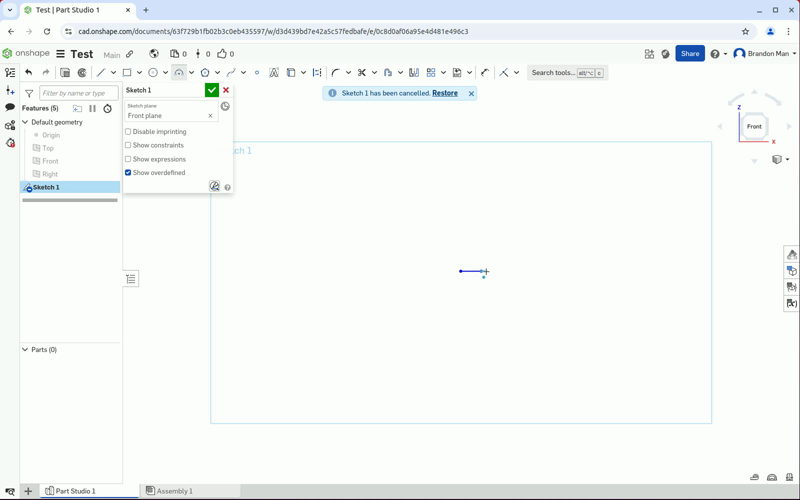
scroll(6)
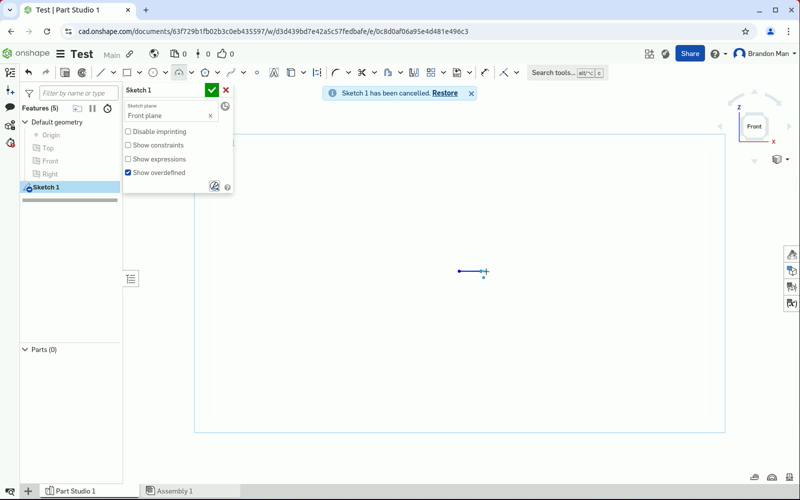
scroll(6)
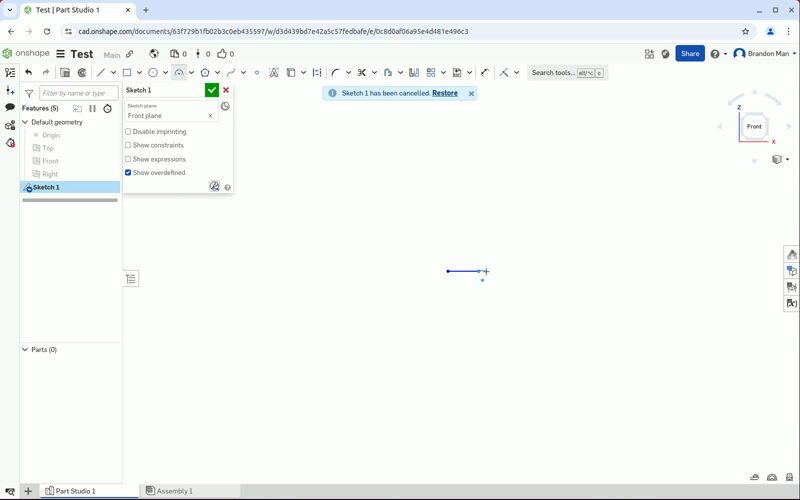
scroll(6)
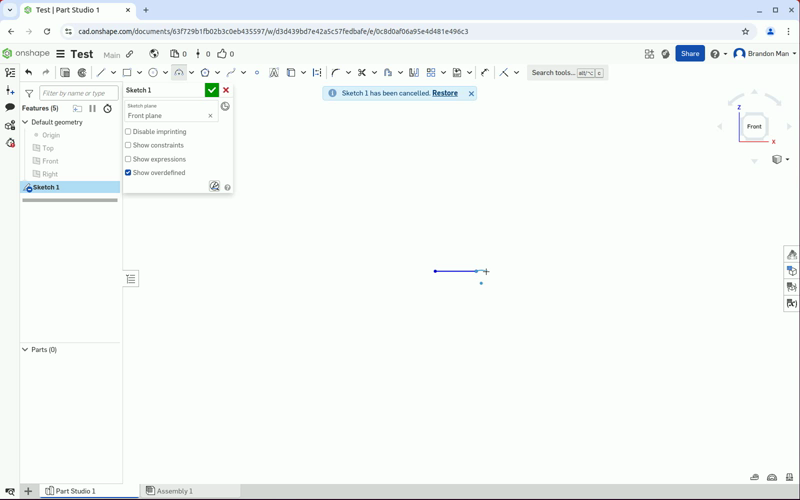
scroll(6)
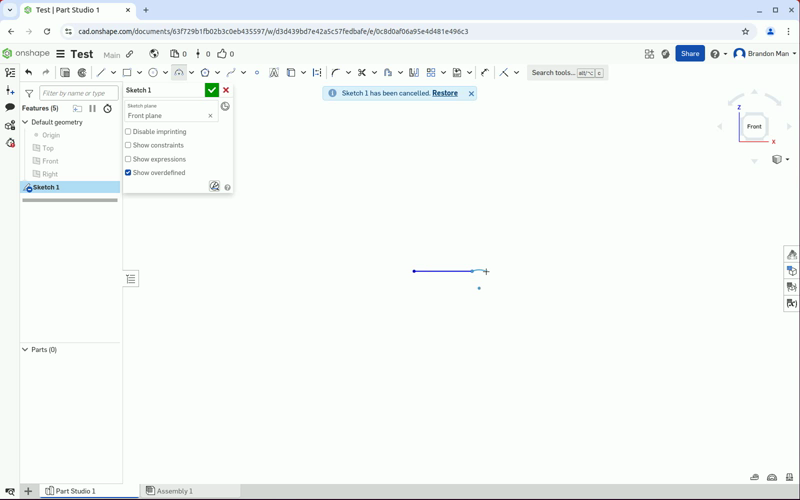
scroll(6)
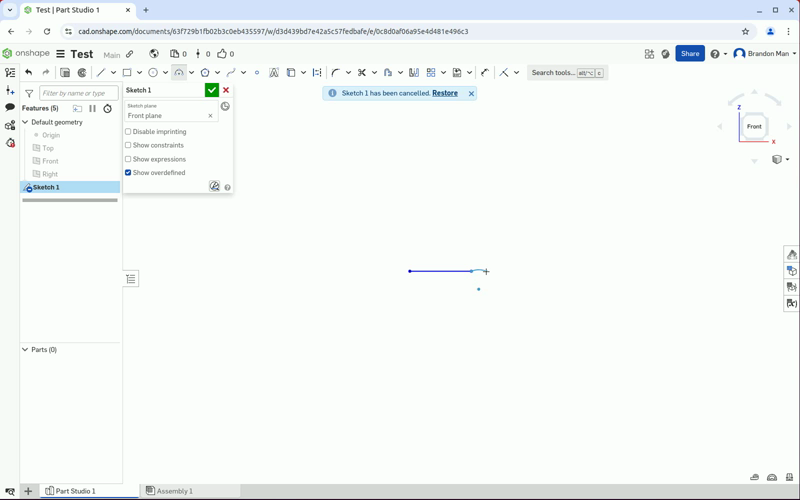
scroll(6)
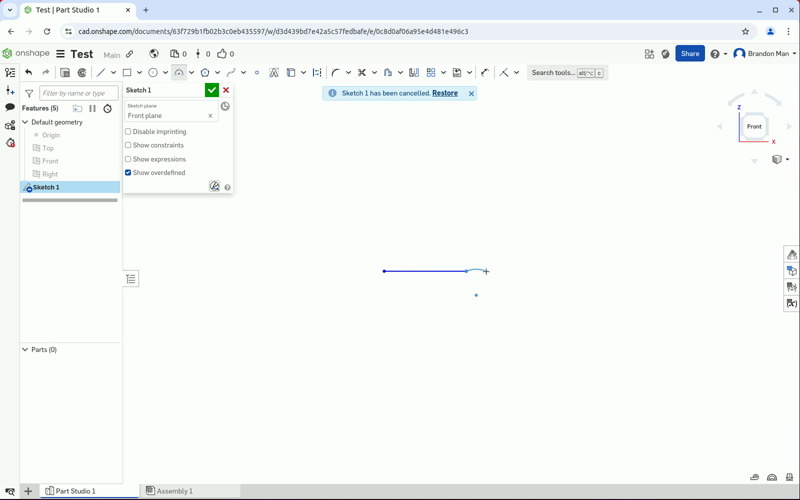
scroll(6)
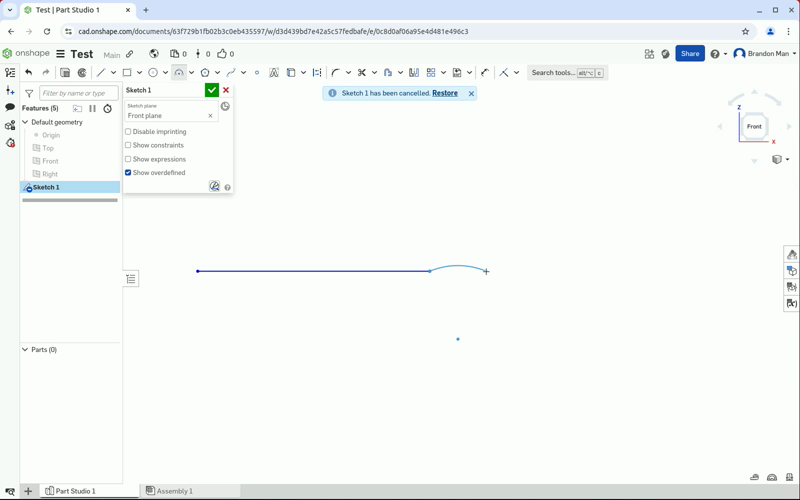
click(486, 271)
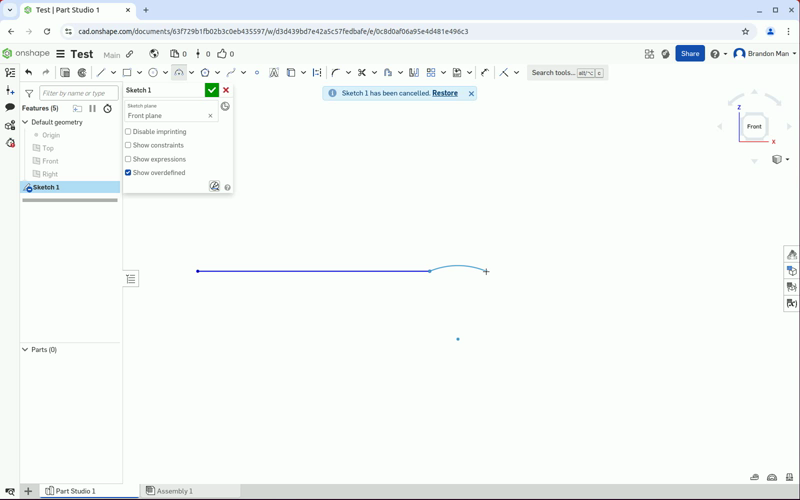
scroll(-6)
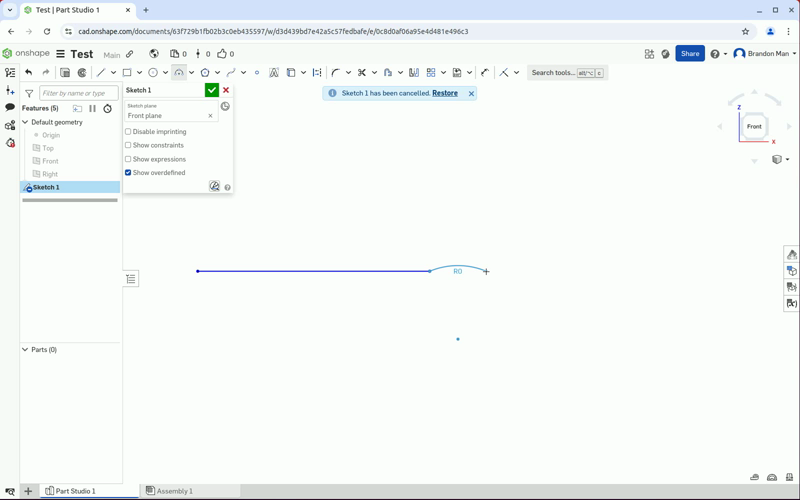
scroll(-6)
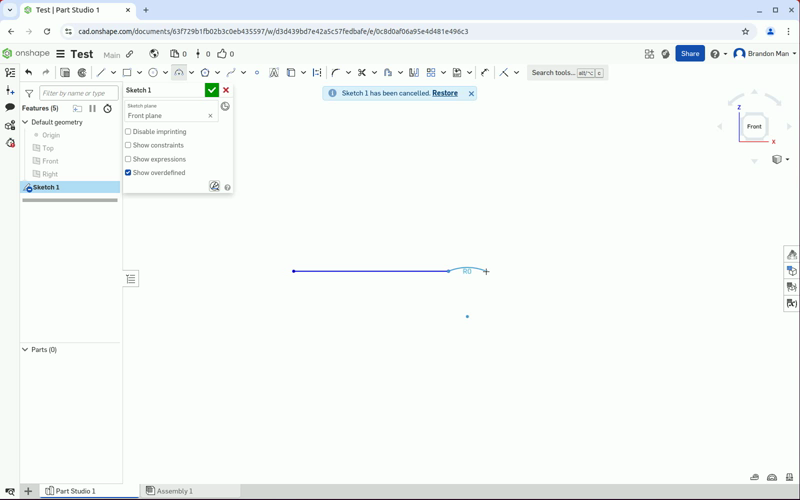
scroll(-6)
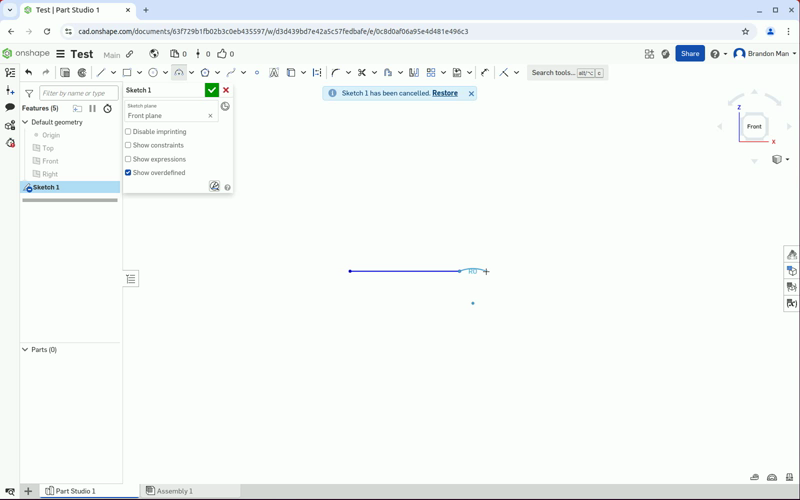
scroll(-6)
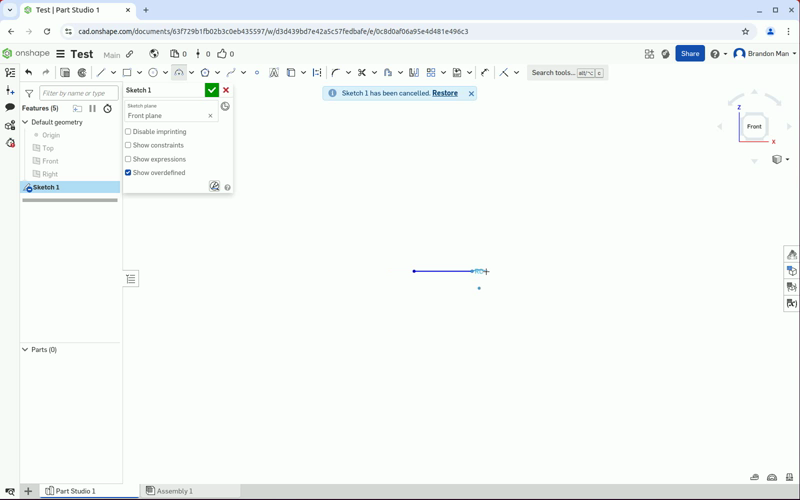
scroll(-6)
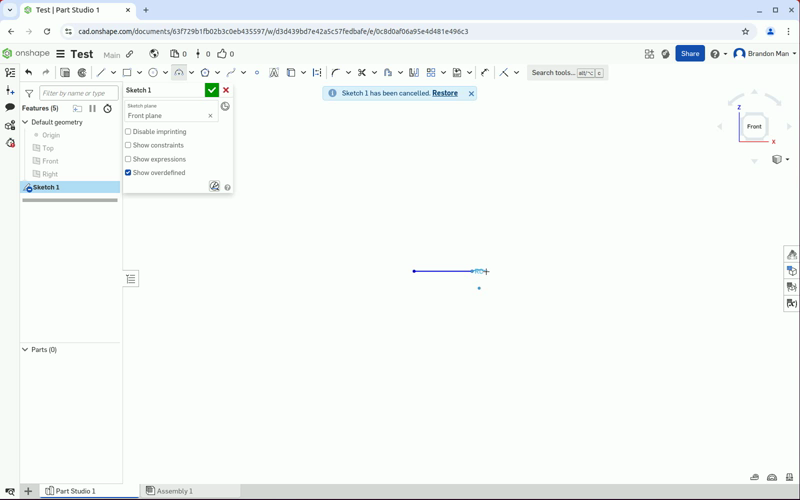
scroll(-6)
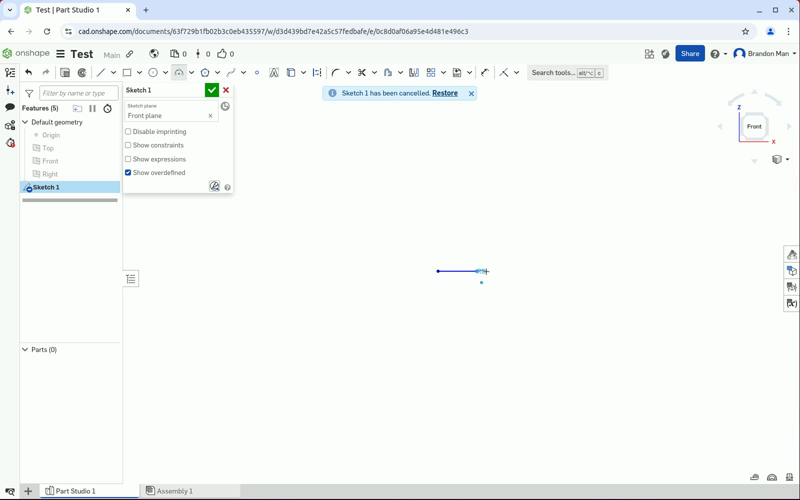
scroll(-6)
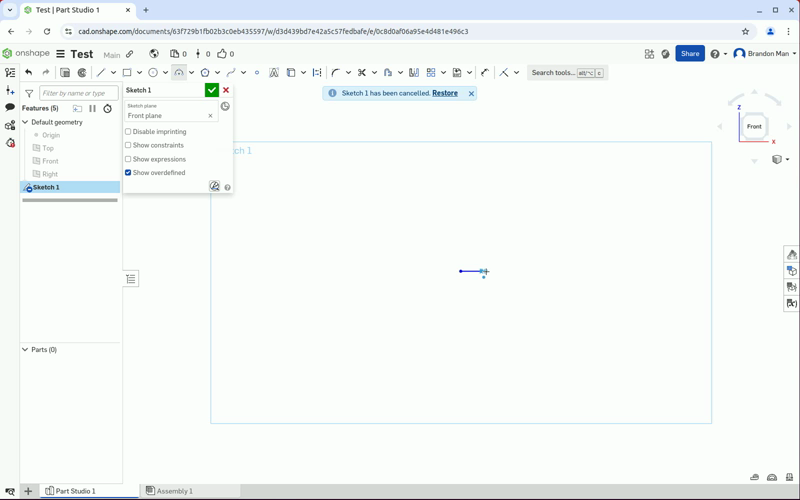
mouse_move(483, 268)
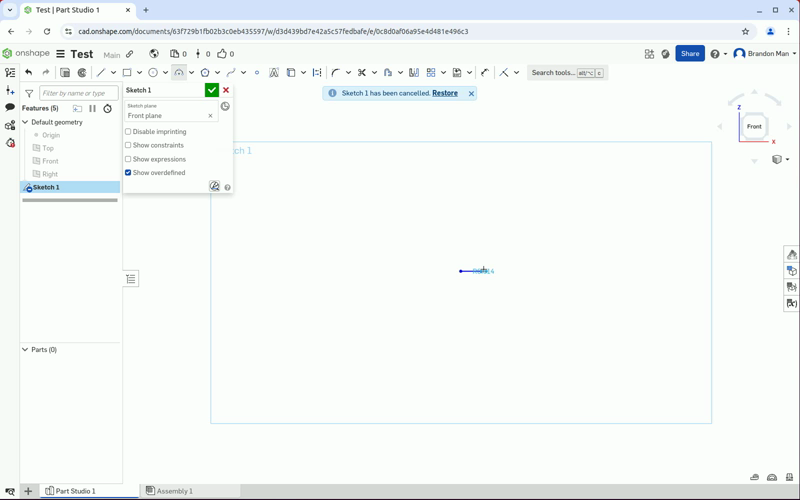
scroll(6)
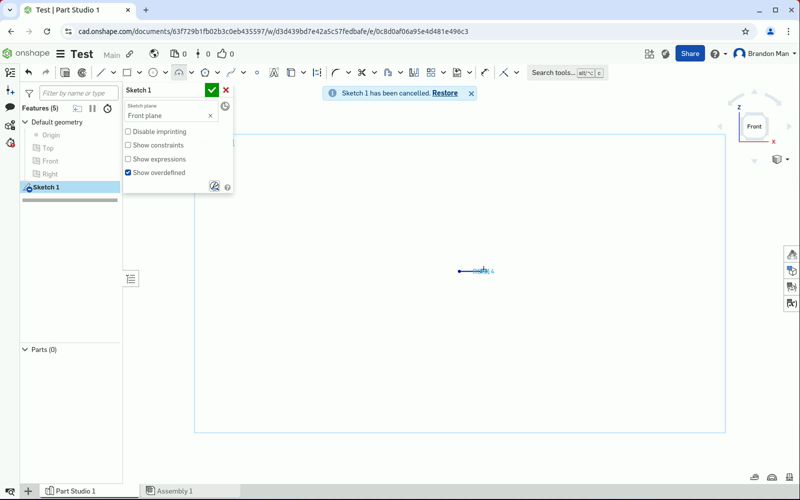
scroll(6)
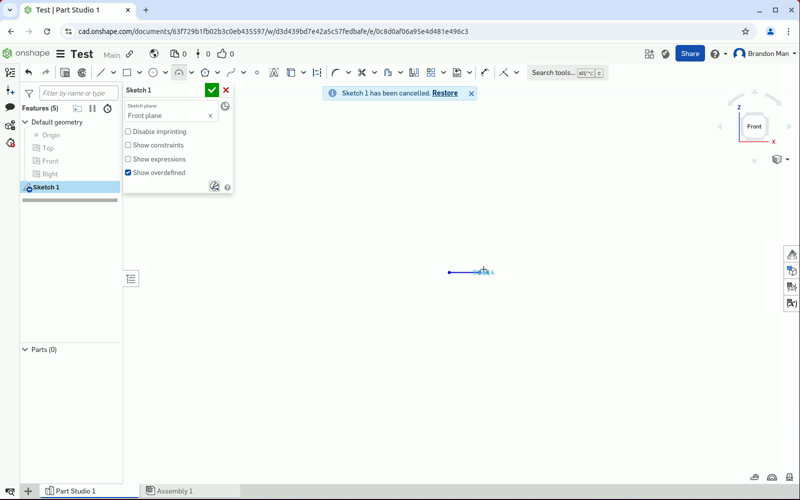
scroll(6)
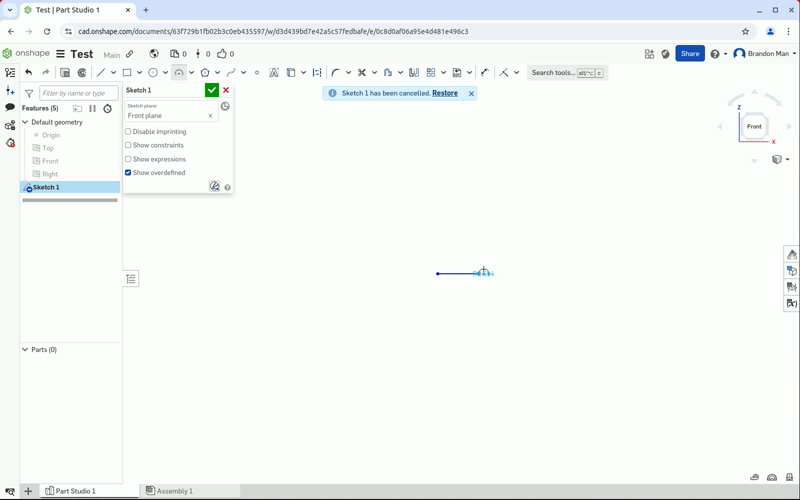
scroll(6)
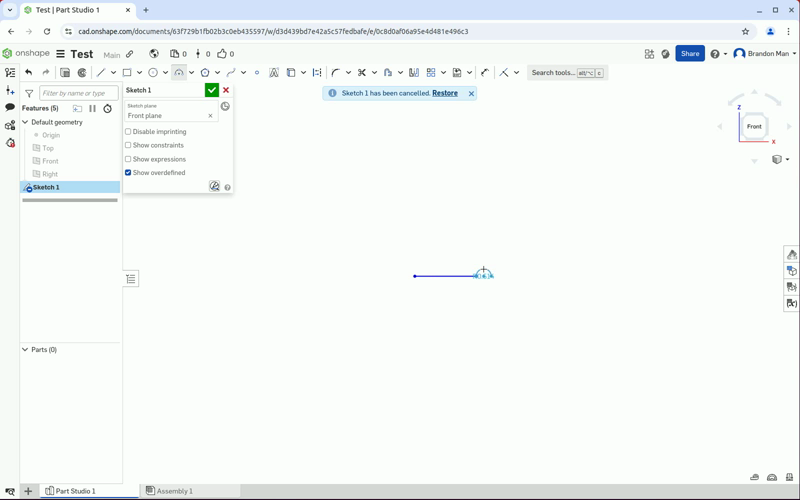
scroll(6)
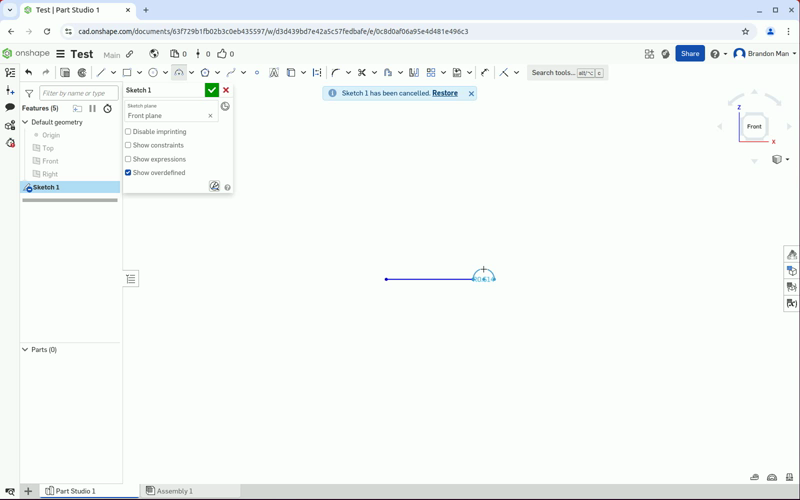
scroll(6)
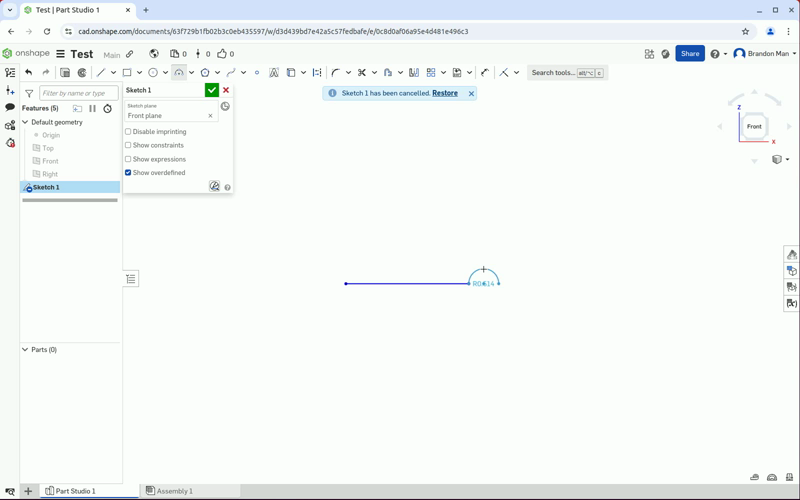
scroll(6)
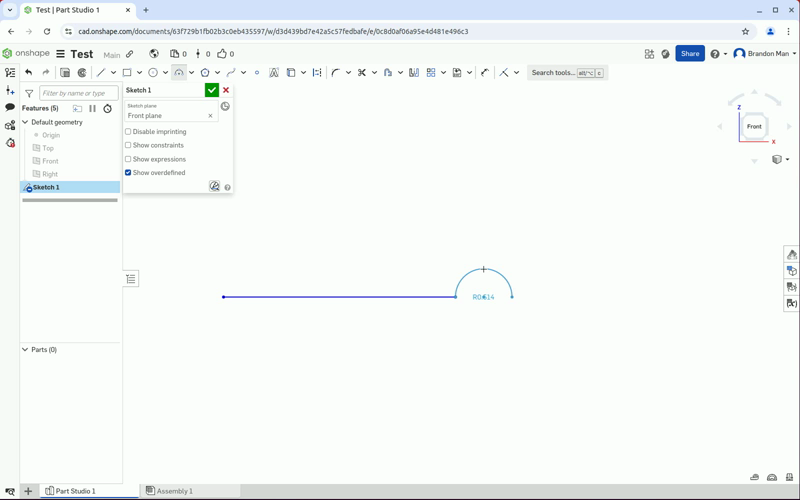
click(483, 268)
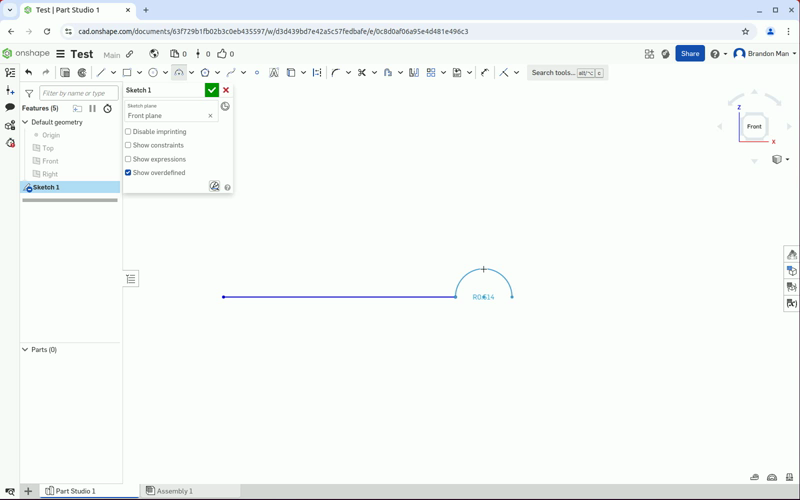
scroll(-6)
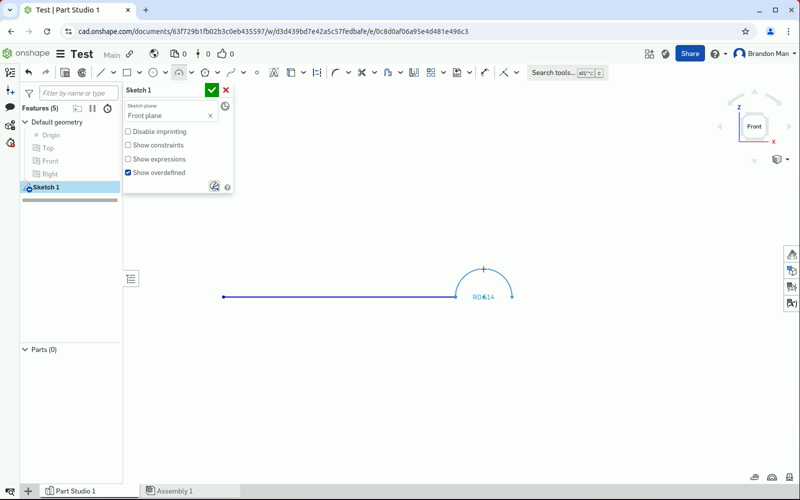
scroll(-6)
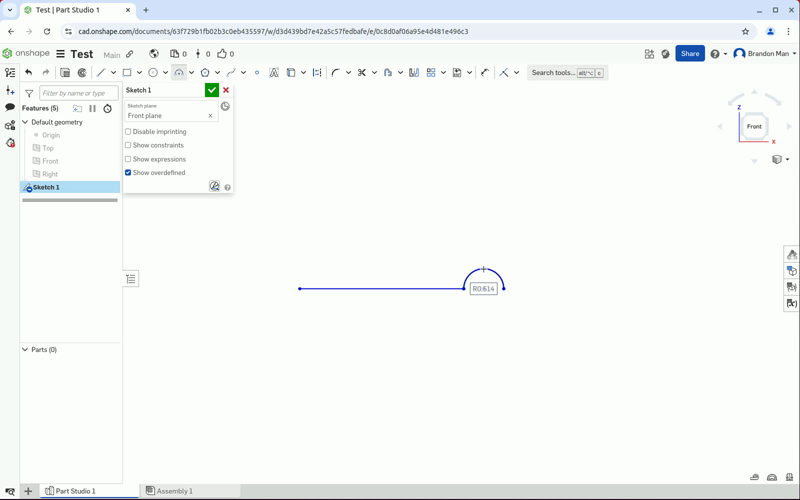
scroll(-6)
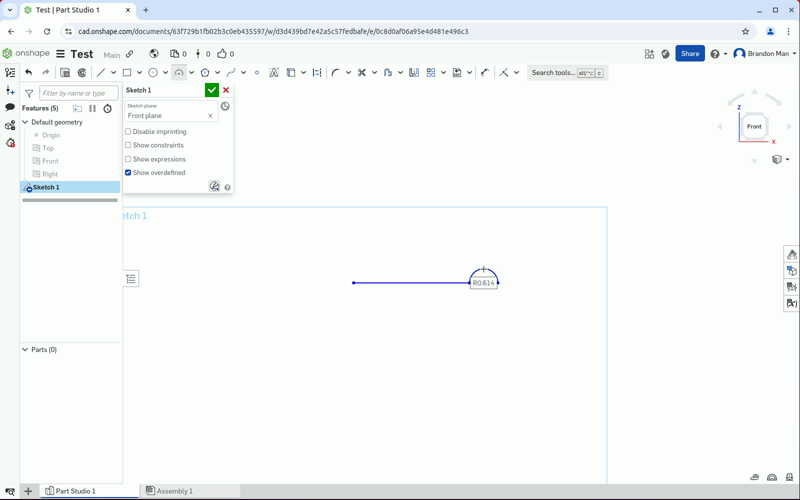
scroll(-6)
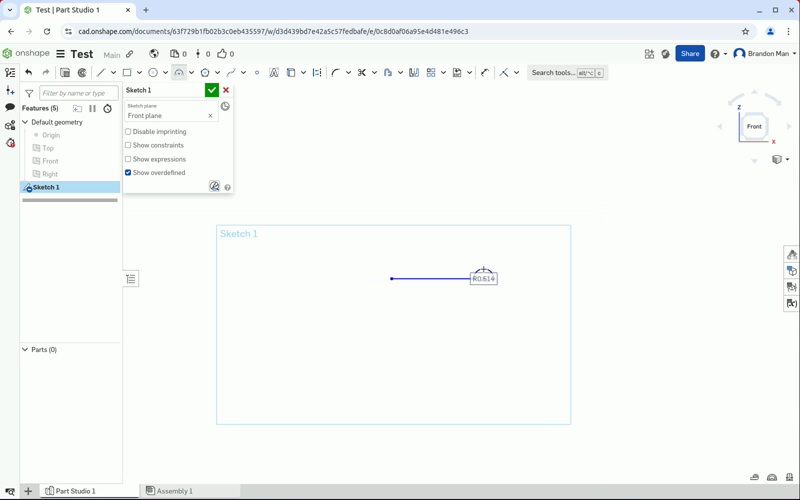
scroll(-6)
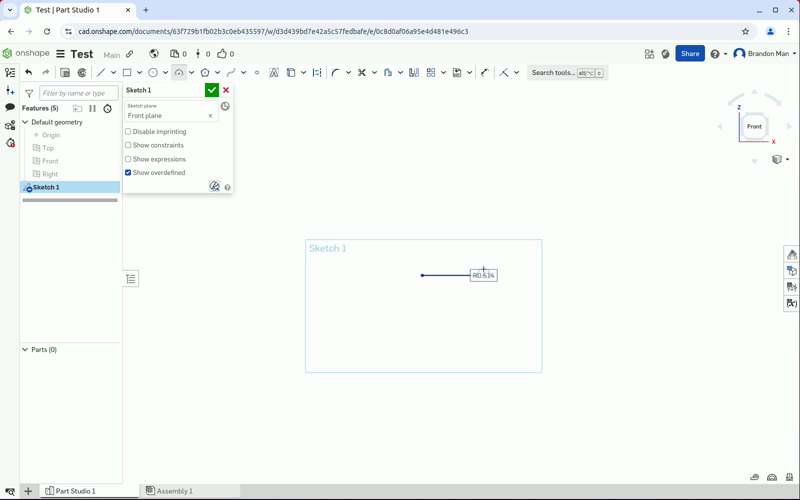
scroll(-6)
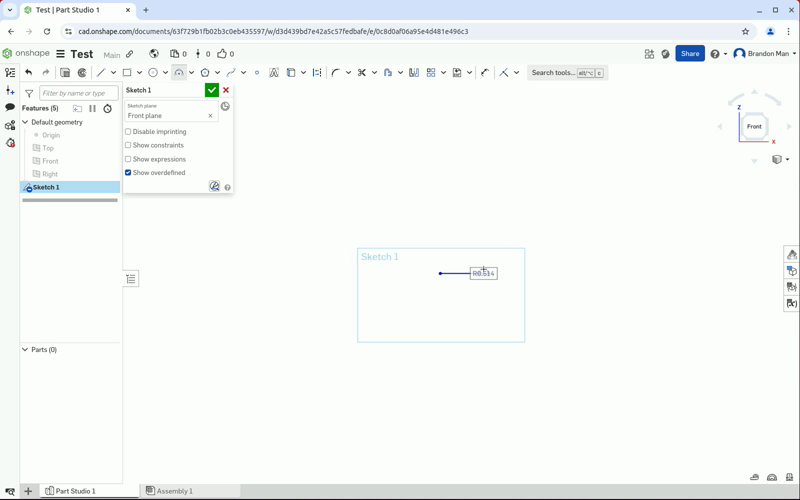
scroll(-6)
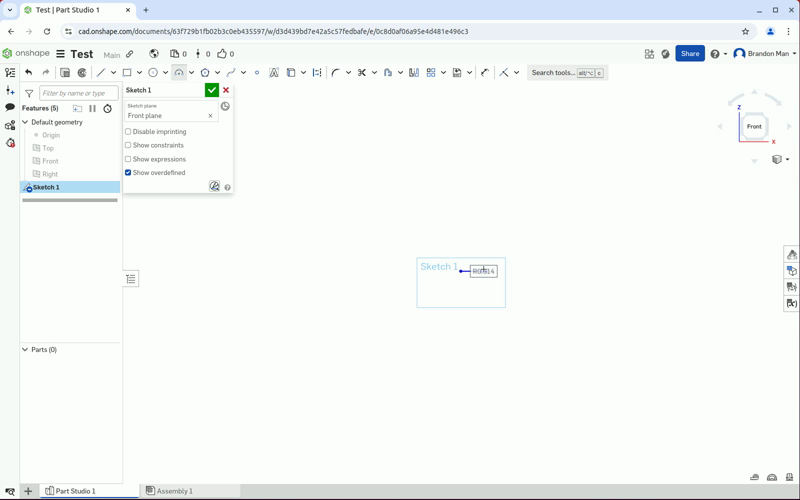
key_up(shift)
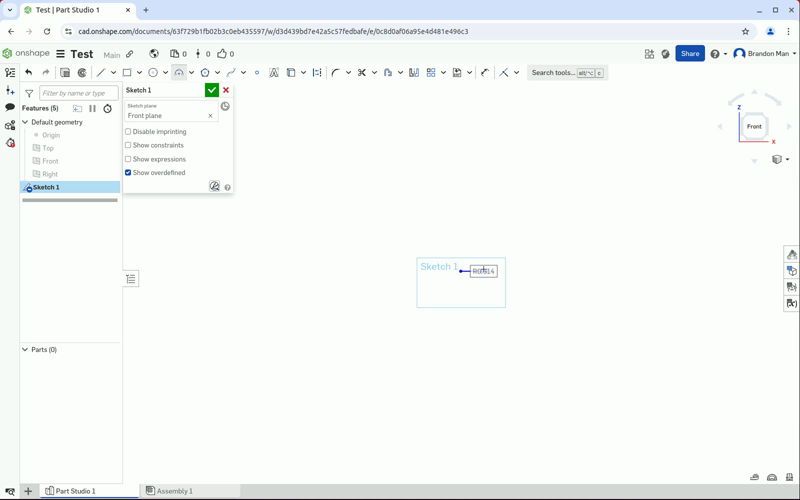
key(esc)
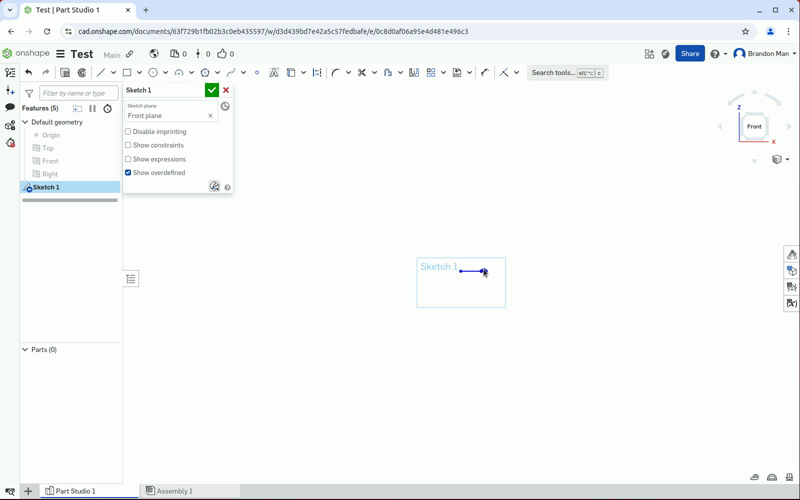
key(l)
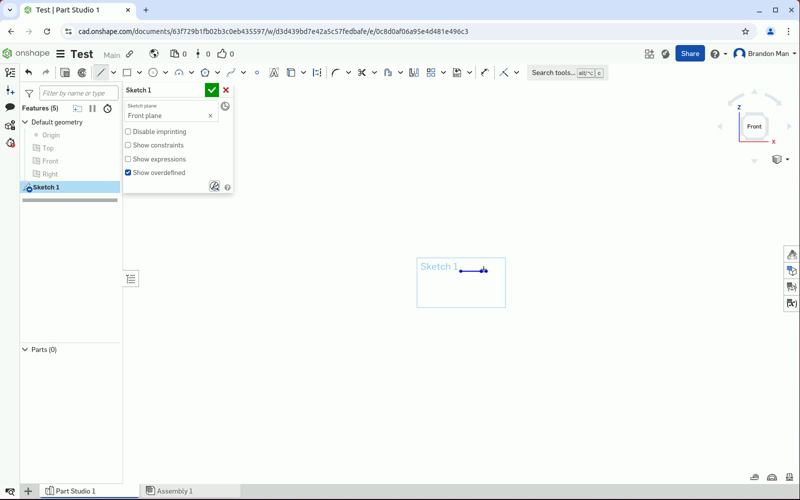
mouse_move(486, 271)
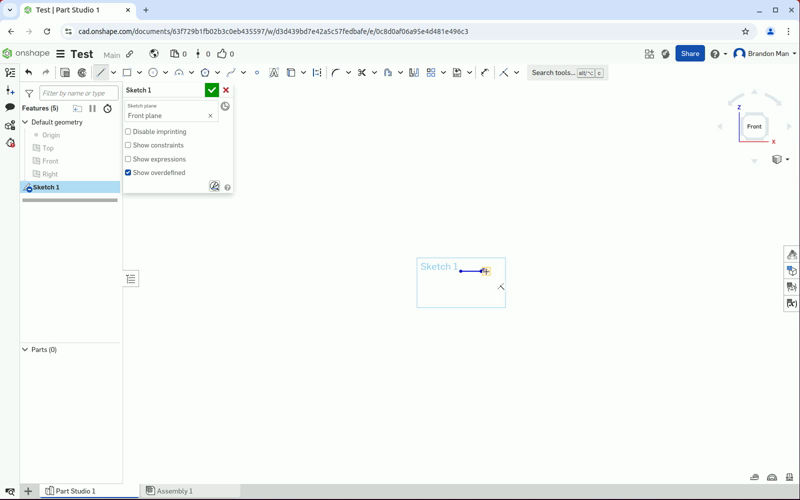
scroll(6)
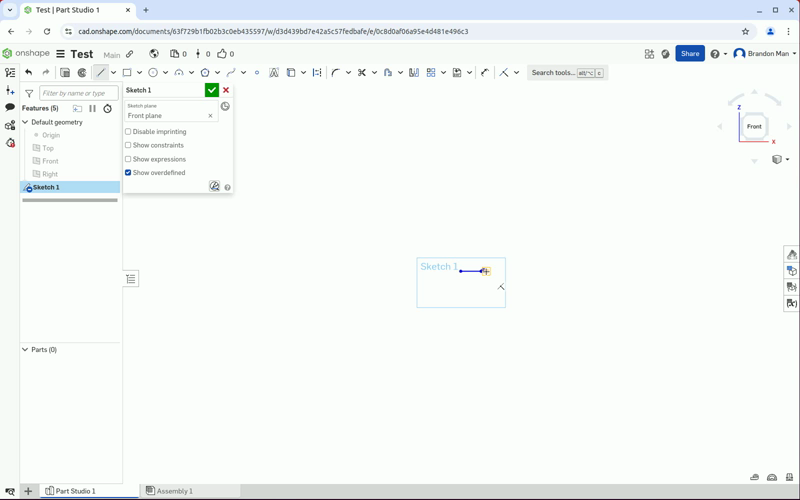
scroll(6)
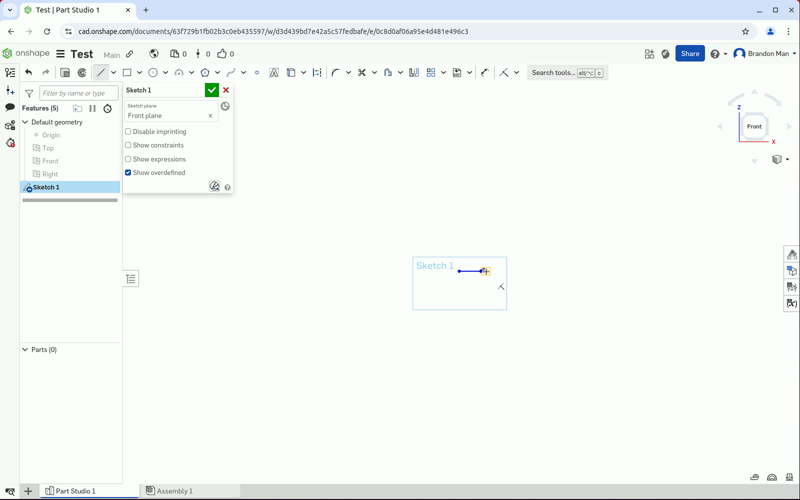
scroll(6)
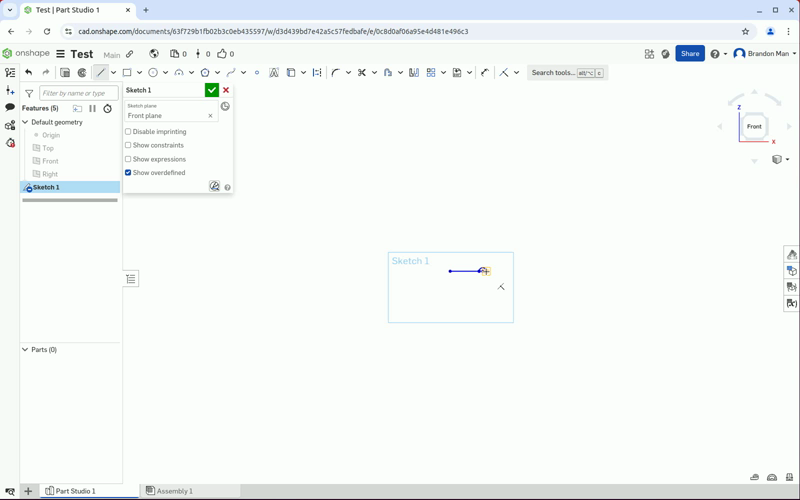
scroll(6)
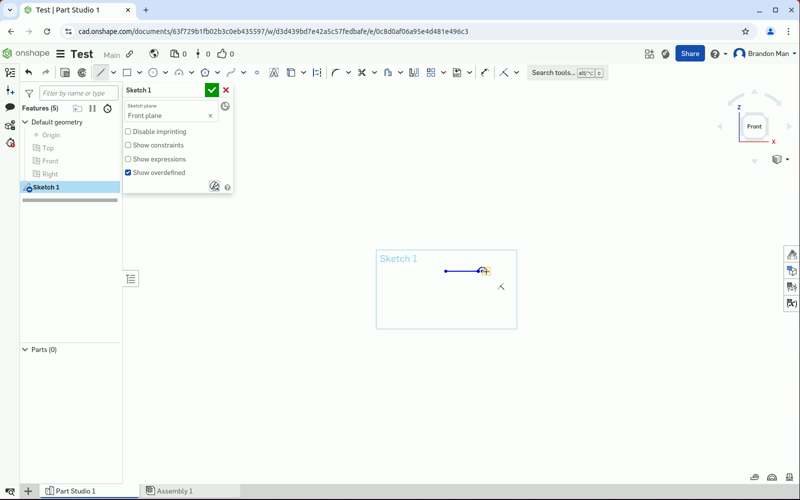
scroll(6)
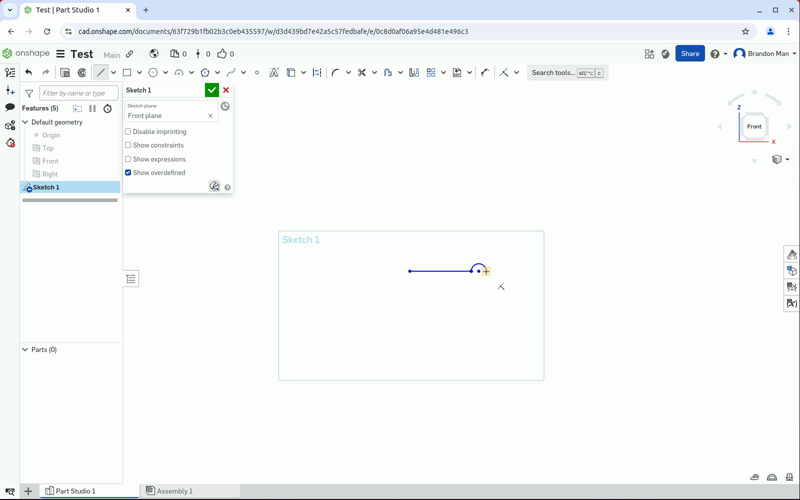
scroll(6)
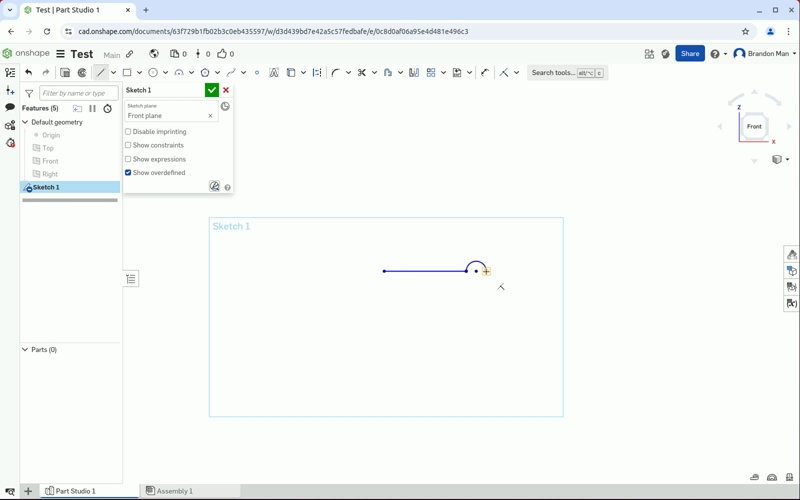
scroll(6)
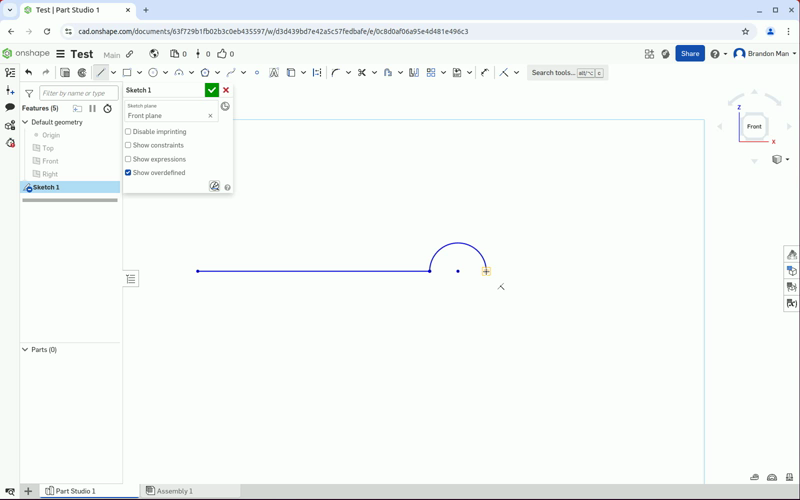
click(486, 271)
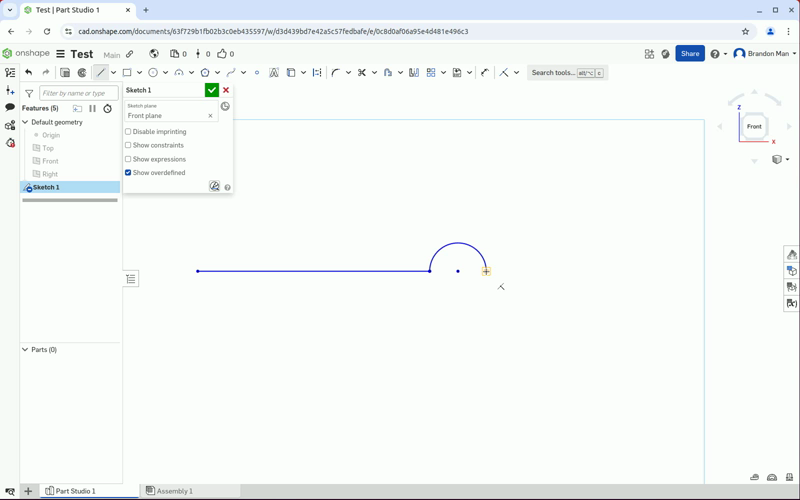
scroll(-6)
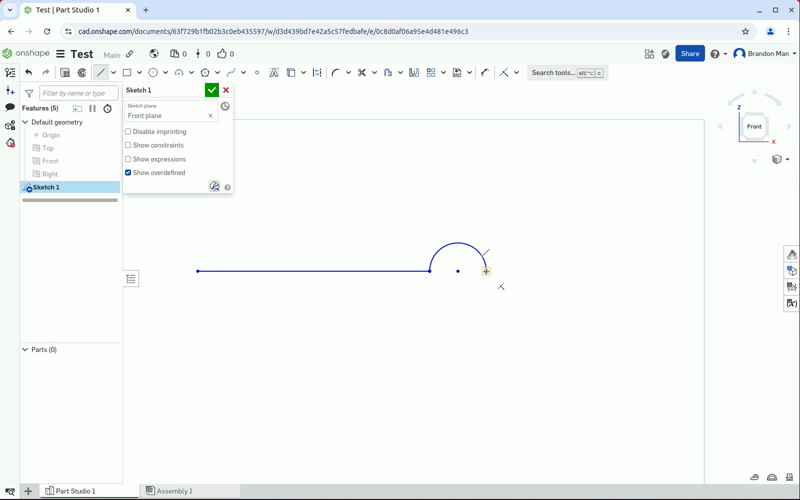
scroll(-6)
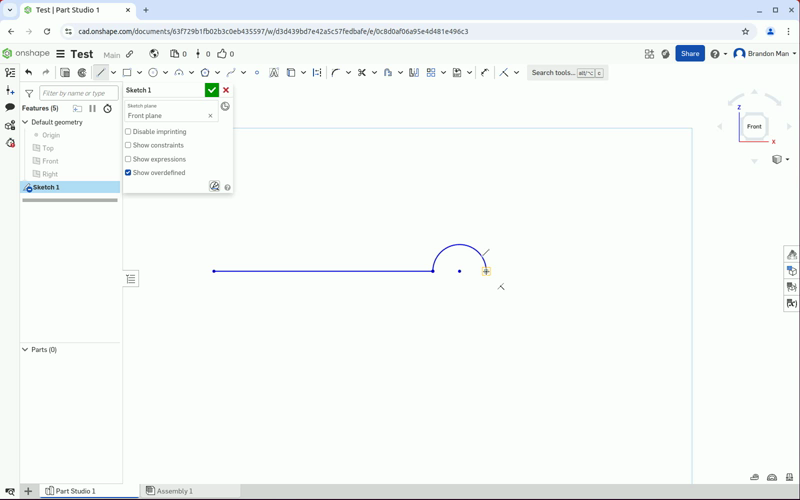
scroll(-6)
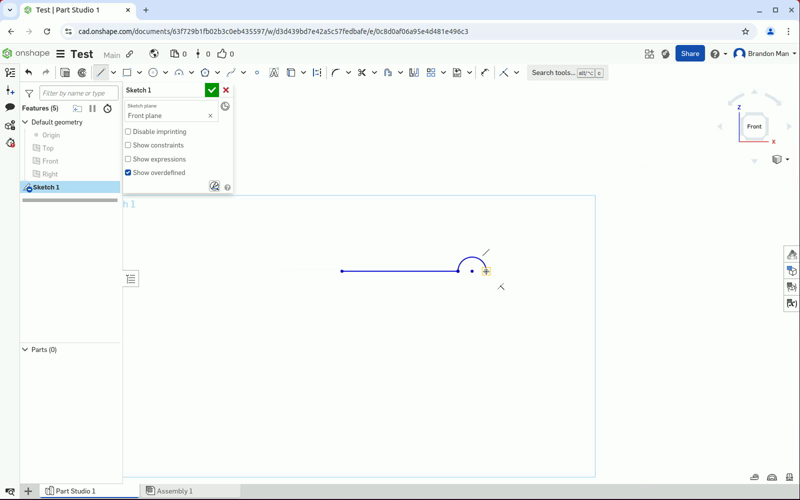
scroll(-6)
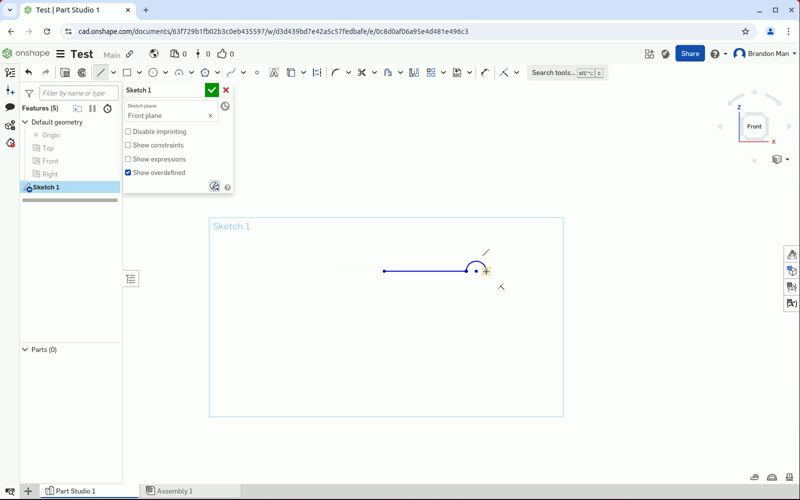
scroll(-6)
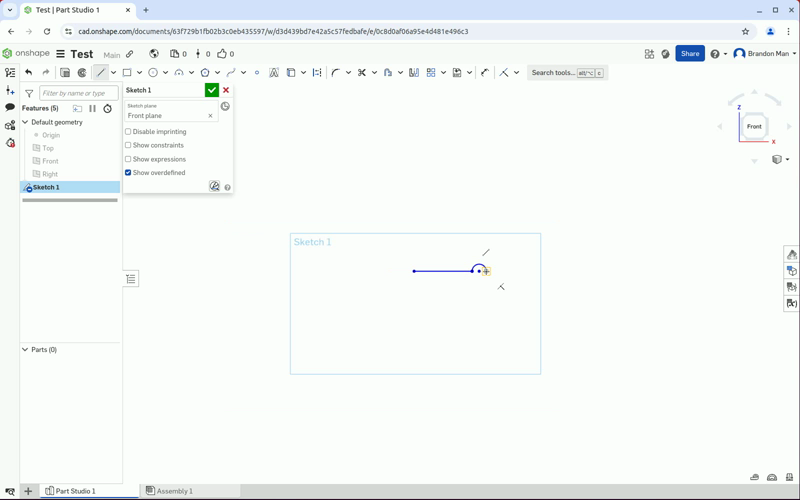
scroll(-6)
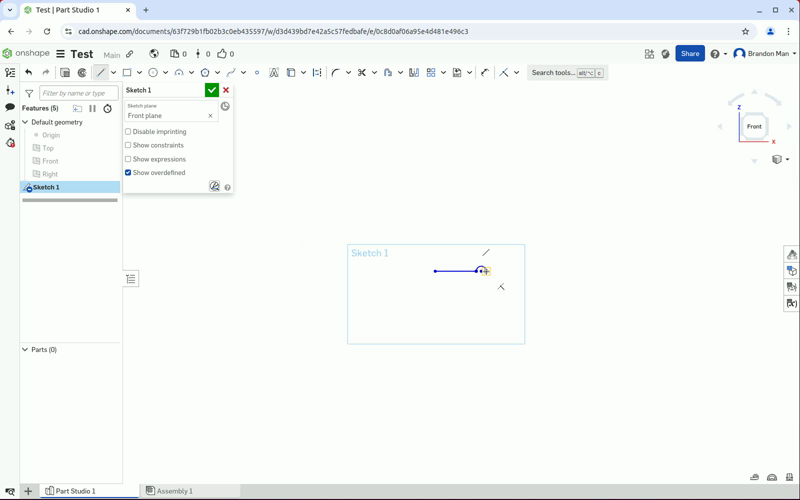
scroll(-6)
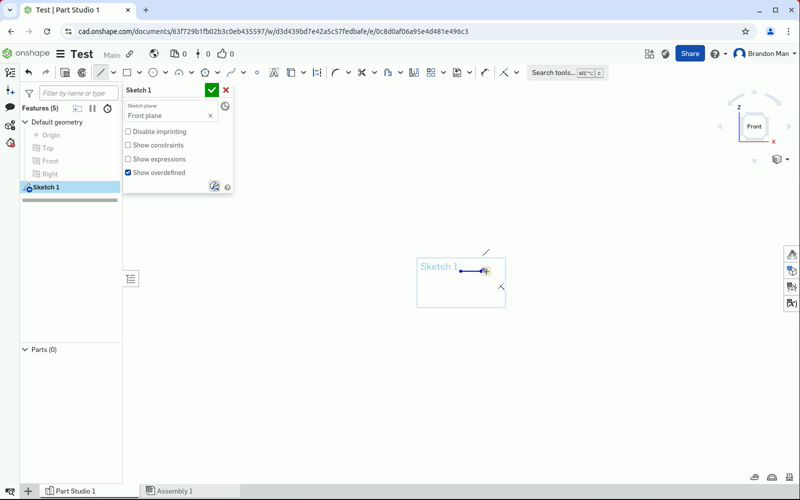
key_down(shift)
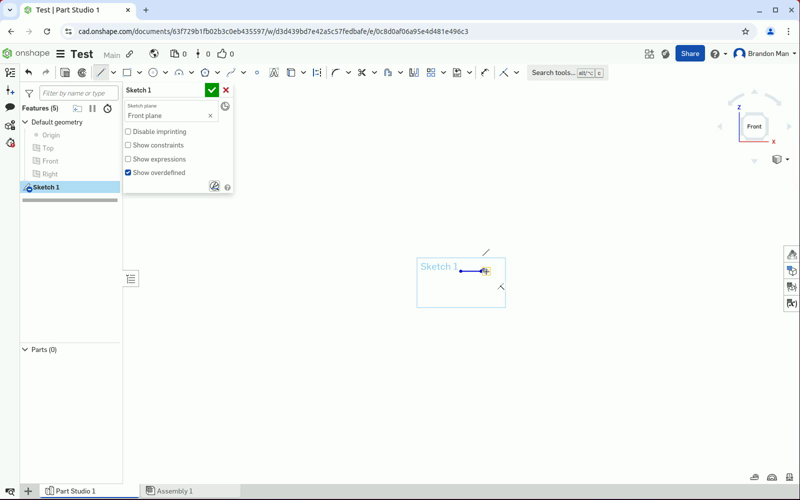
mouse_move(516, 271)
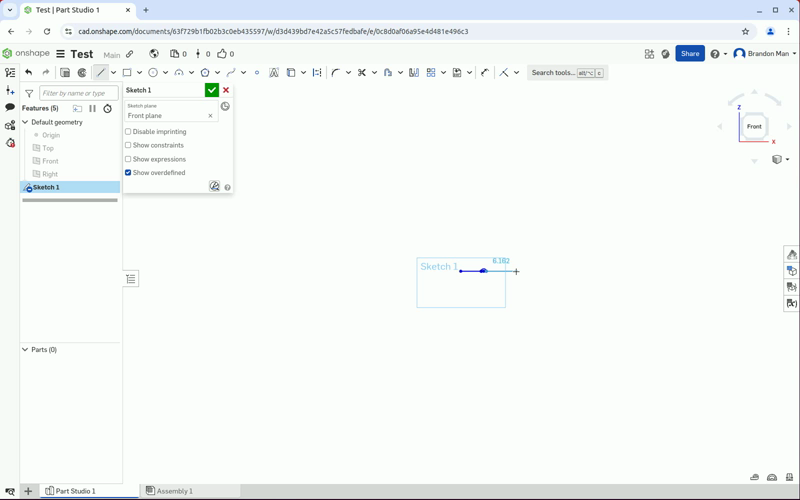
mouse_move(517, 271)
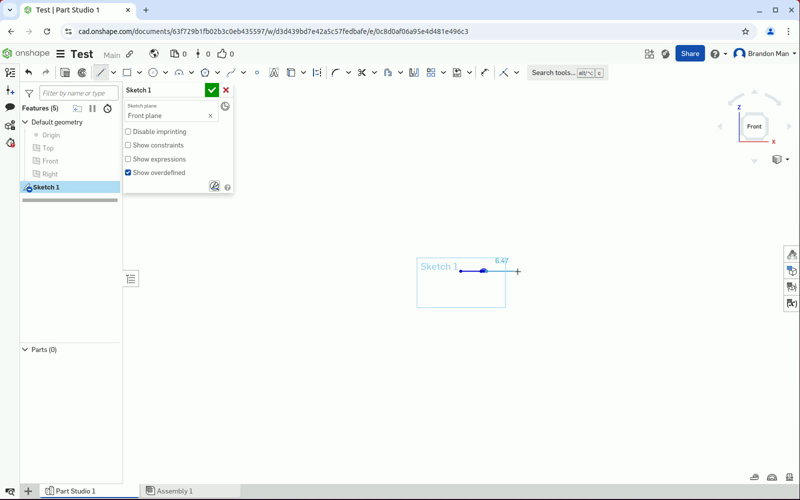
click(517, 271)
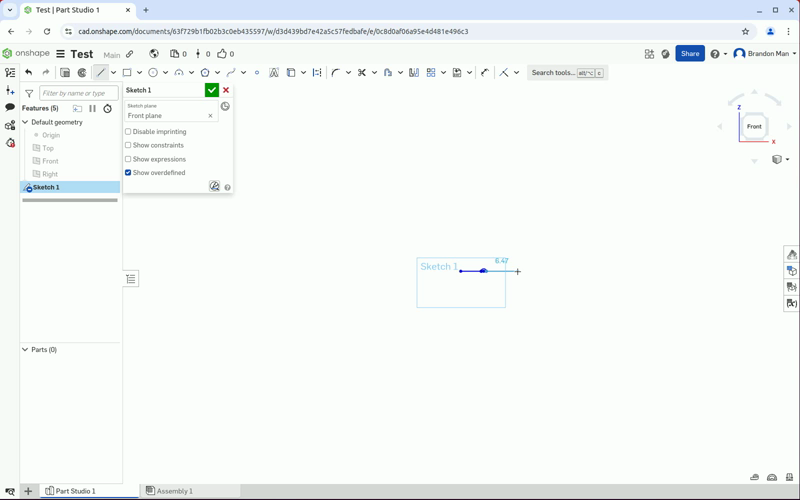
key_up(shift)
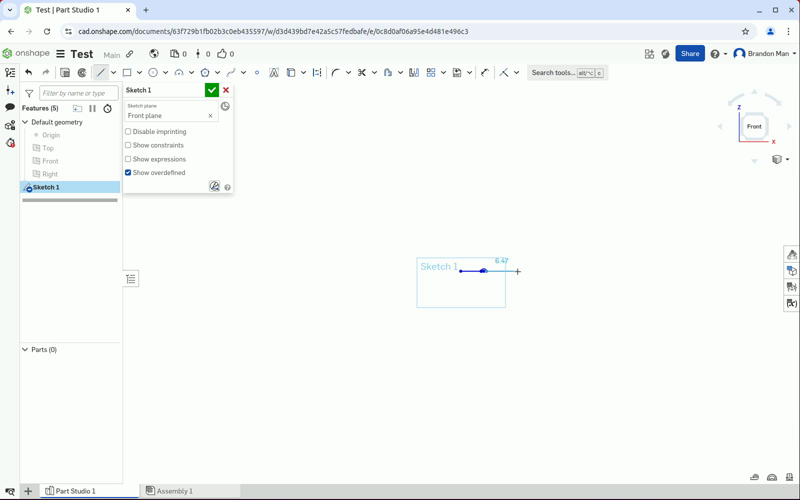
key_down(shift)
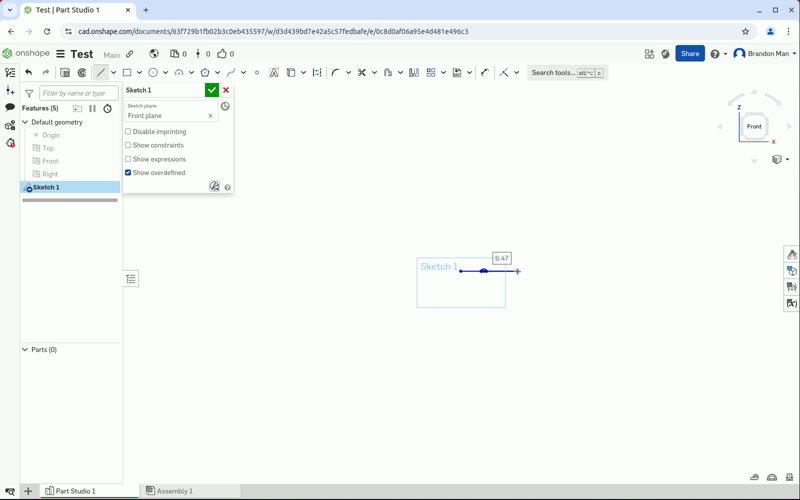
mouse_move(547, 271)
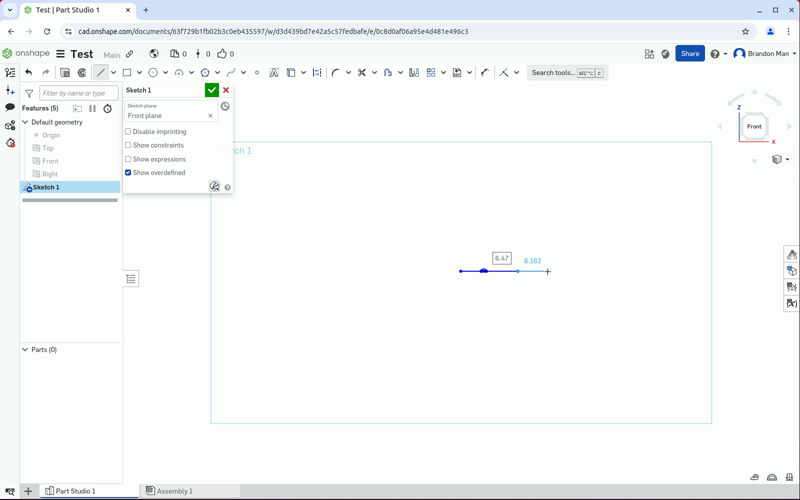
mouse_move(517, 259)
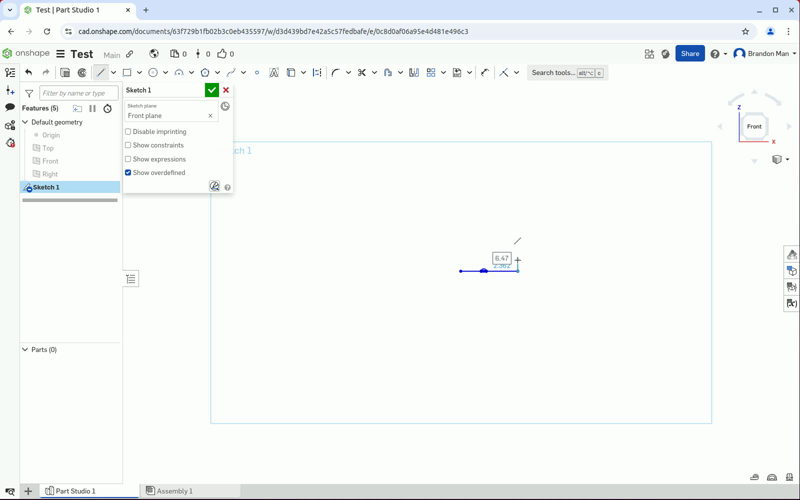
click(517, 259)
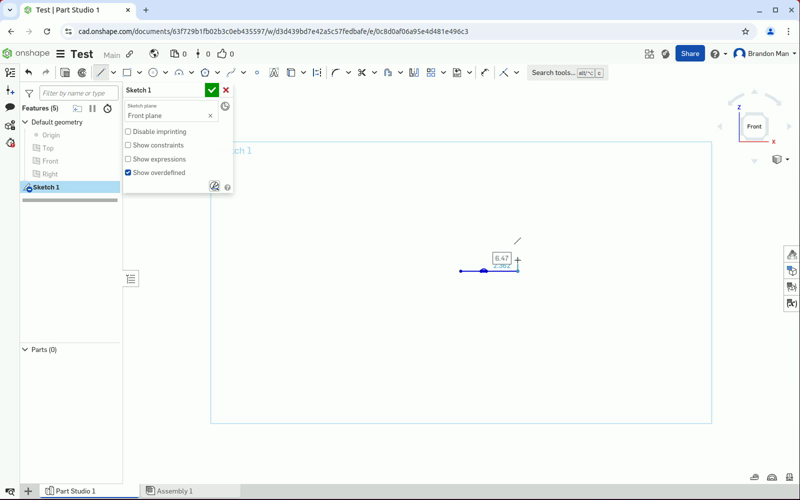
key_up(shift)
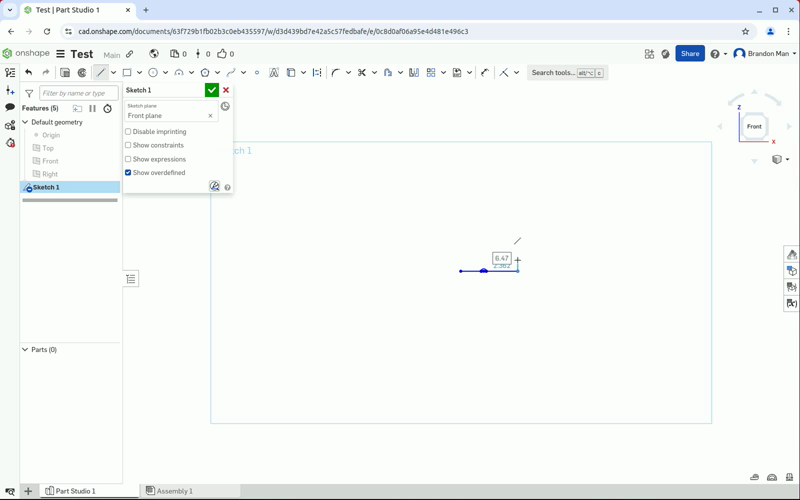
key_down(shift)
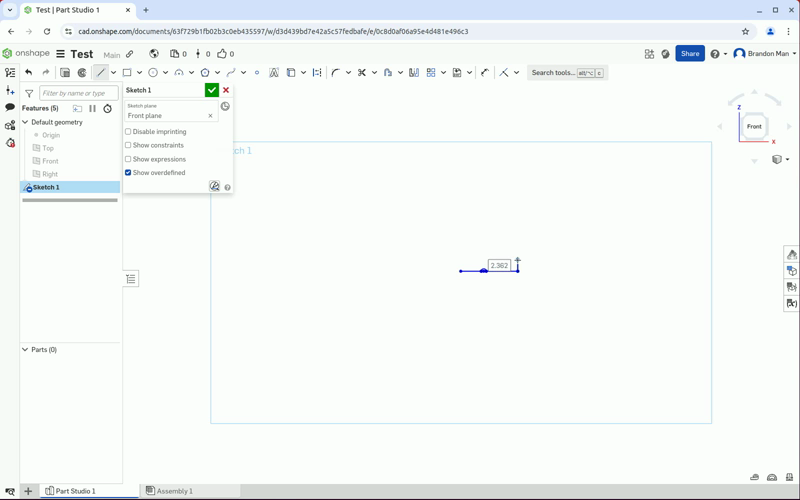
mouse_move(547, 259)
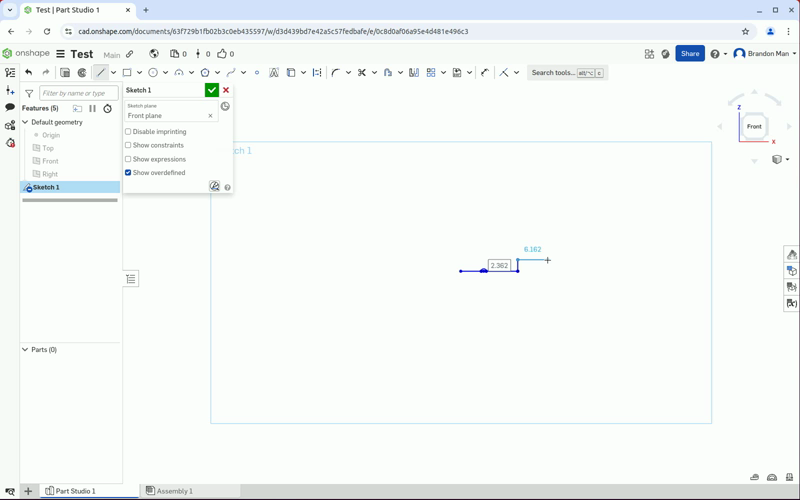
mouse_move(460, 259)
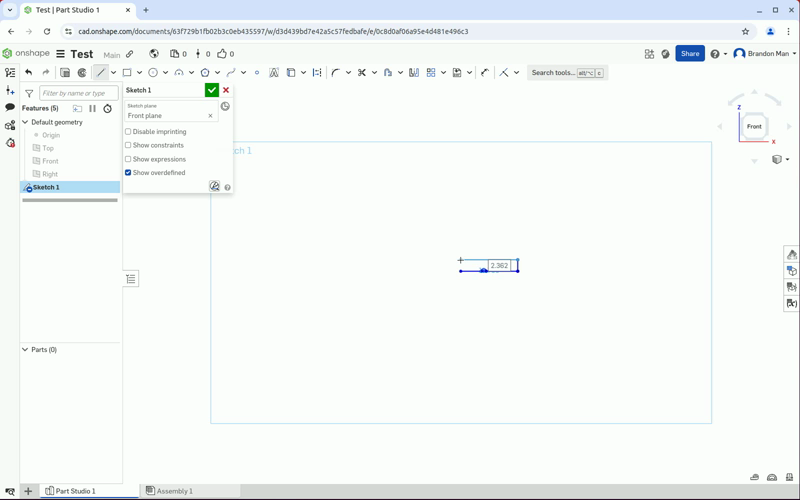
click(460, 259)
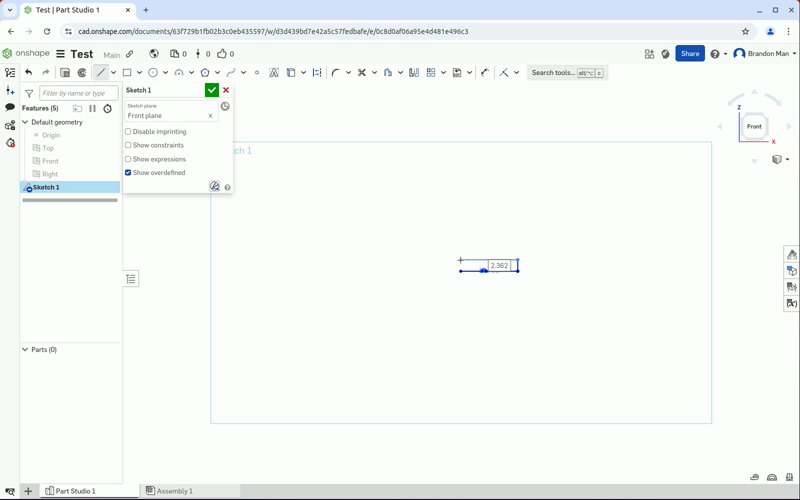
key_up(shift)
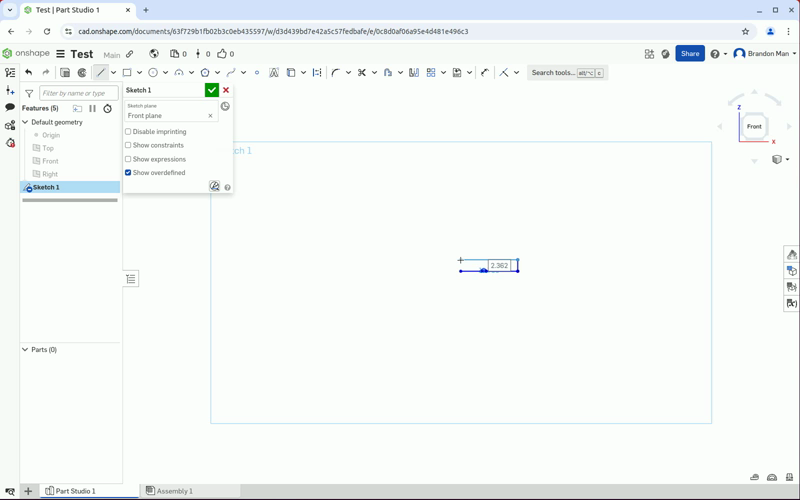
mouse_move(490, 259)
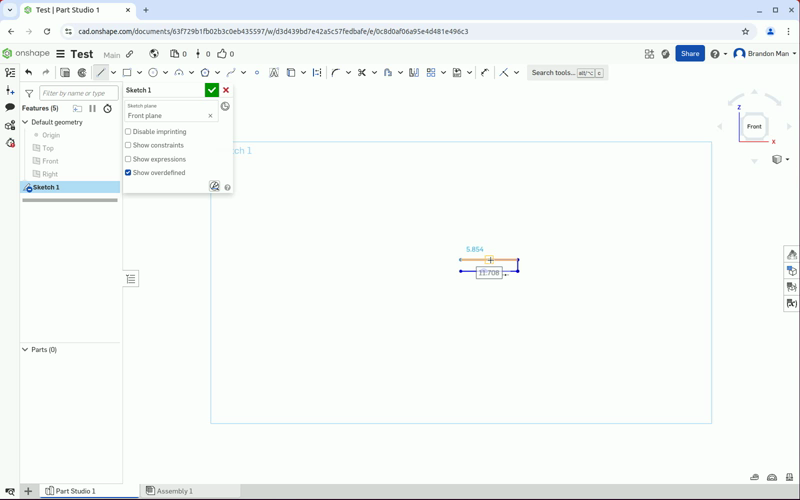
key_down(shift)
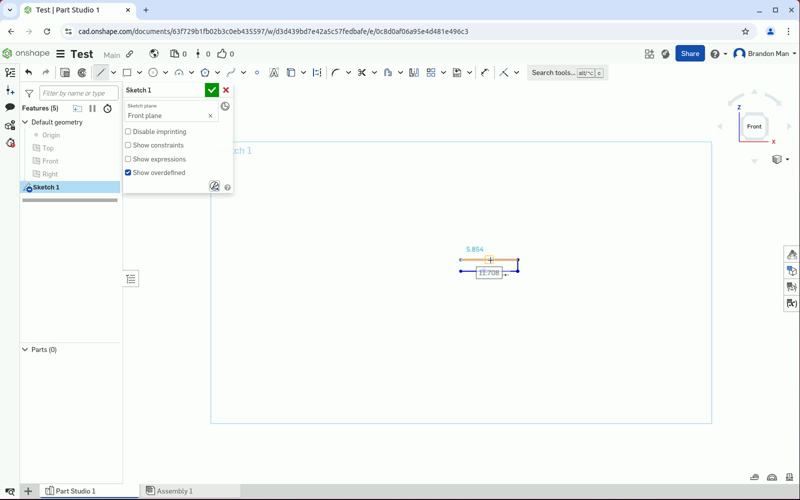
mouse_move(460, 271)
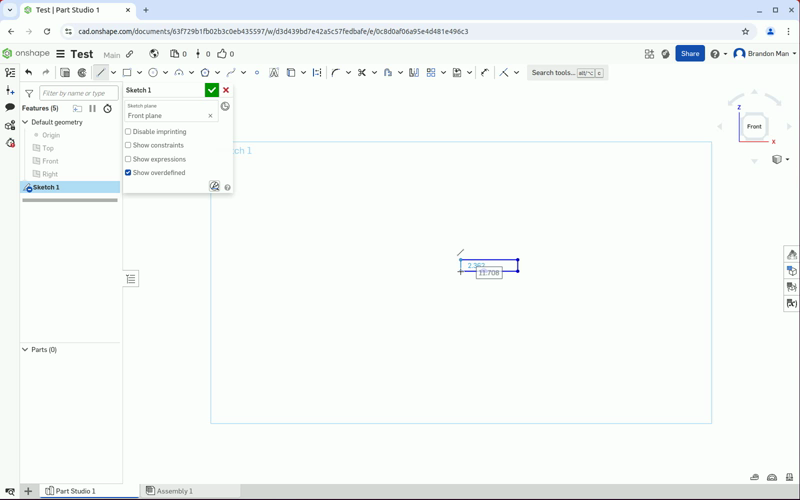
key_up(shift)
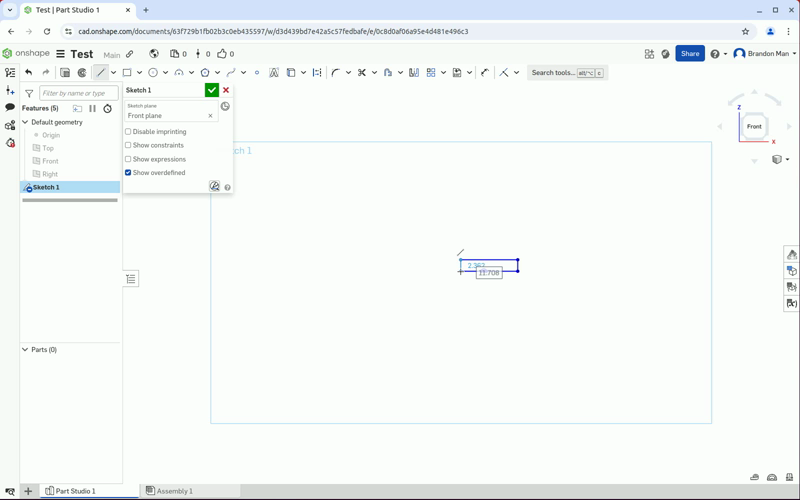
click(460, 271)
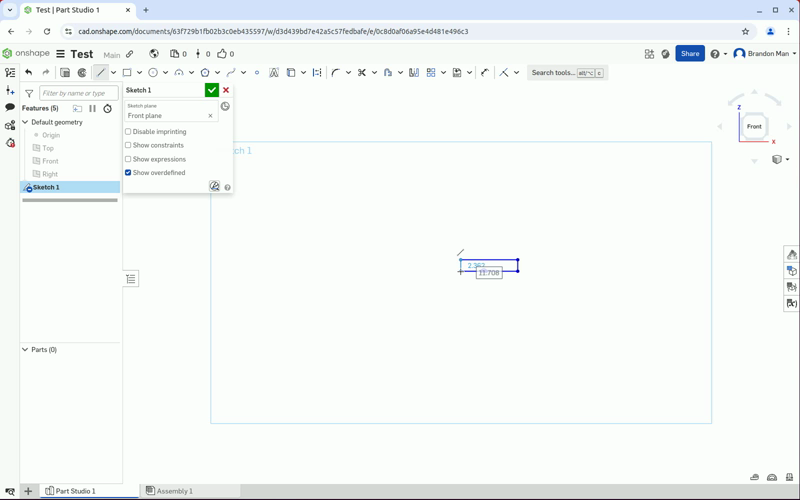
key(esc)
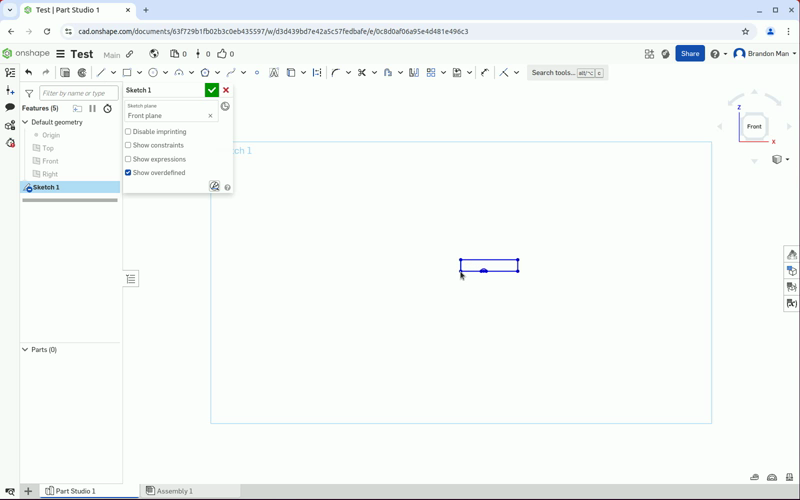
mouse_move(486, 260)
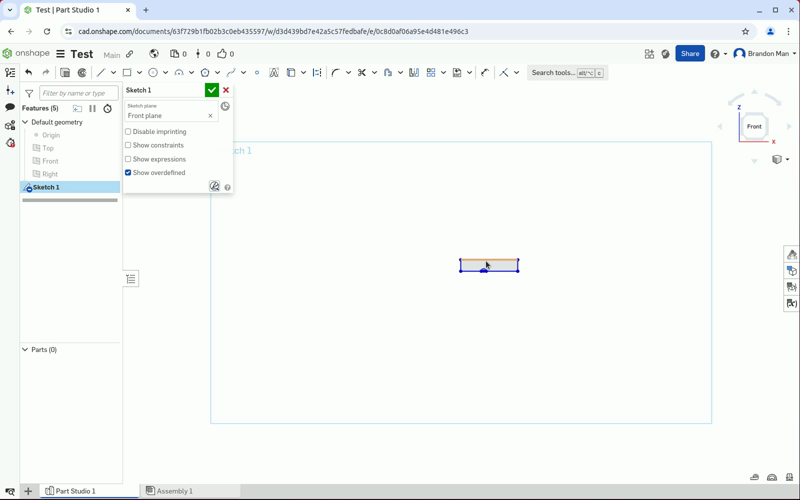
scroll(6)
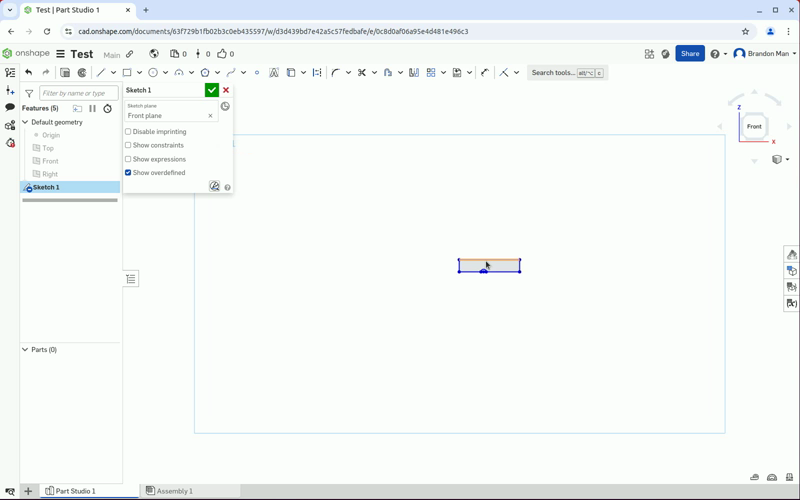
scroll(6)
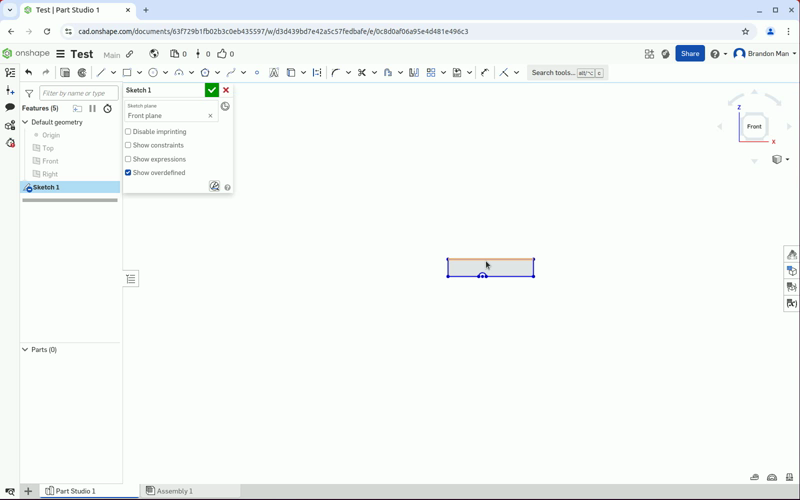
scroll(6)
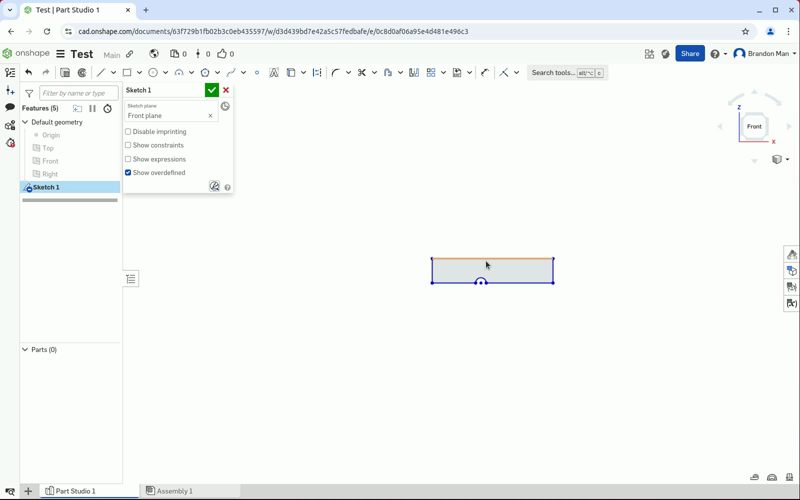
scroll(6)
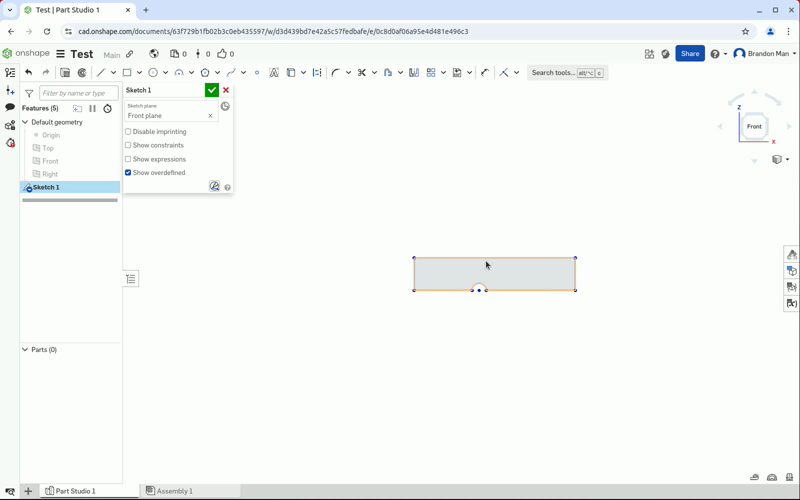
scroll(6)
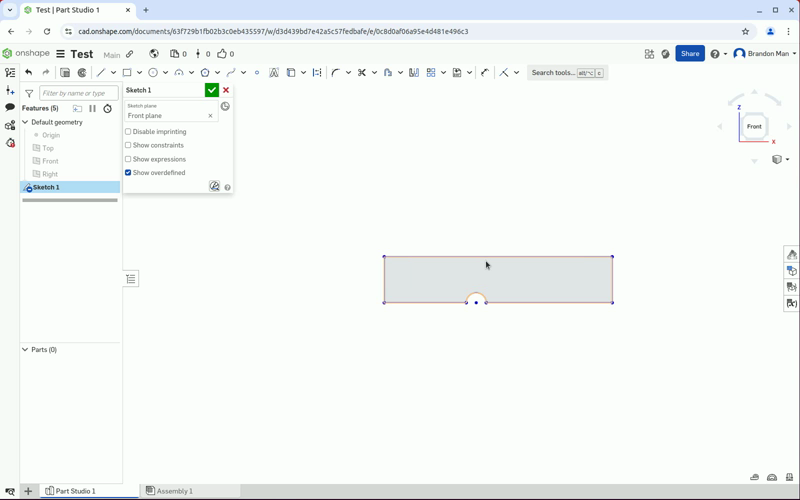
scroll(6)
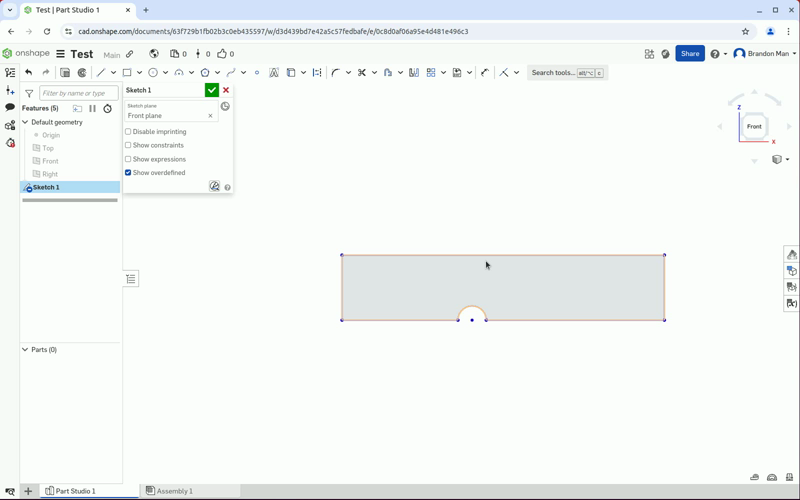
scroll(6)
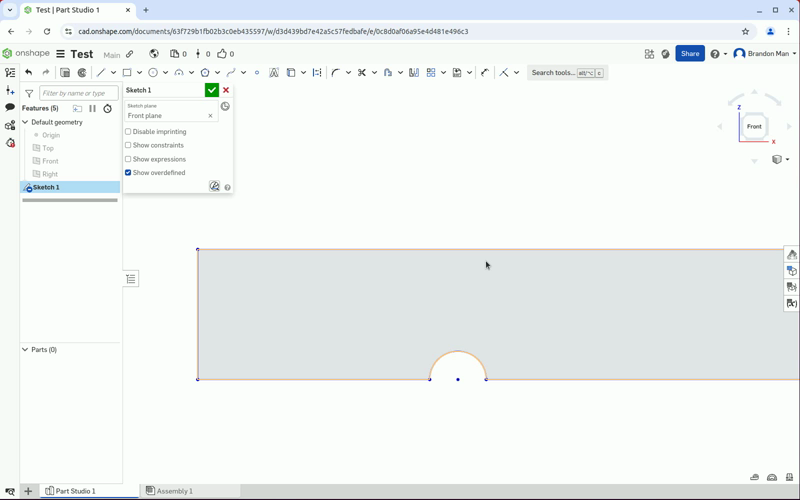
click(486, 260)
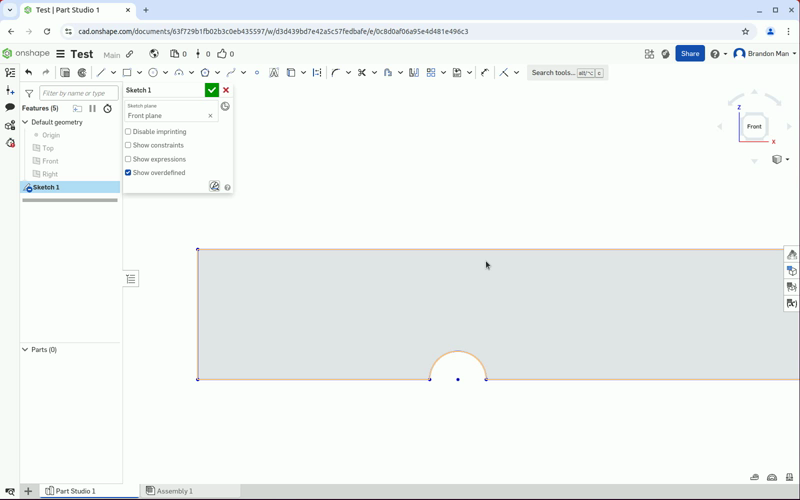
scroll(-6)
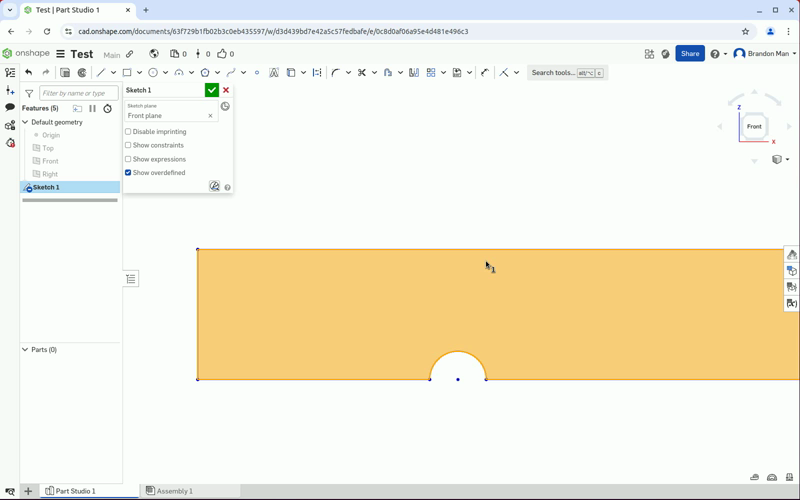
scroll(-6)
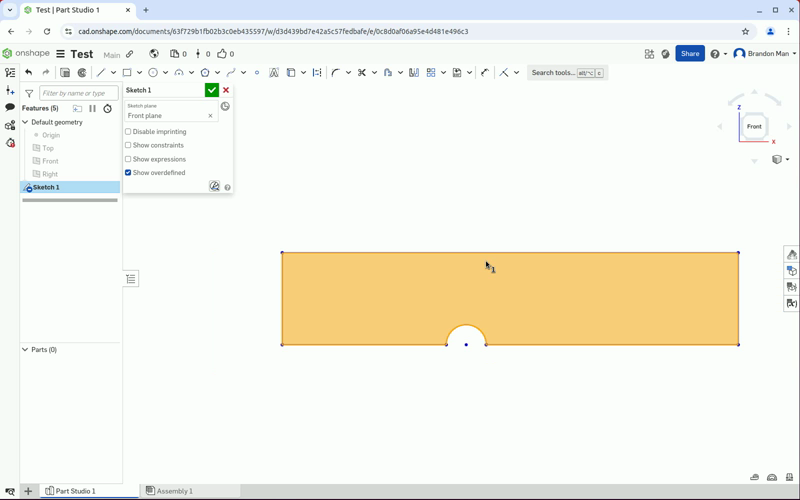
scroll(-6)
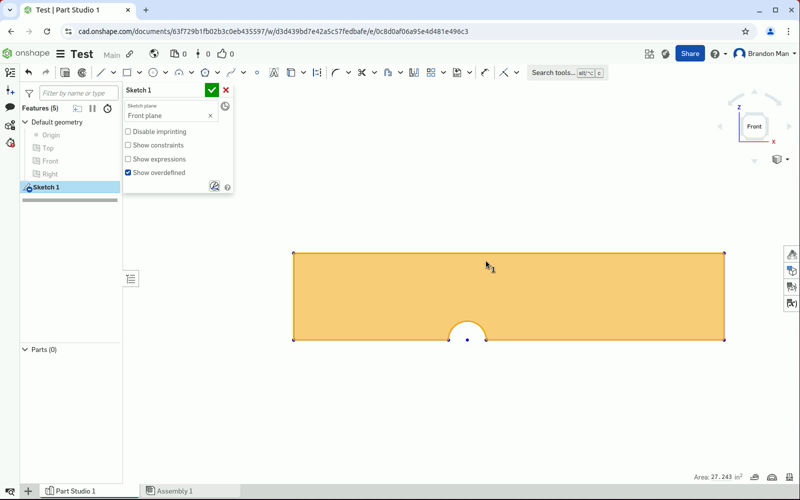
scroll(-6)
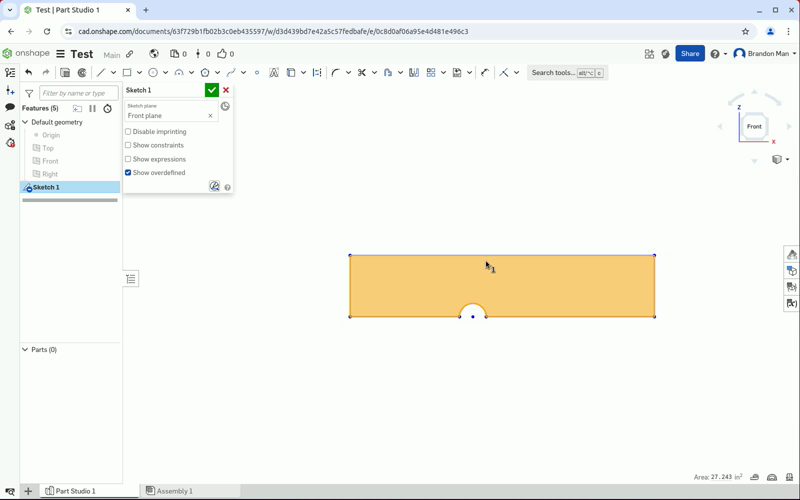
scroll(-6)
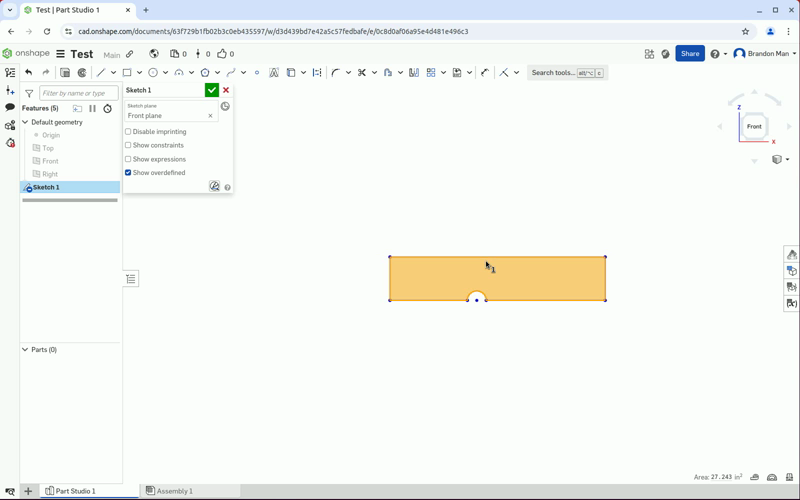
scroll(-6)
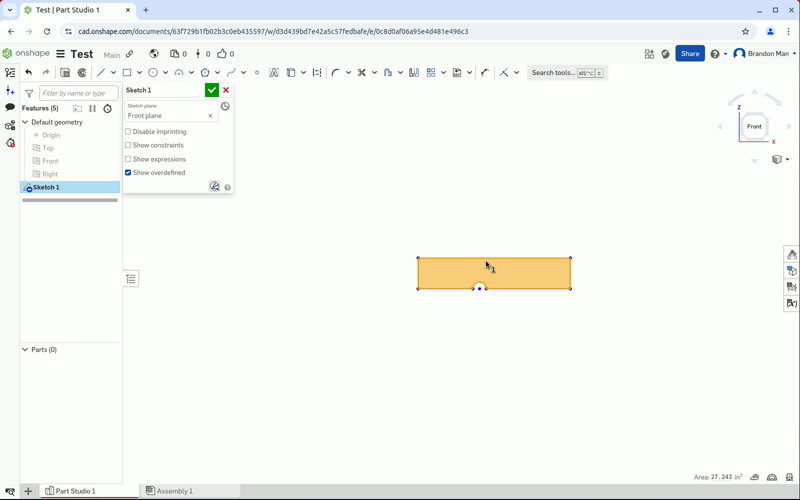
scroll(-6)
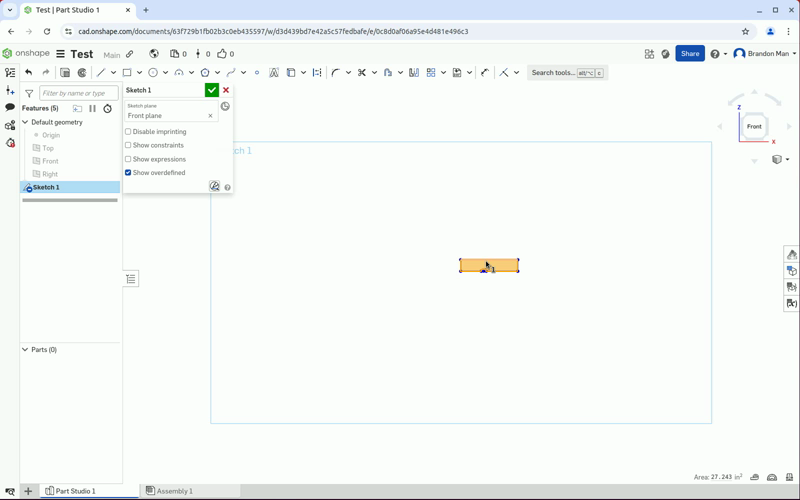
mouse_move(73, 352)
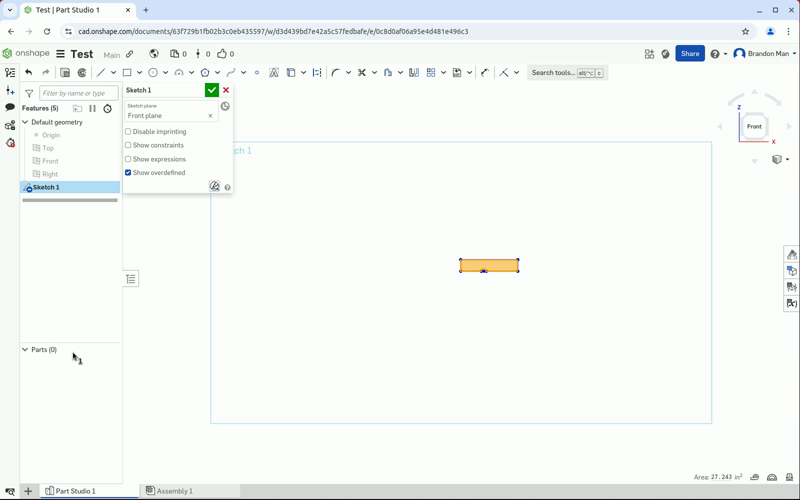
key(shift+y)
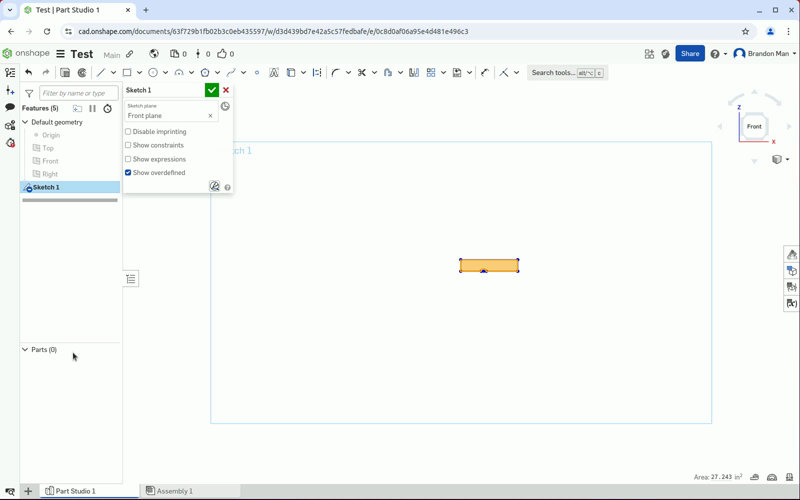
key(shift+e)
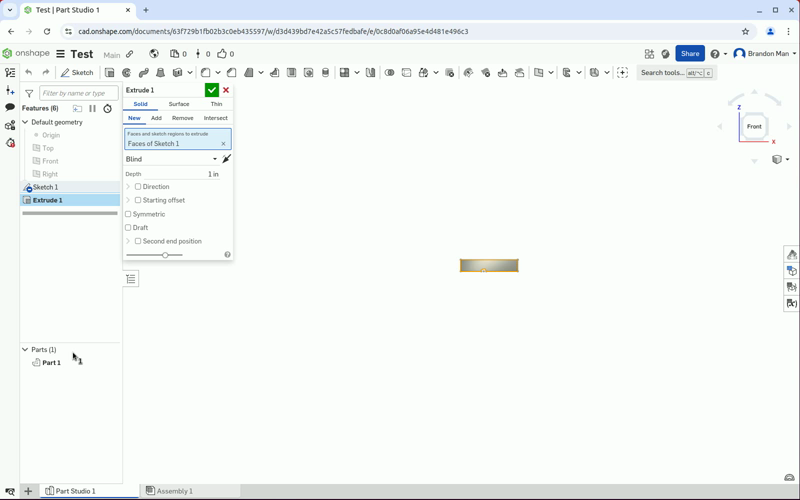
mouse_move(143, 106)
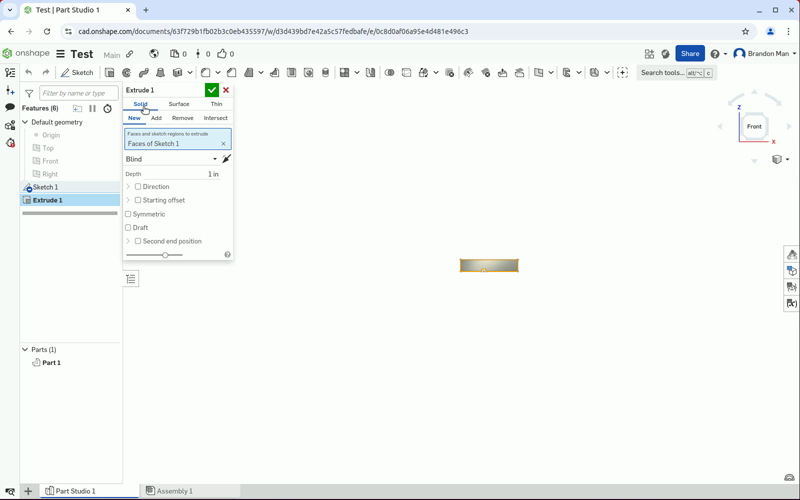
click(143, 106)
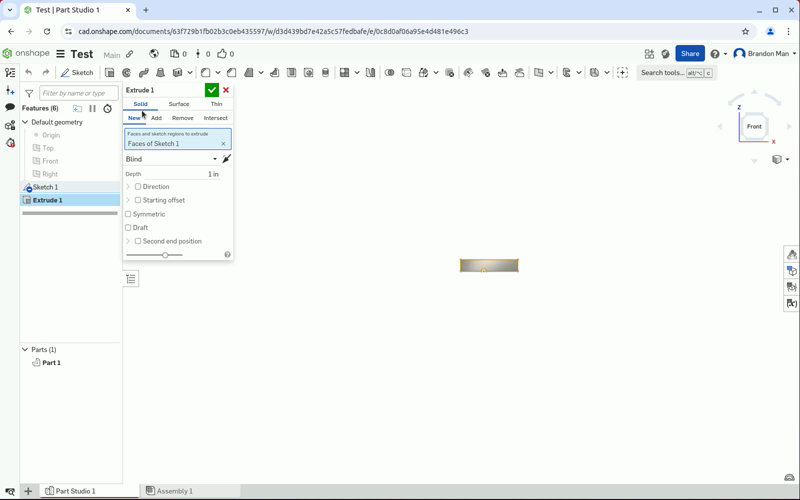
mouse_move(137, 120)
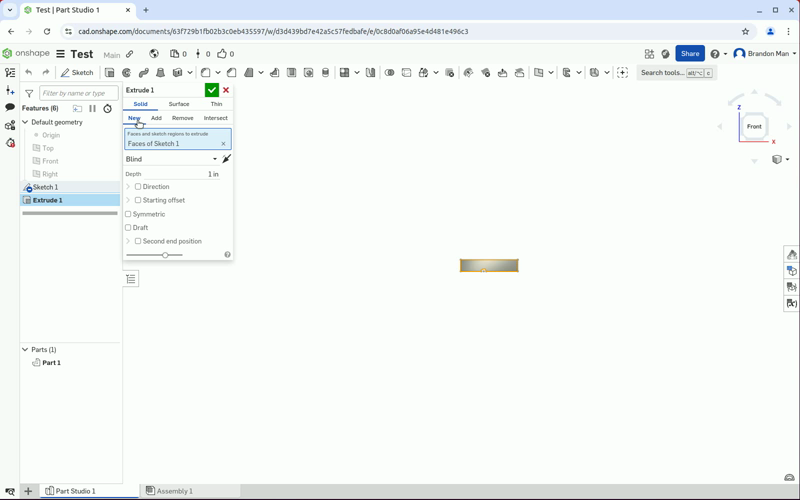
click(137, 120)
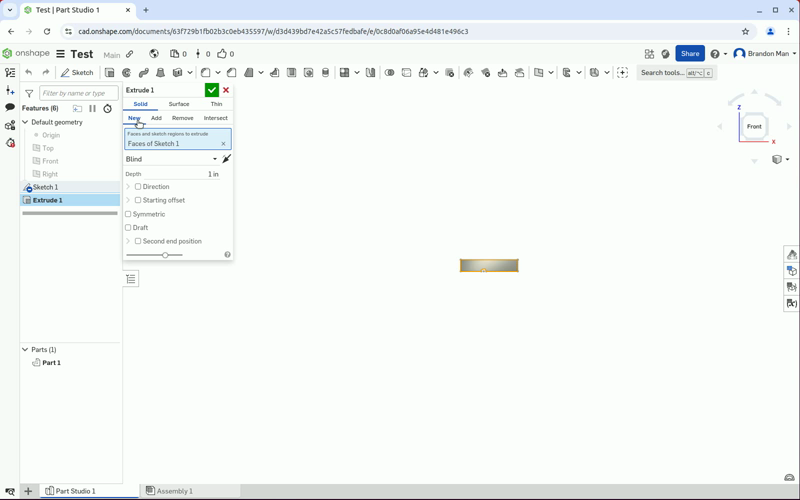
key(tab, 4)
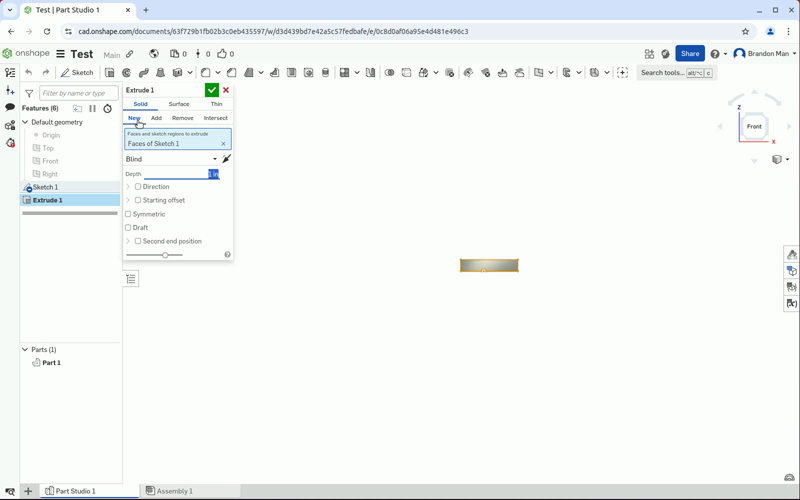
text(2.407)
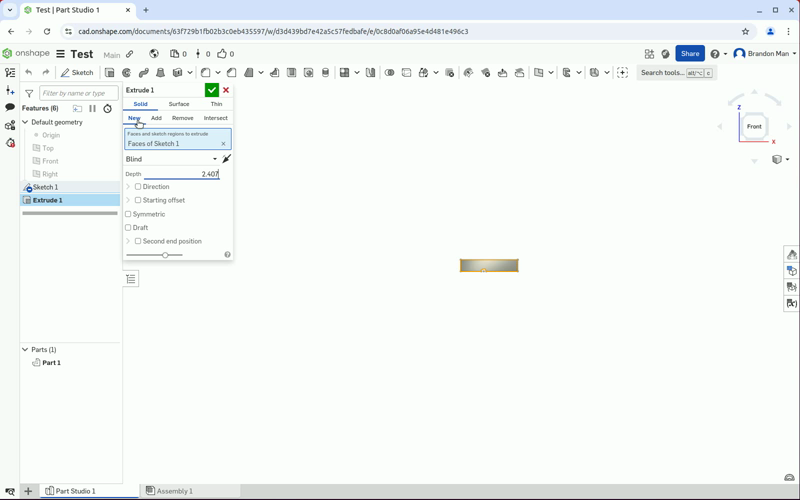
key(enter)
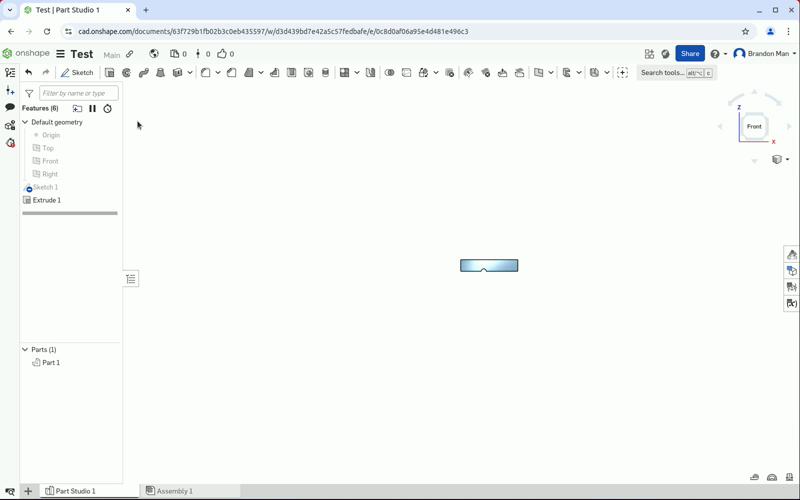
key(shift+h)
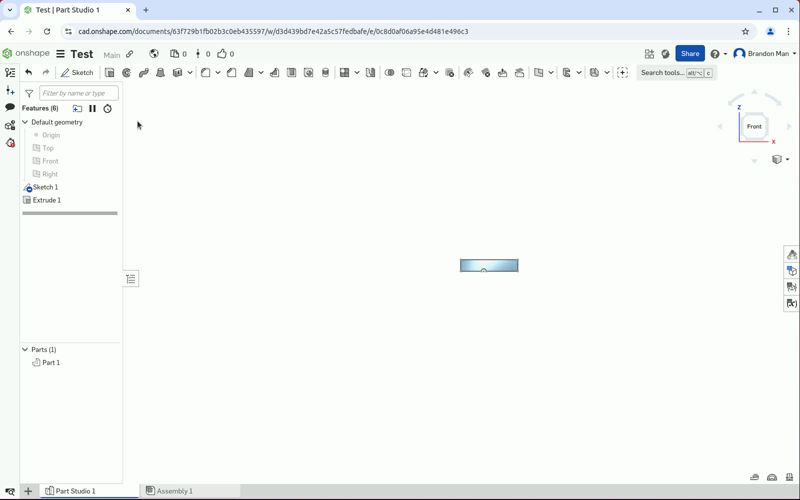
key(shift+h)
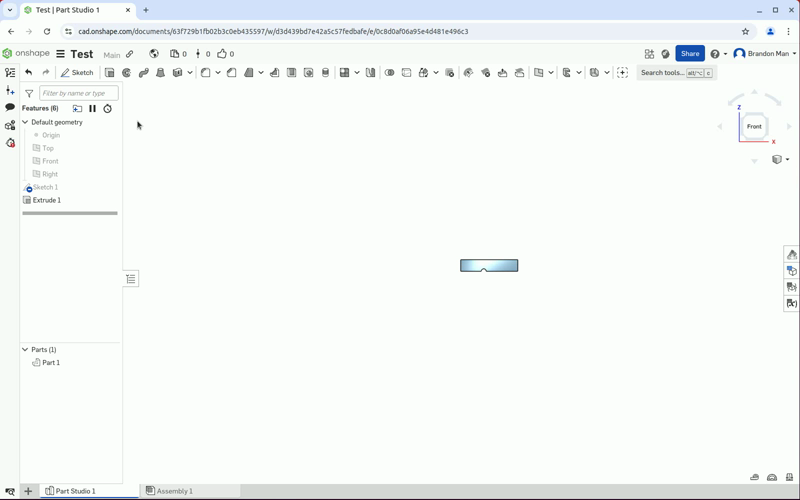
mouse_move(73, 189)
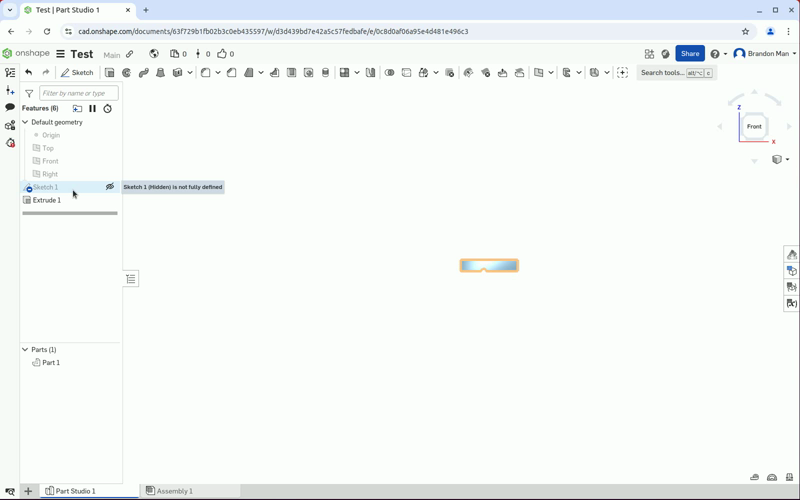
click(73, 189)
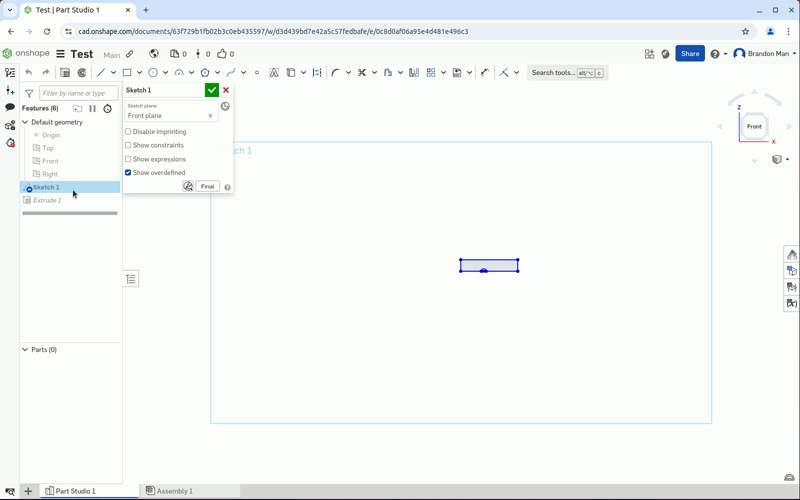
mouse_move(229, 92)
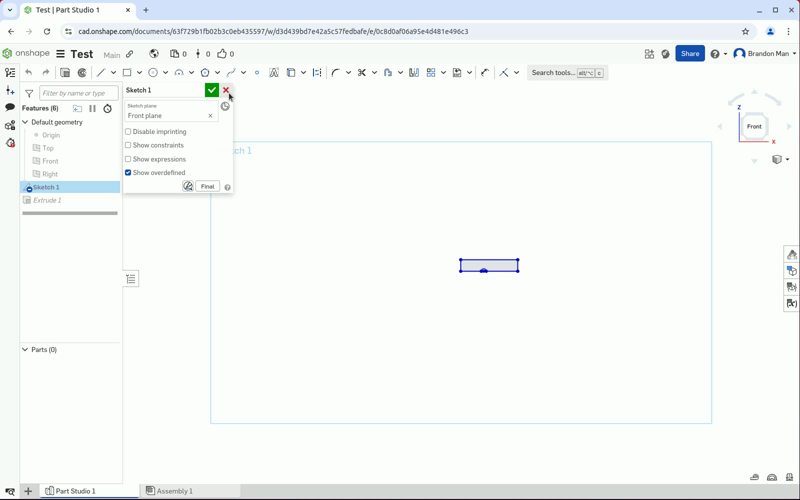
click(229, 92)
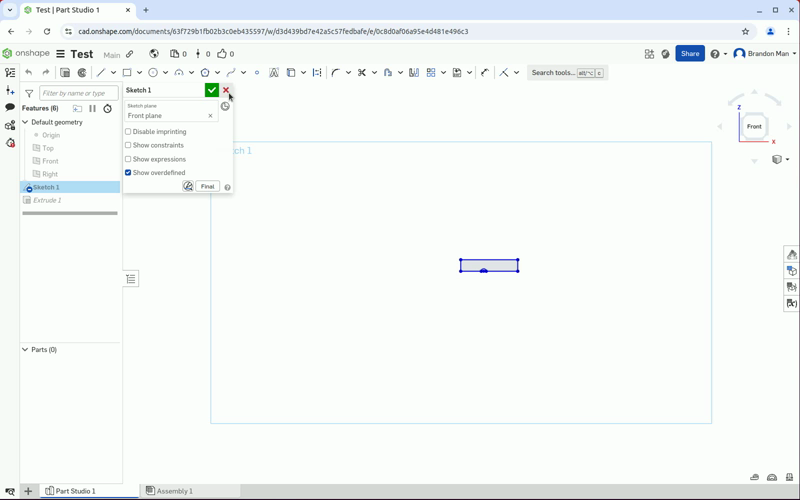
key(shift+s)
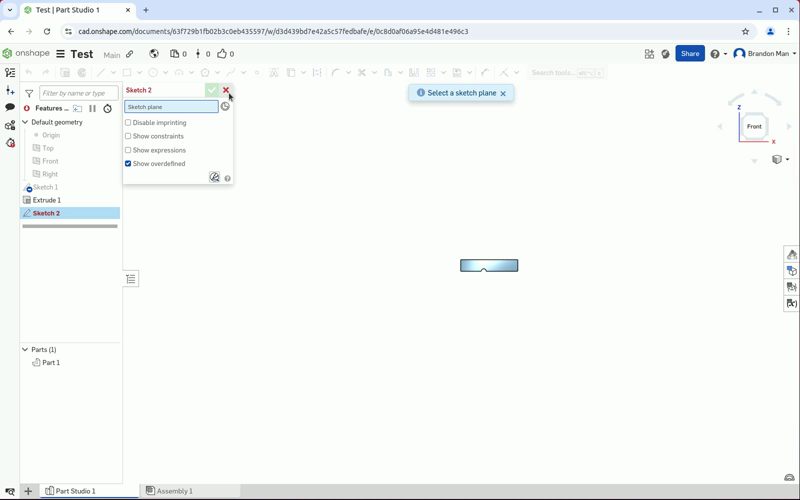
mouse_move(73, 163)
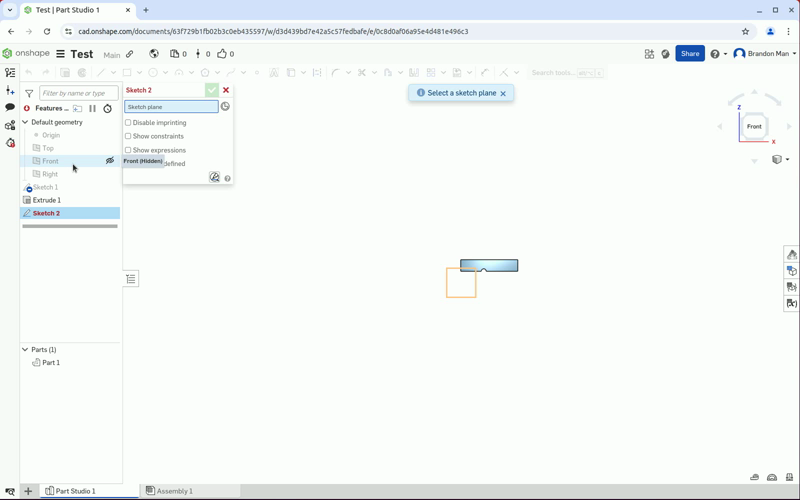
click(73, 163)
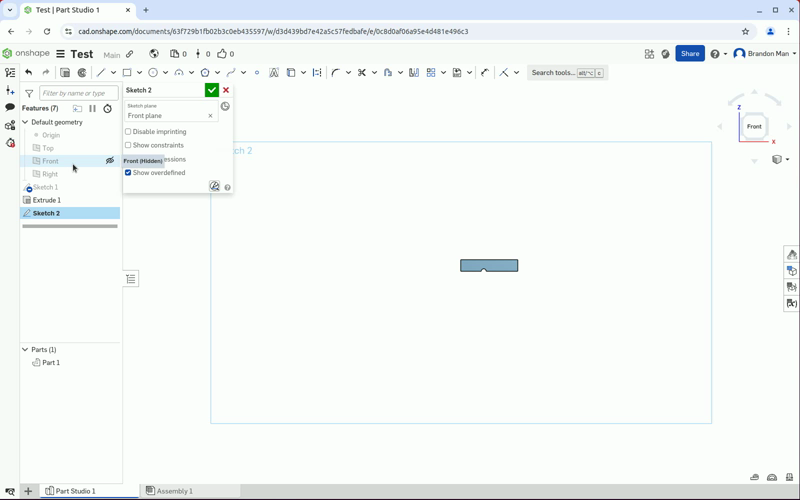
mouse_move(73, 352)
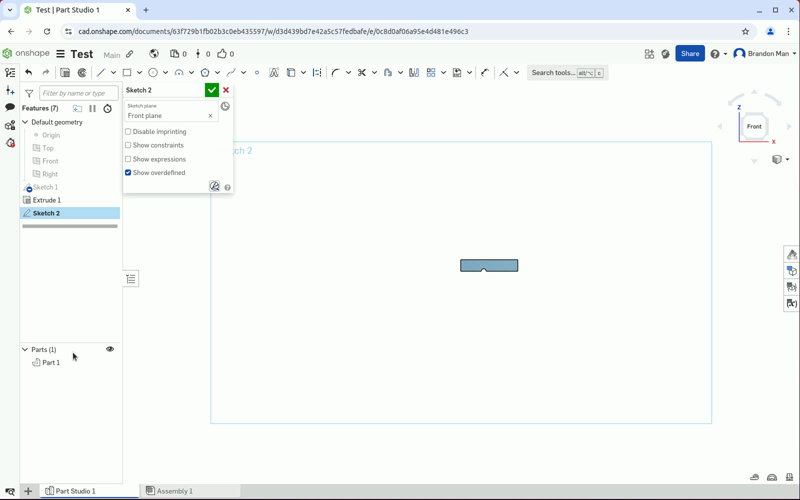
key(y)
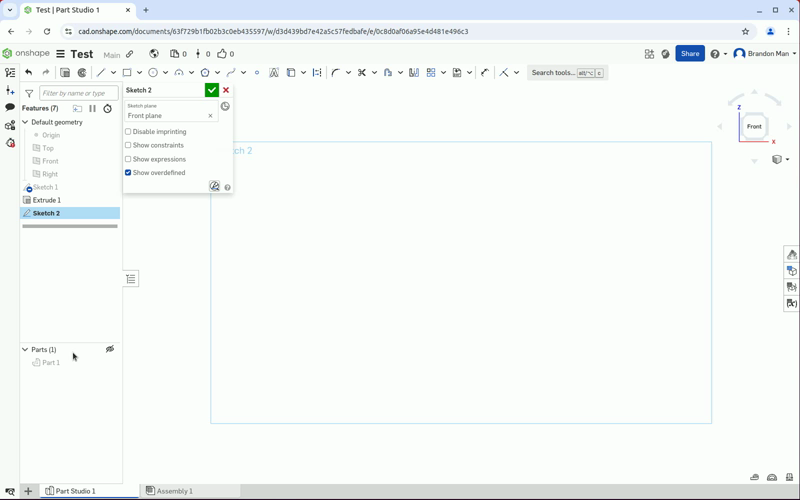
key(l)
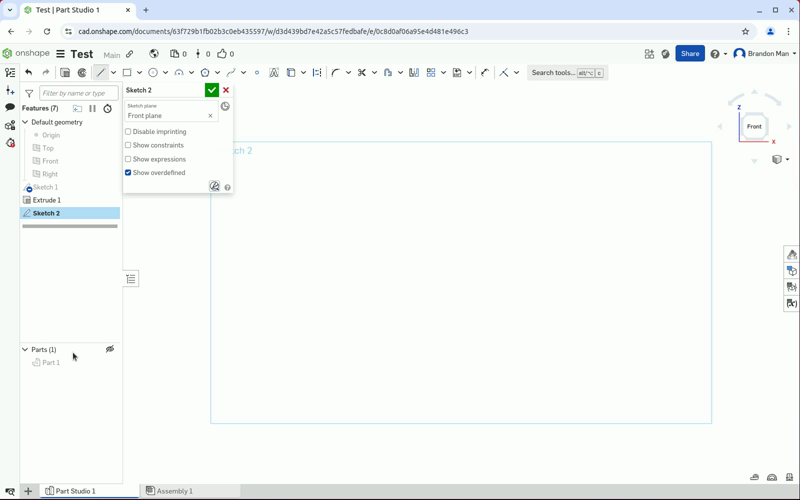
key_down(shift)
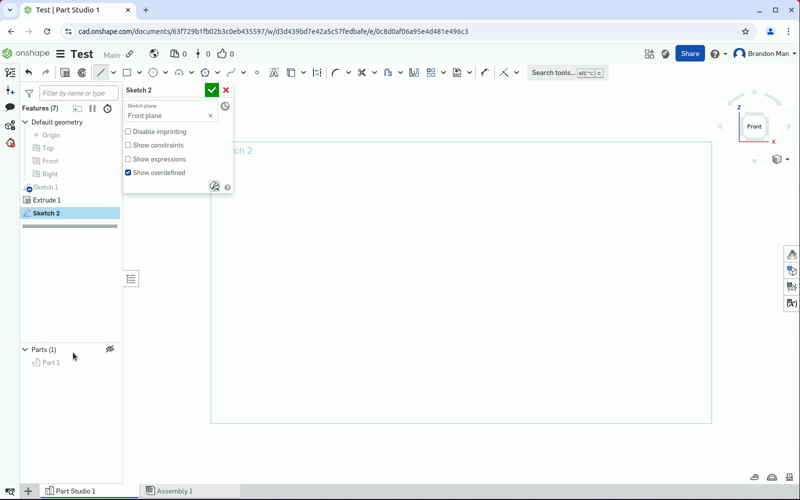
mouse_move(516, 271)
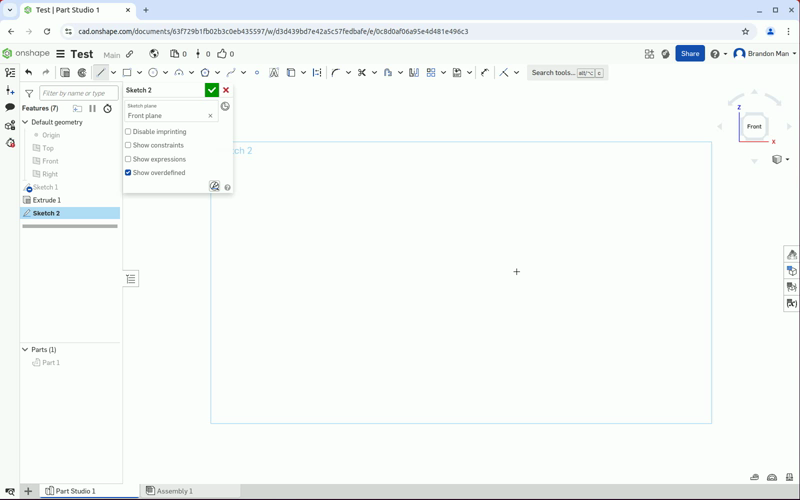
click(516, 271)
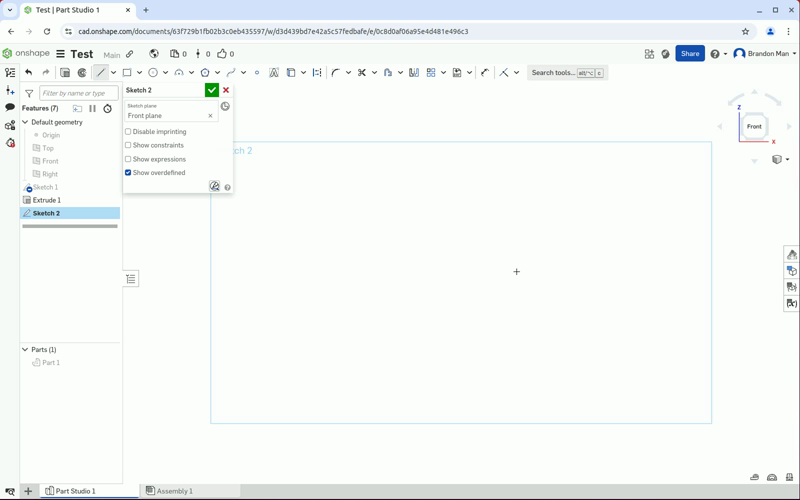
key_up(shift)
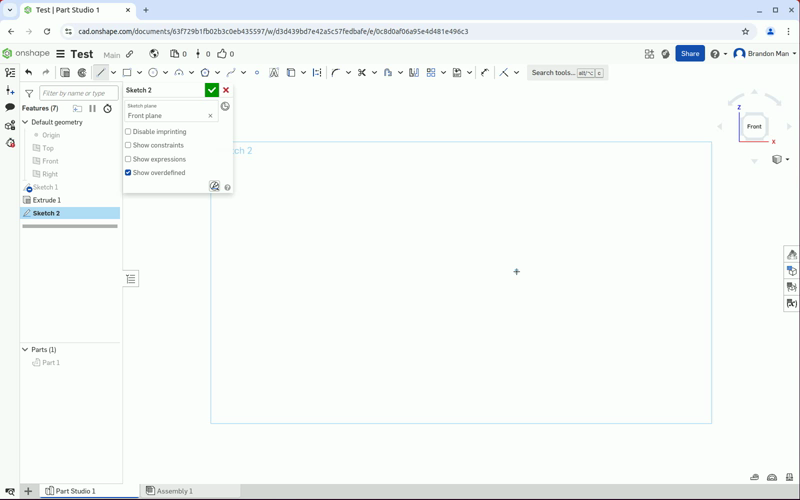
key_down(shift)
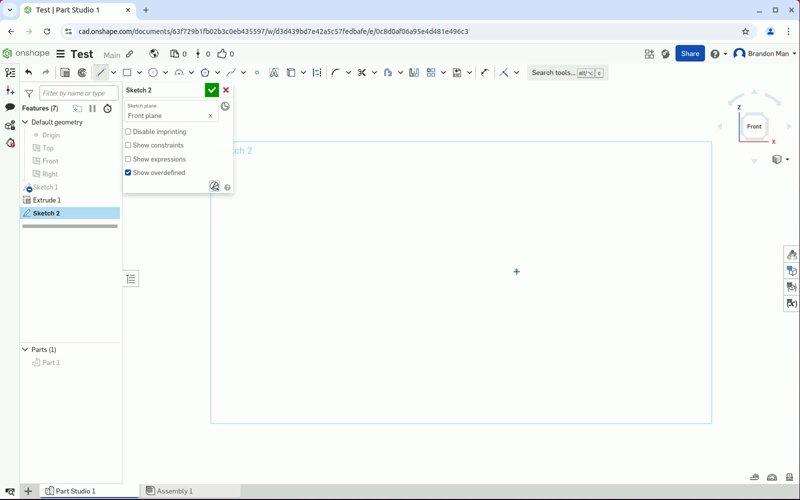
mouse_move(546, 271)
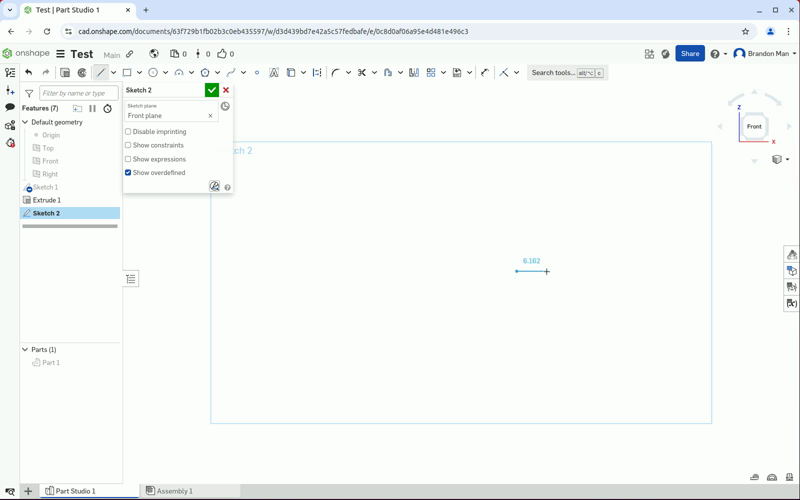
mouse_move(548, 271)
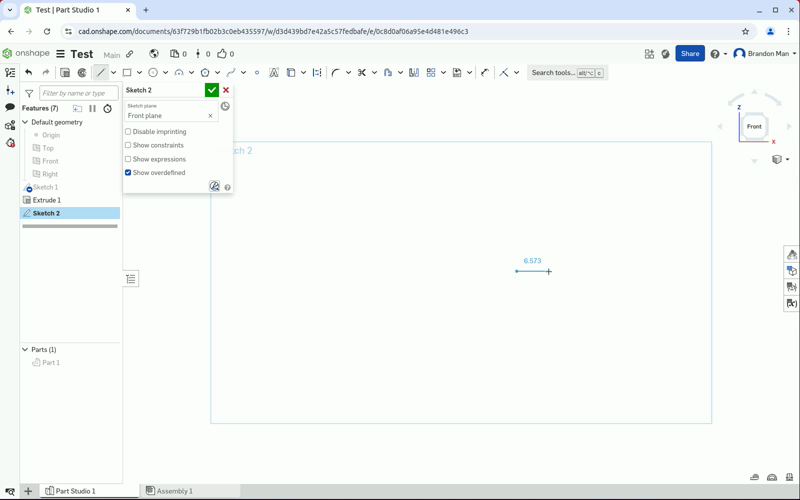
click(548, 271)
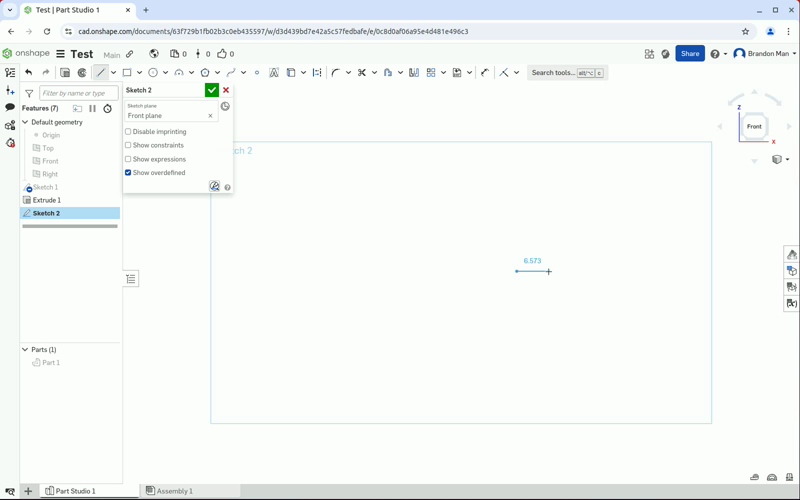
key_up(shift)
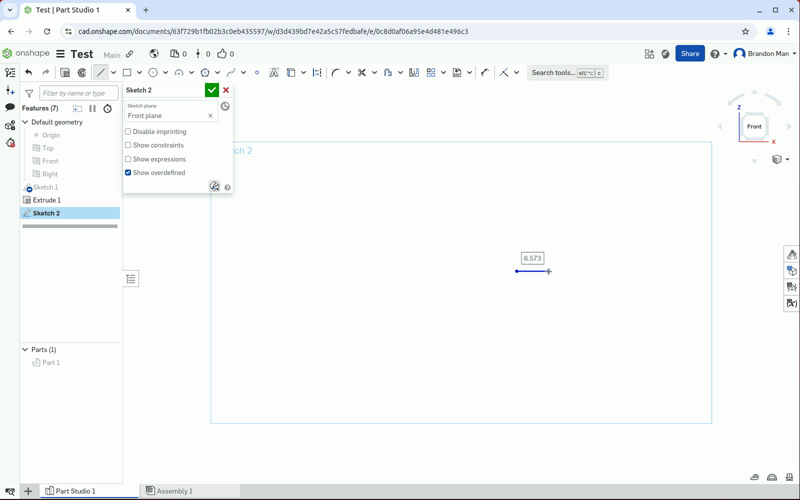
key(esc)
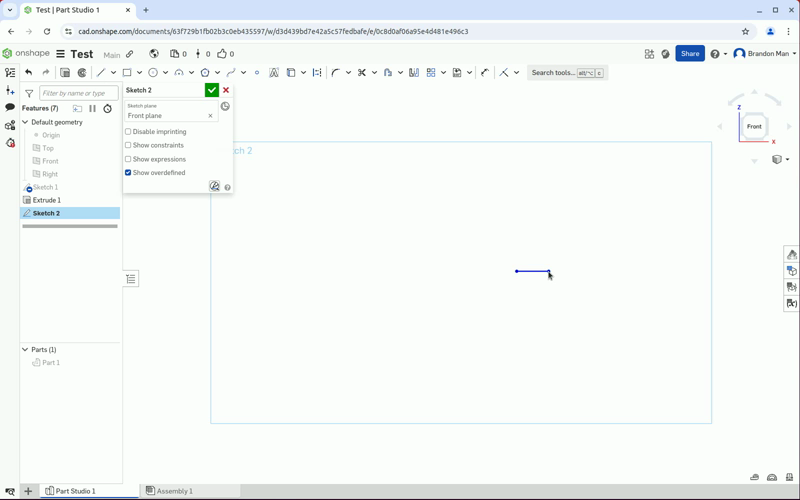
key(a)
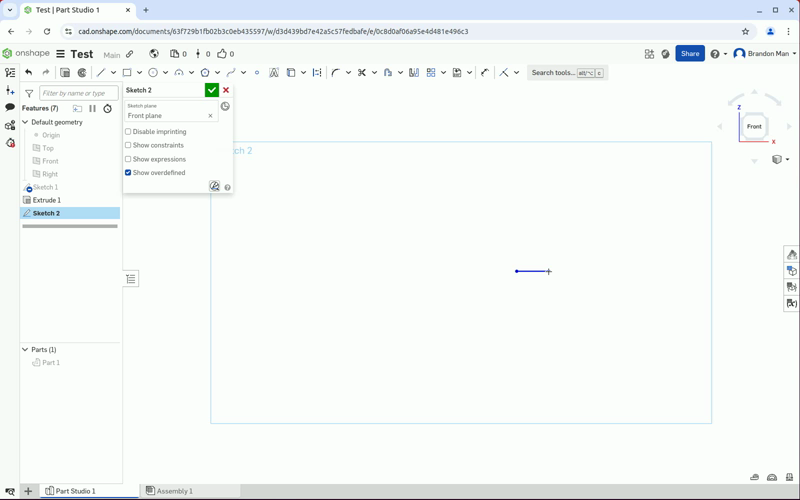
mouse_move(548, 271)
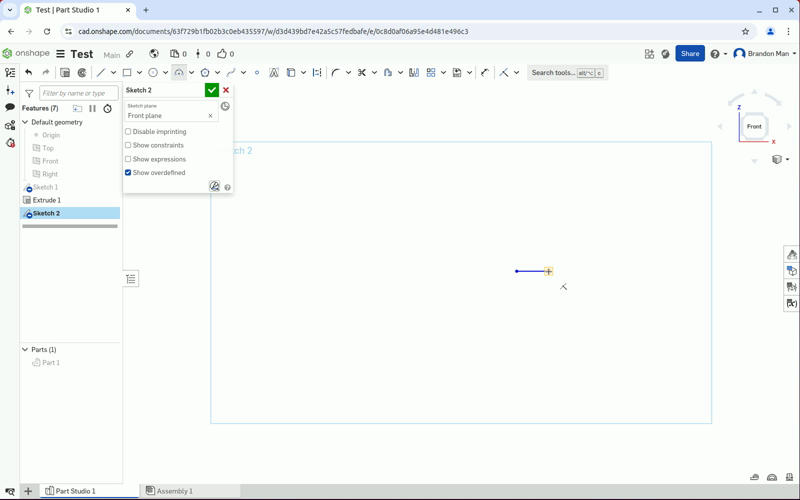
click(548, 271)
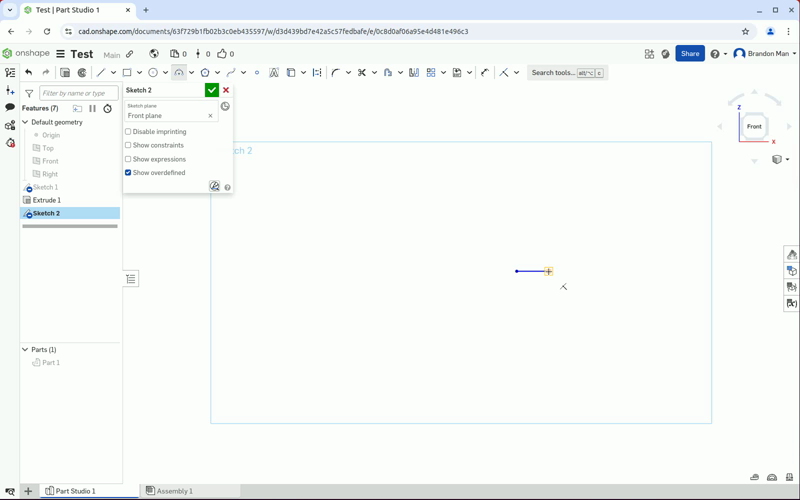
key_down(shift)
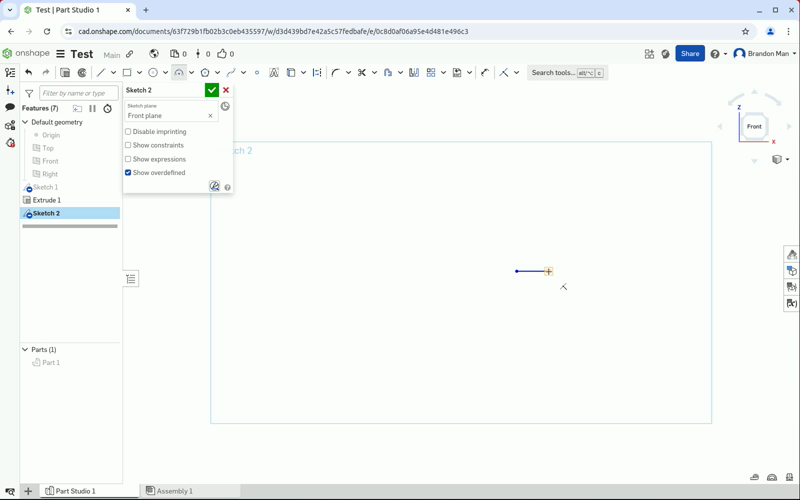
mouse_move(553, 271)
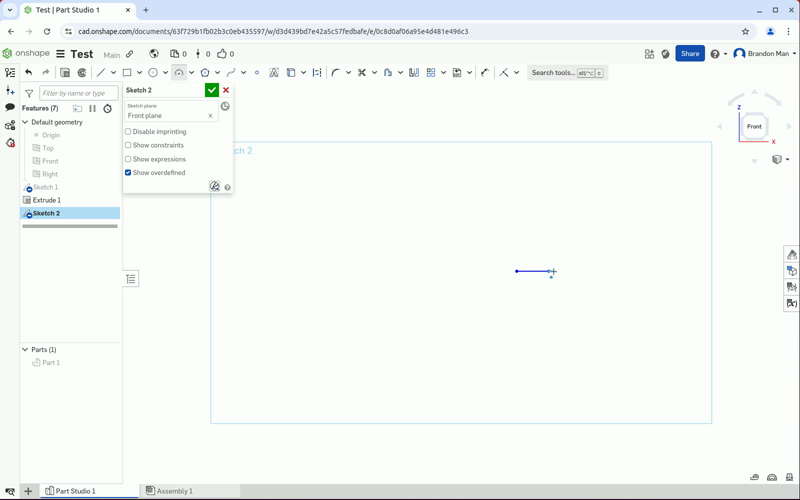
scroll(6)
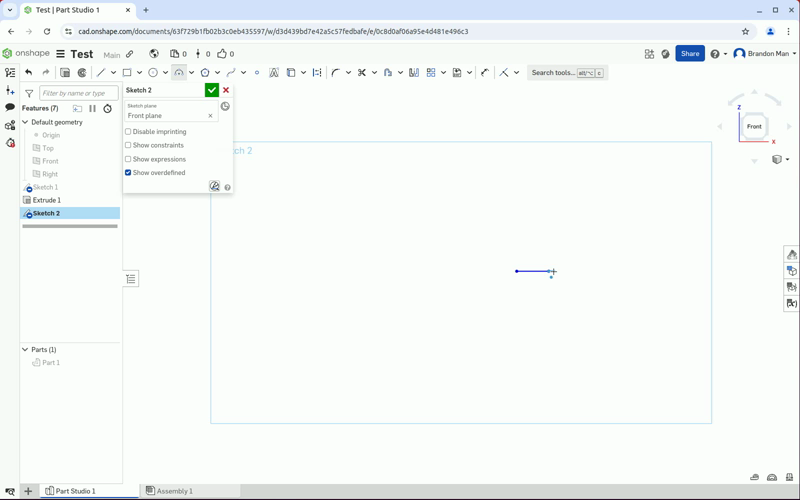
scroll(6)
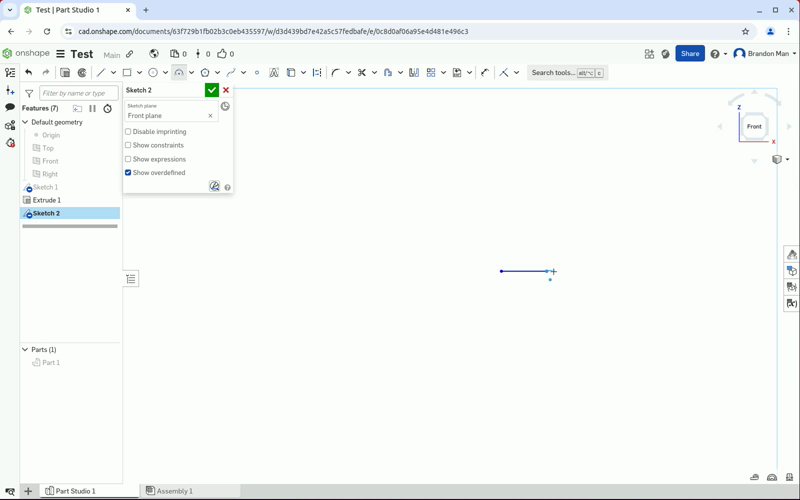
scroll(6)
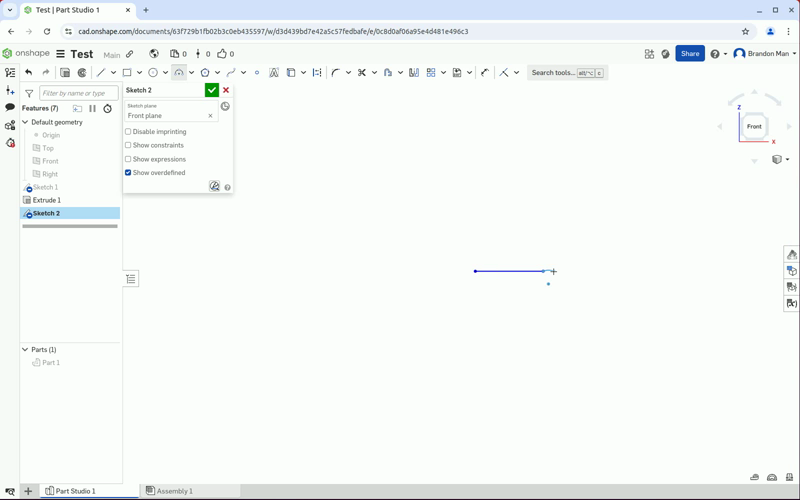
scroll(6)
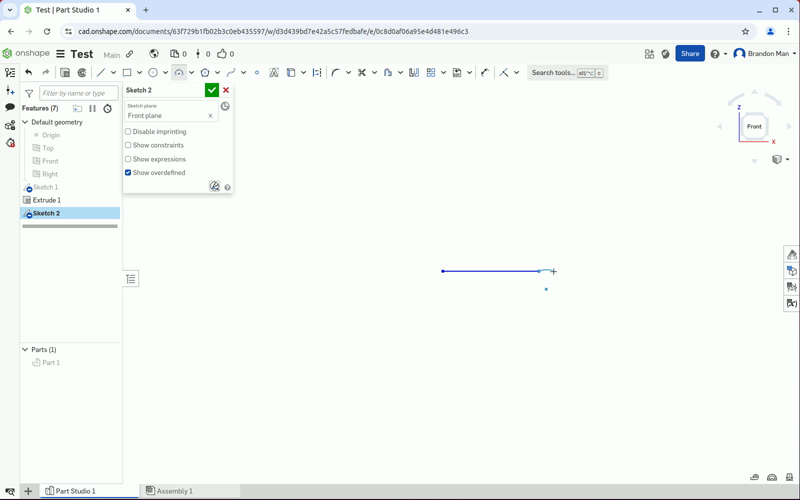
scroll(6)
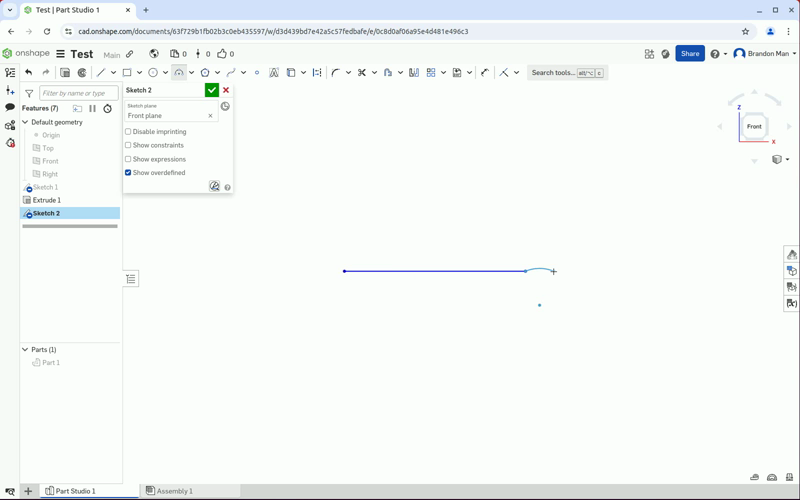
scroll(6)
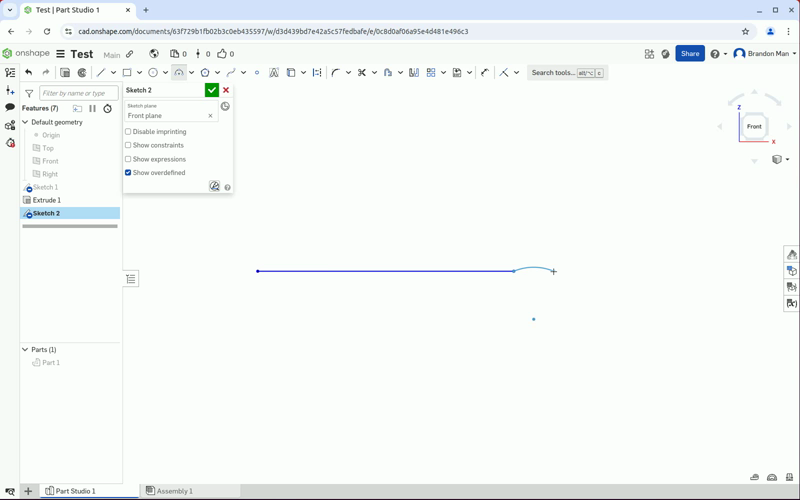
scroll(6)
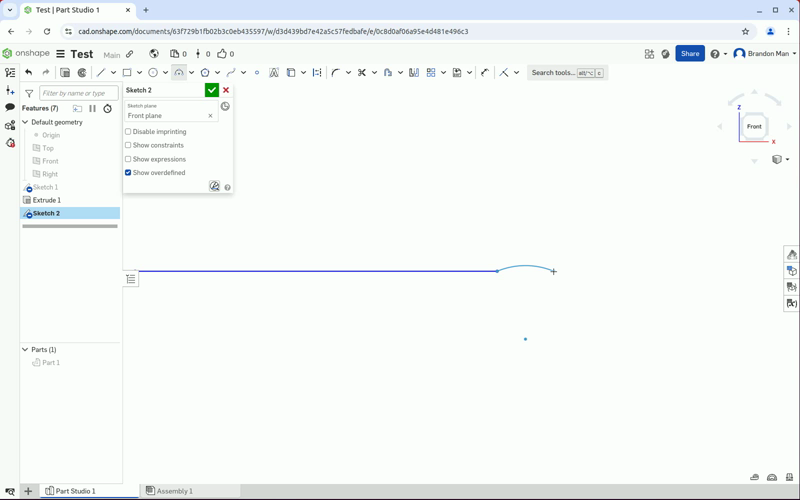
click(553, 271)
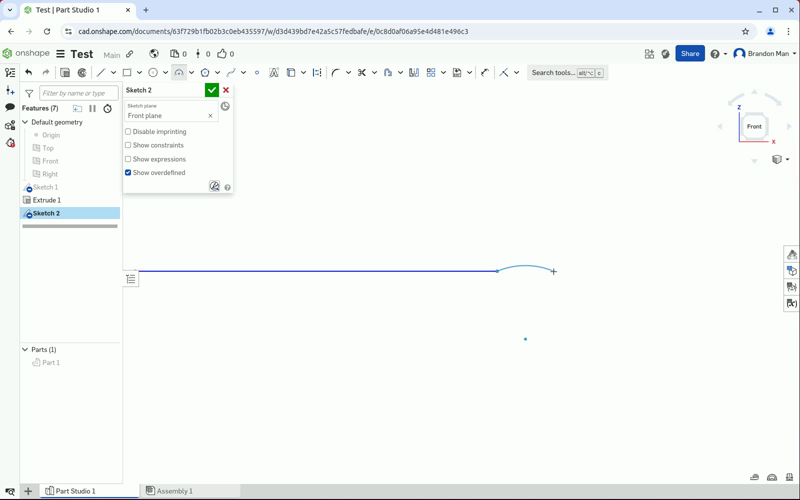
scroll(-6)
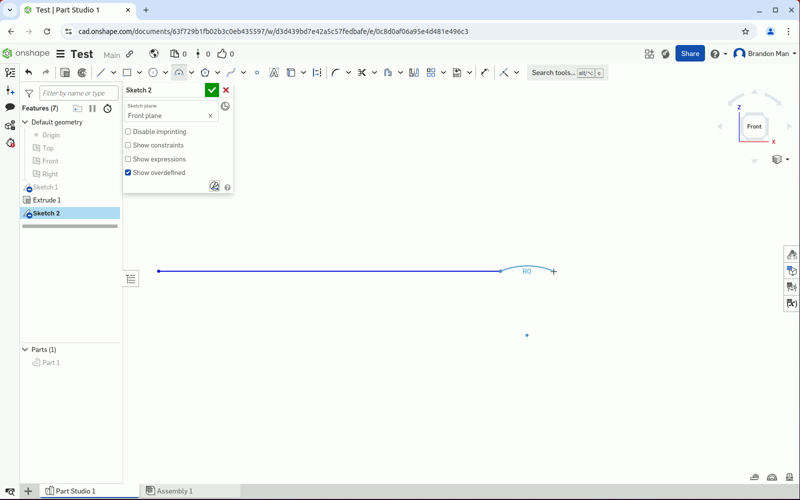
scroll(-6)
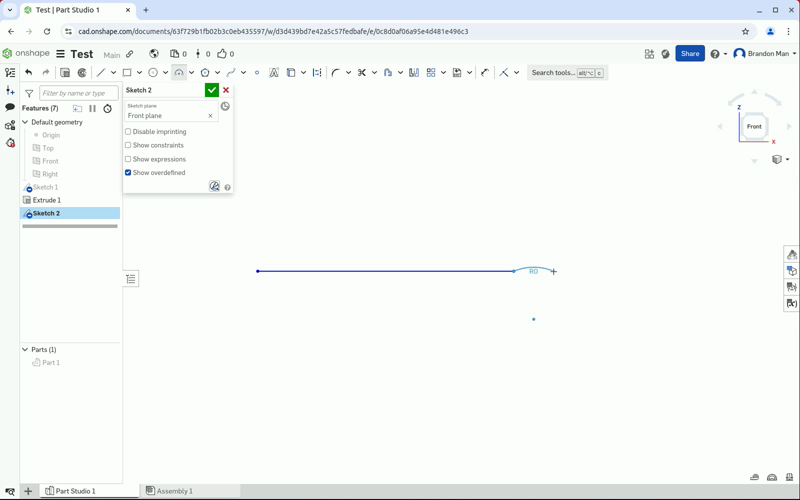
scroll(-6)
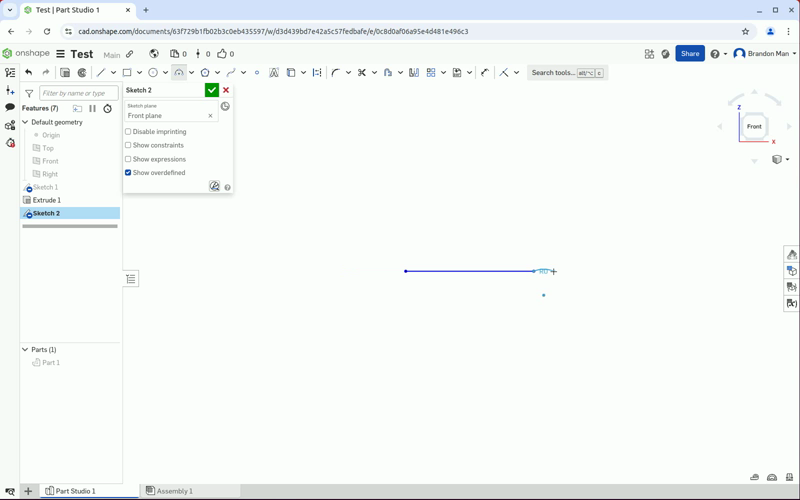
scroll(-6)
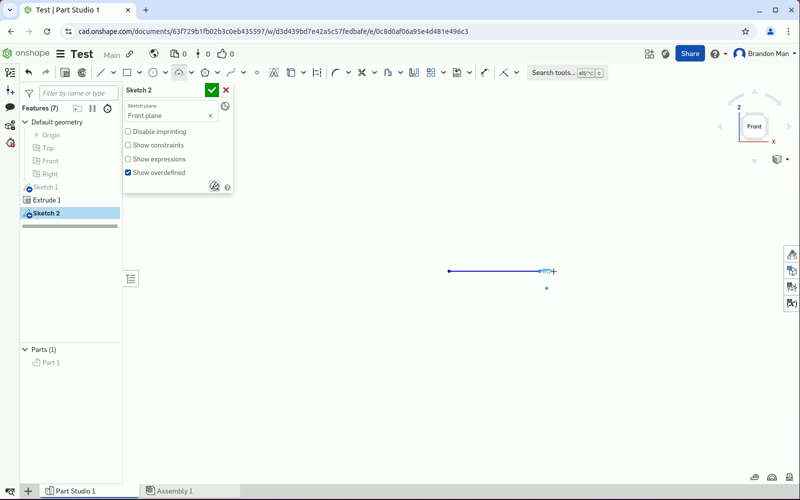
scroll(-6)
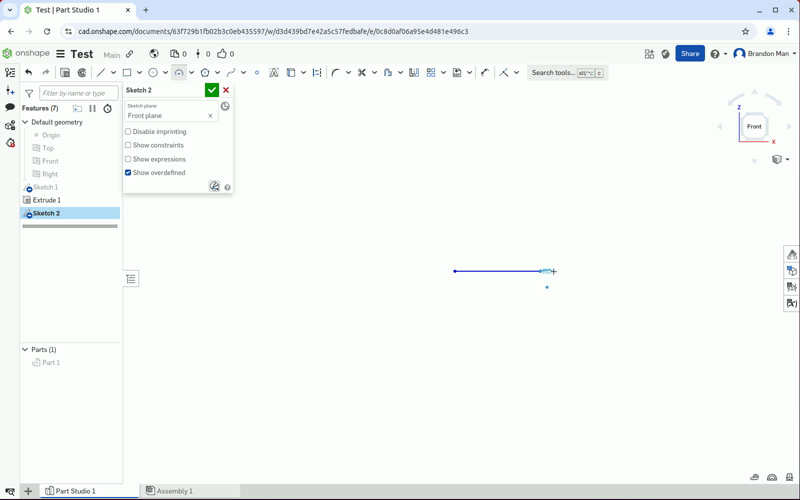
scroll(-6)
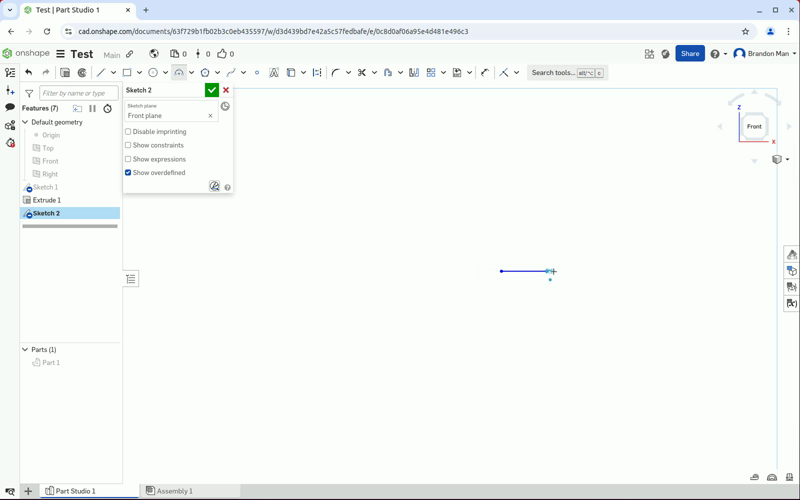
scroll(-6)
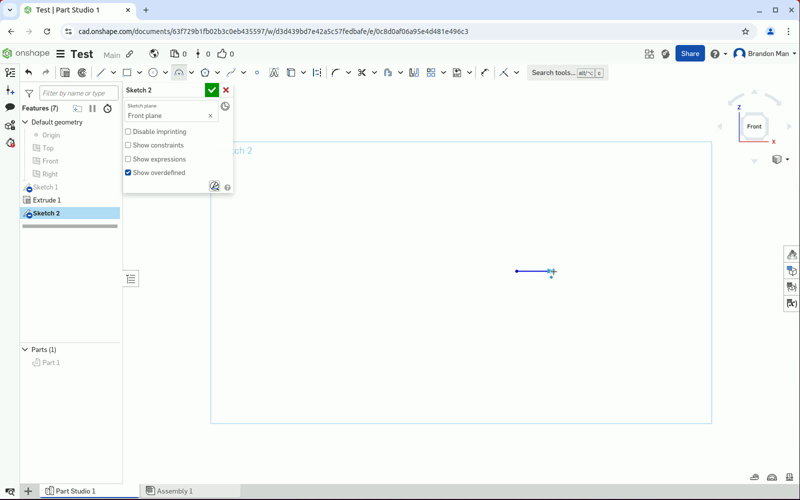
mouse_move(551, 268)
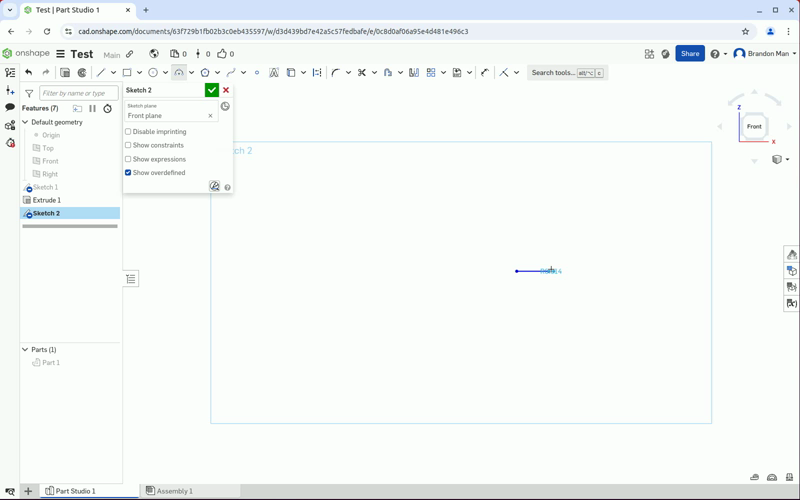
scroll(6)
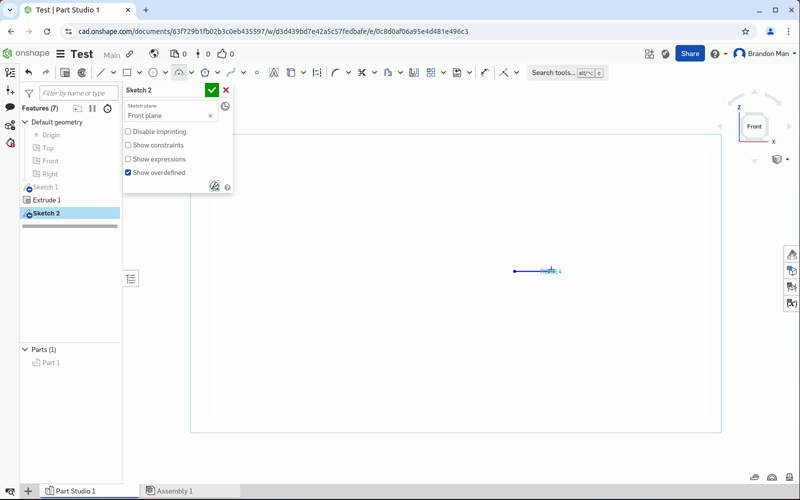
scroll(6)
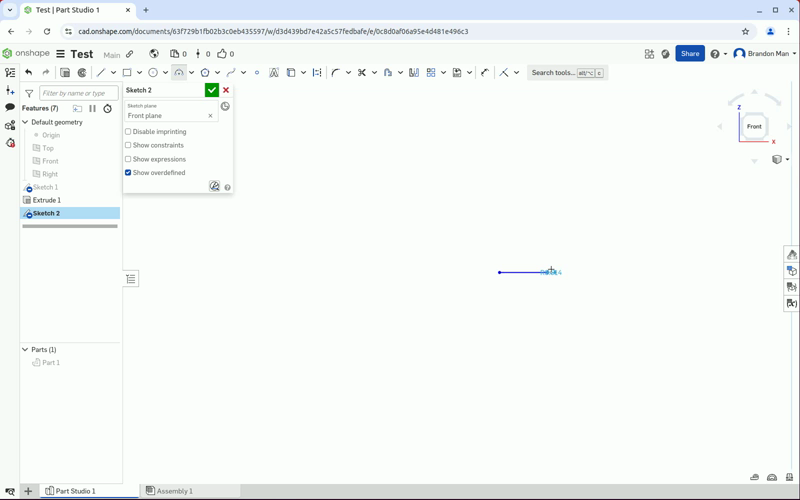
scroll(6)
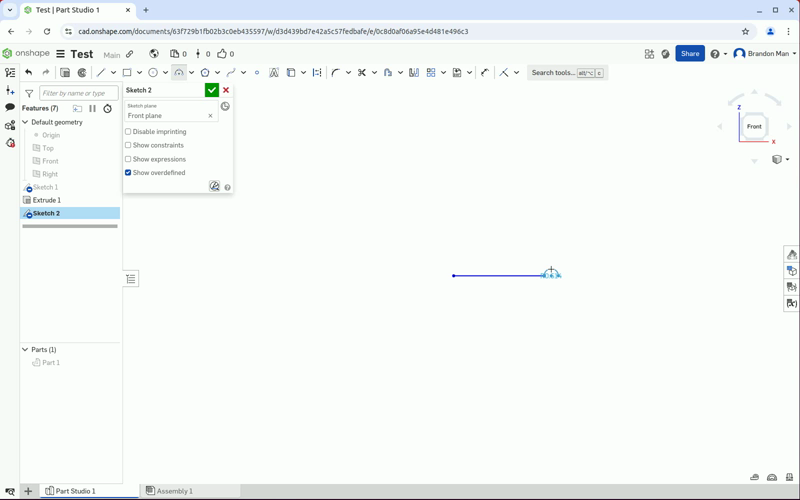
scroll(6)
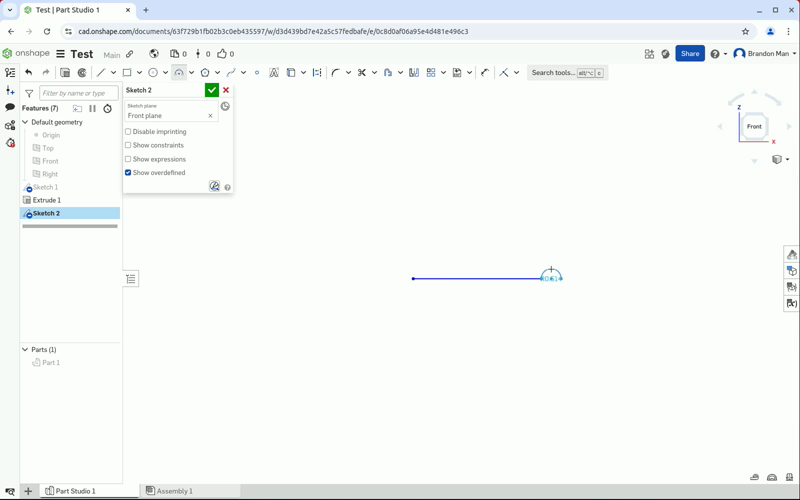
scroll(6)
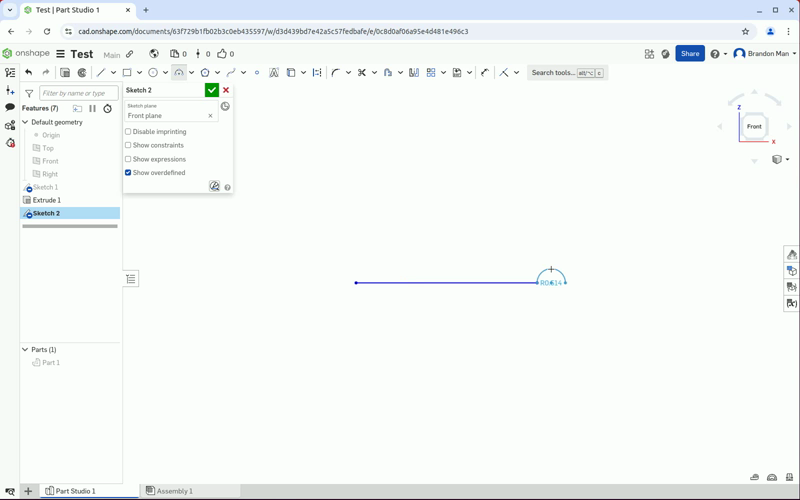
scroll(6)
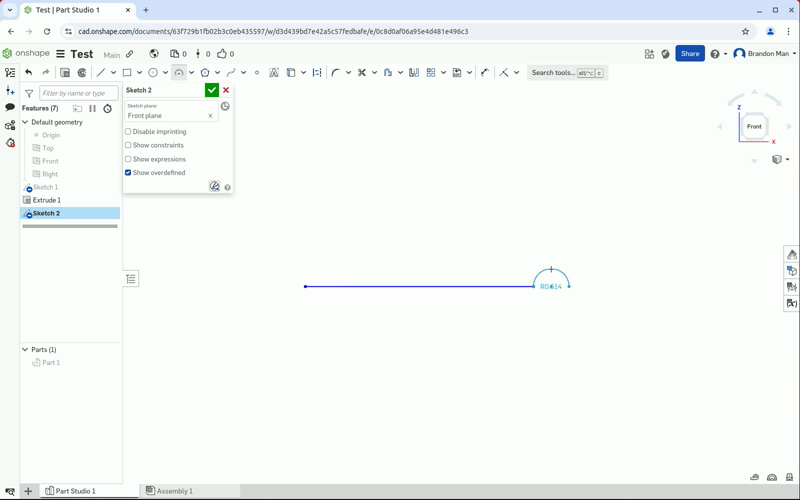
scroll(6)
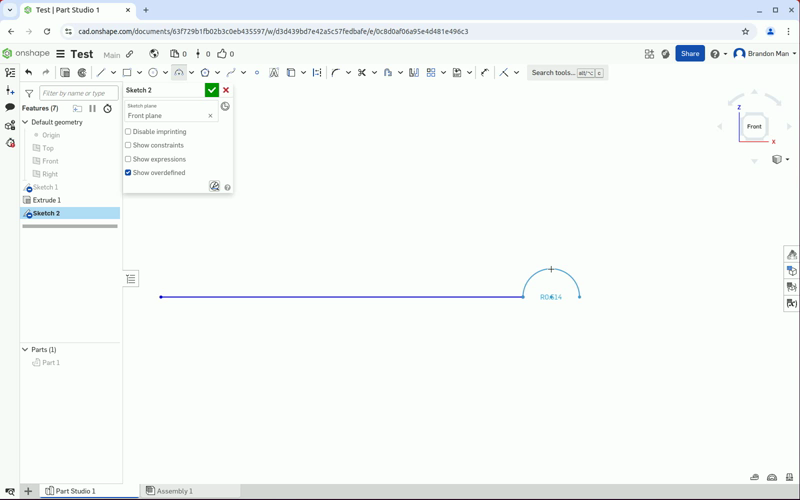
click(551, 268)
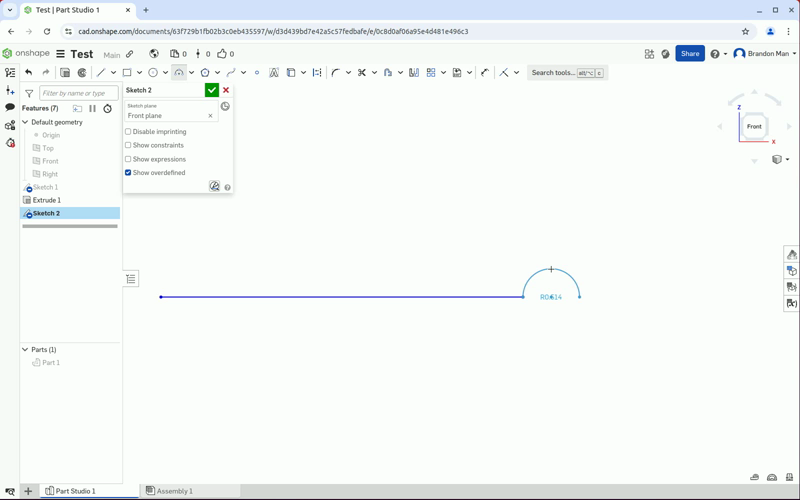
scroll(-6)
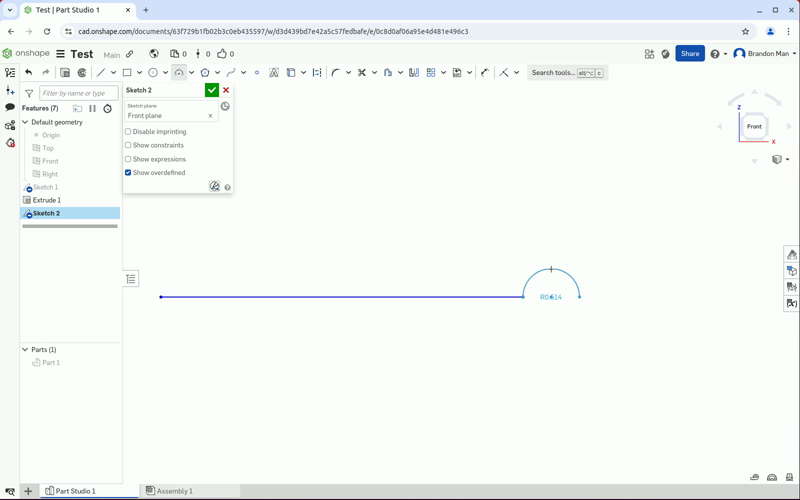
scroll(-6)
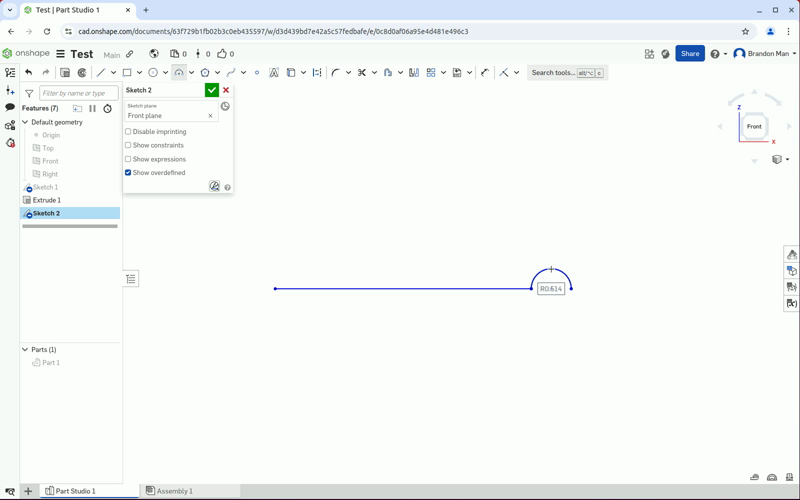
scroll(-6)
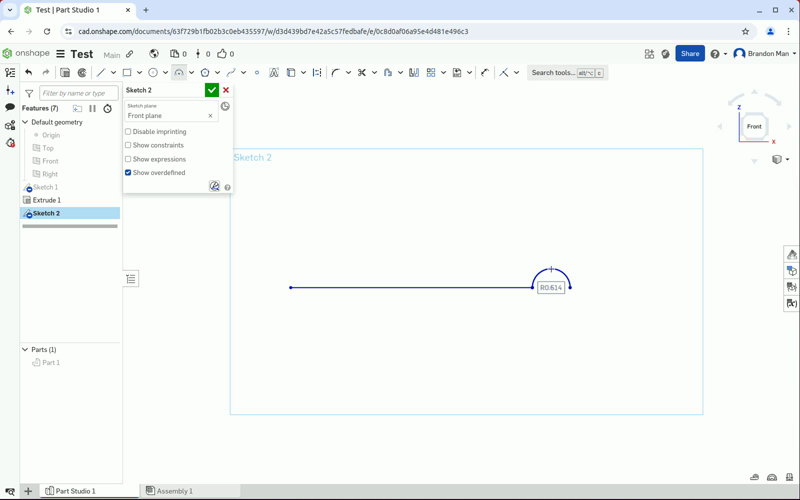
scroll(-6)
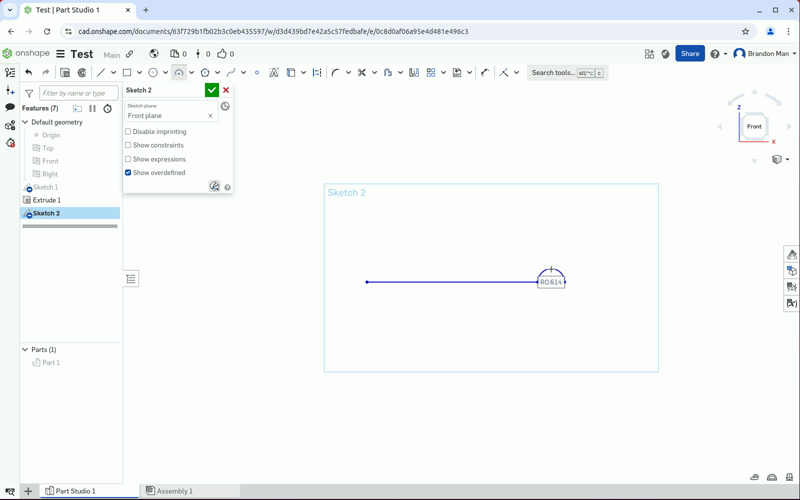
scroll(-6)
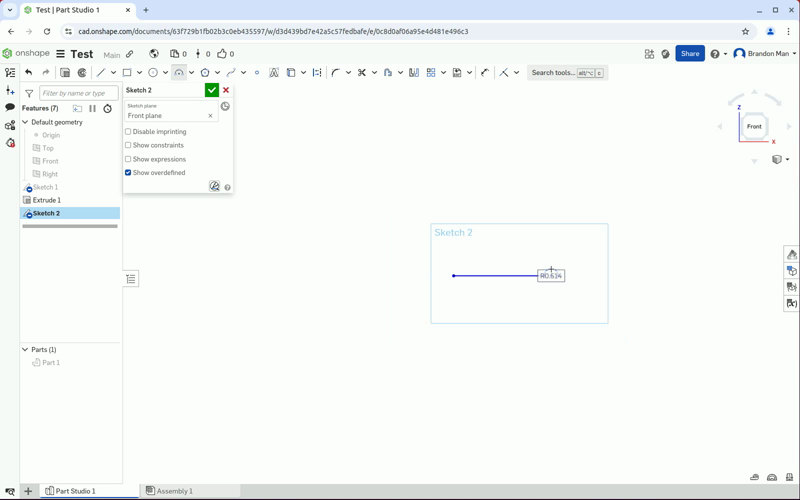
scroll(-6)
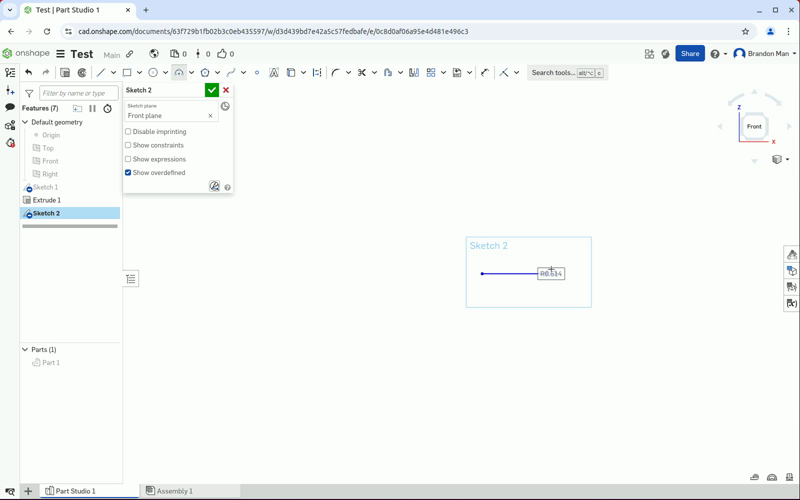
scroll(-6)
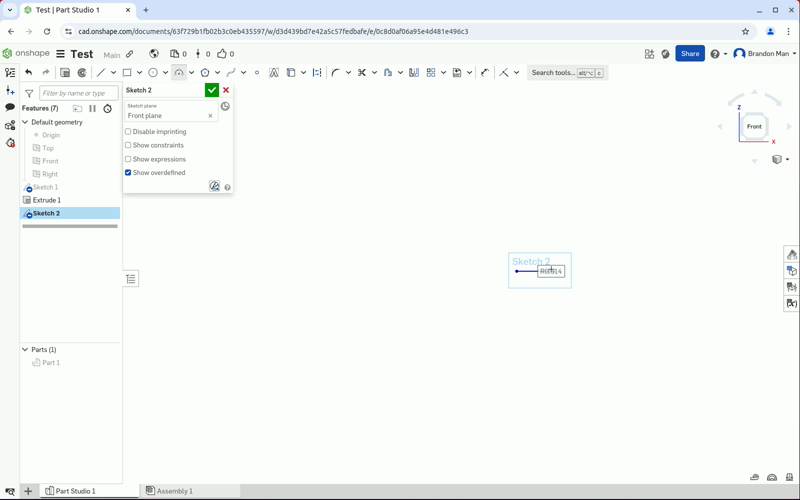
key_up(shift)
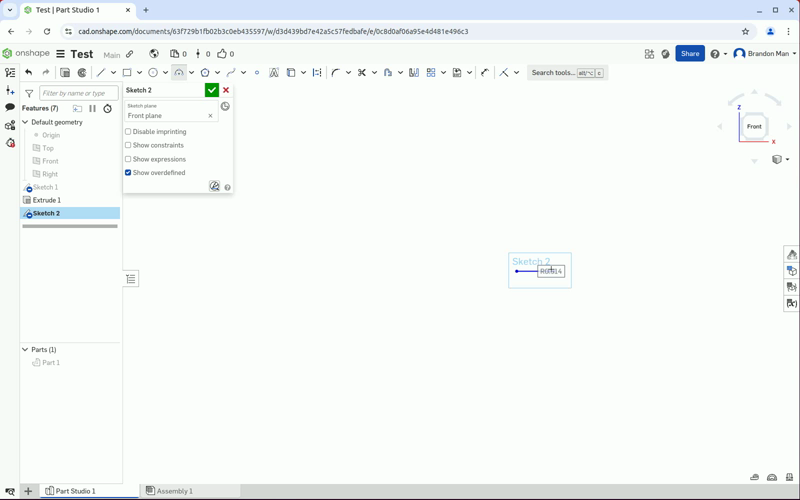
key(esc)
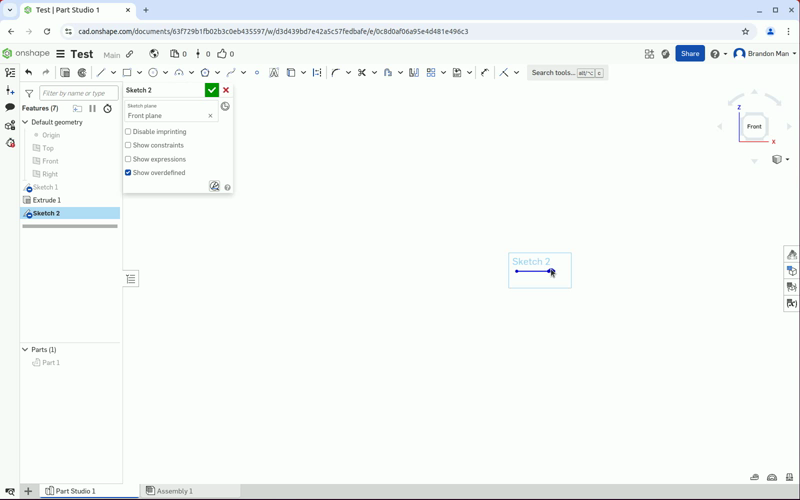
key(l)
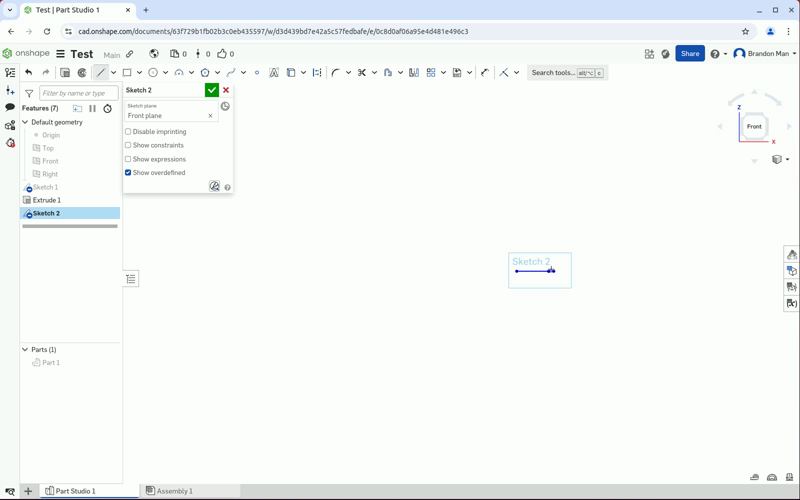
mouse_move(553, 271)
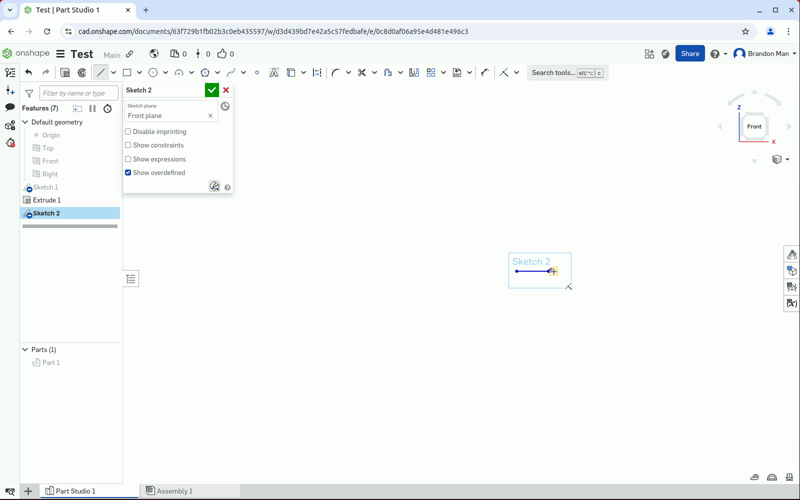
scroll(6)
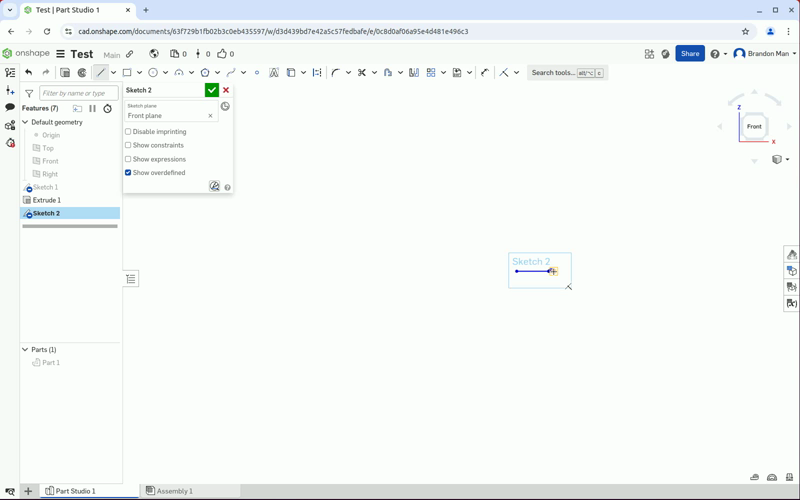
scroll(6)
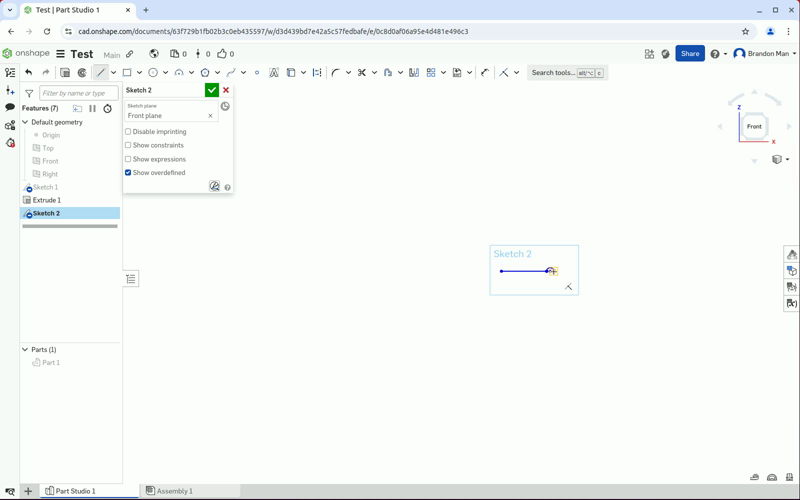
scroll(6)
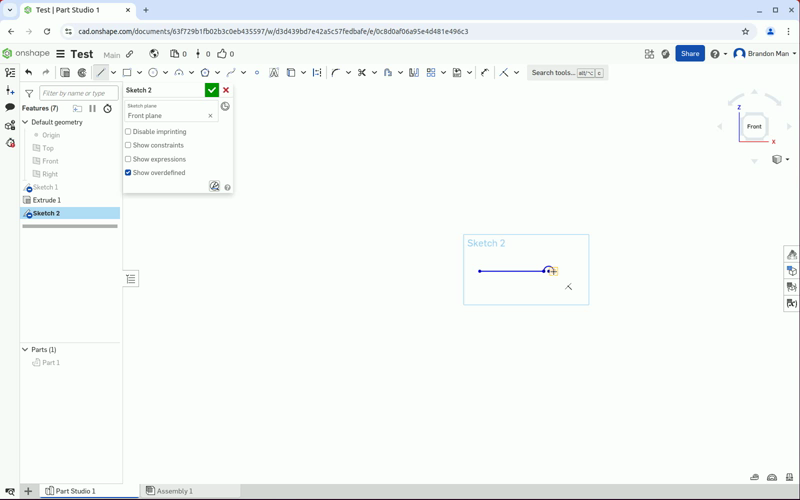
scroll(6)
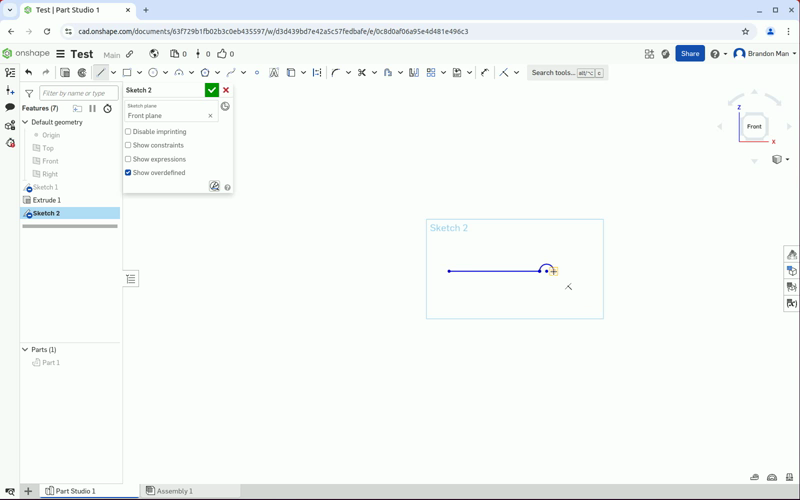
scroll(6)
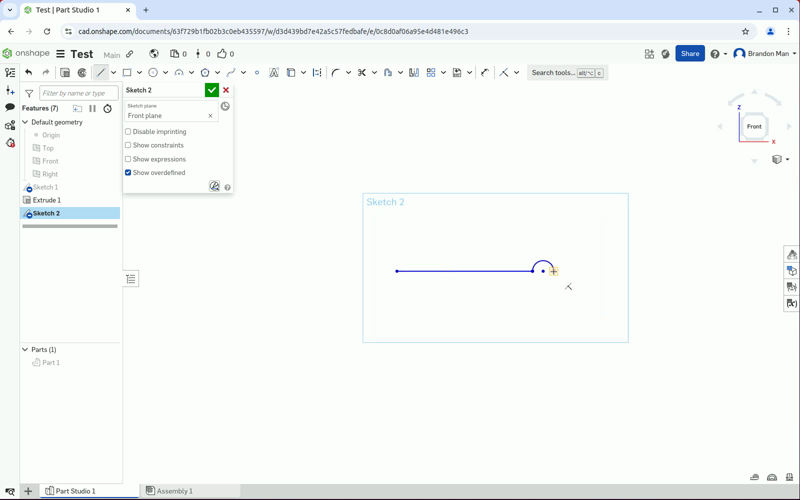
scroll(6)
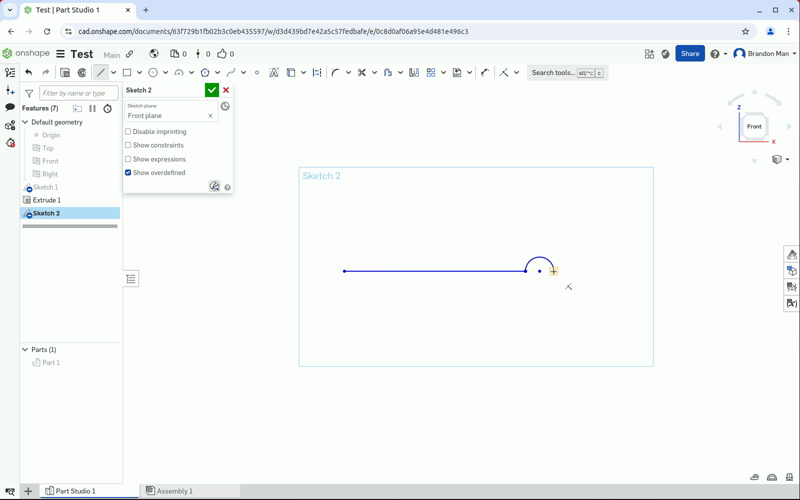
scroll(6)
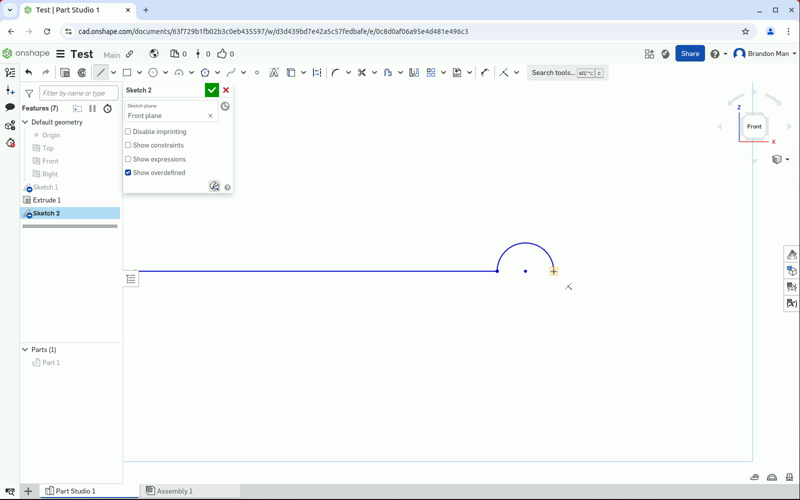
click(553, 271)
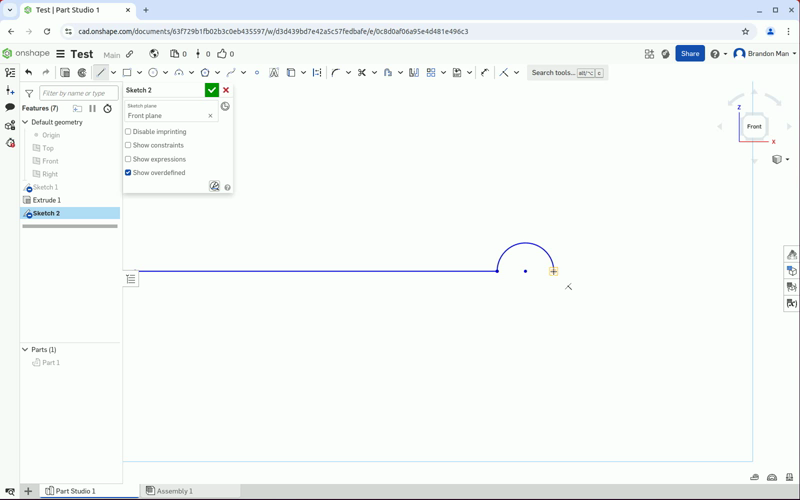
scroll(-6)
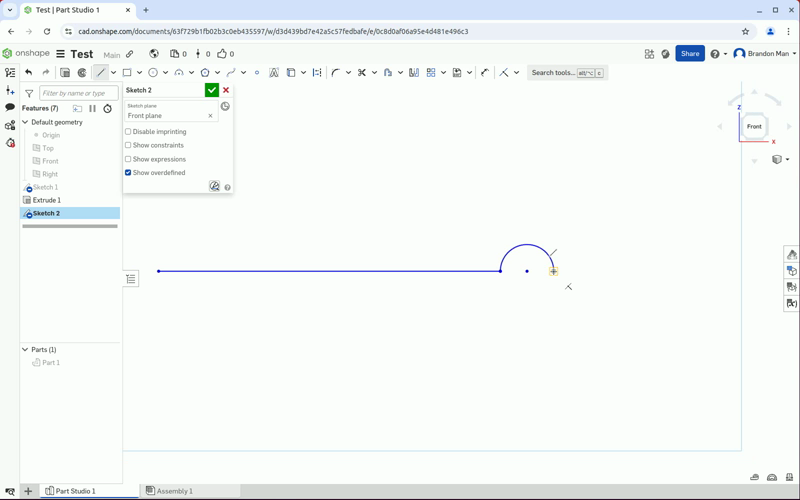
scroll(-6)
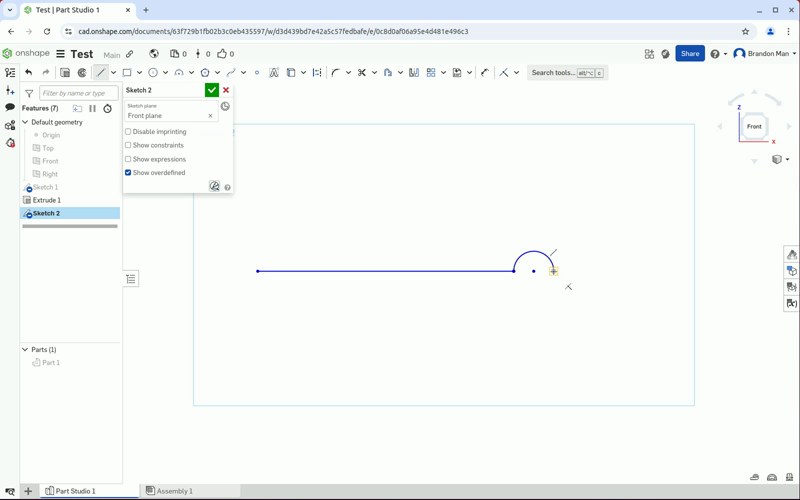
scroll(-6)
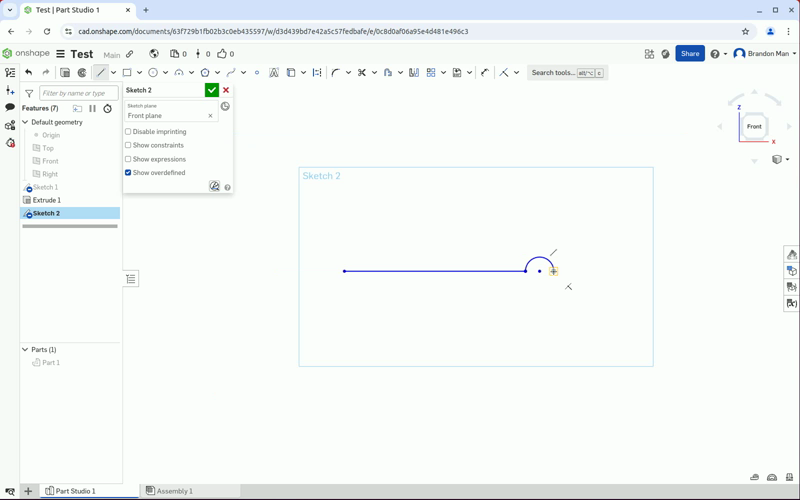
scroll(-6)
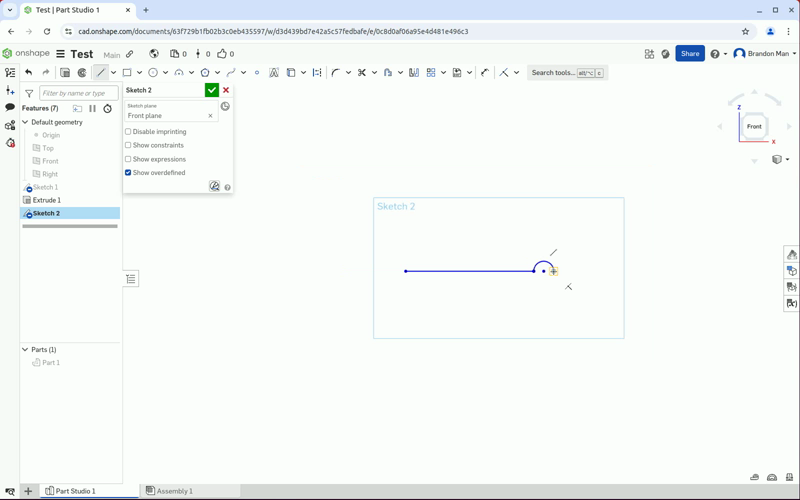
scroll(-6)
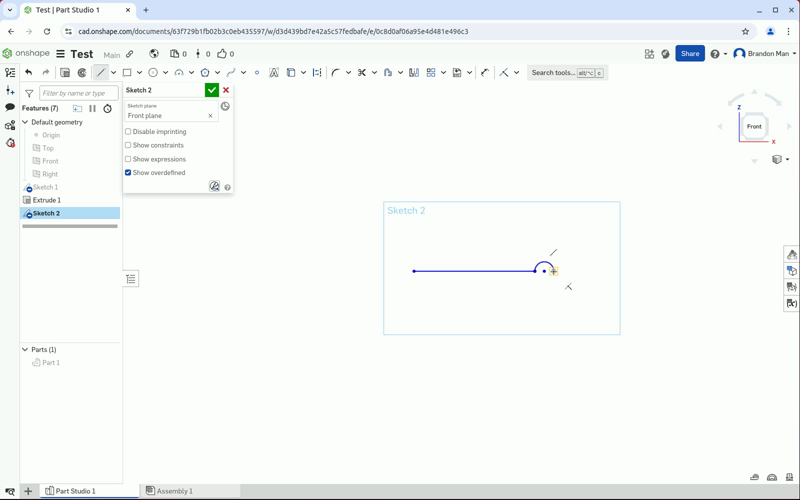
scroll(-6)
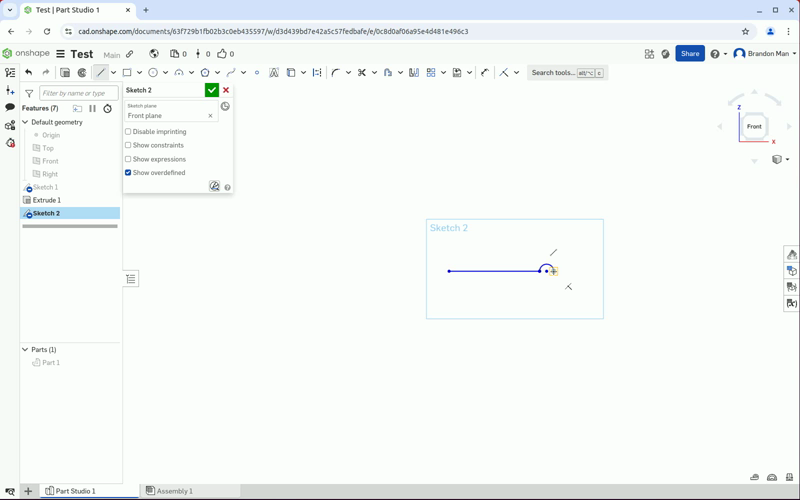
scroll(-6)
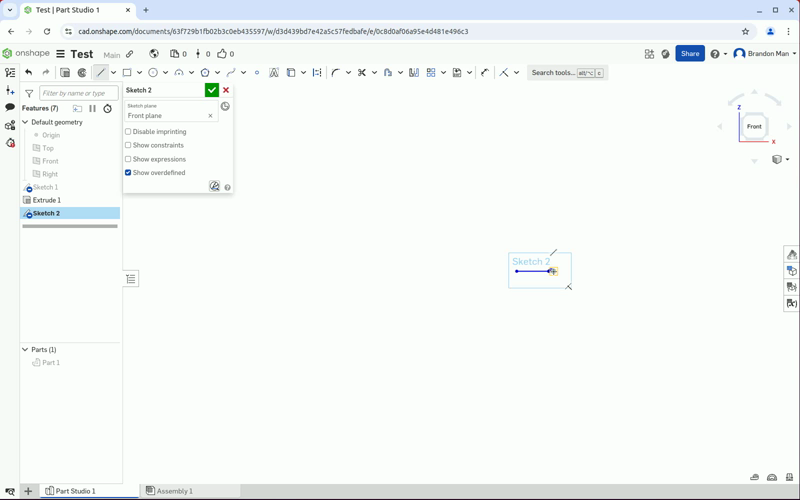
key_down(shift)
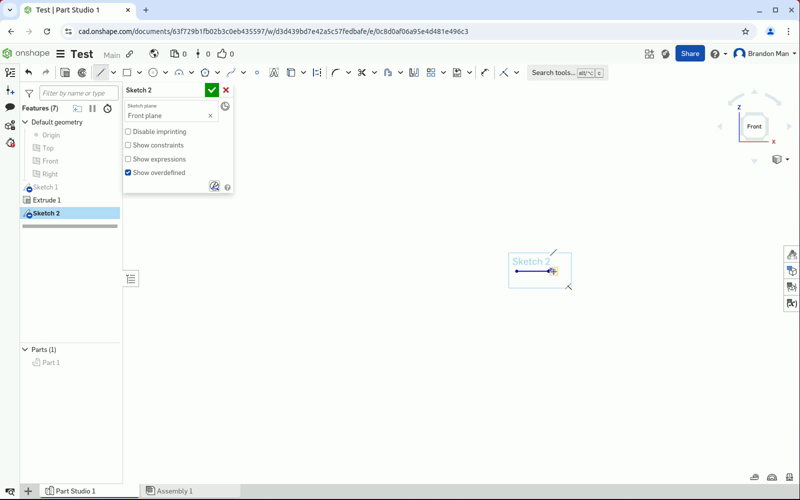
mouse_move(583, 271)
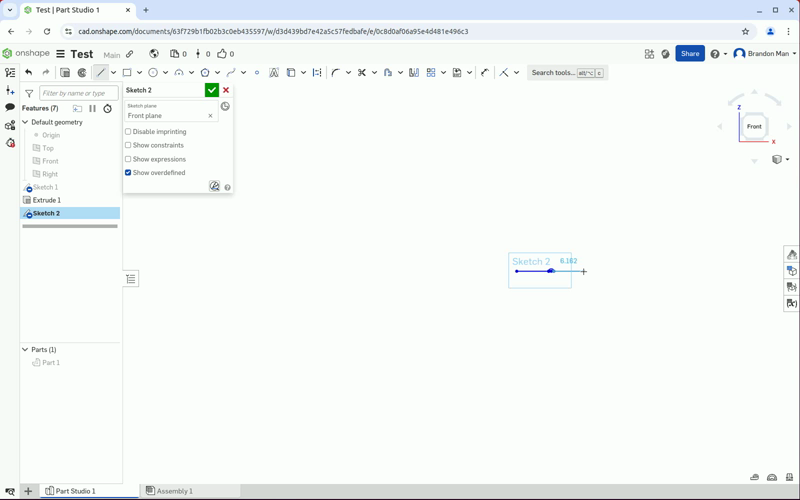
mouse_move(573, 271)
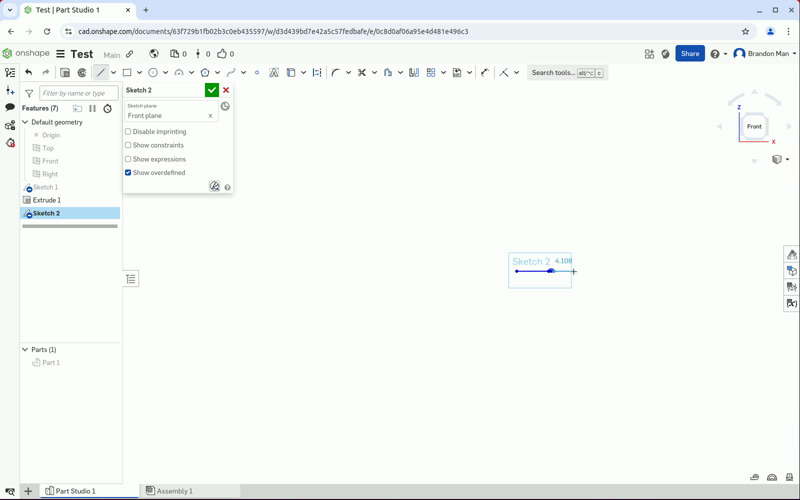
click(573, 271)
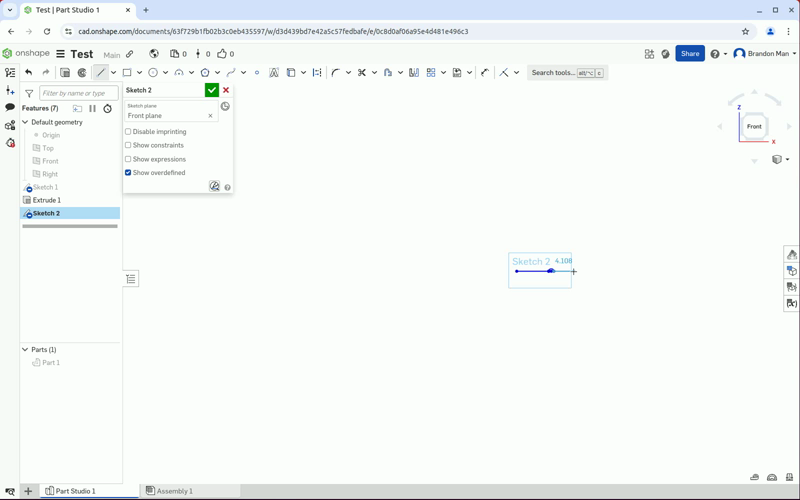
key_up(shift)
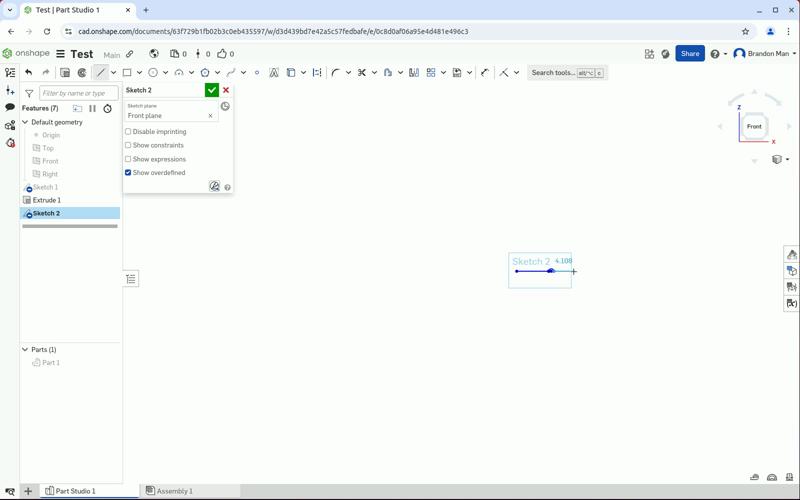
key_down(shift)
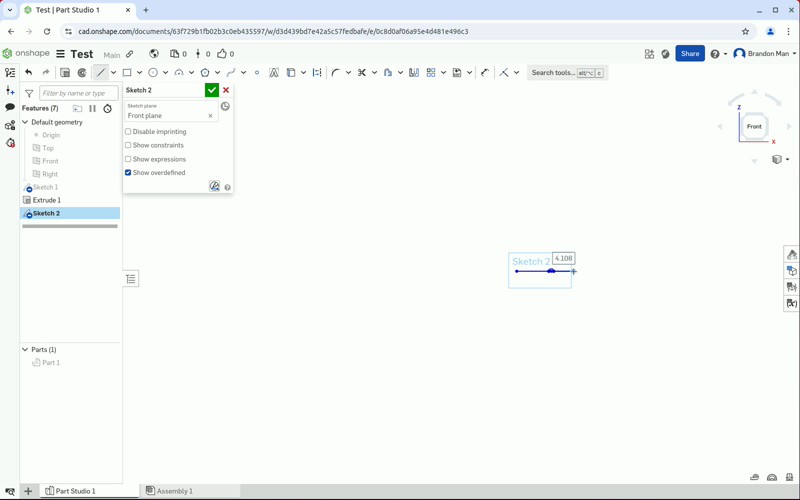
mouse_move(589, 271)
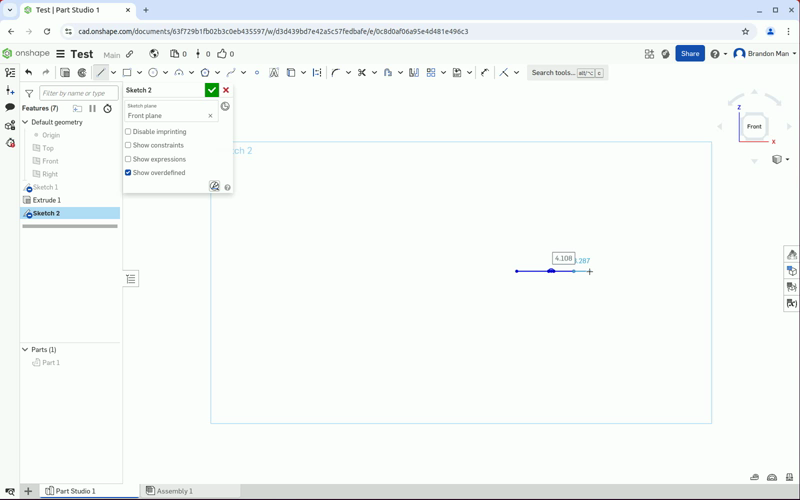
mouse_move(573, 259)
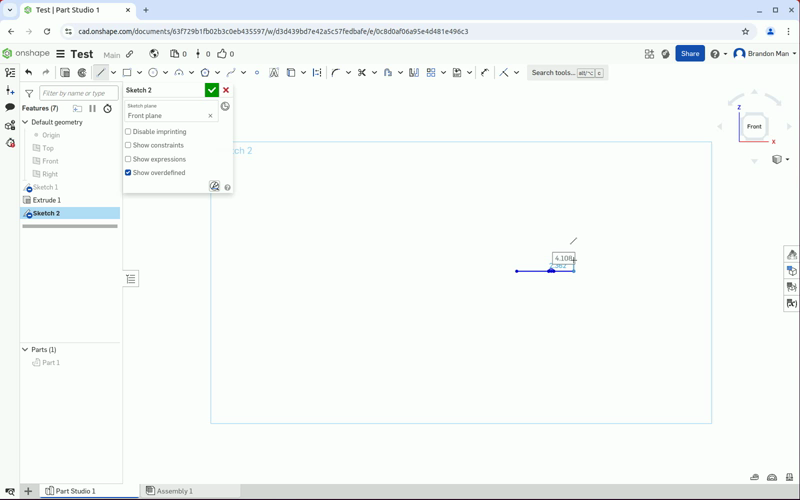
click(573, 259)
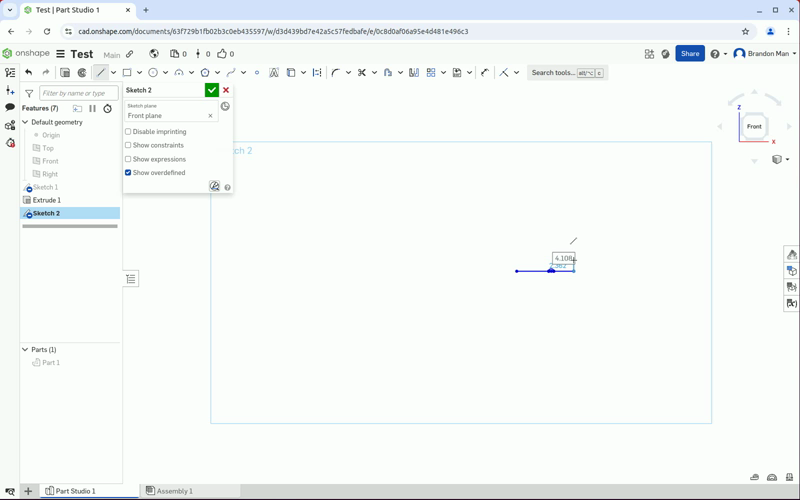
key_up(shift)
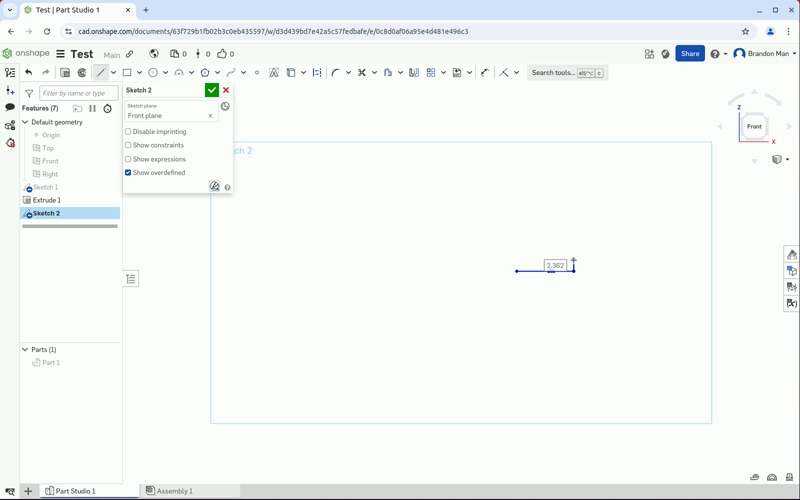
key_down(shift)
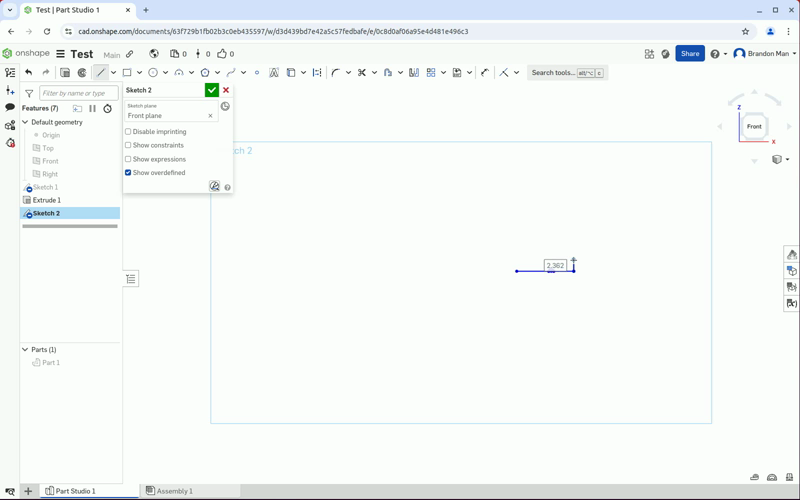
mouse_move(589, 259)
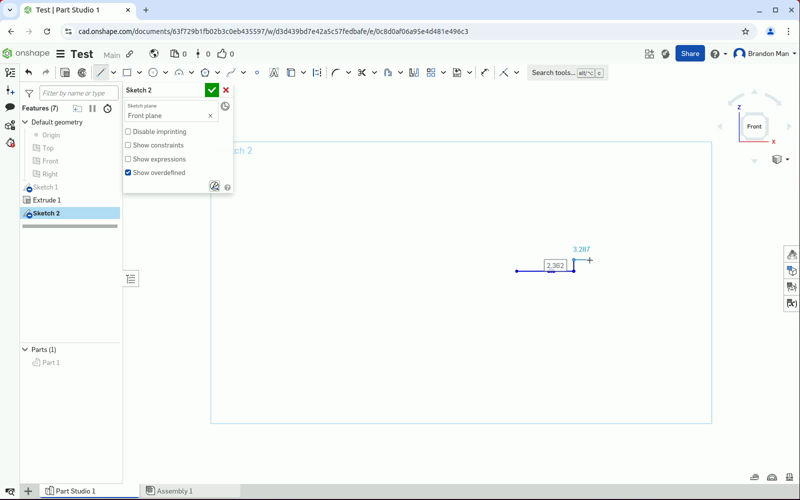
mouse_move(516, 259)
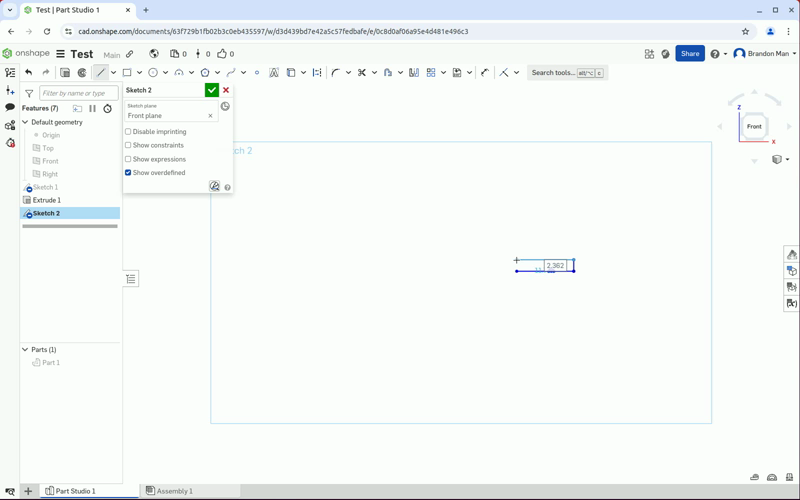
click(516, 259)
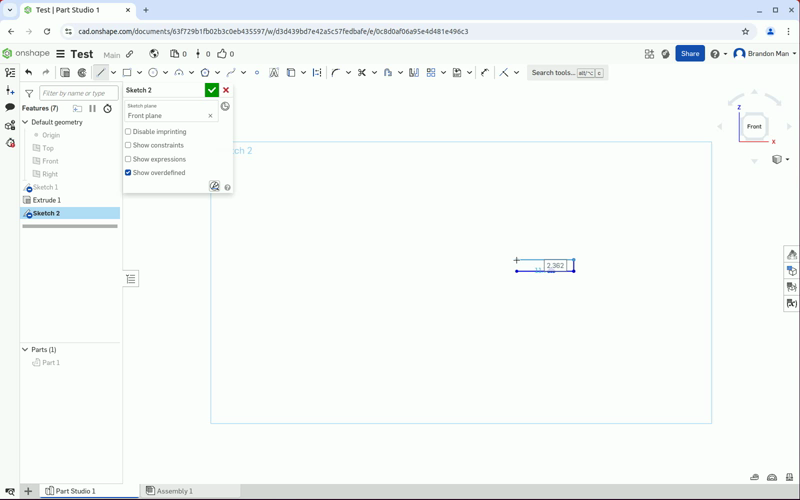
key_up(shift)
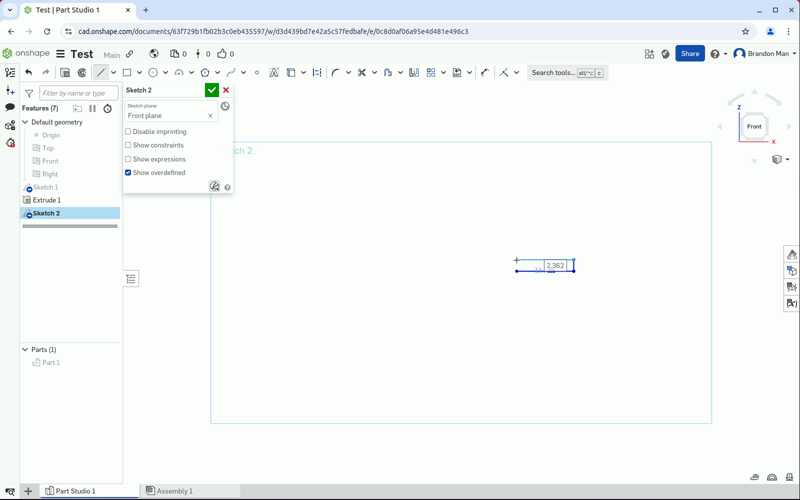
mouse_move(546, 259)
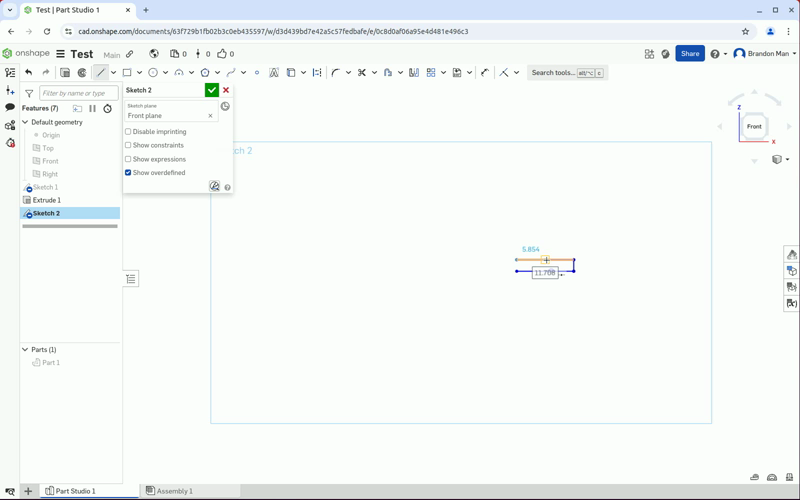
key_down(shift)
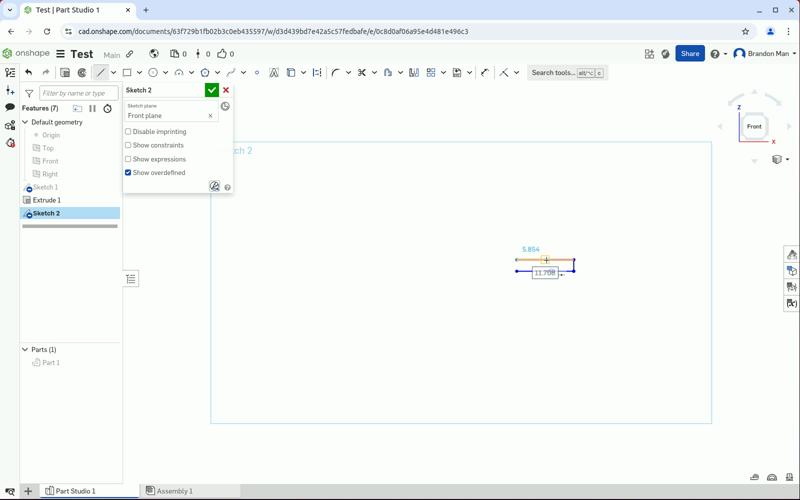
mouse_move(516, 271)
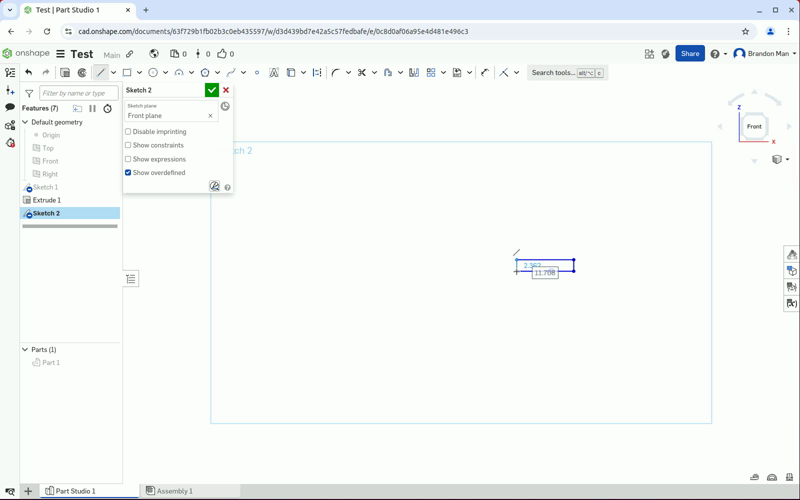
key_up(shift)
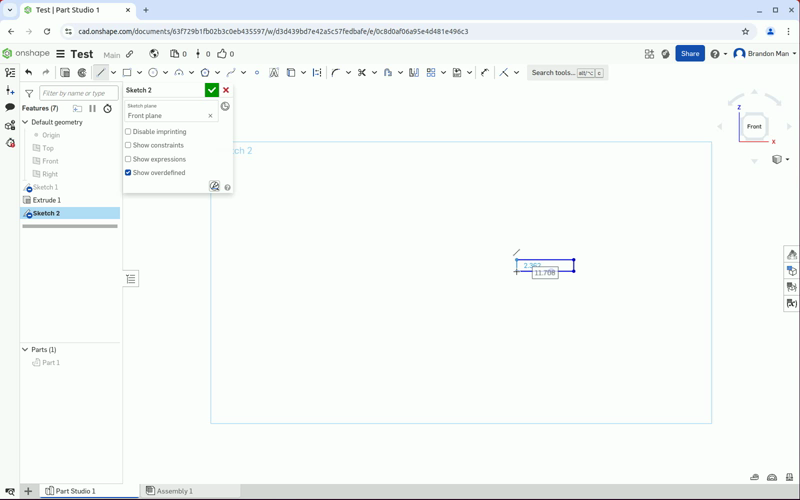
click(516, 271)
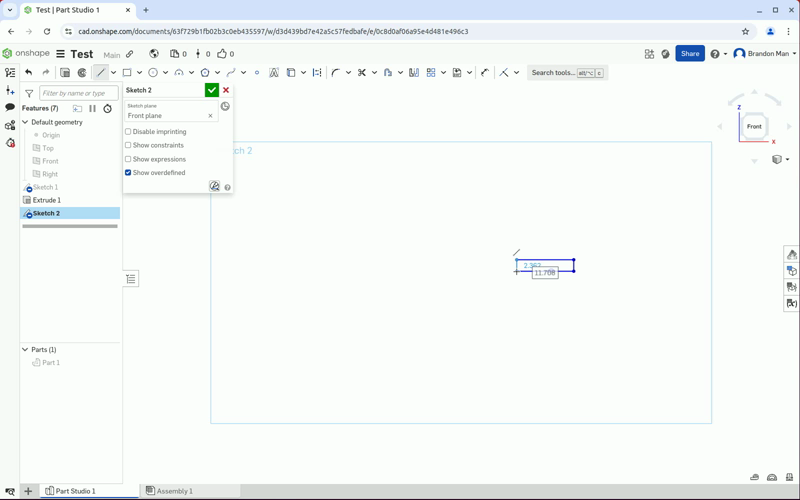
key(esc)
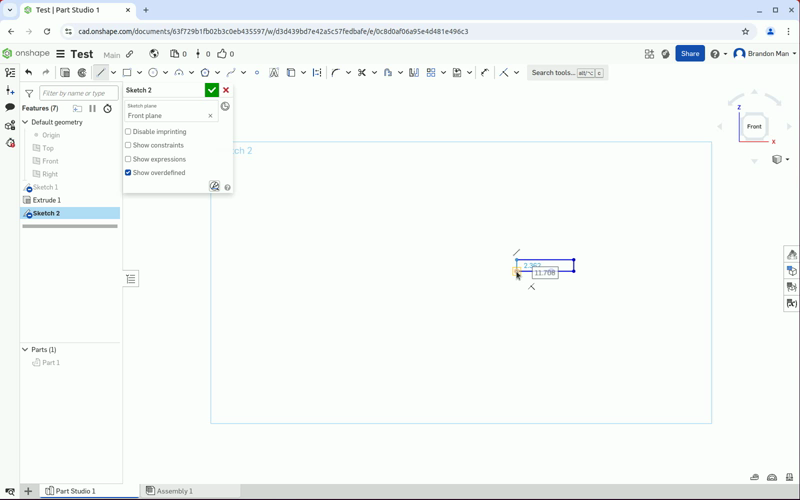
mouse_move(568, 263)
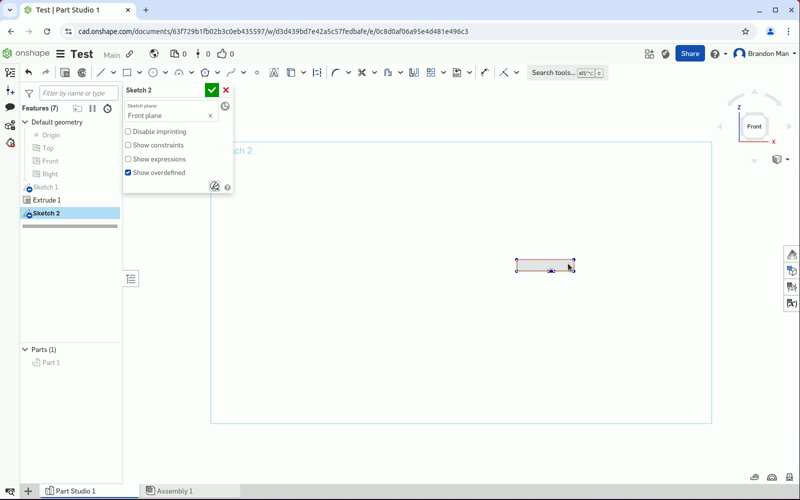
scroll(6)
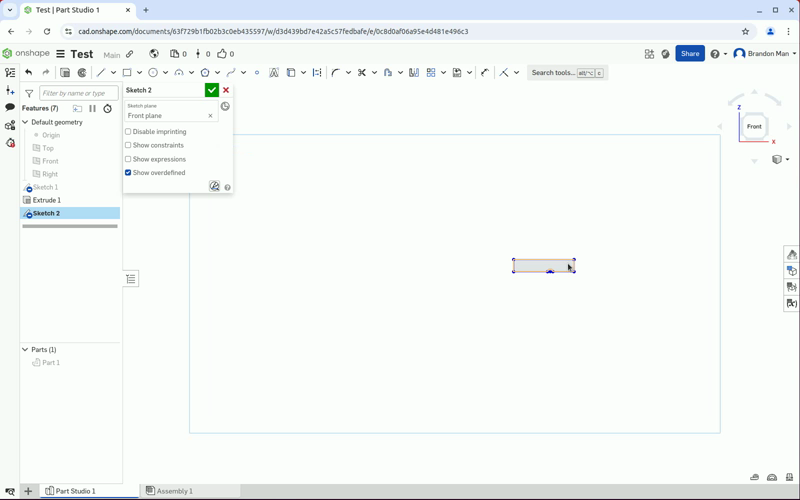
scroll(6)
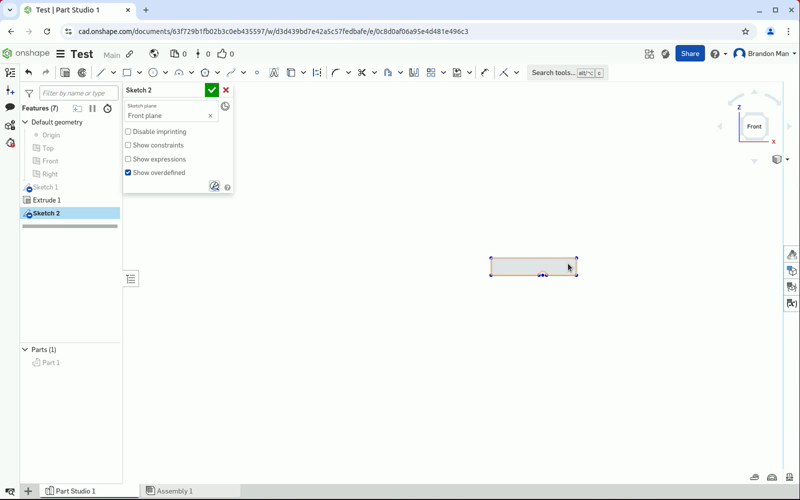
scroll(6)
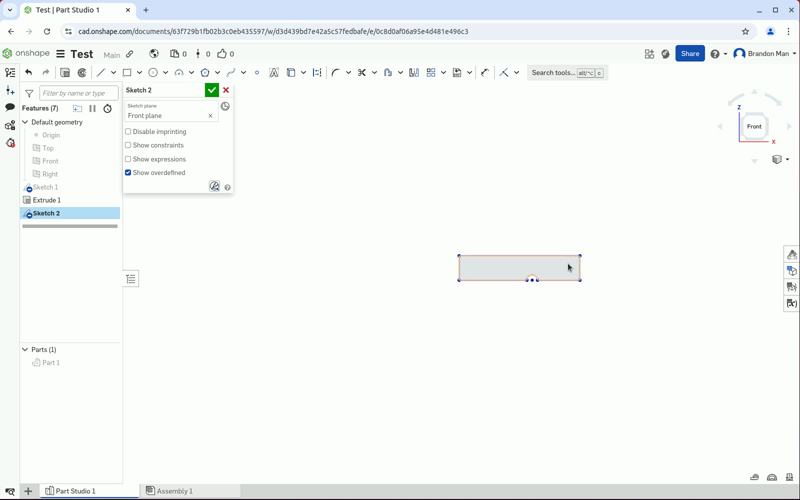
scroll(6)
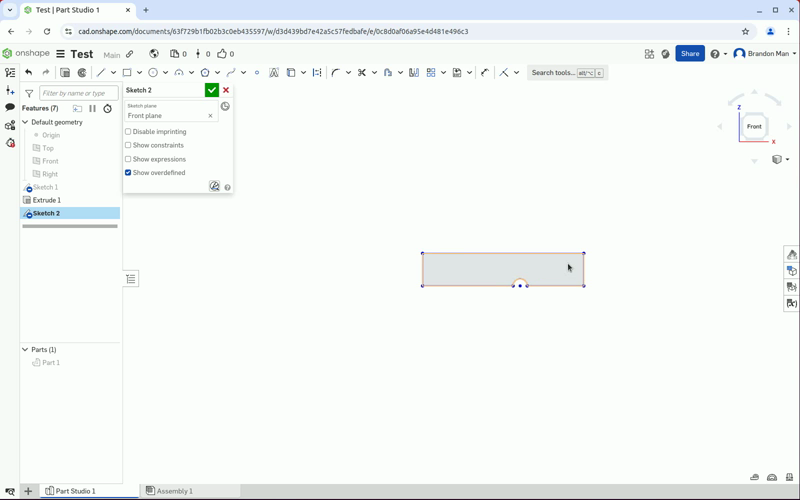
scroll(6)
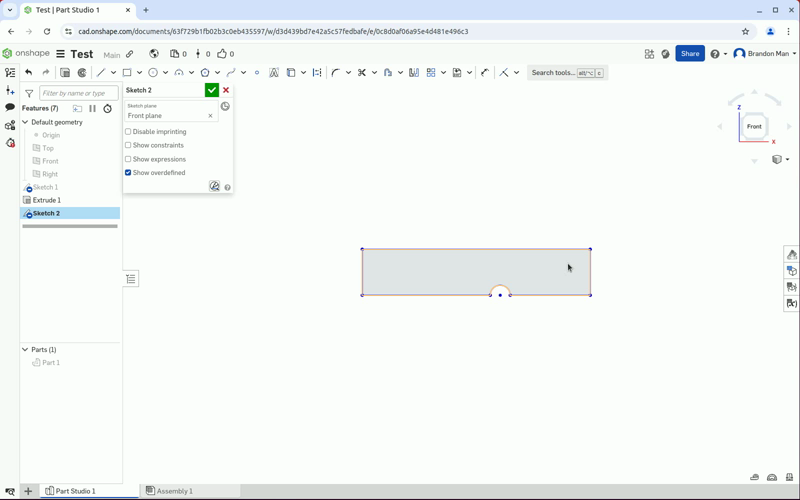
scroll(6)
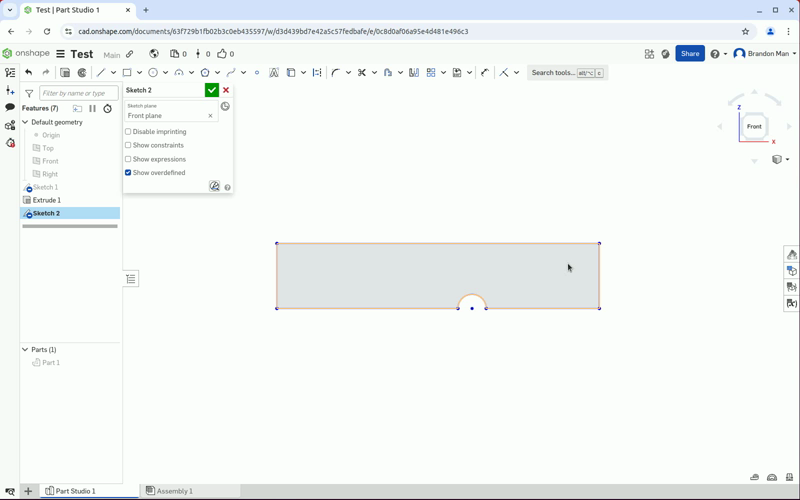
scroll(6)
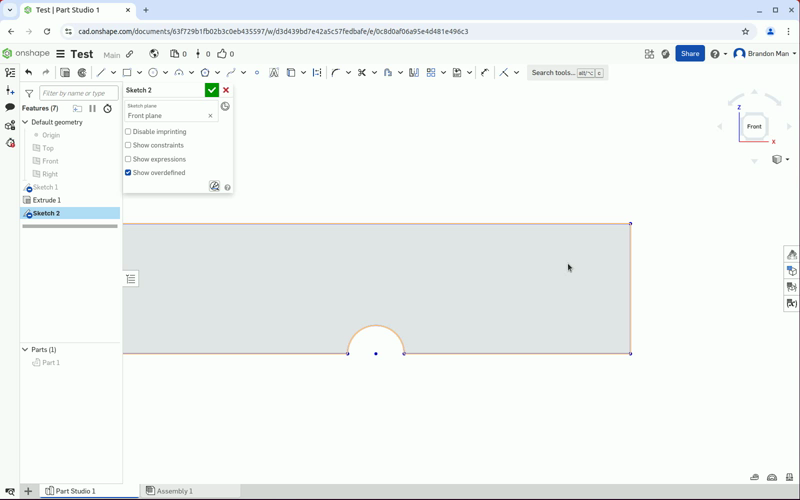
click(568, 263)
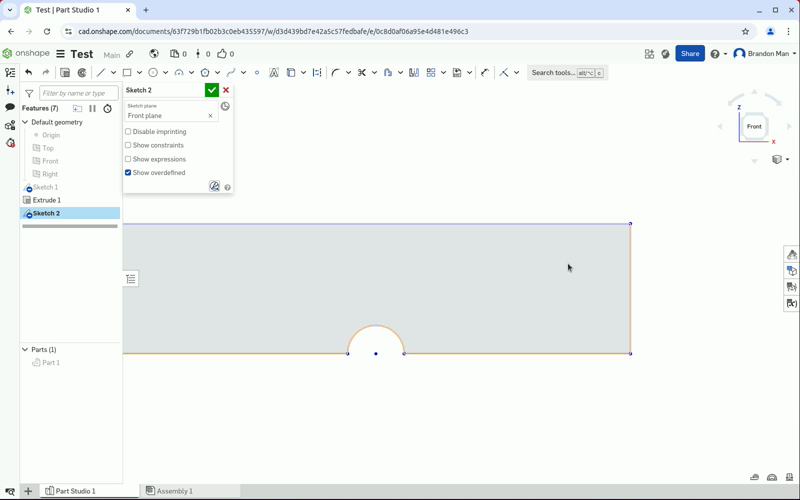
scroll(-6)
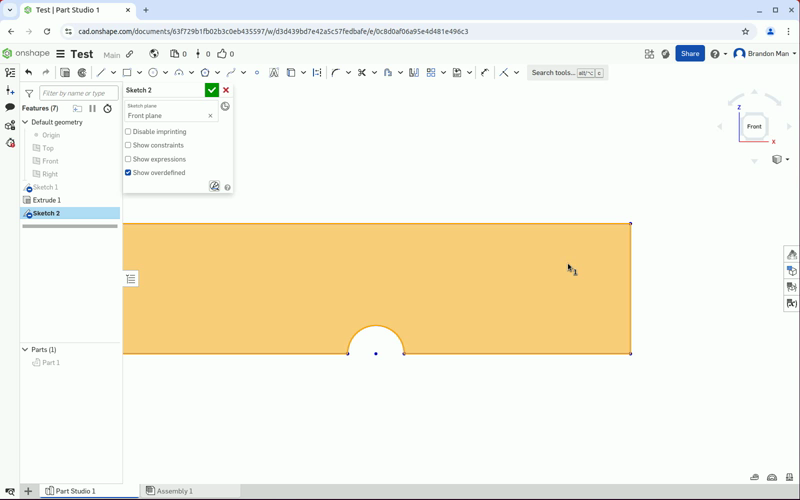
scroll(-6)
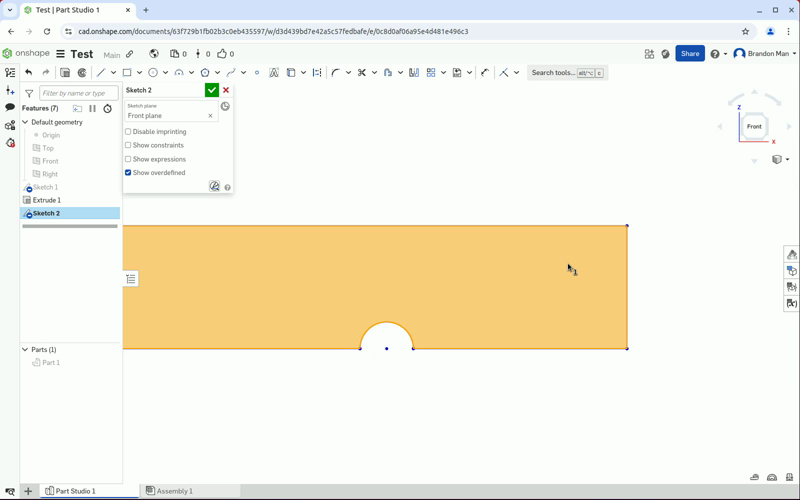
scroll(-6)
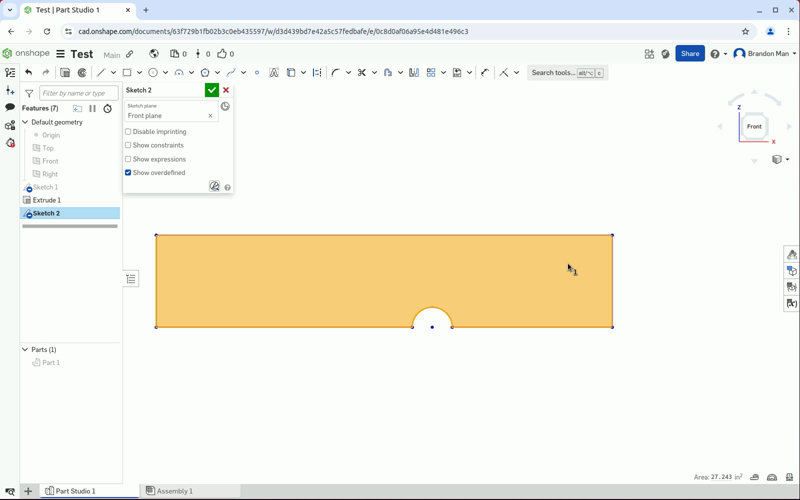
scroll(-6)
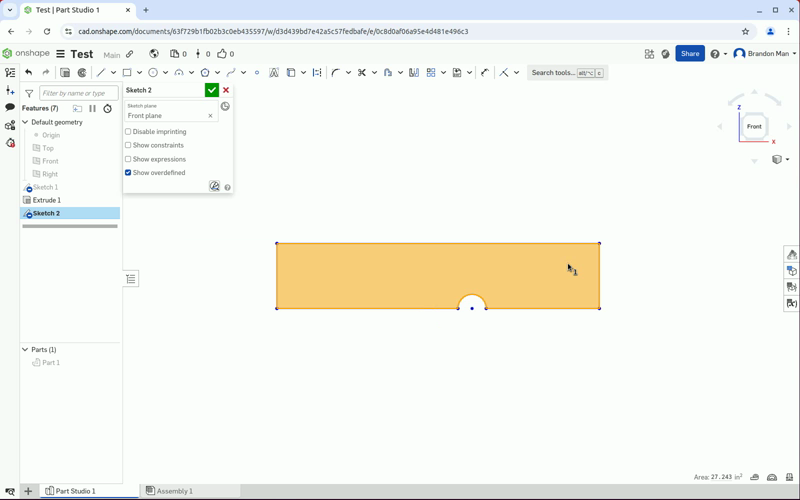
scroll(-6)
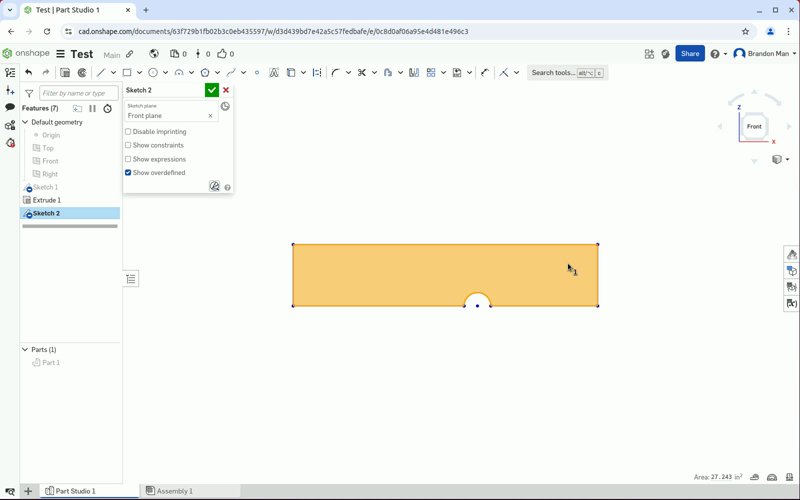
scroll(-6)
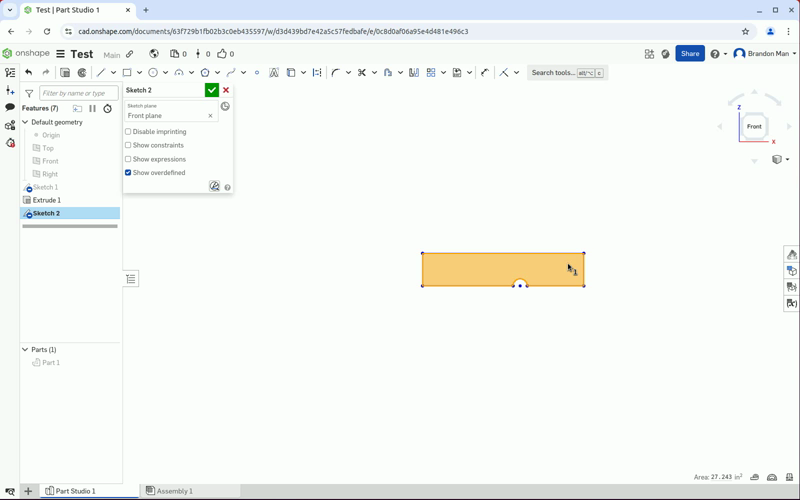
scroll(-6)
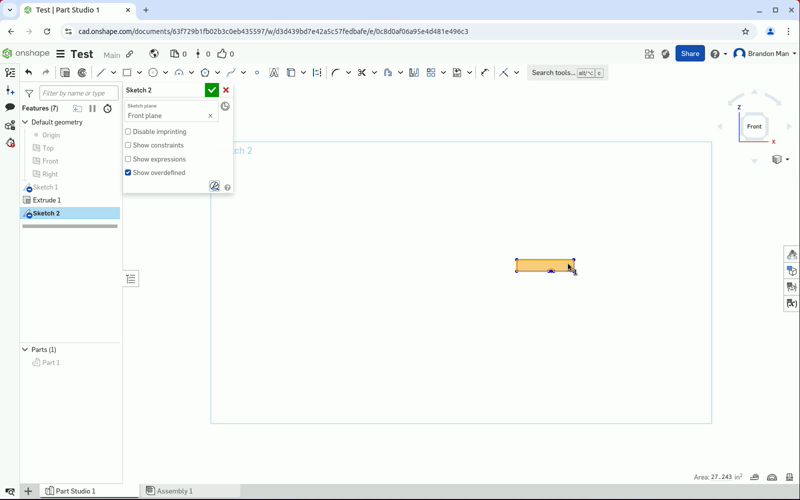
mouse_move(73, 352)
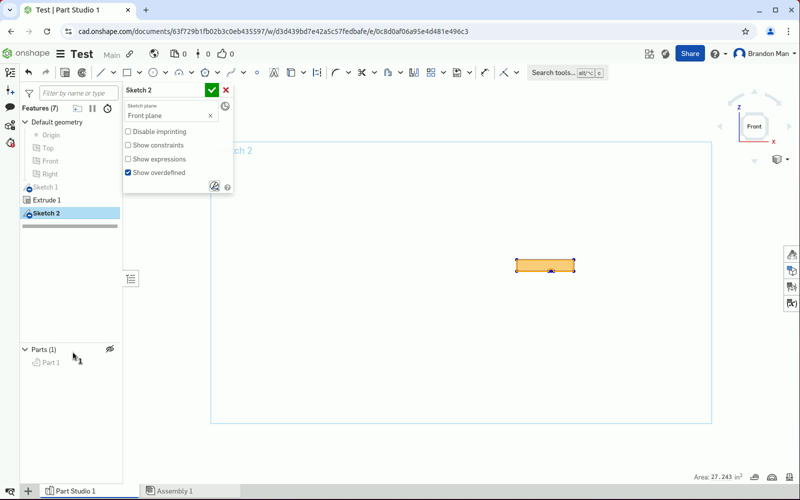
key(shift+y)
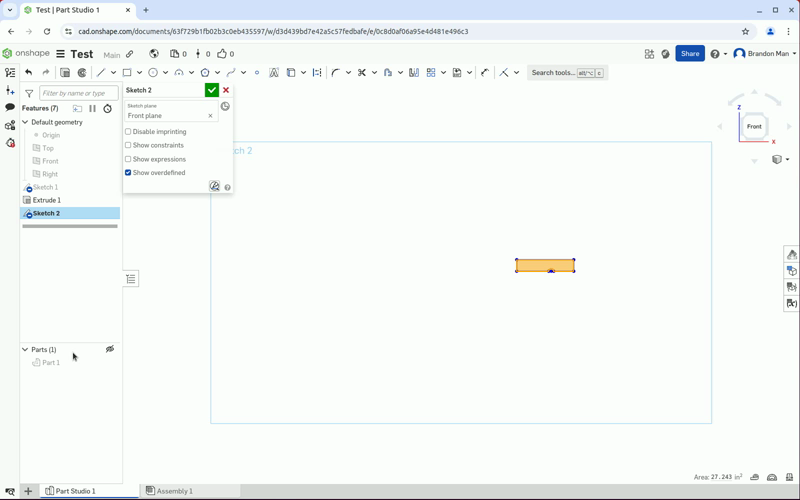
key(shift+e)
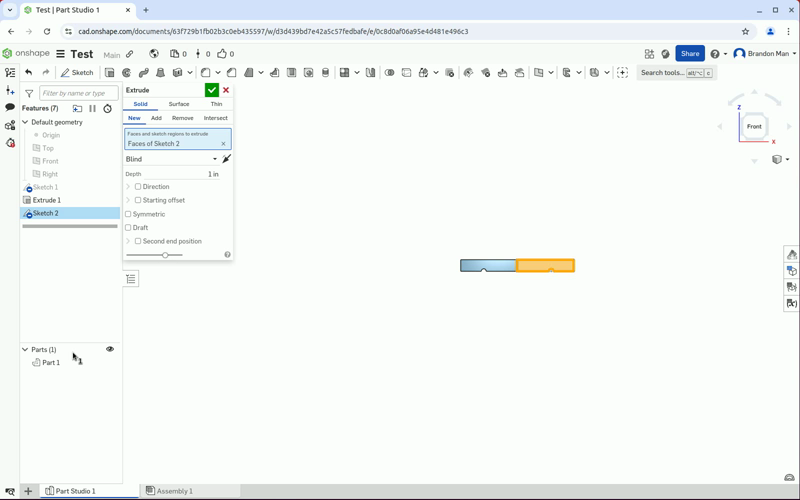
mouse_move(143, 106)
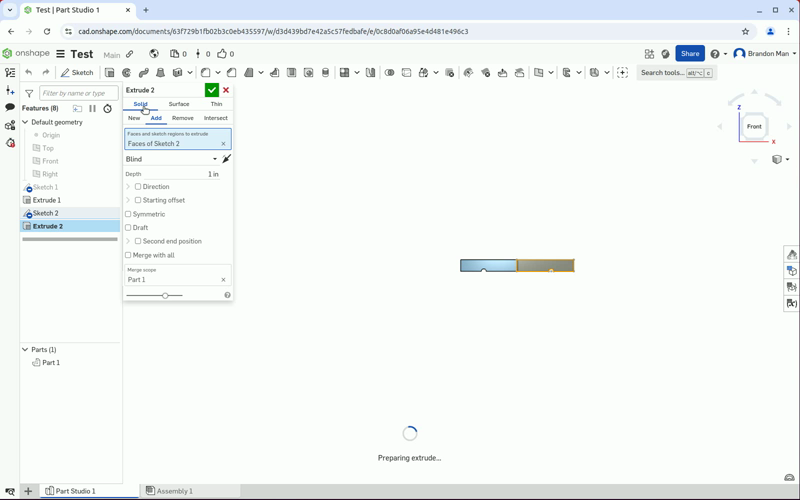
click(143, 106)
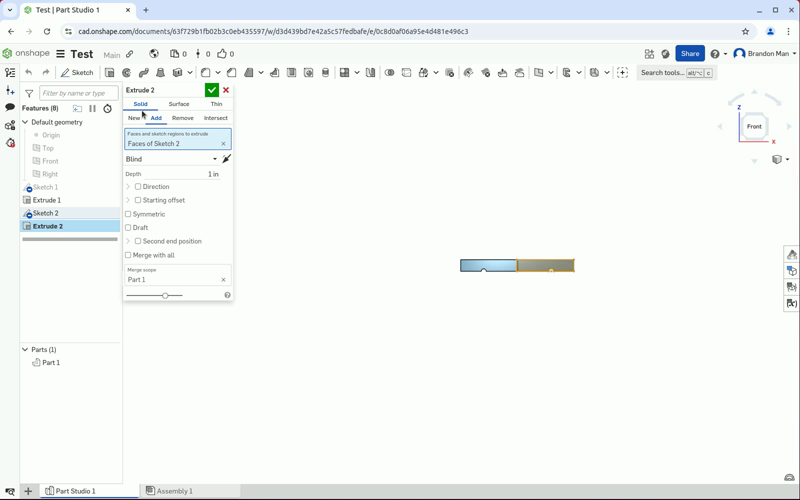
mouse_move(137, 120)
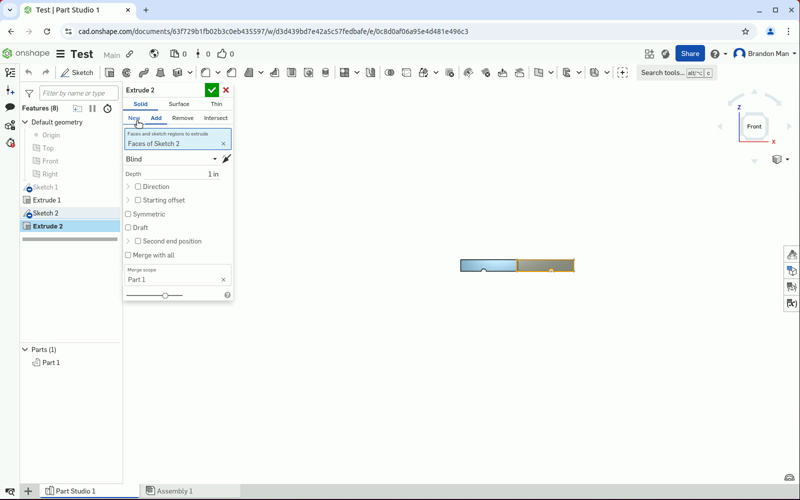
click(137, 120)
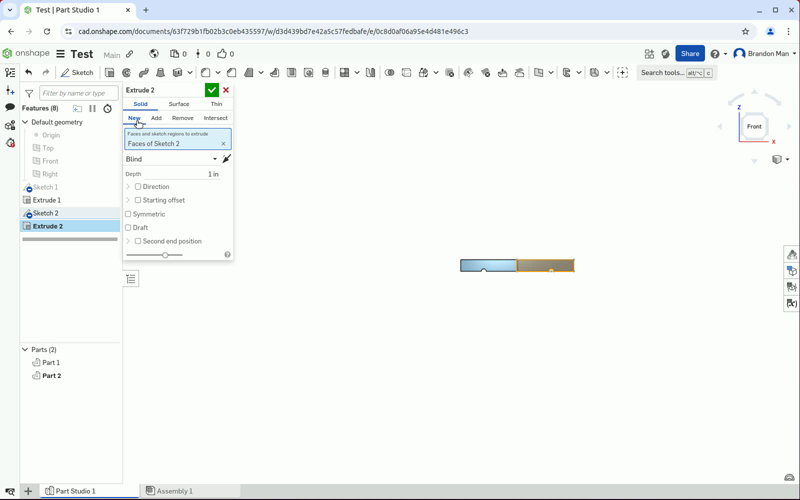
key(tab, 4)
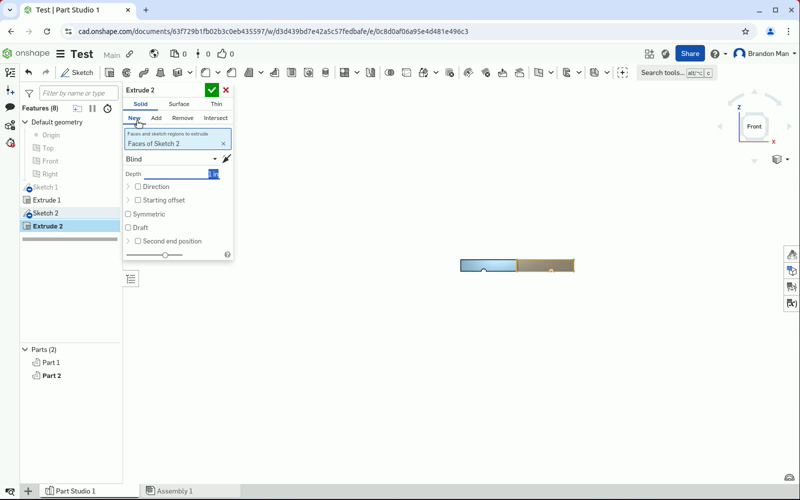
text(2.407)
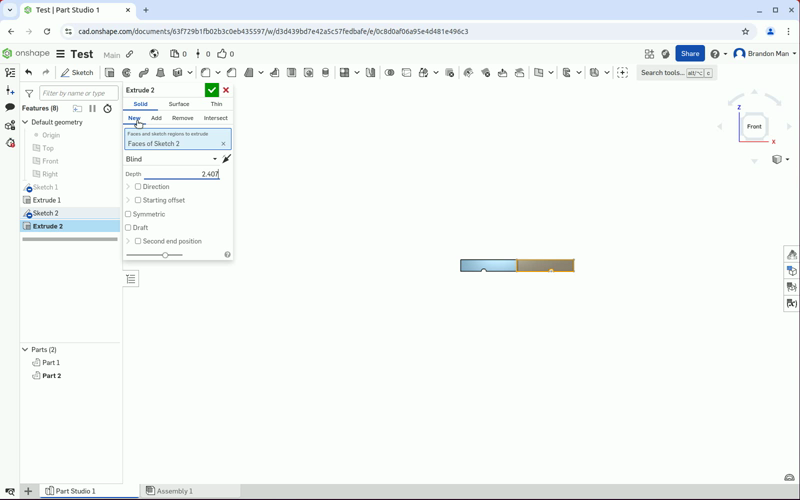
key(enter)
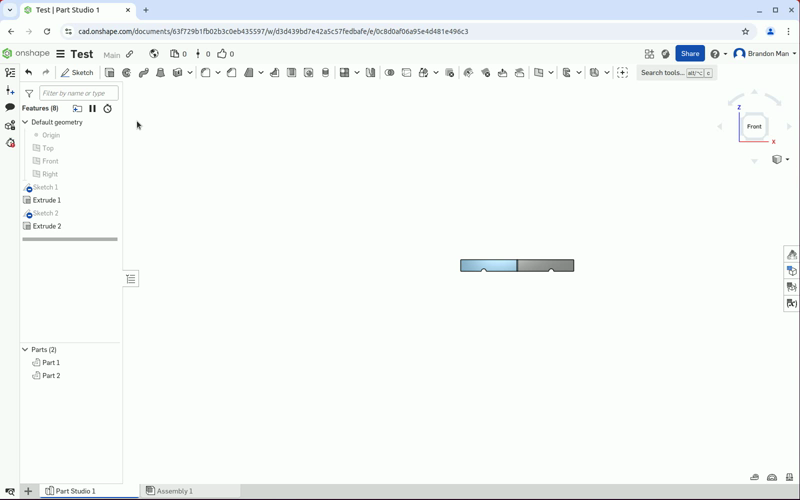
key(shift+h)
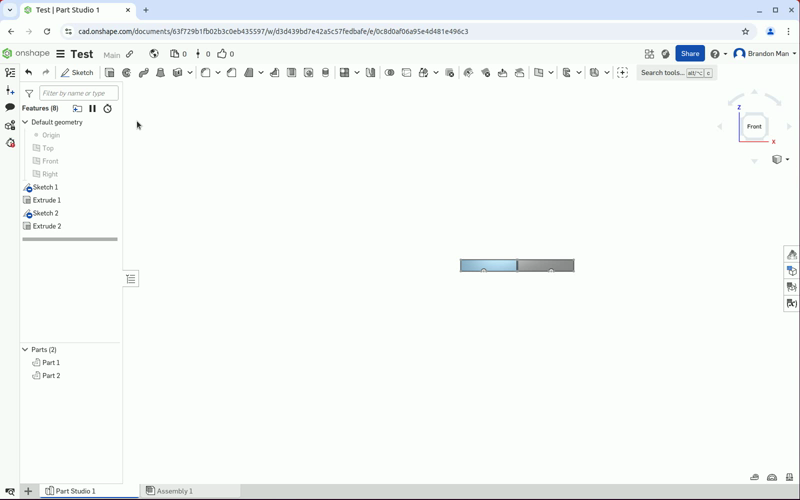
key(shift+h)
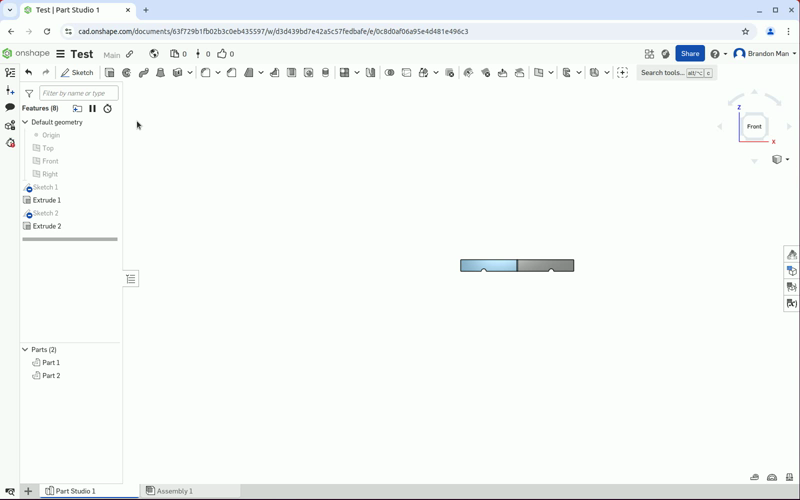
mouse_move(73, 189)
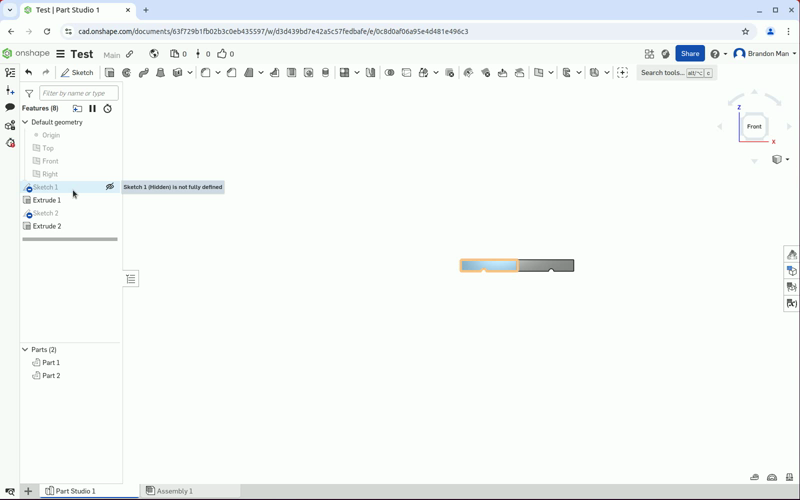
click(73, 189)
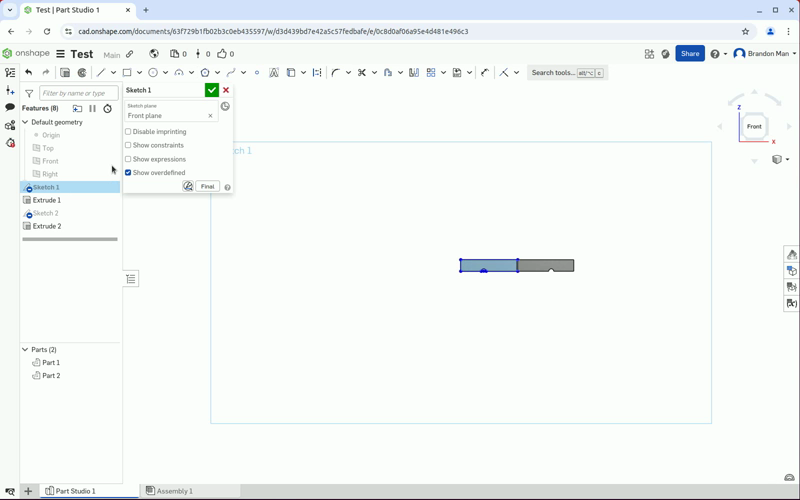
mouse_move(229, 92)
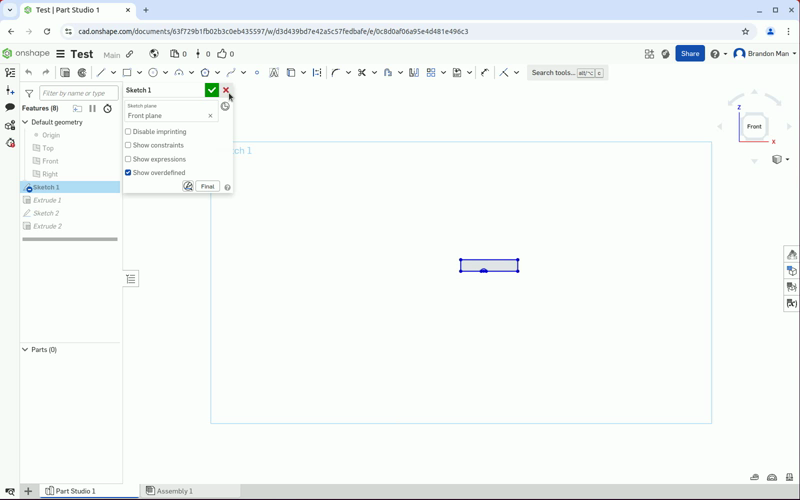
click(229, 92)
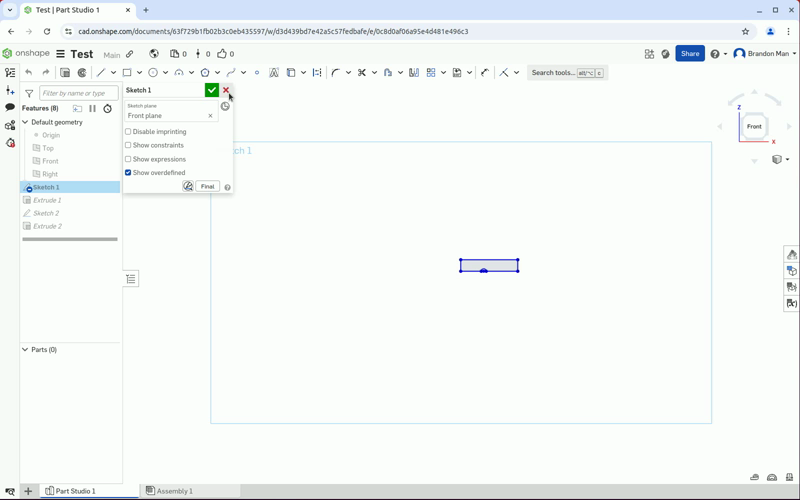
key(shift+s)
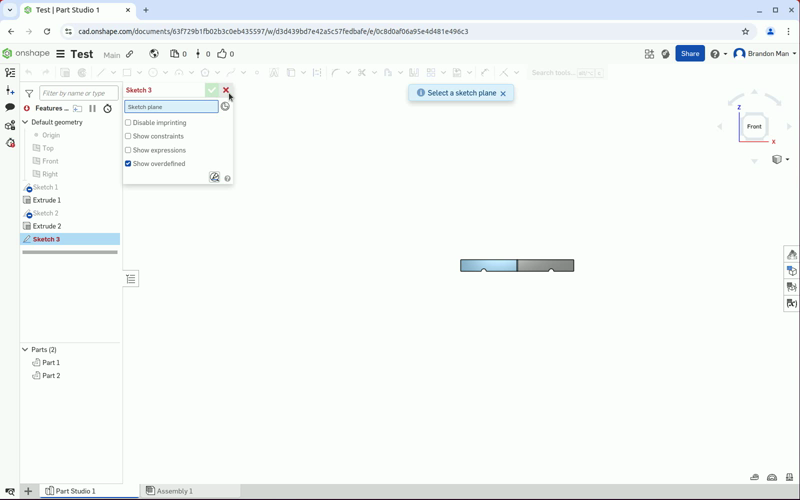
mouse_move(73, 163)
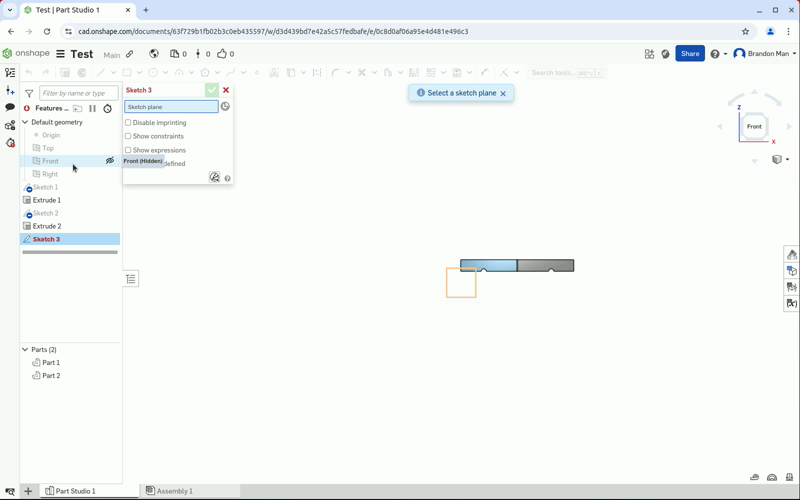
click(73, 163)
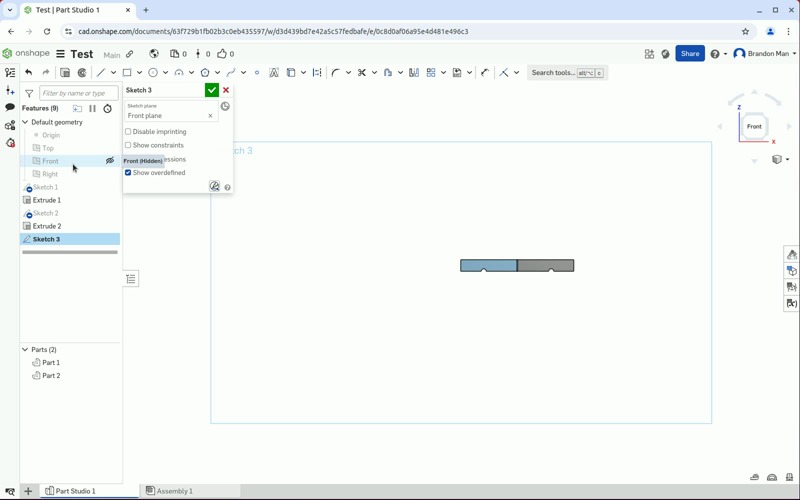
mouse_move(73, 352)
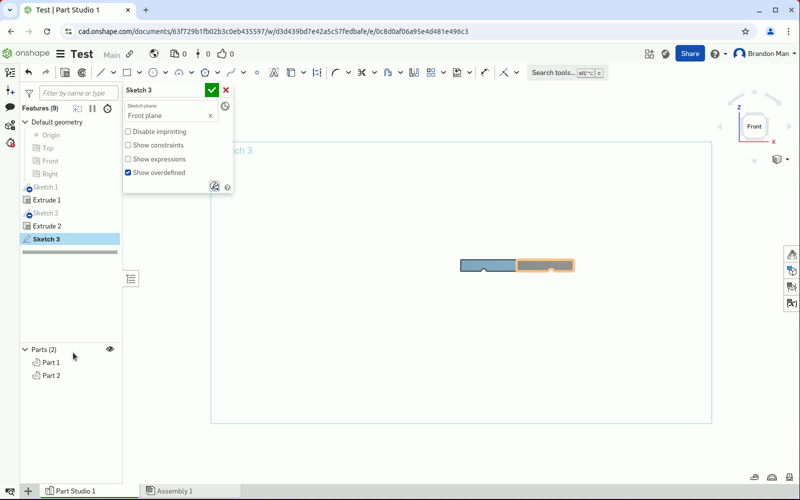
key(y)
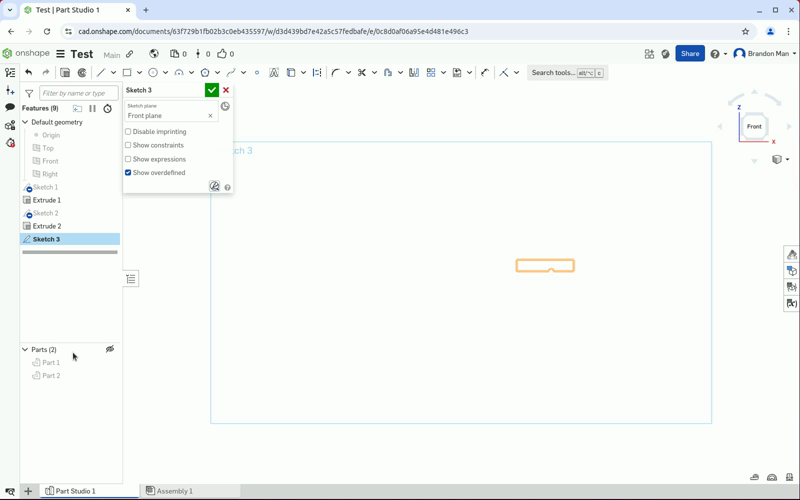
key(l)
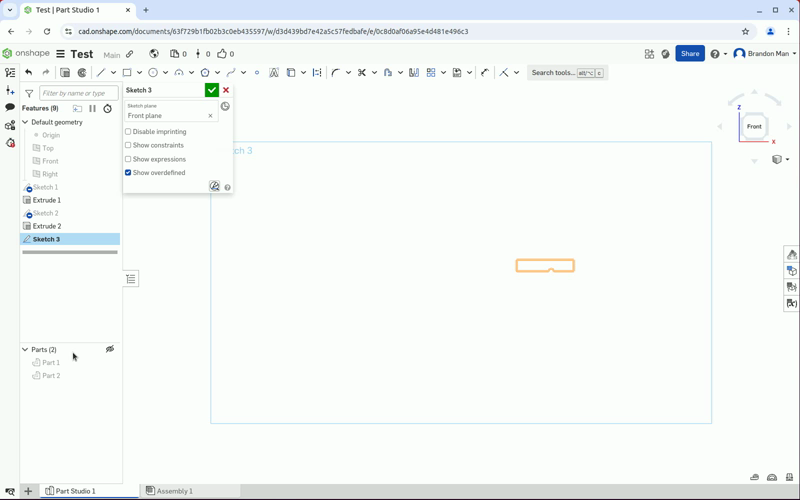
key_down(shift)
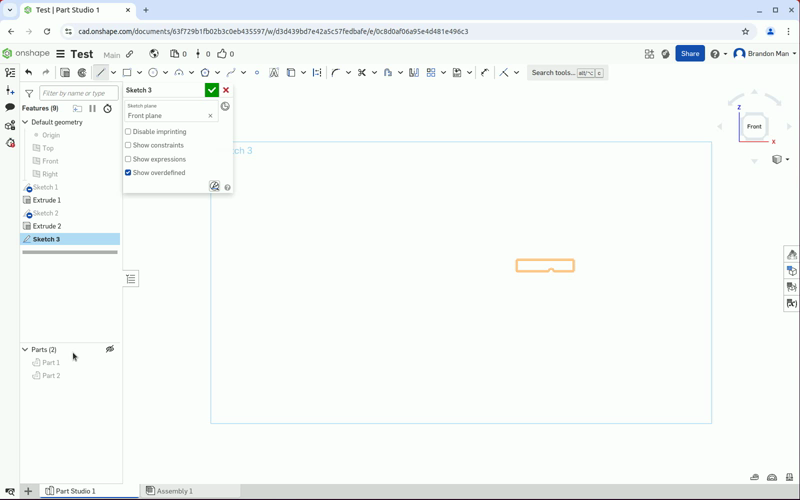
mouse_move(516, 282)
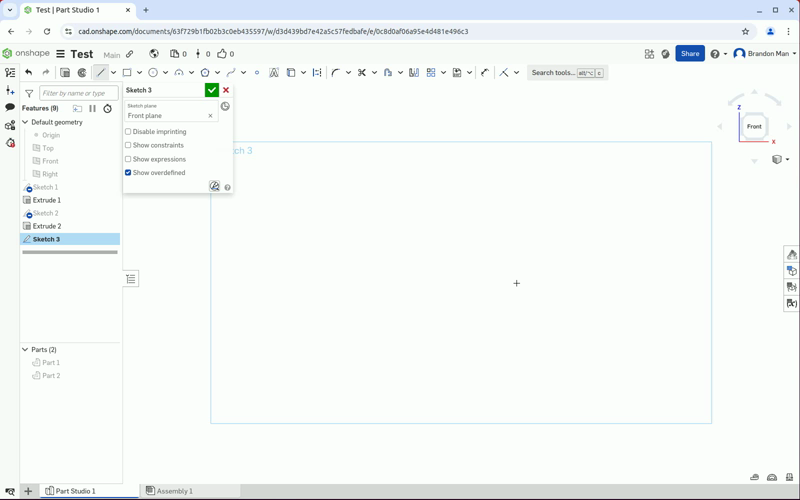
click(516, 282)
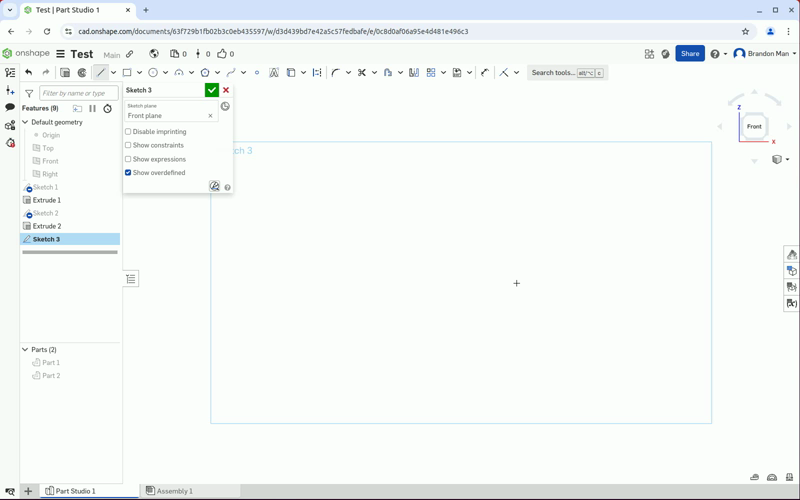
key_up(shift)
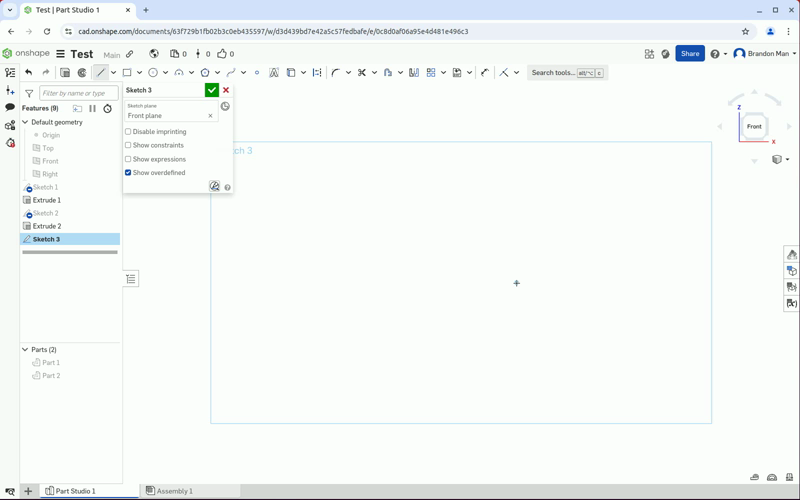
key_down(shift)
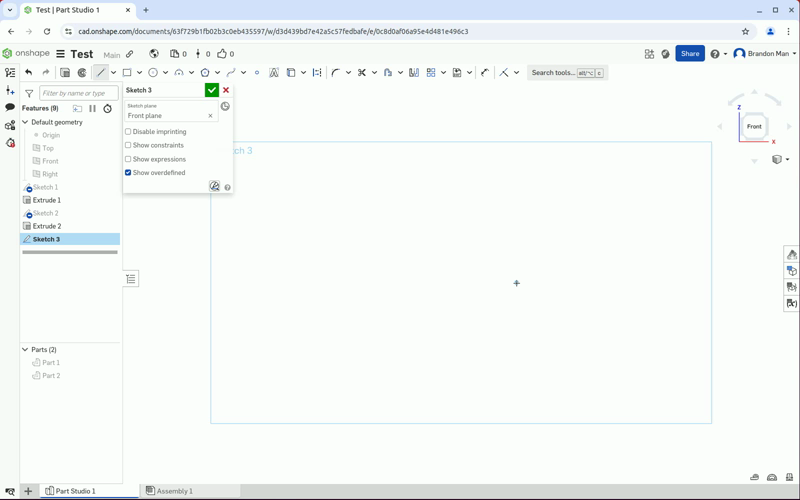
mouse_move(546, 282)
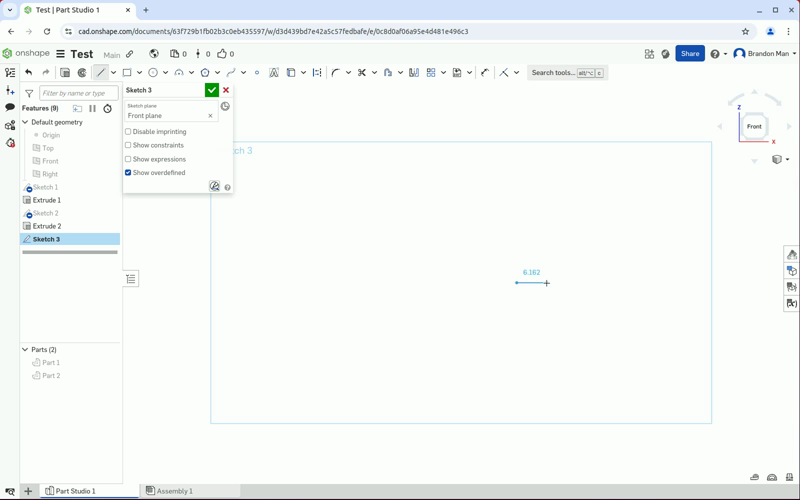
mouse_move(573, 282)
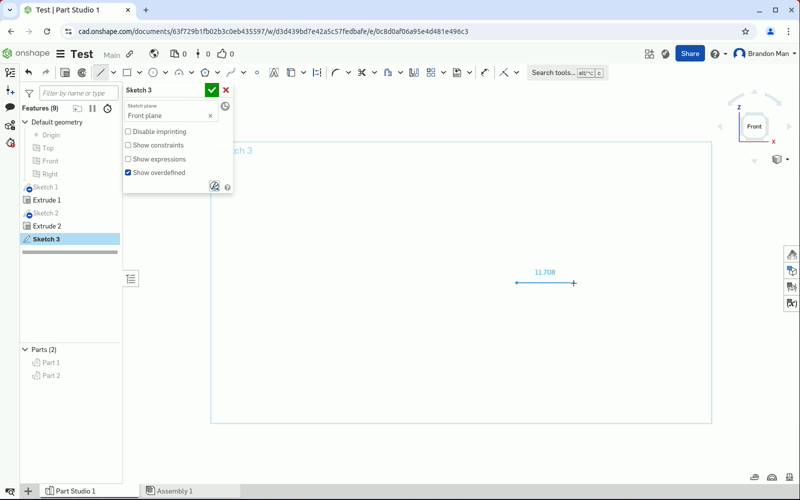
click(573, 282)
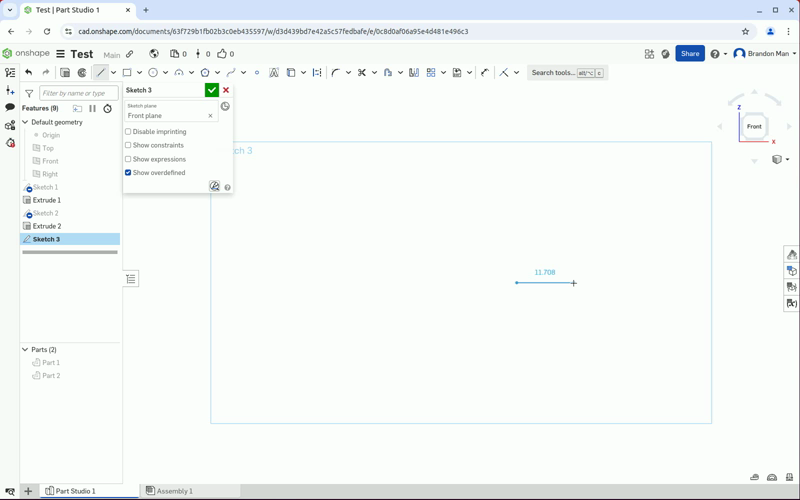
key_up(shift)
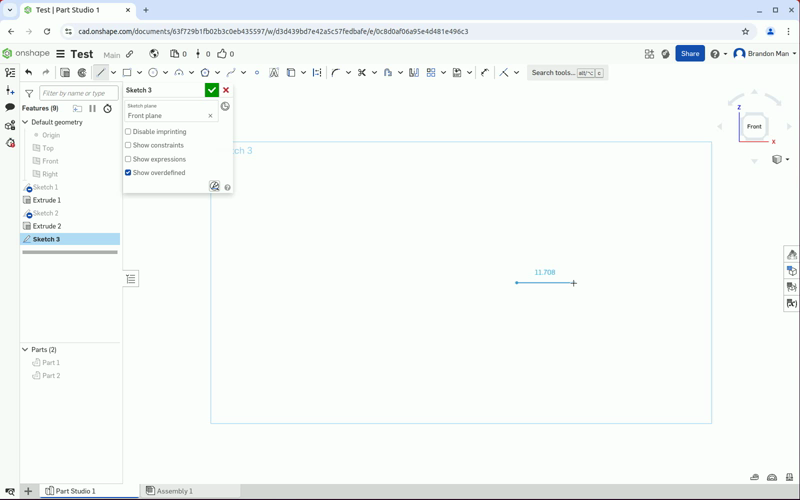
key_down(shift)
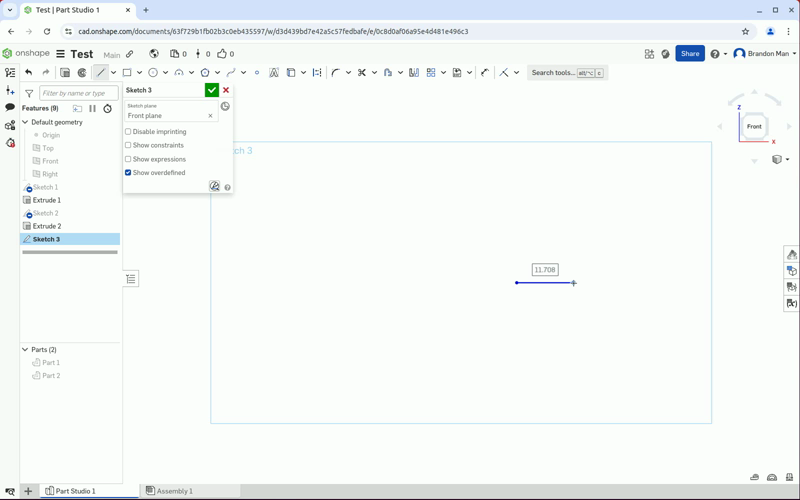
mouse_move(589, 282)
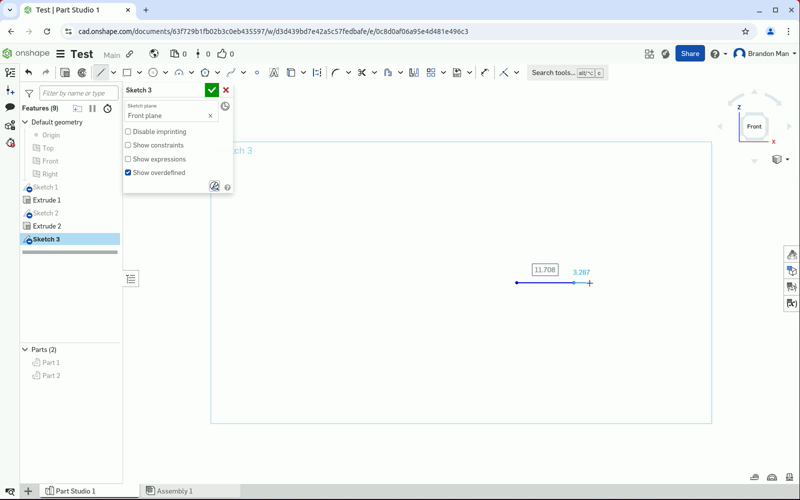
mouse_move(573, 271)
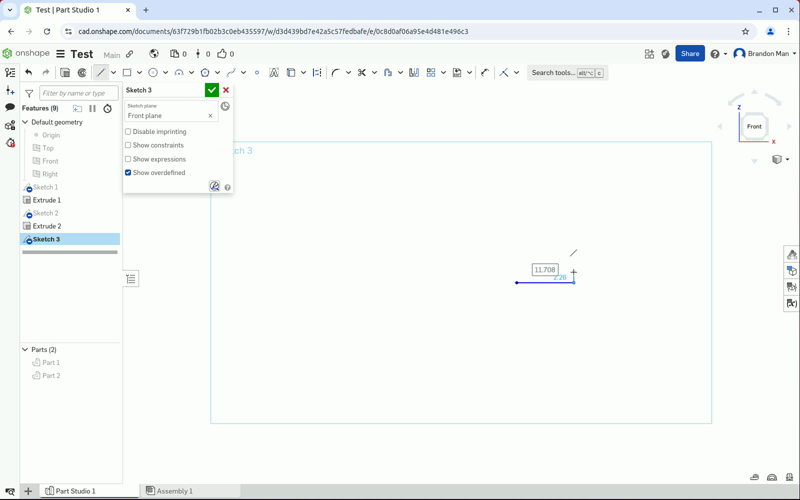
click(573, 271)
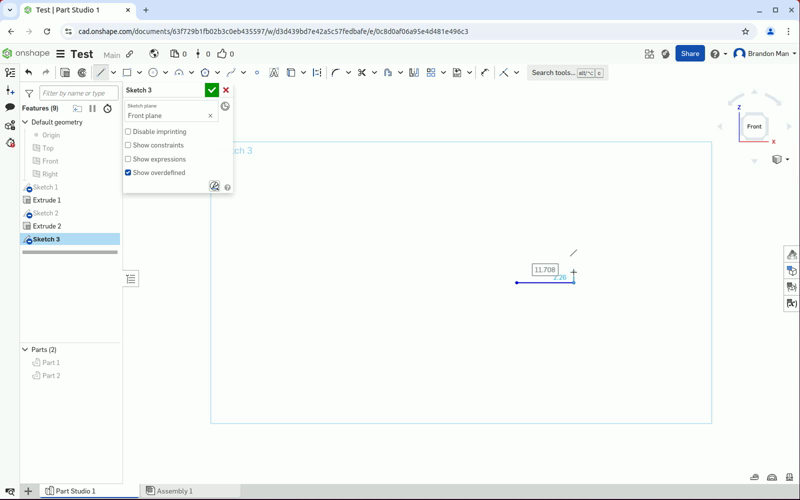
key_up(shift)
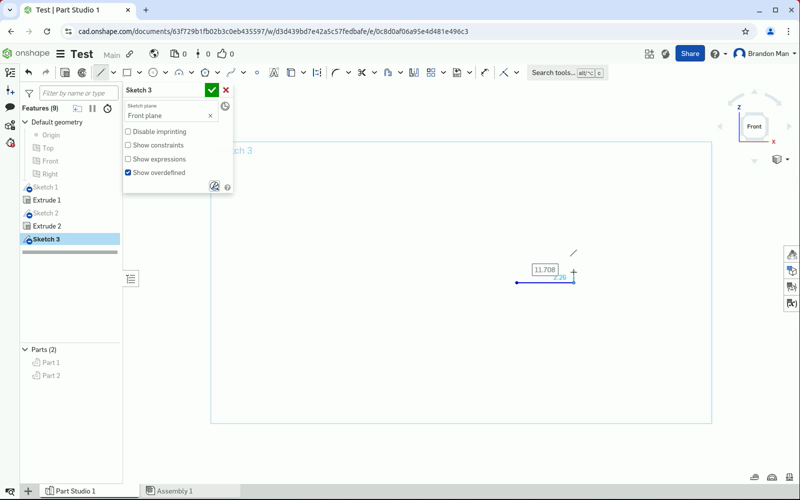
key_down(shift)
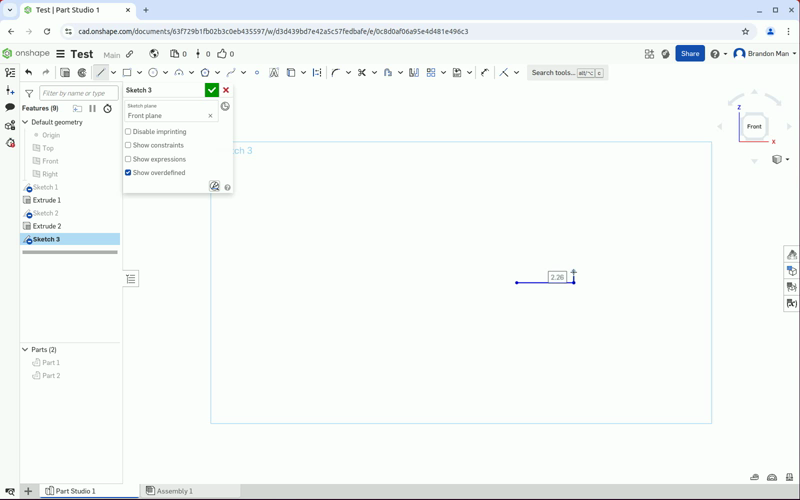
mouse_move(589, 271)
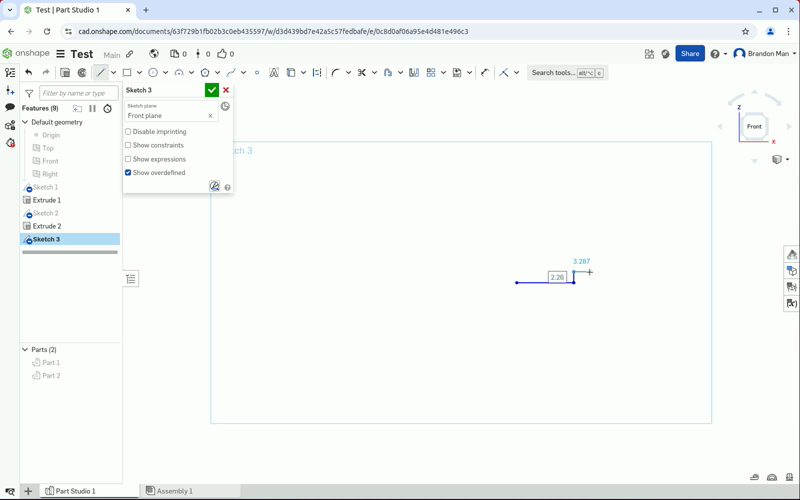
mouse_move(553, 271)
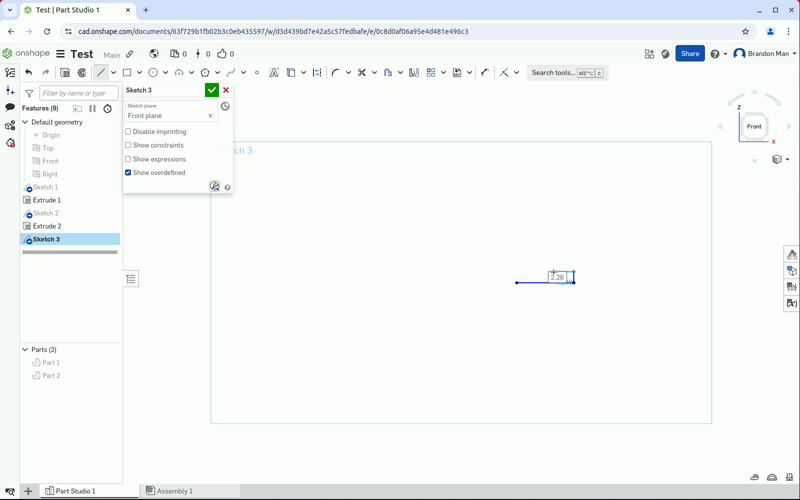
click(553, 271)
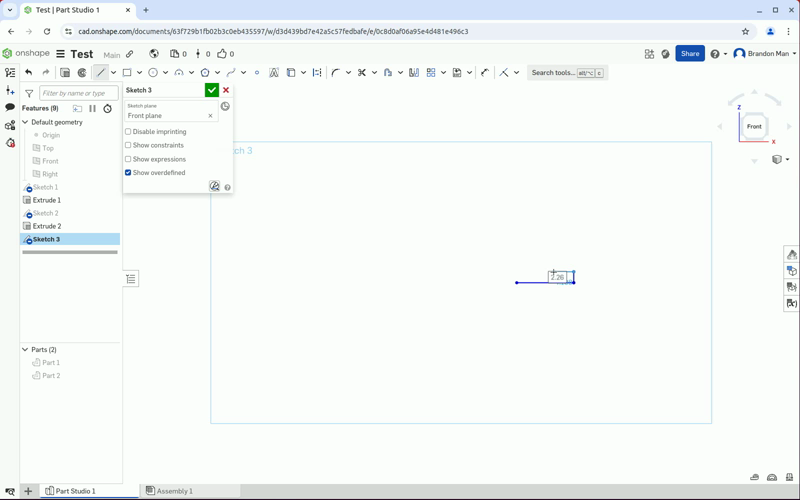
key_up(shift)
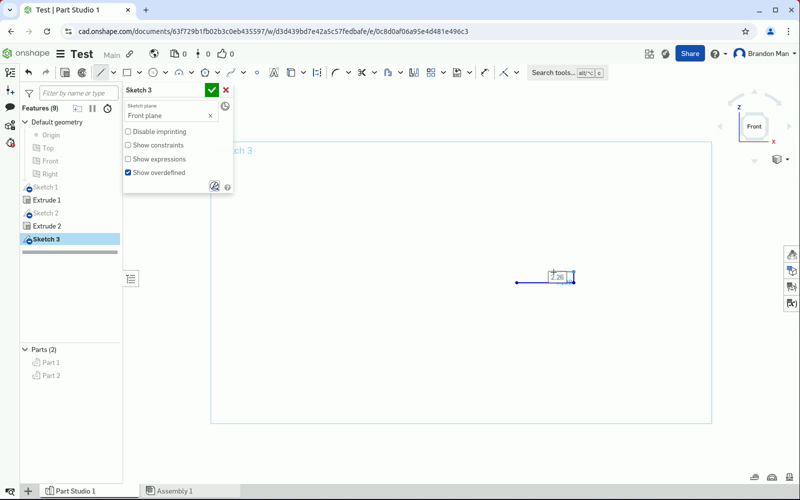
key(esc)
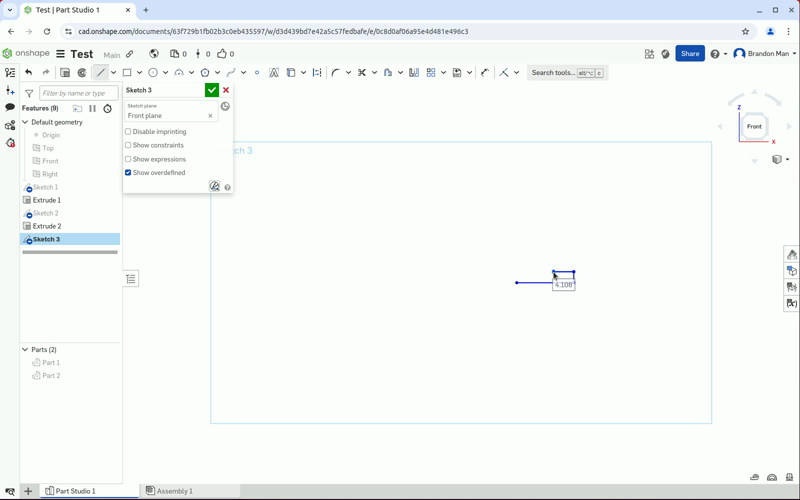
key(a)
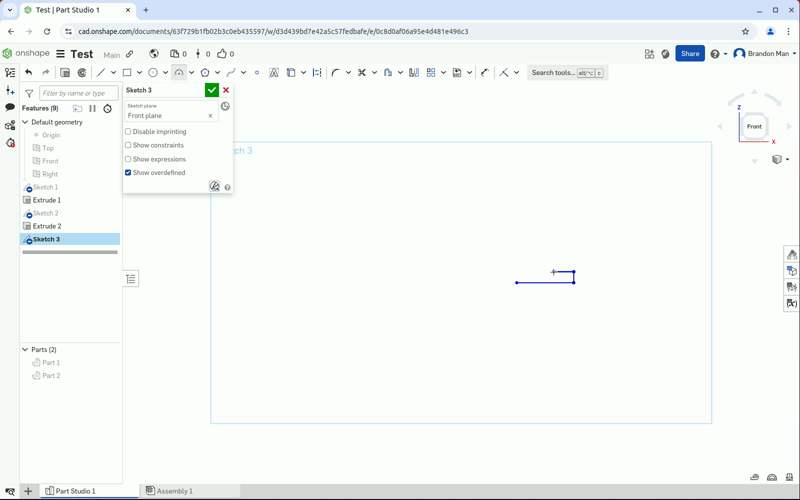
mouse_move(553, 271)
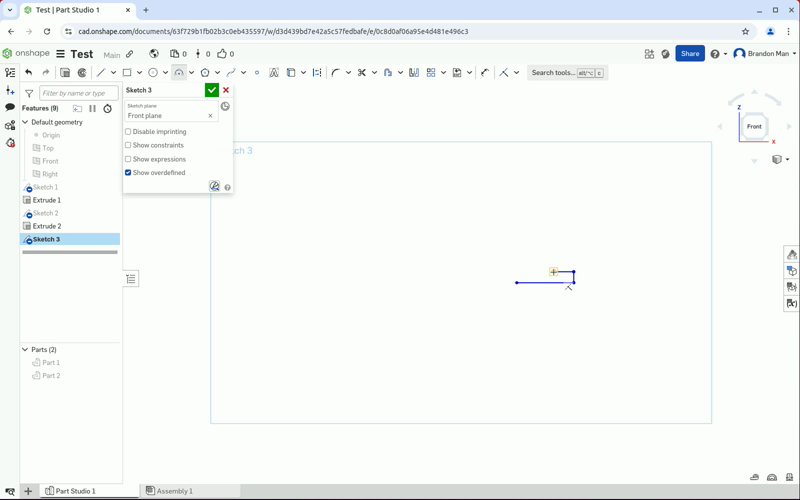
click(553, 271)
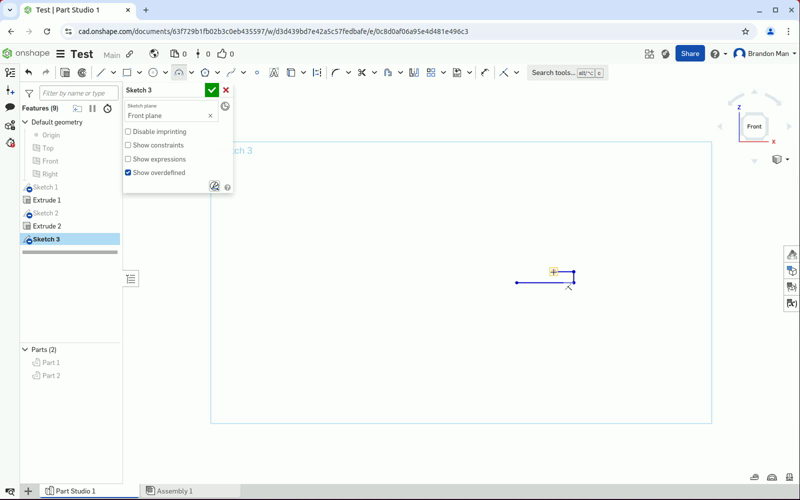
key_down(shift)
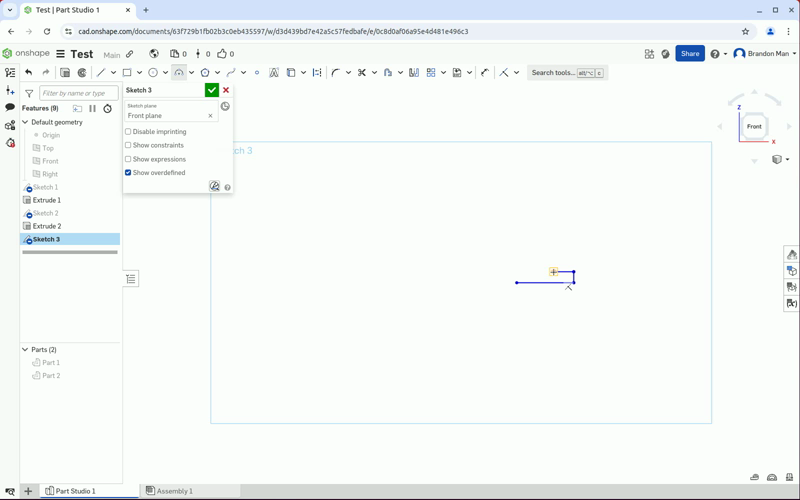
mouse_move(548, 271)
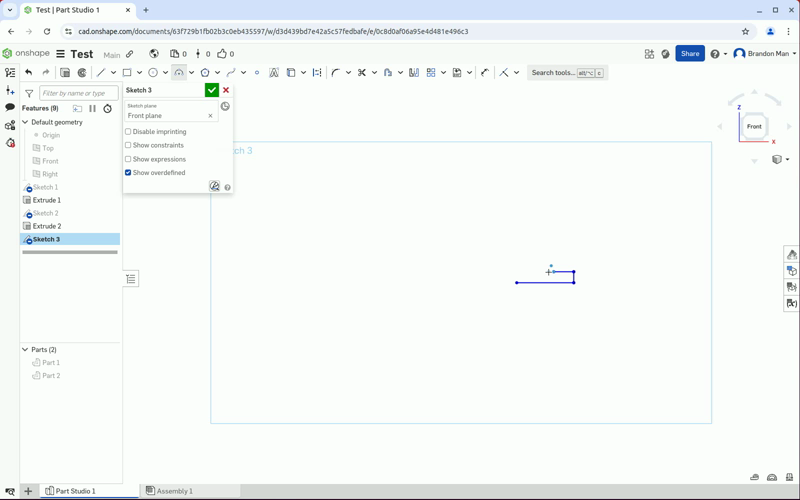
scroll(6)
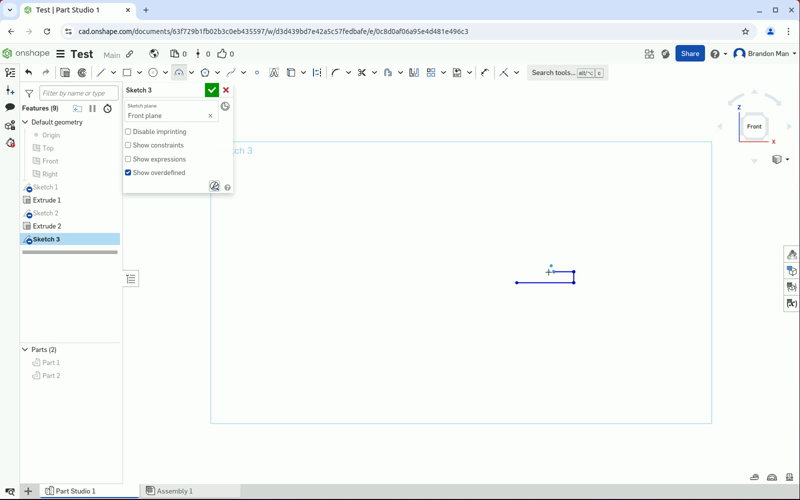
scroll(6)
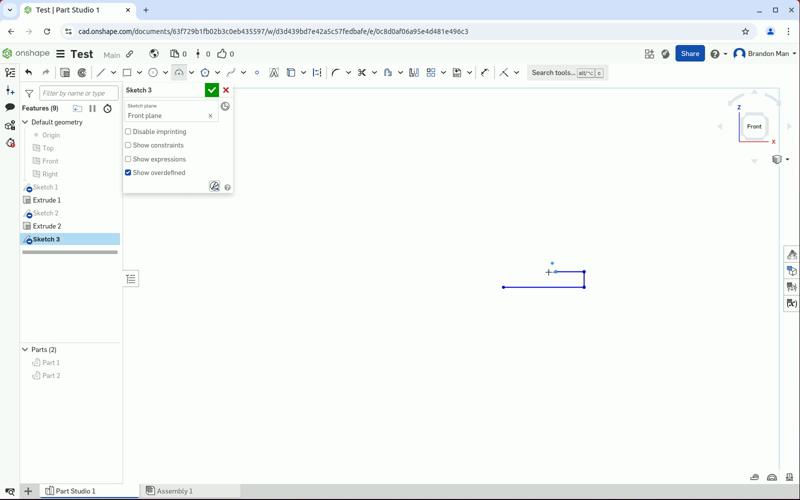
scroll(6)
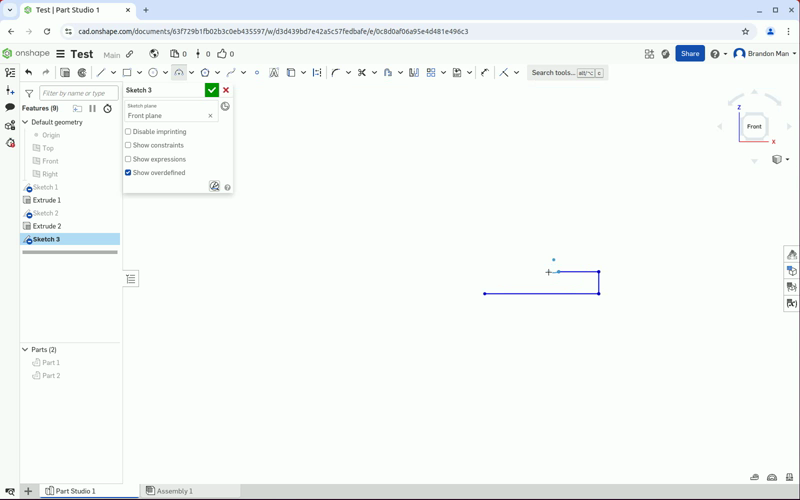
scroll(6)
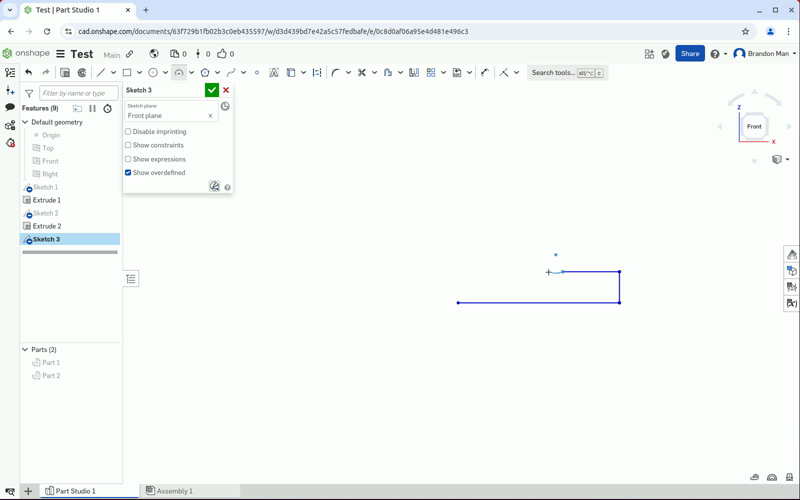
scroll(6)
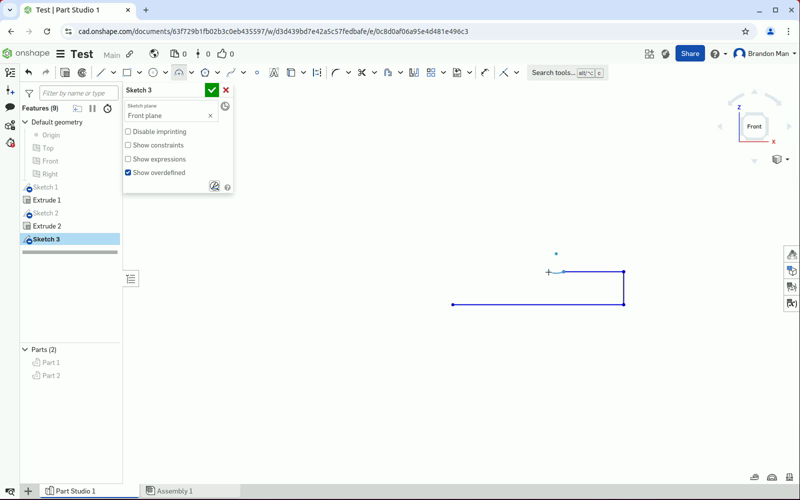
scroll(6)
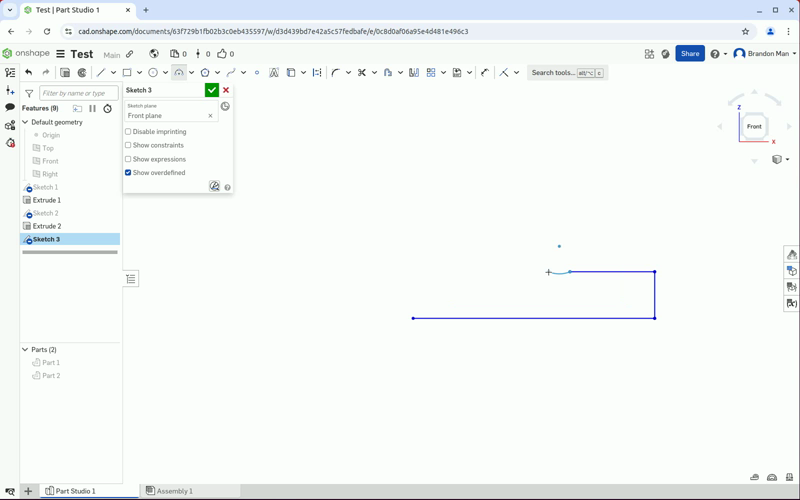
scroll(6)
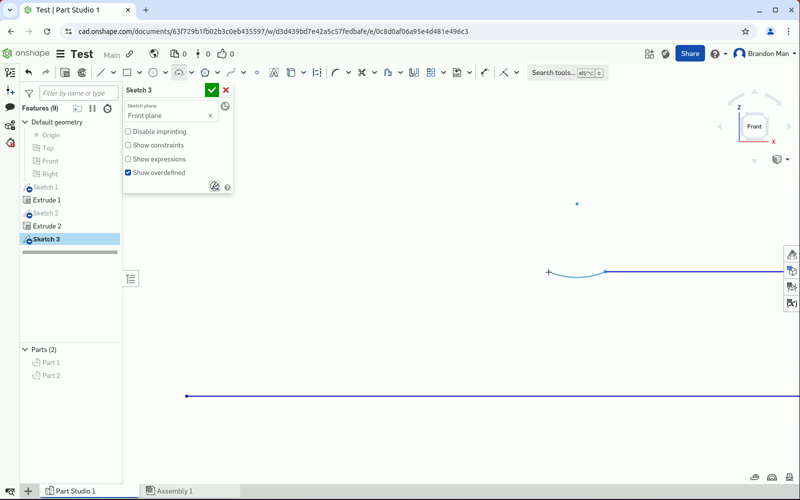
click(548, 271)
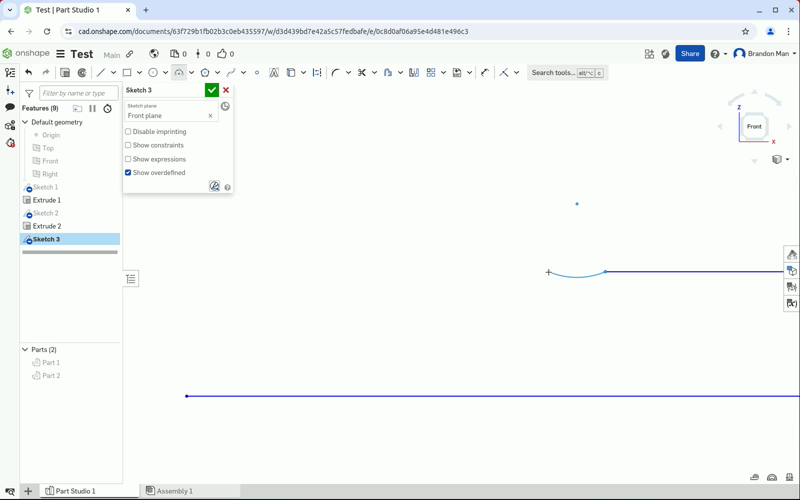
scroll(-6)
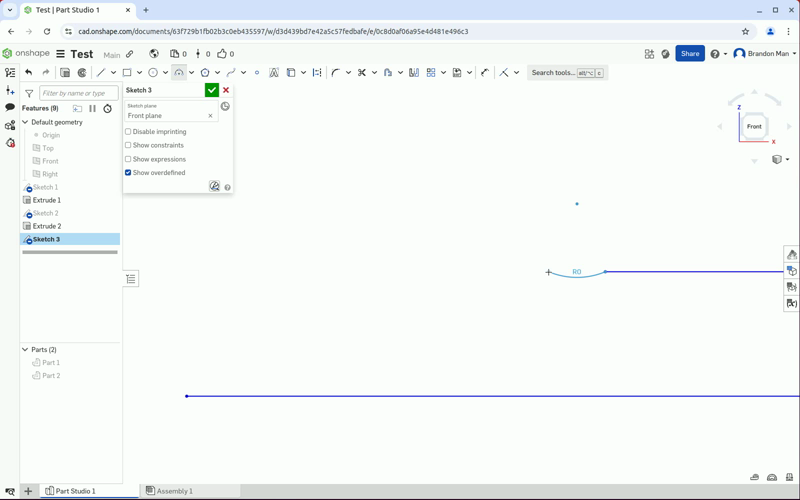
scroll(-6)
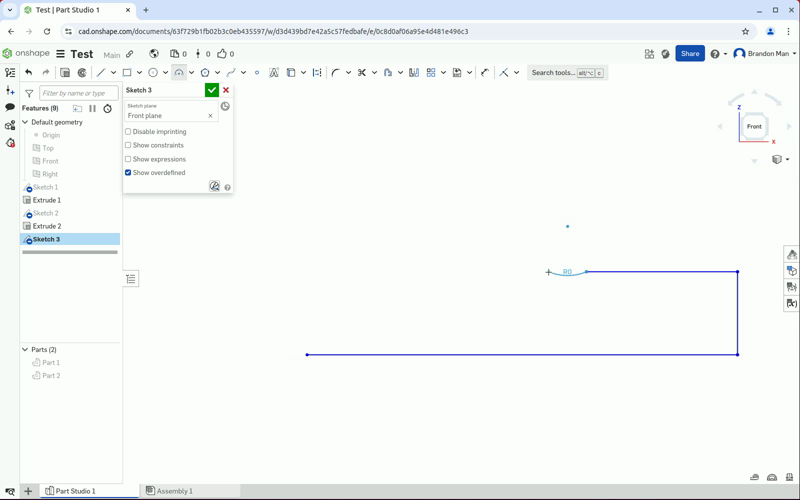
scroll(-6)
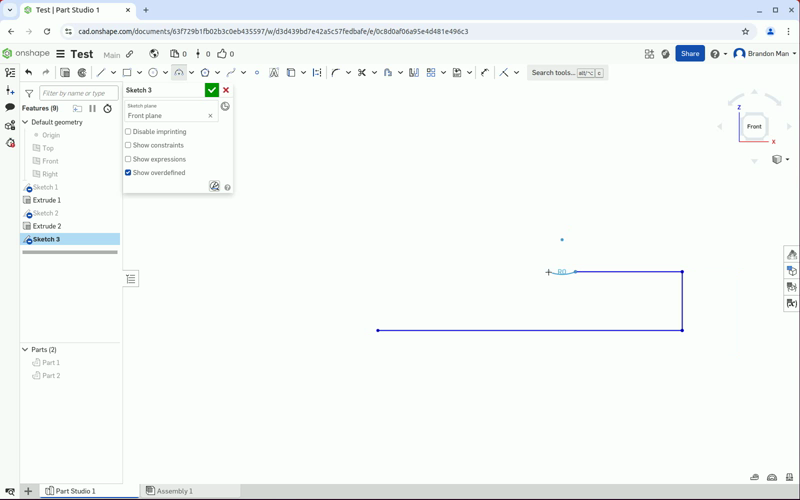
scroll(-6)
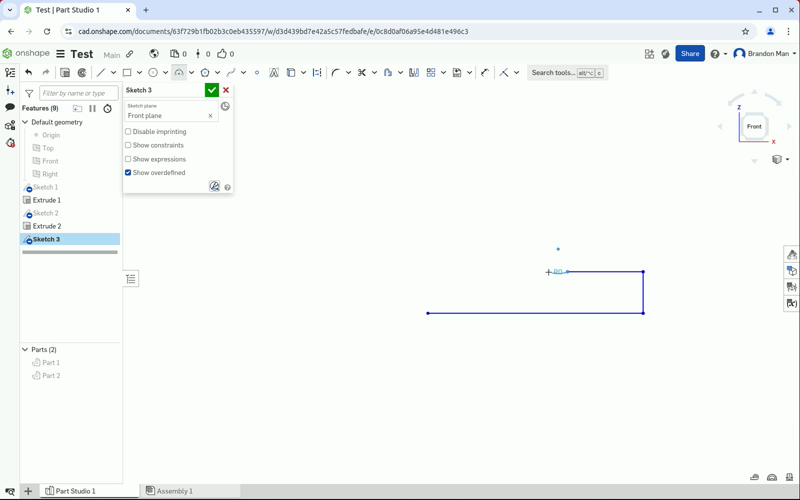
scroll(-6)
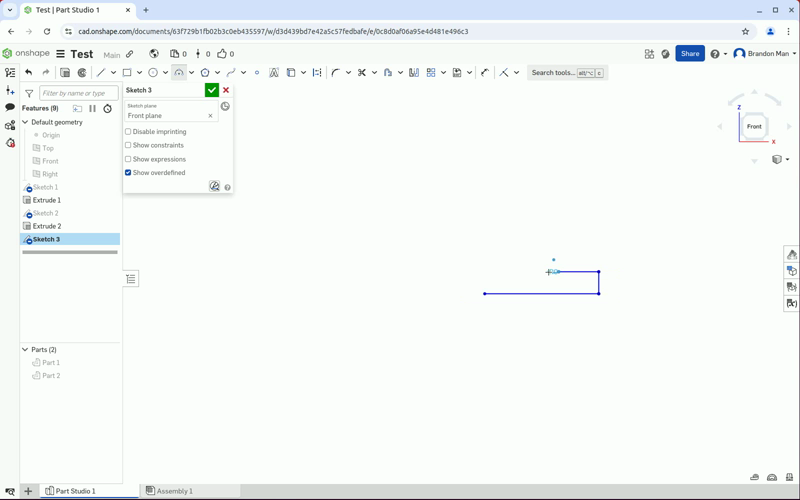
scroll(-6)
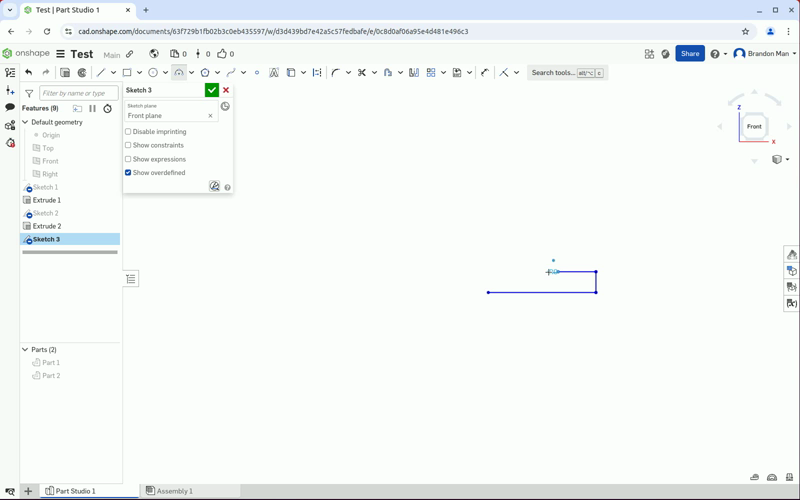
scroll(-6)
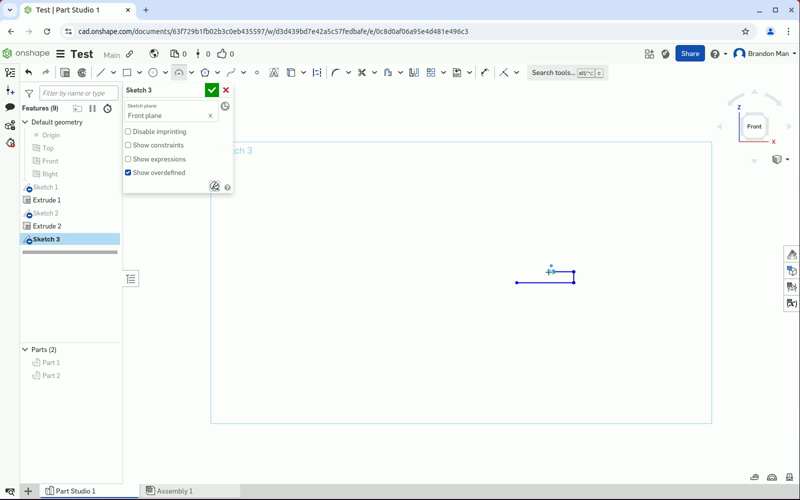
mouse_move(551, 273)
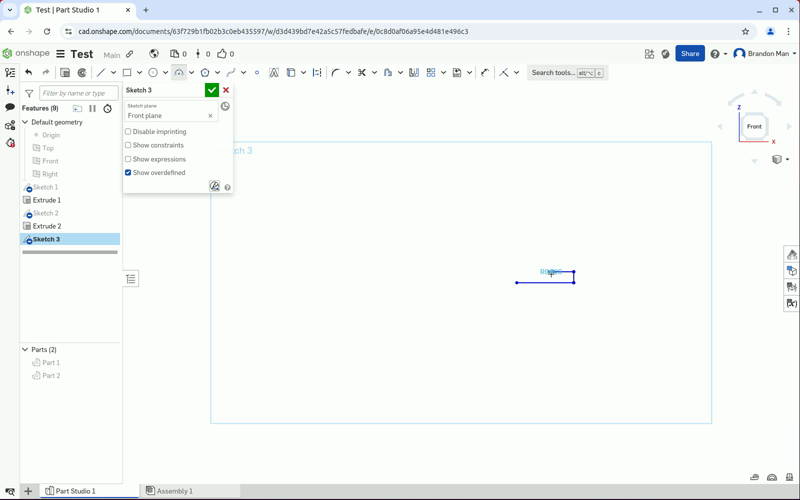
scroll(6)
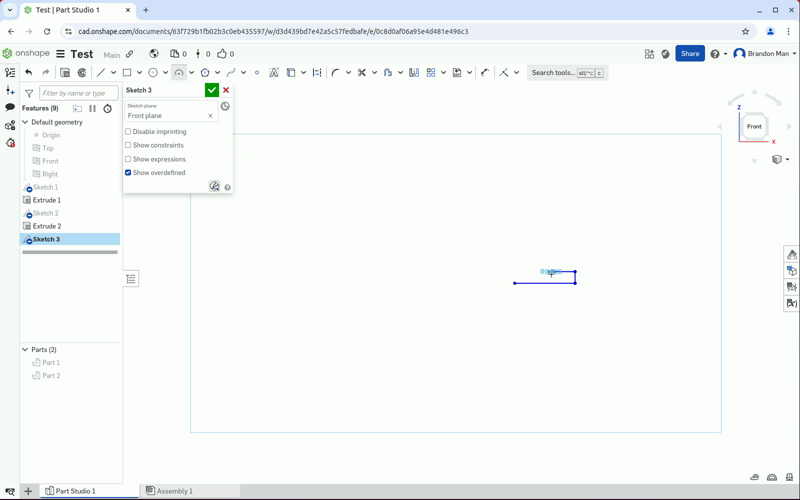
scroll(6)
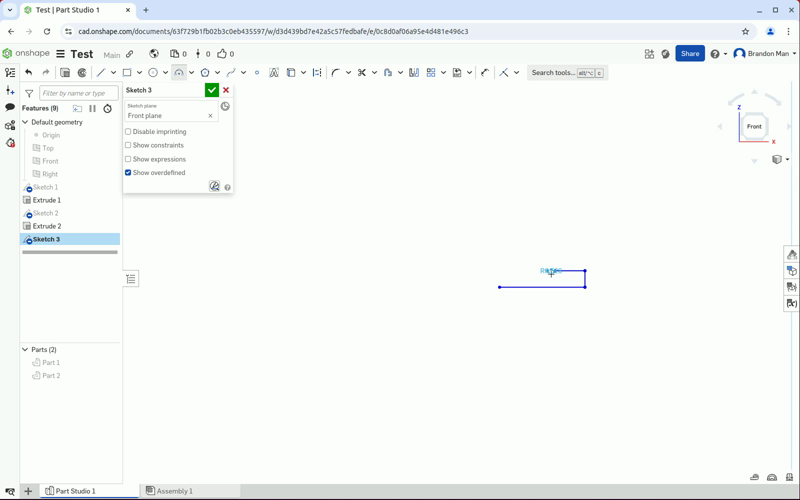
scroll(6)
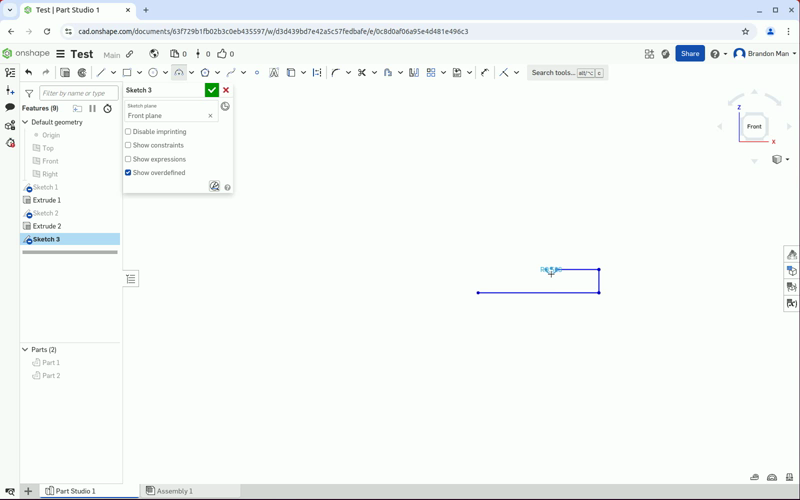
scroll(6)
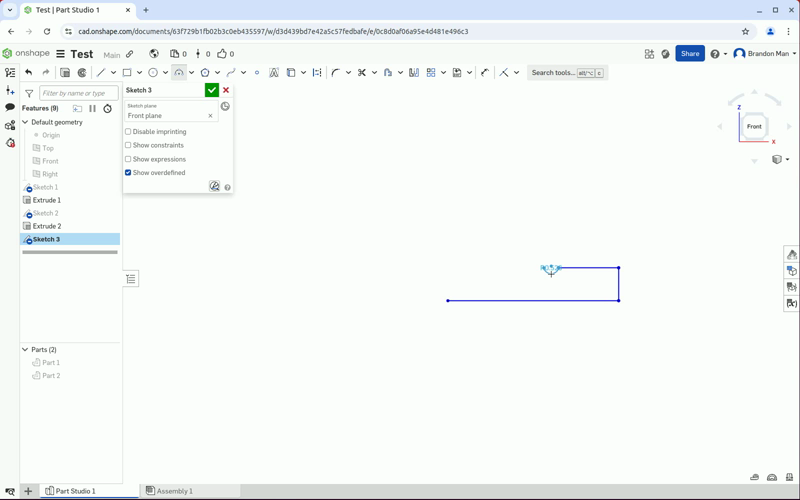
scroll(6)
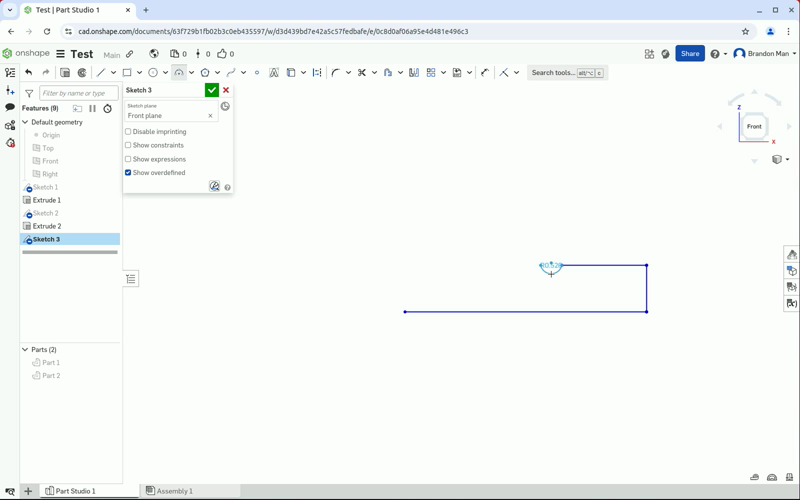
scroll(6)
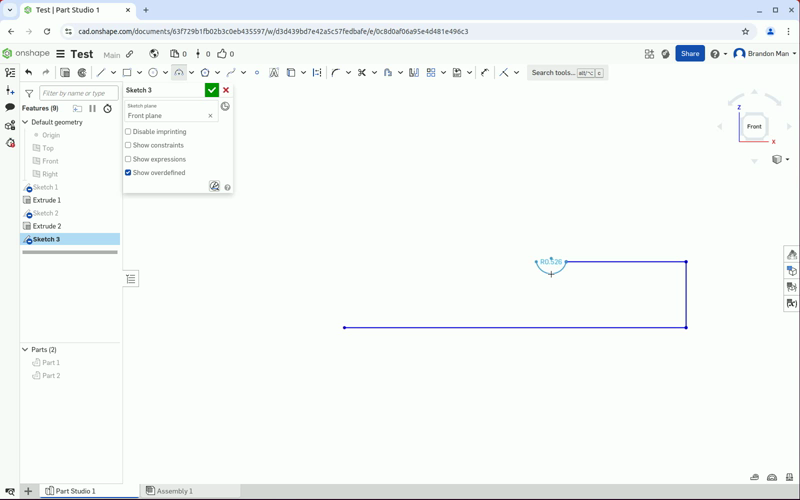
scroll(6)
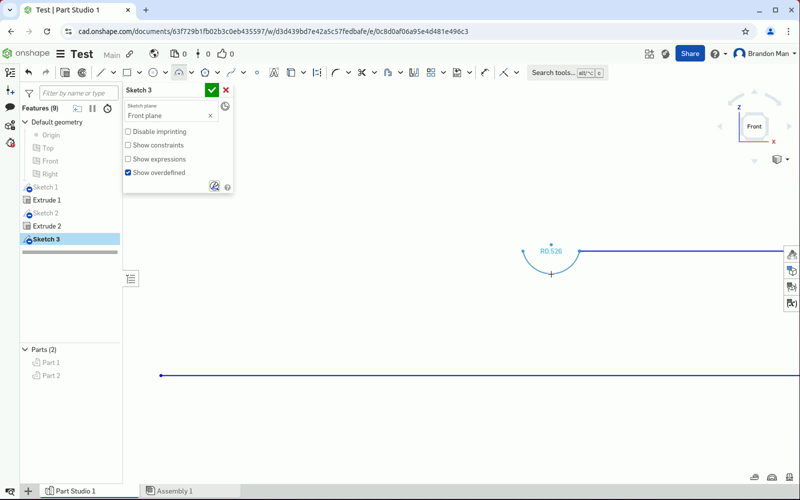
click(551, 273)
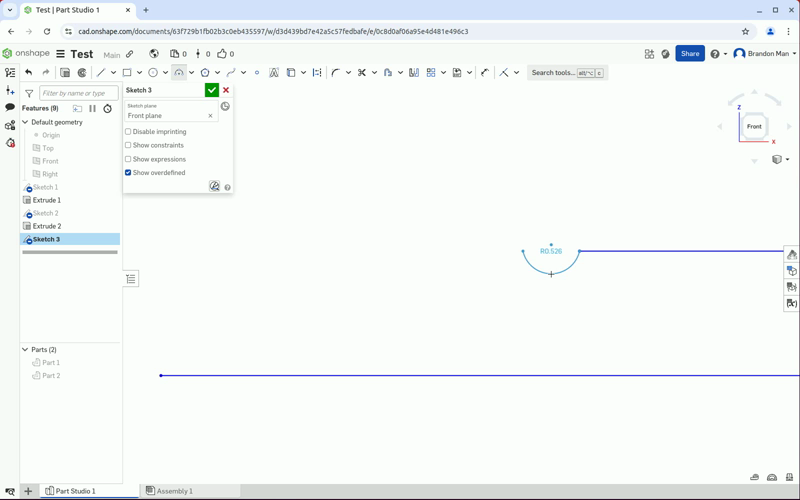
scroll(-6)
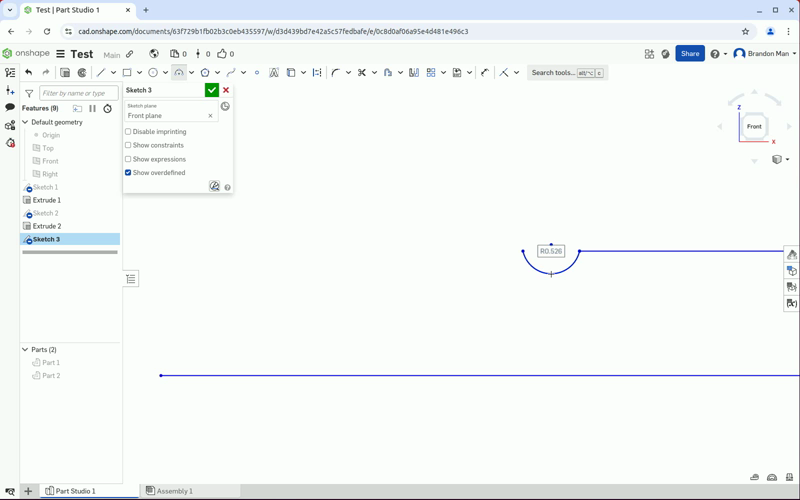
scroll(-6)
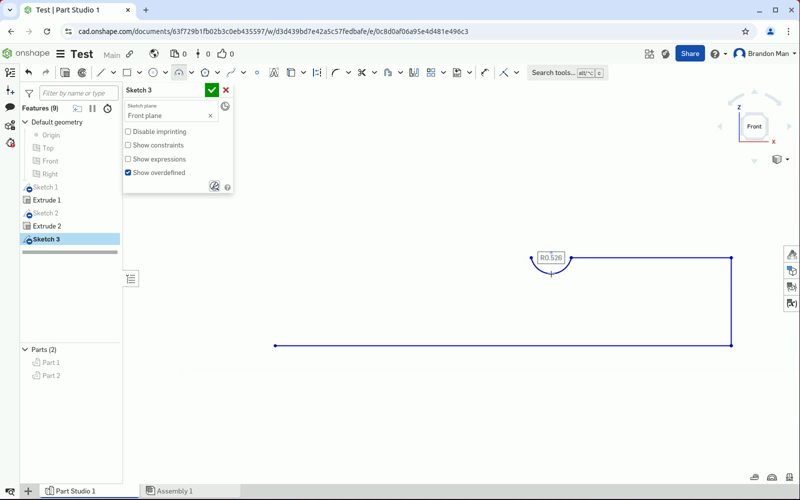
scroll(-6)
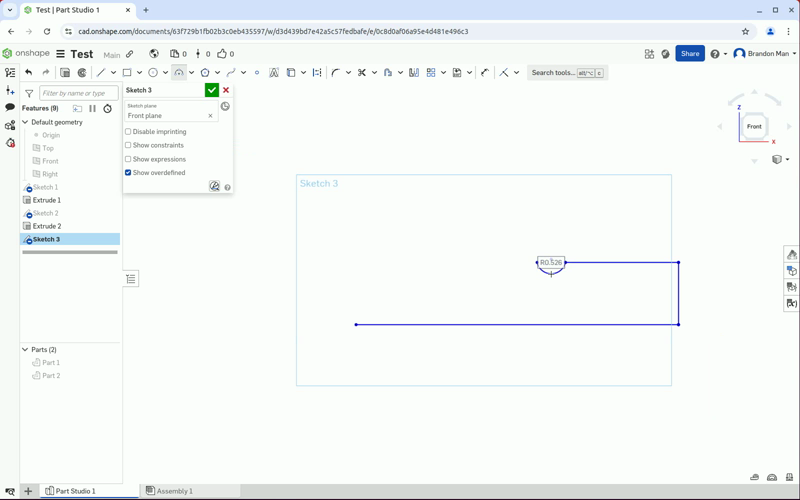
scroll(-6)
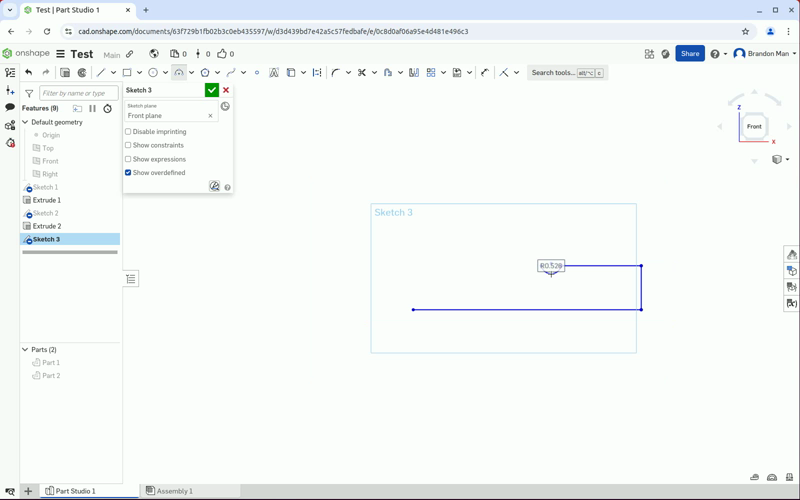
scroll(-6)
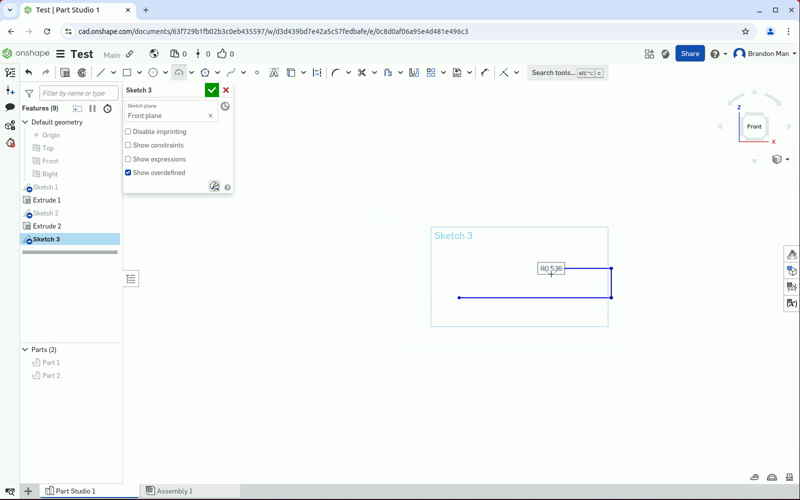
scroll(-6)
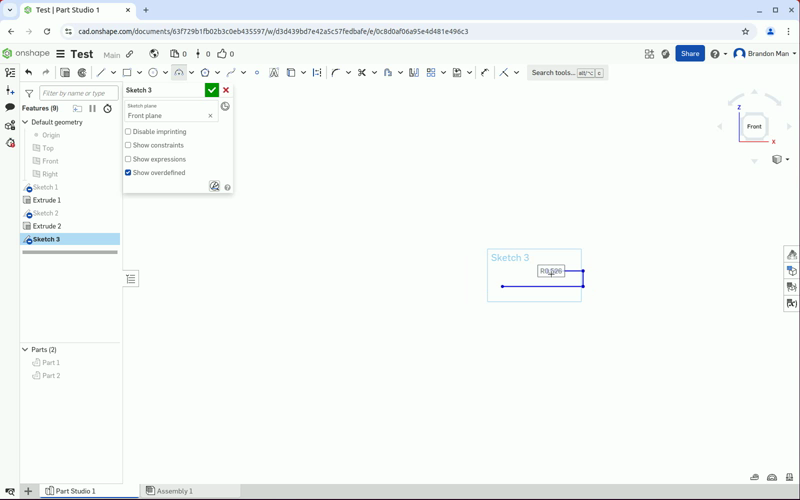
scroll(-6)
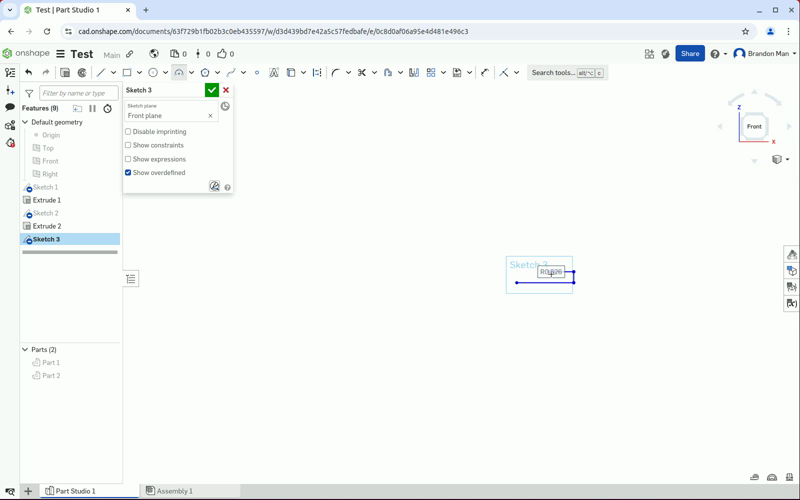
key_up(shift)
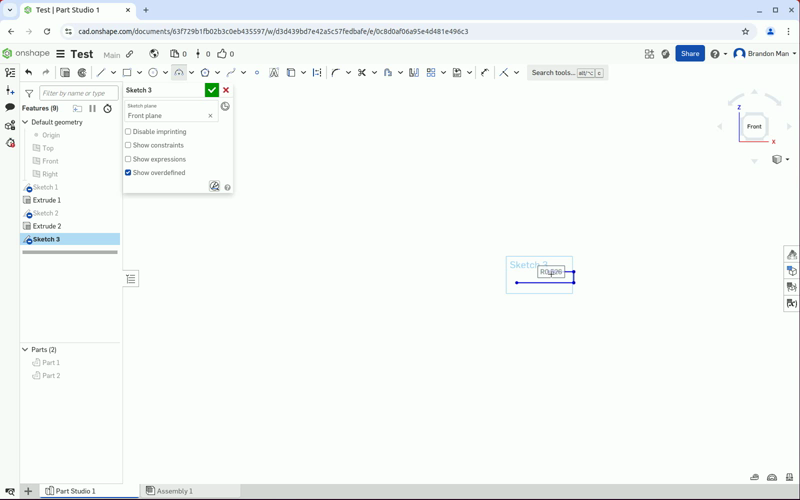
key(esc)
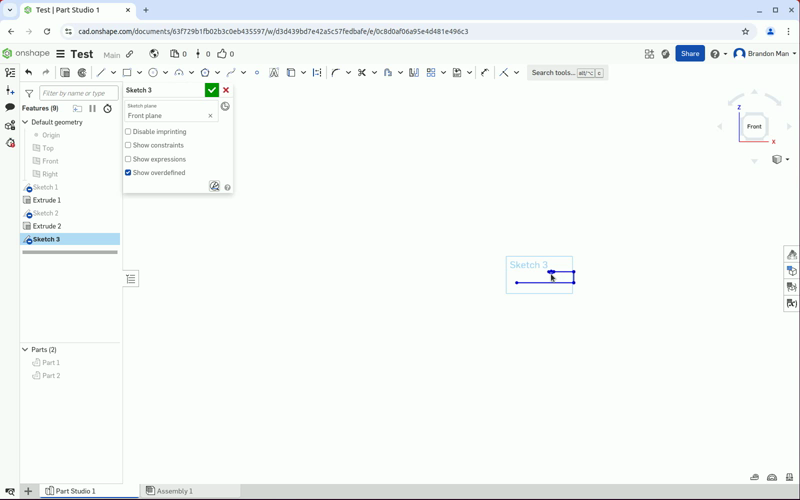
key(l)
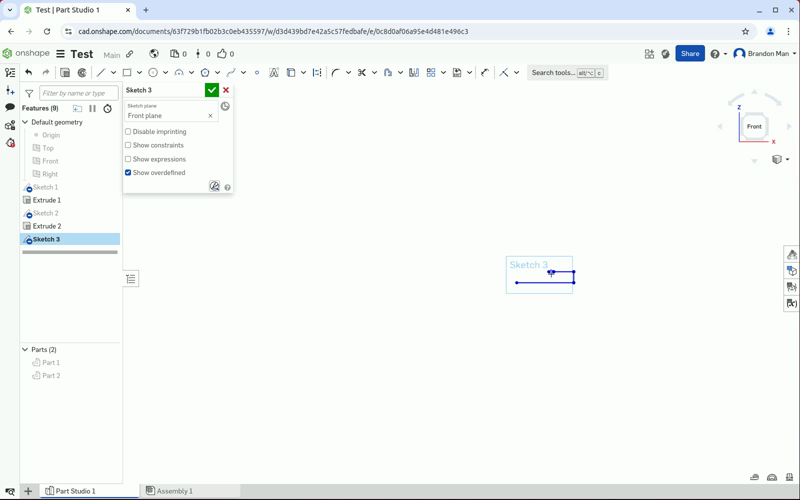
mouse_move(548, 271)
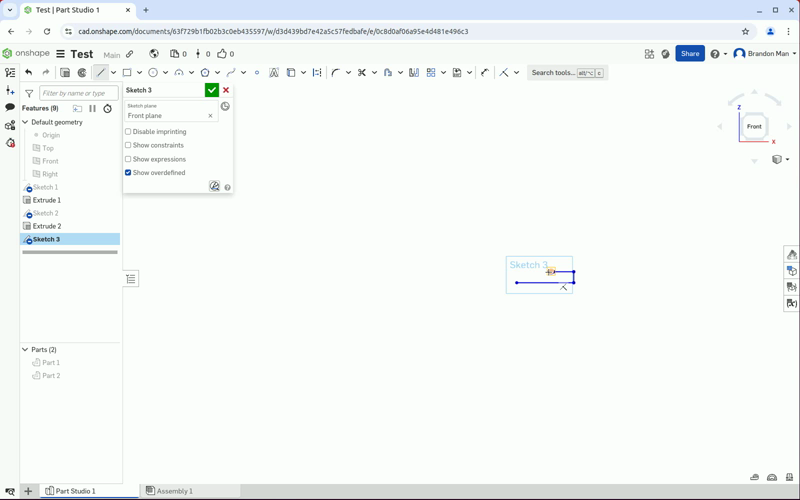
scroll(6)
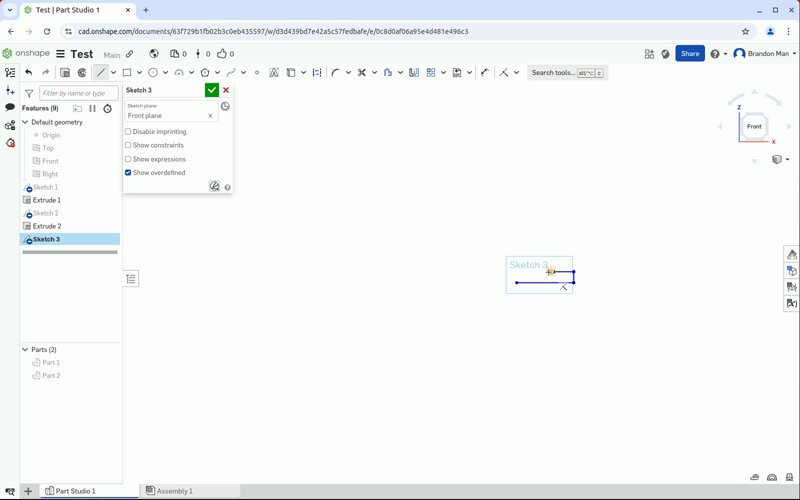
scroll(6)
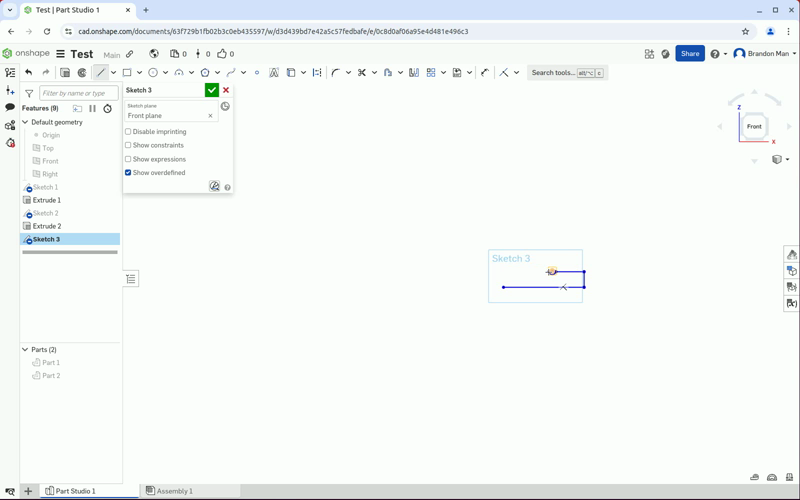
scroll(6)
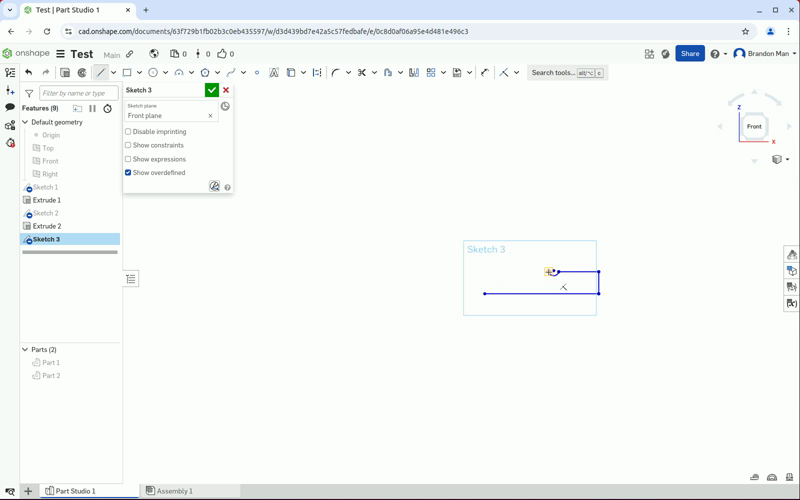
scroll(6)
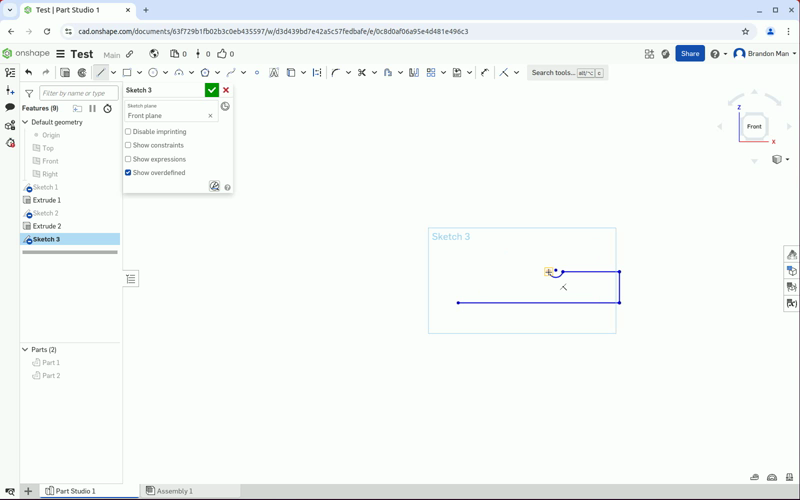
scroll(6)
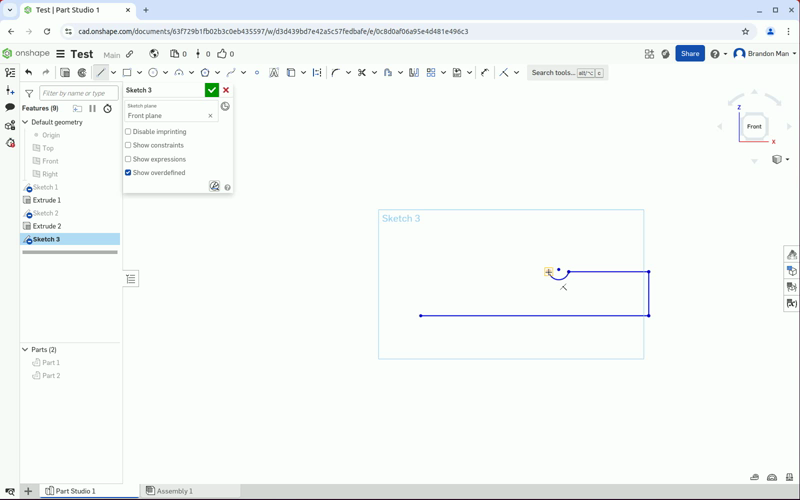
scroll(6)
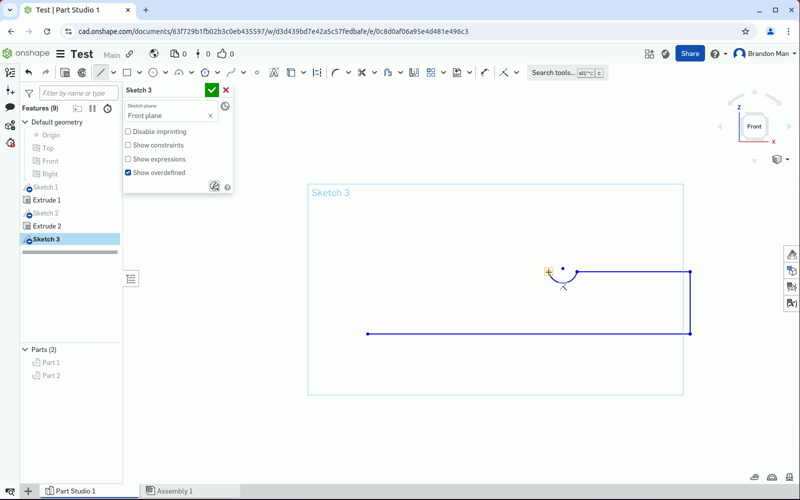
scroll(6)
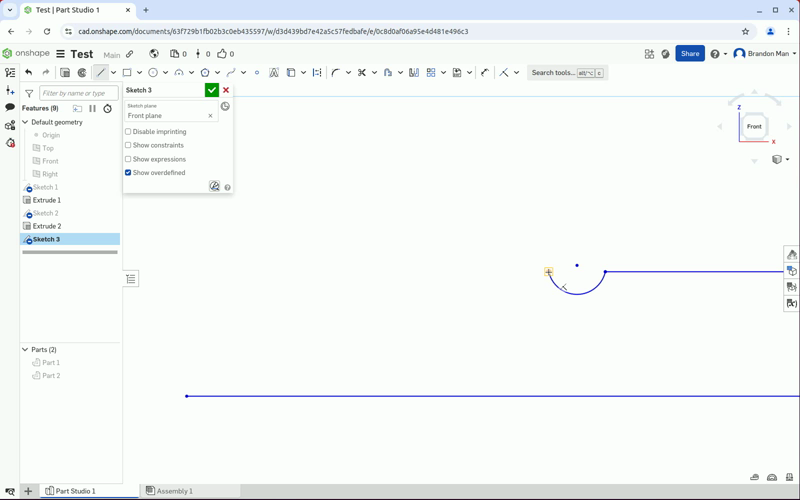
click(548, 271)
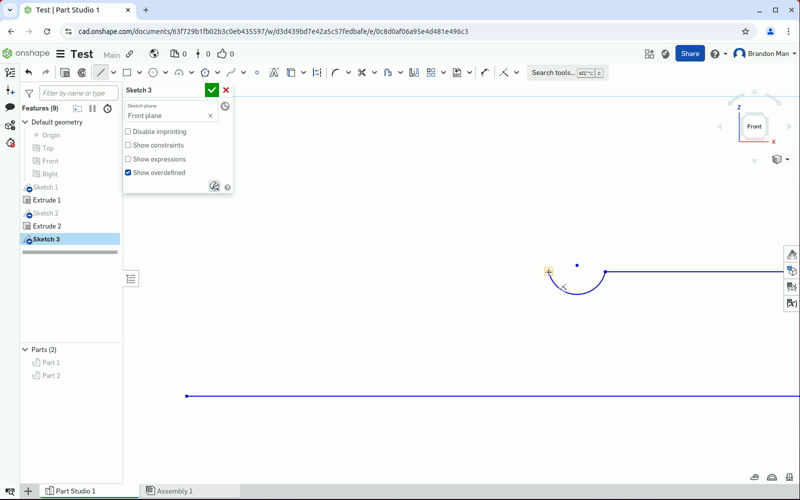
scroll(-6)
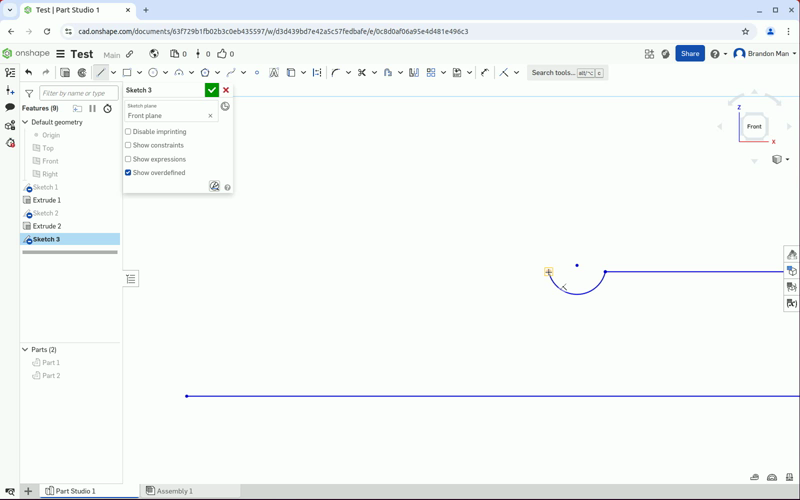
scroll(-6)
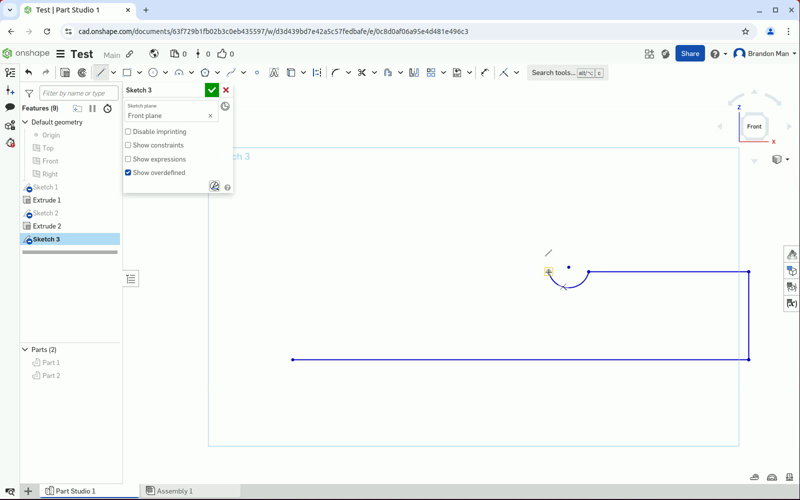
scroll(-6)
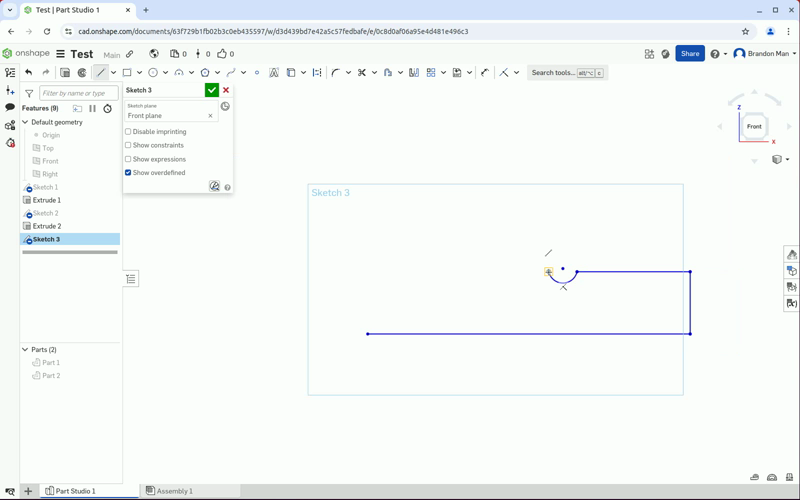
scroll(-6)
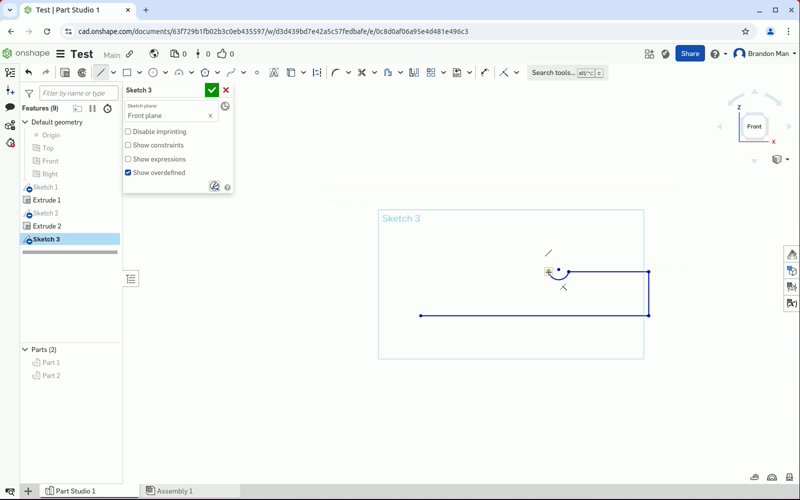
scroll(-6)
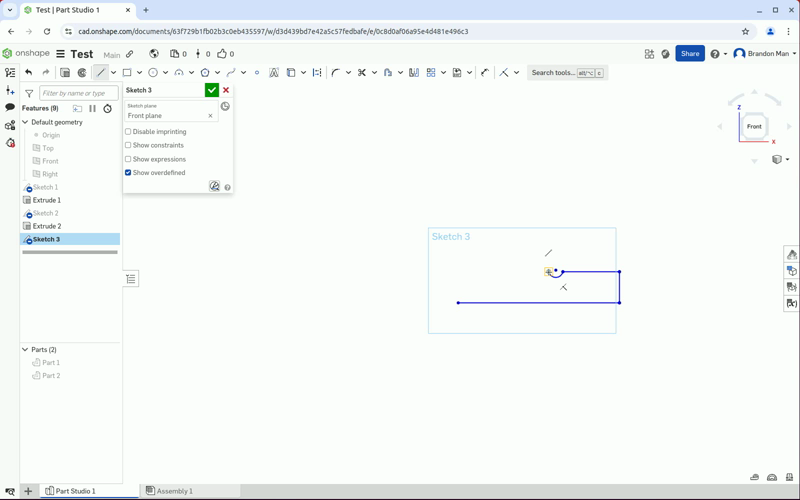
scroll(-6)
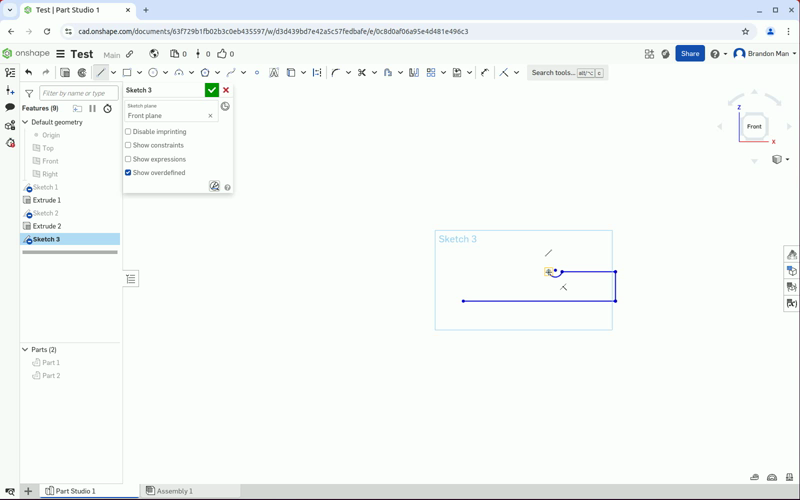
scroll(-6)
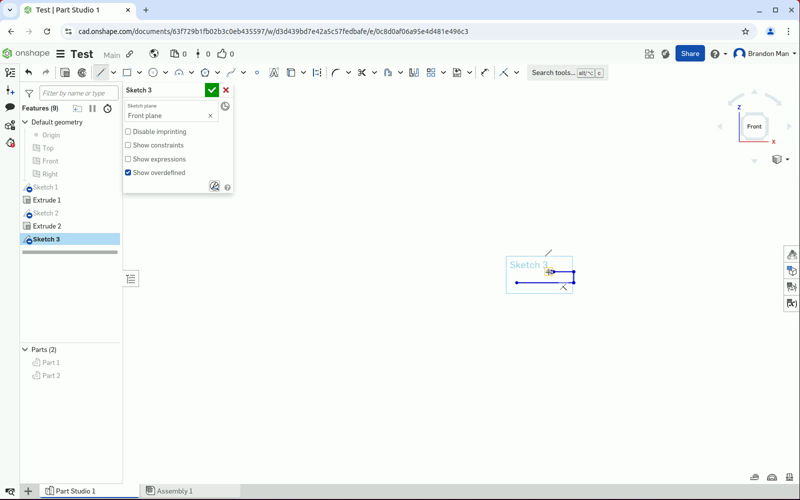
key_down(shift)
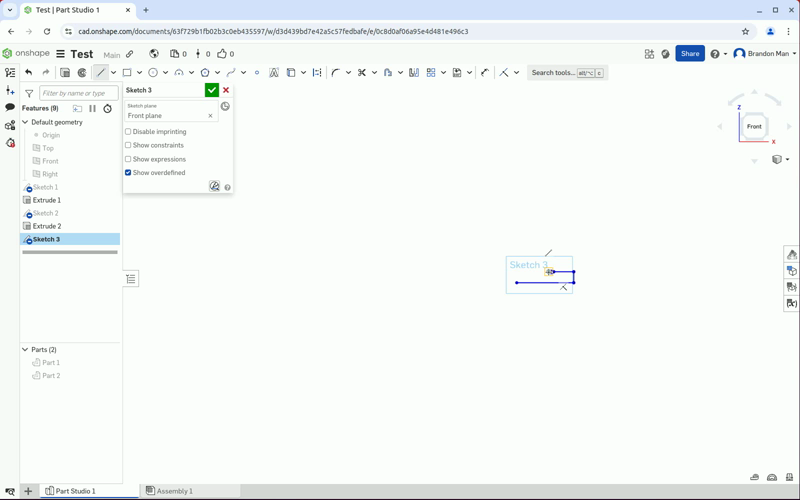
mouse_move(578, 271)
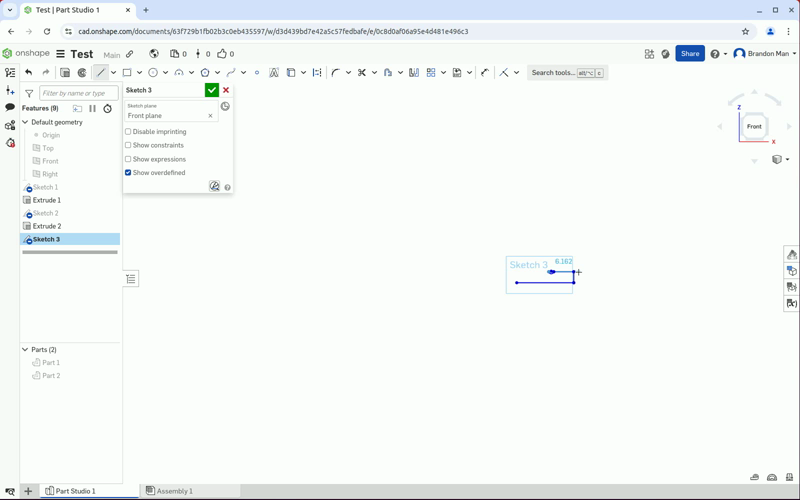
mouse_move(516, 271)
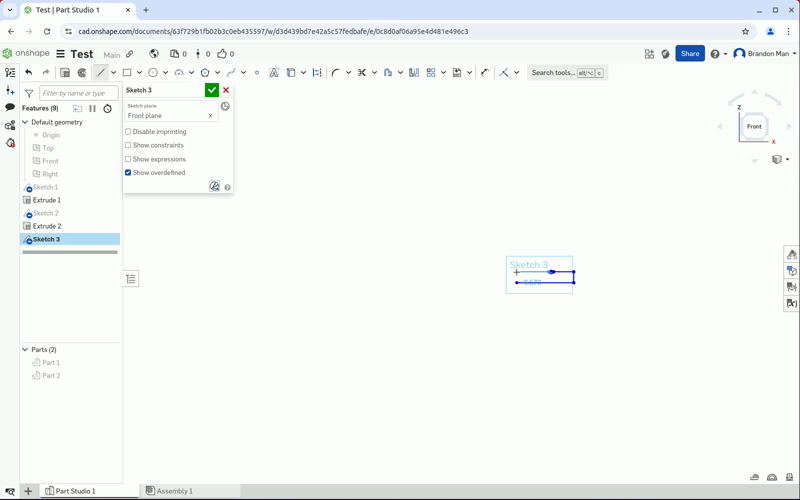
click(516, 271)
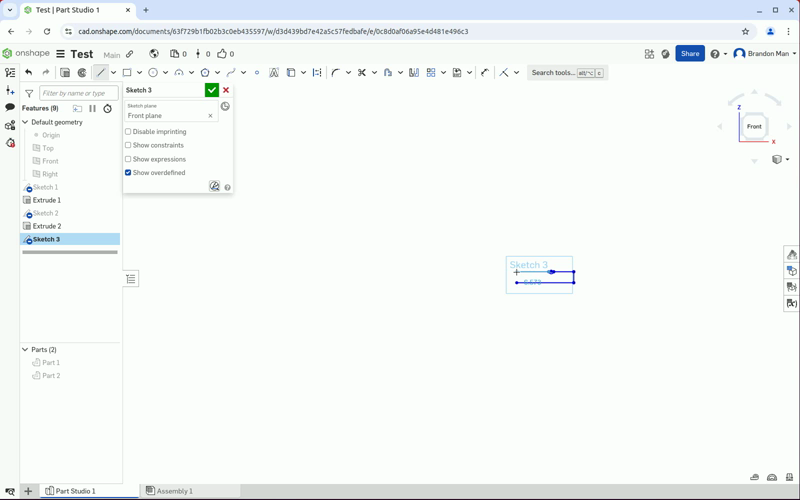
key_up(shift)
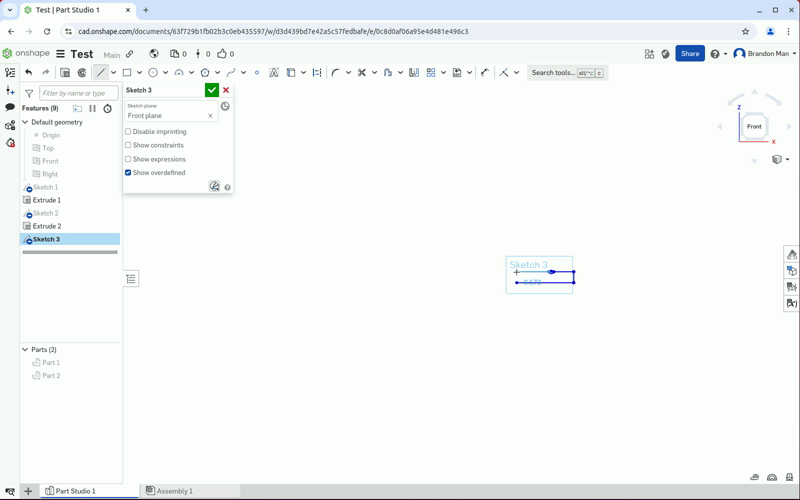
mouse_move(546, 271)
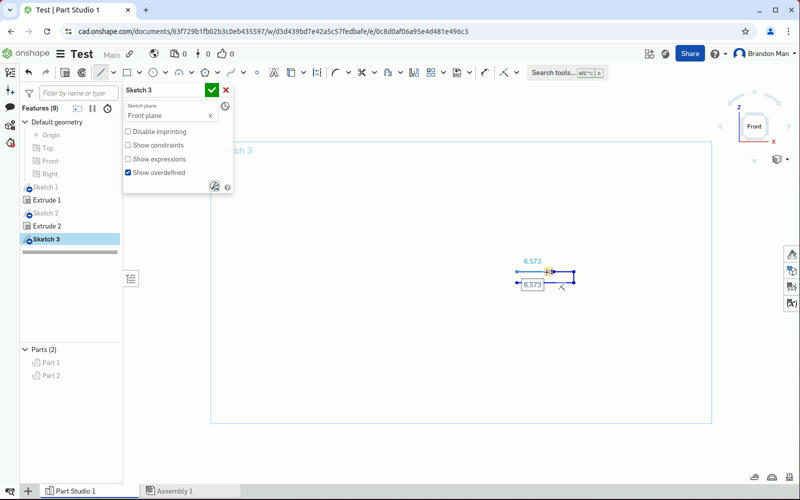
key_down(shift)
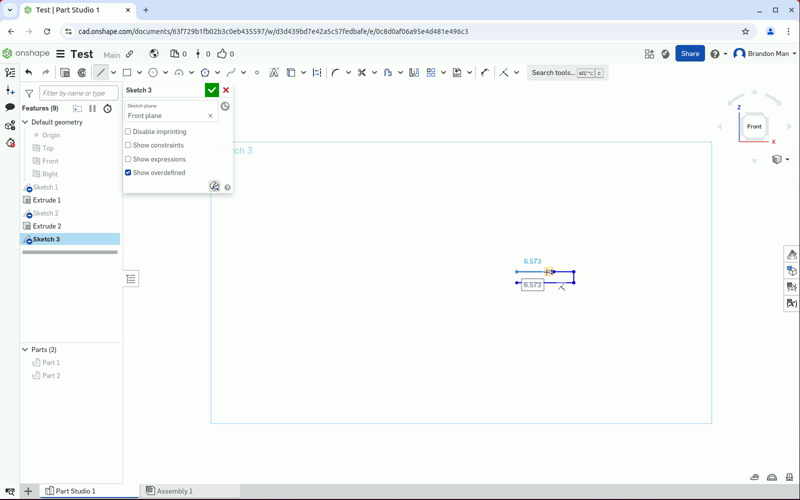
mouse_move(516, 282)
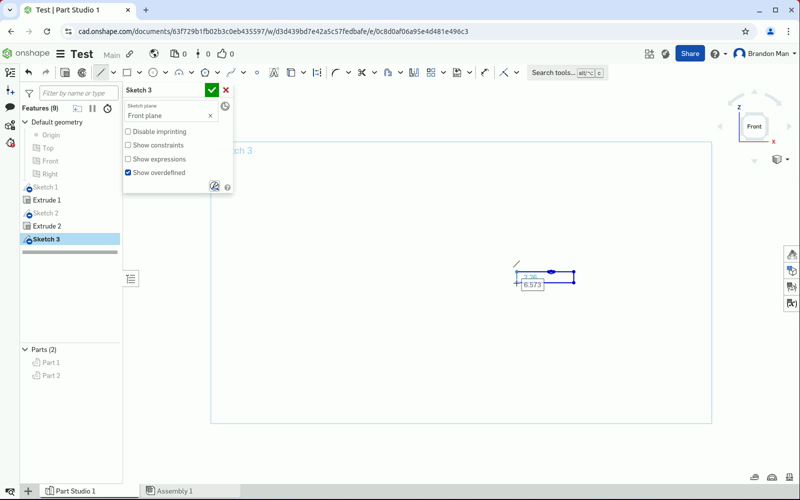
key_up(shift)
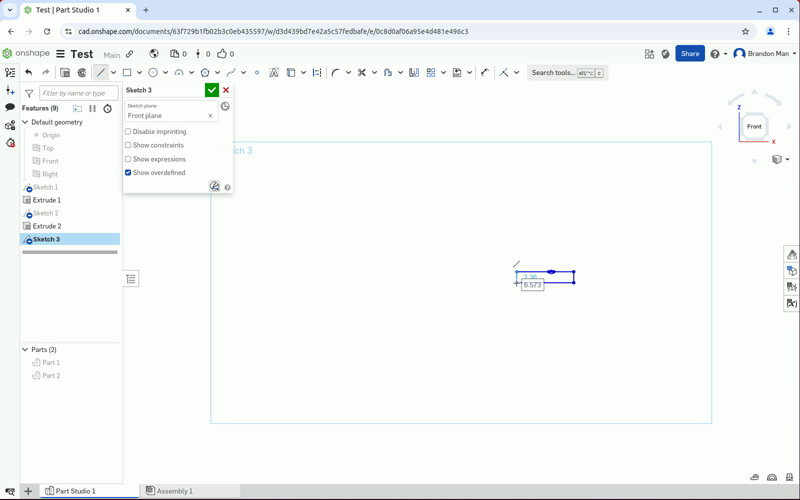
click(516, 282)
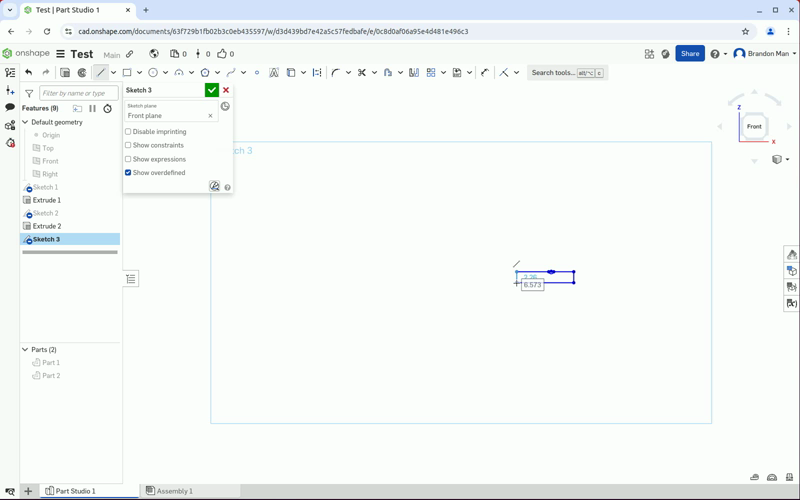
key(esc)
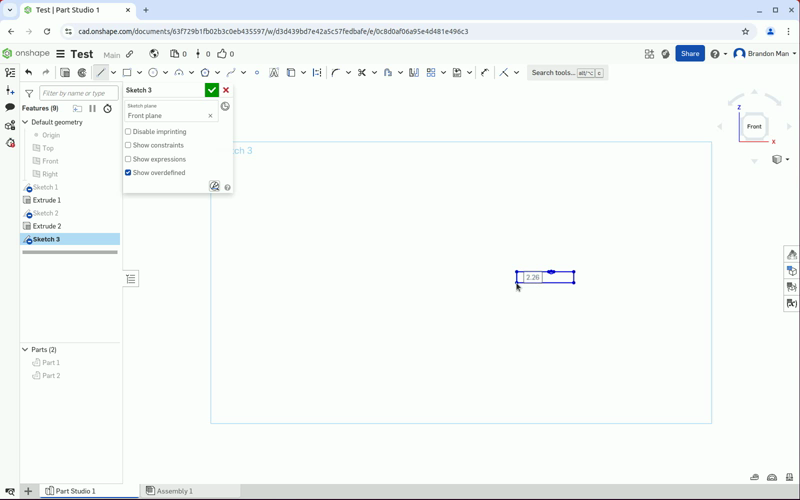
mouse_move(553, 275)
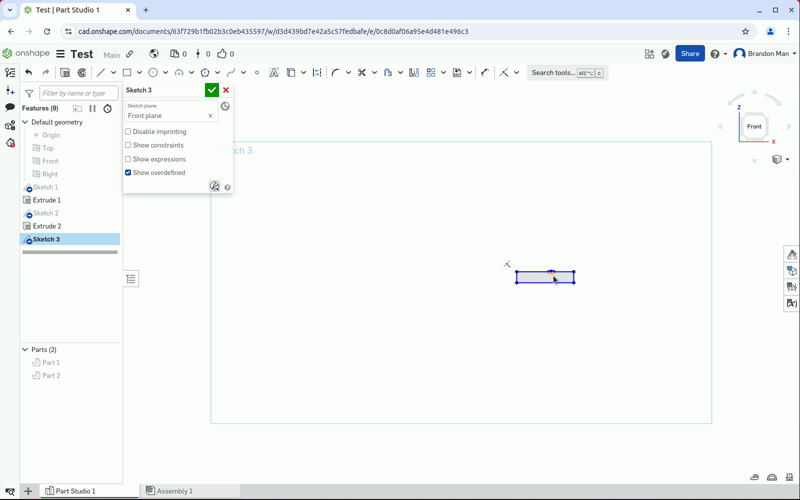
scroll(6)
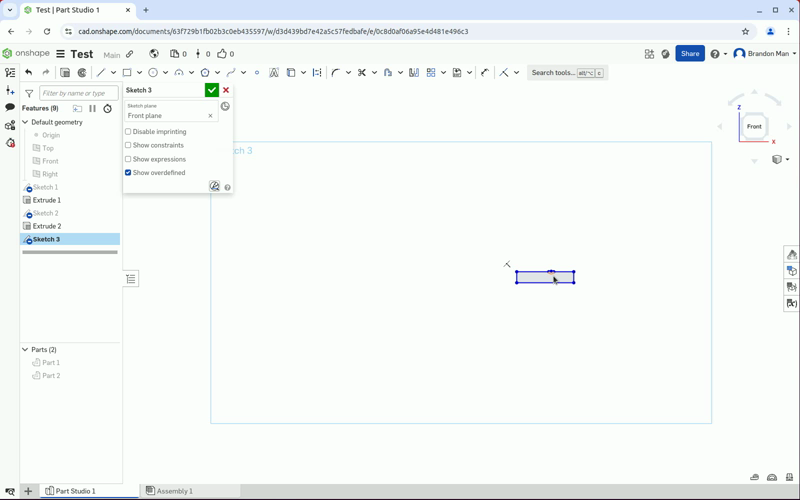
scroll(6)
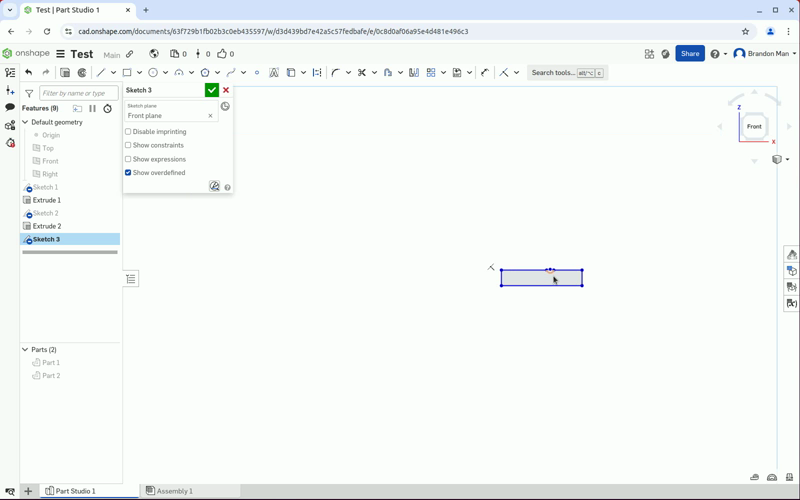
scroll(6)
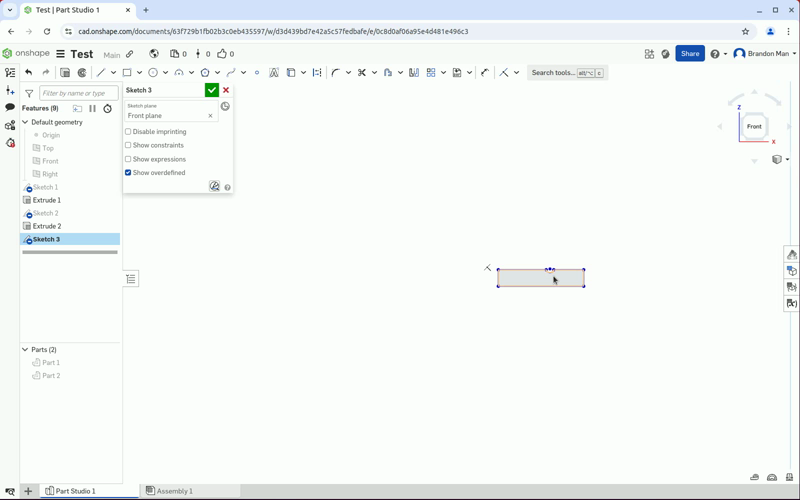
scroll(6)
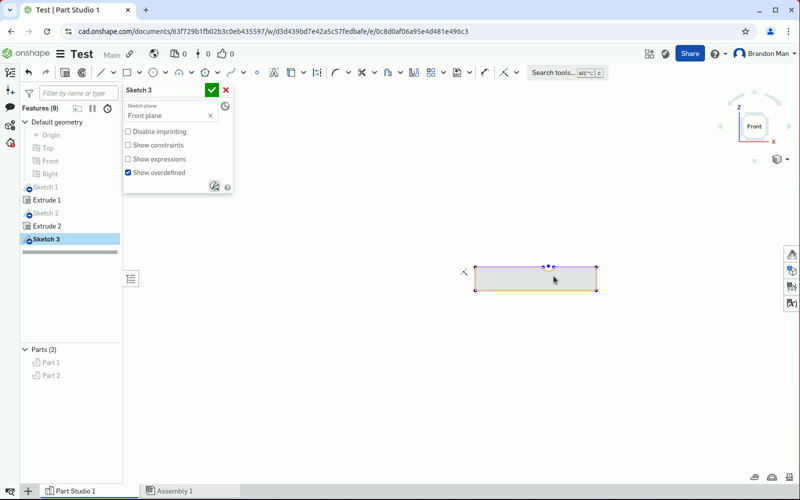
scroll(6)
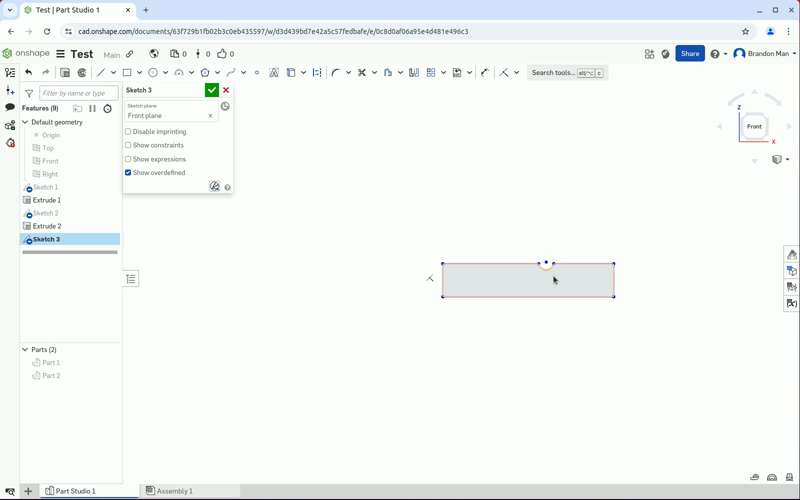
scroll(6)
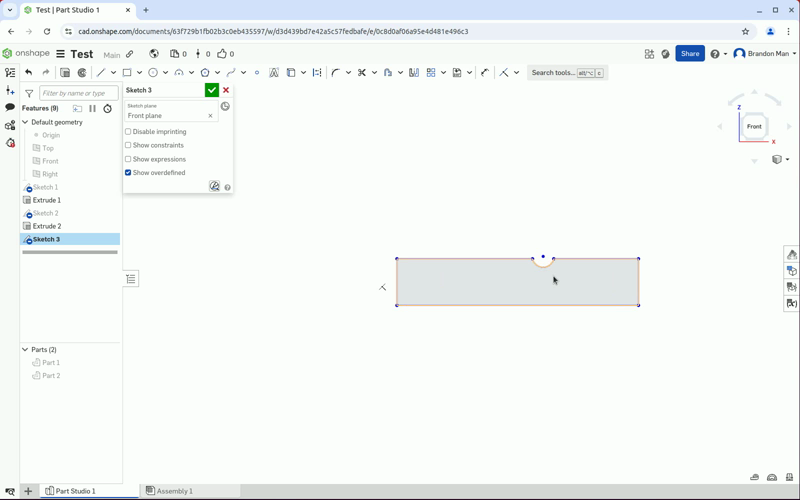
scroll(6)
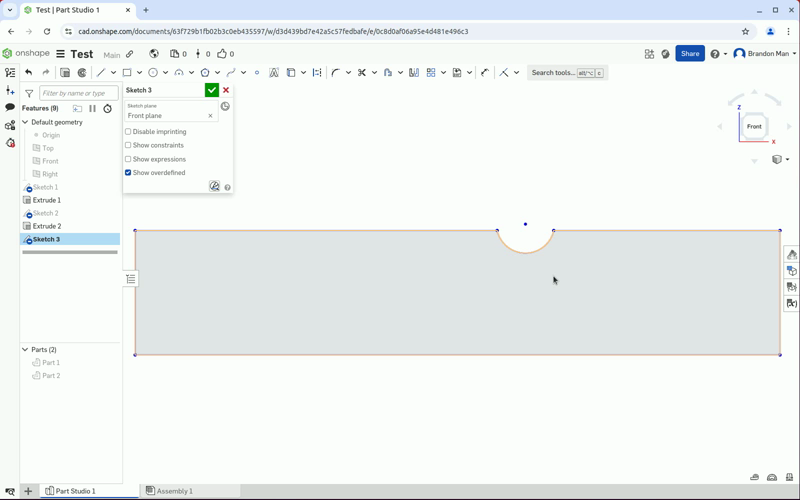
click(553, 275)
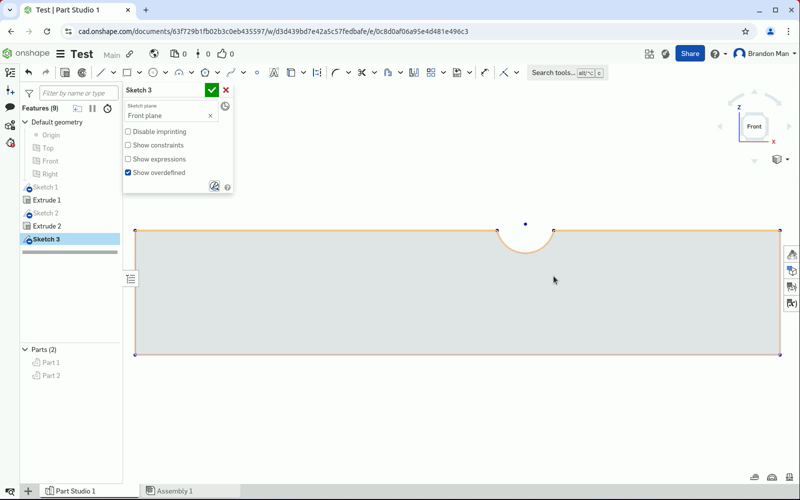
scroll(-6)
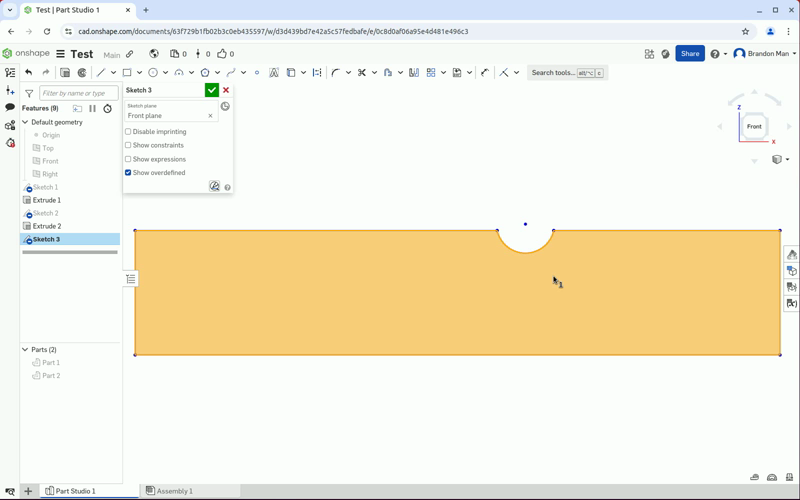
scroll(-6)
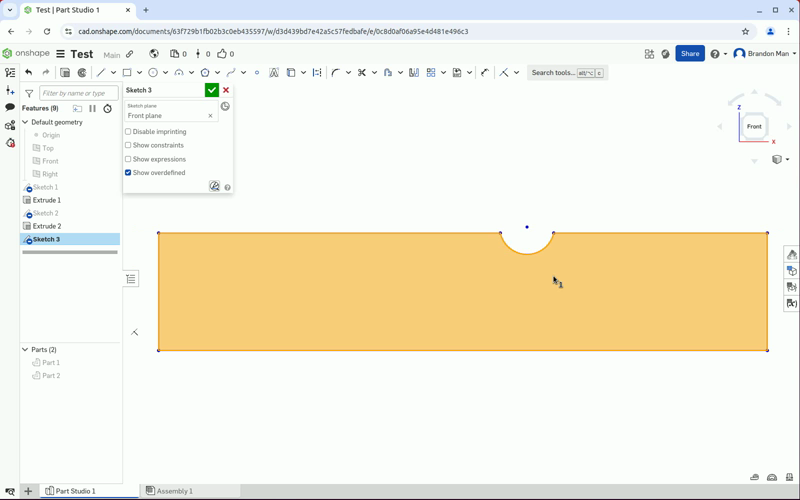
scroll(-6)
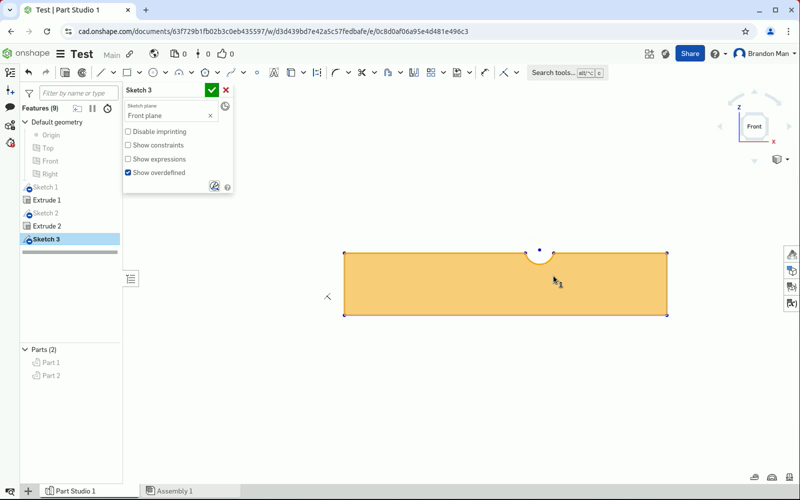
scroll(-6)
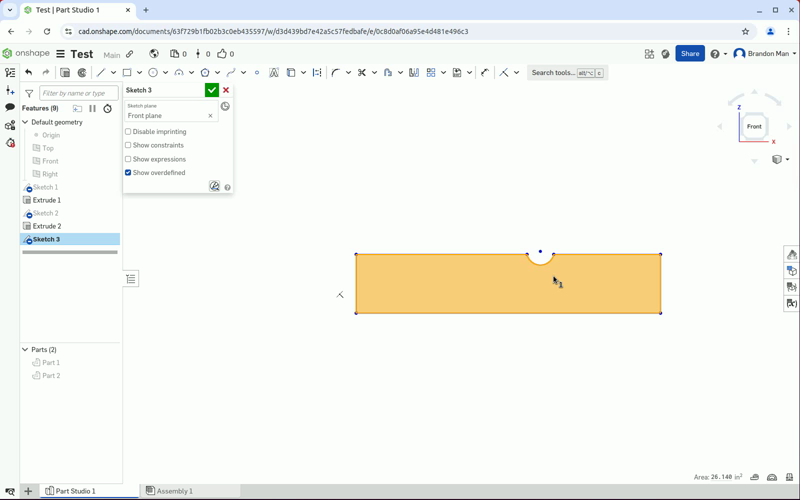
scroll(-6)
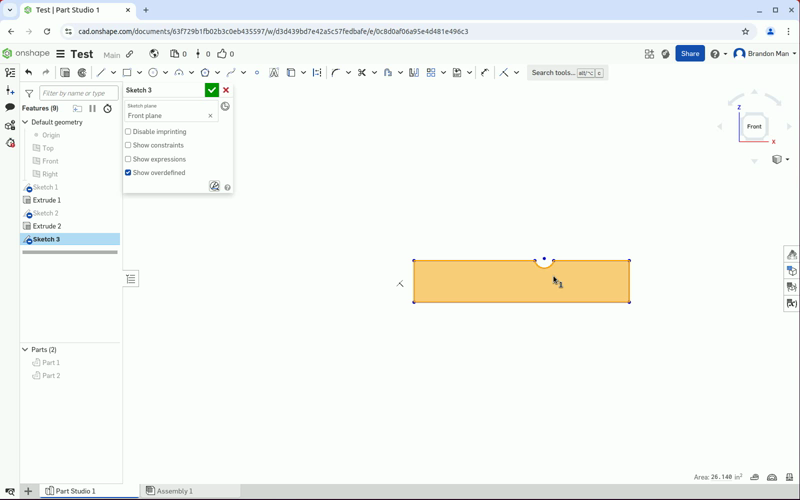
scroll(-6)
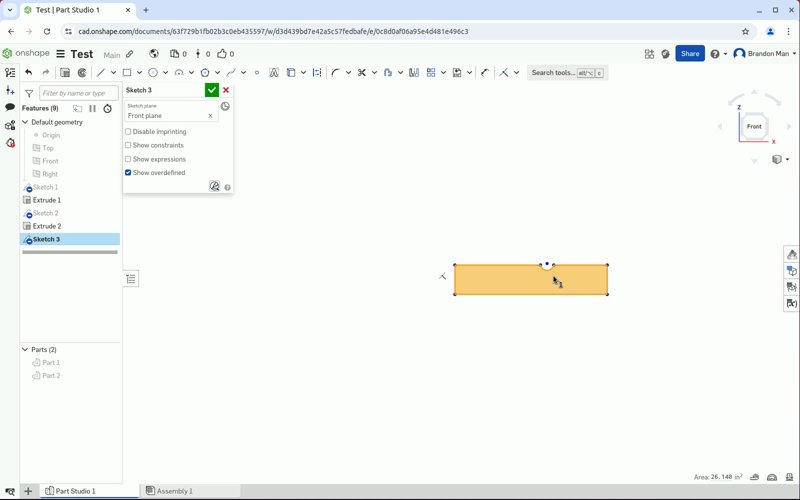
scroll(-6)
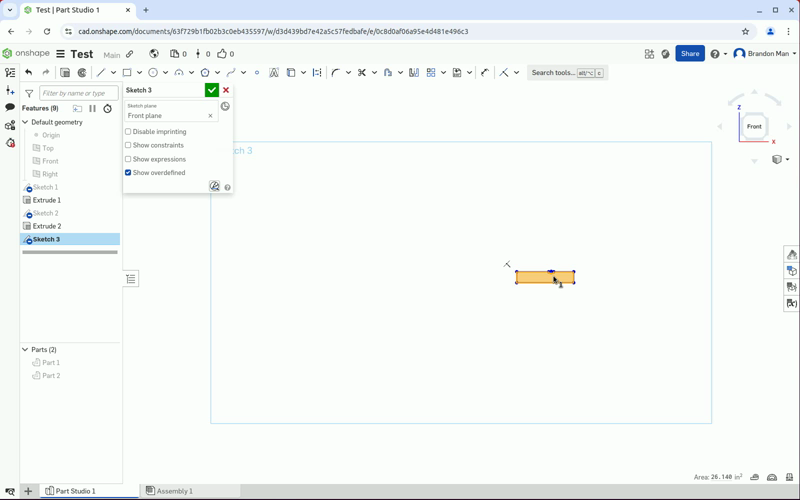
mouse_move(73, 352)
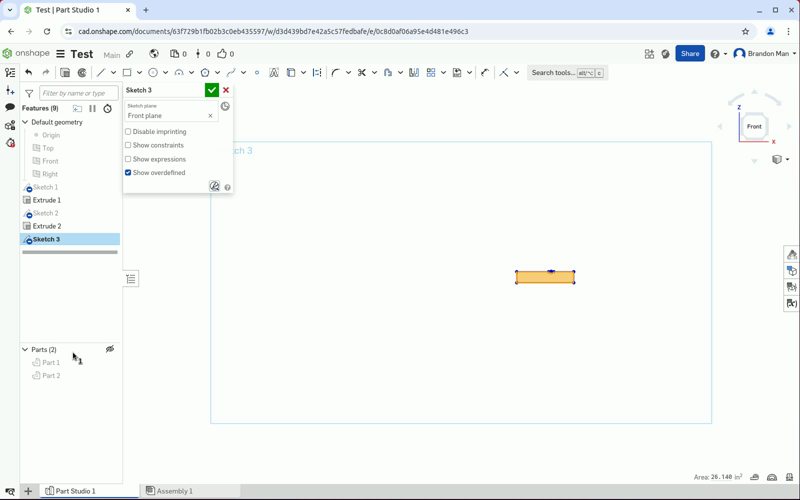
key(shift+y)
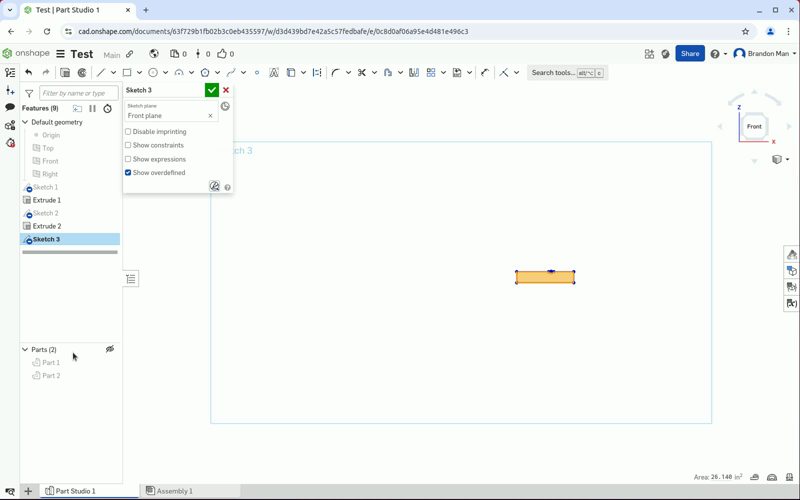
key(shift+e)
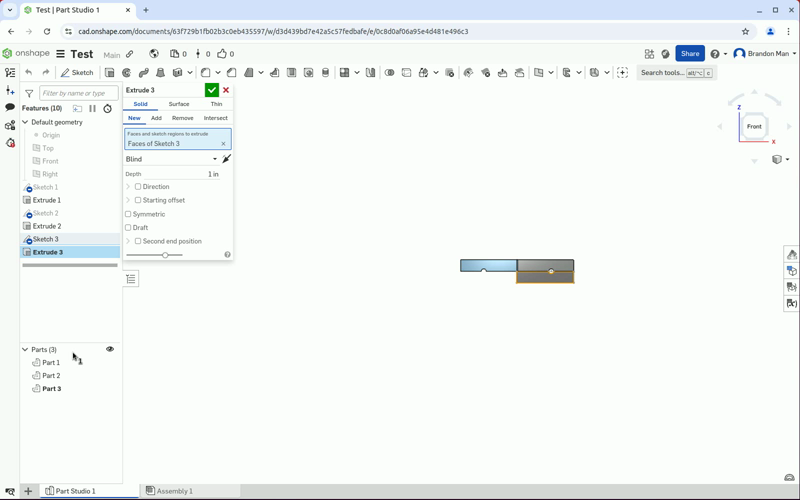
mouse_move(143, 106)
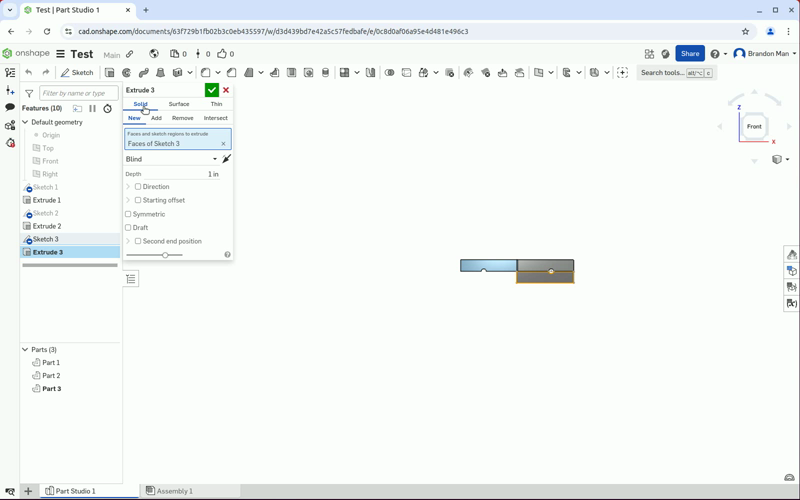
click(143, 106)
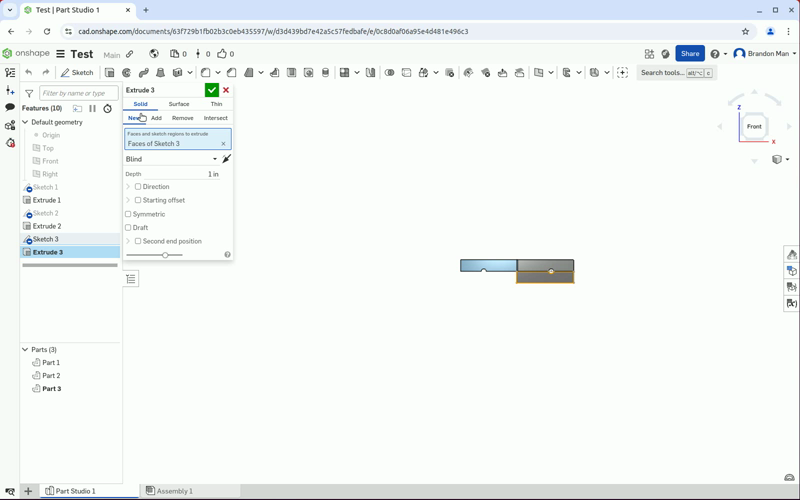
mouse_move(137, 120)
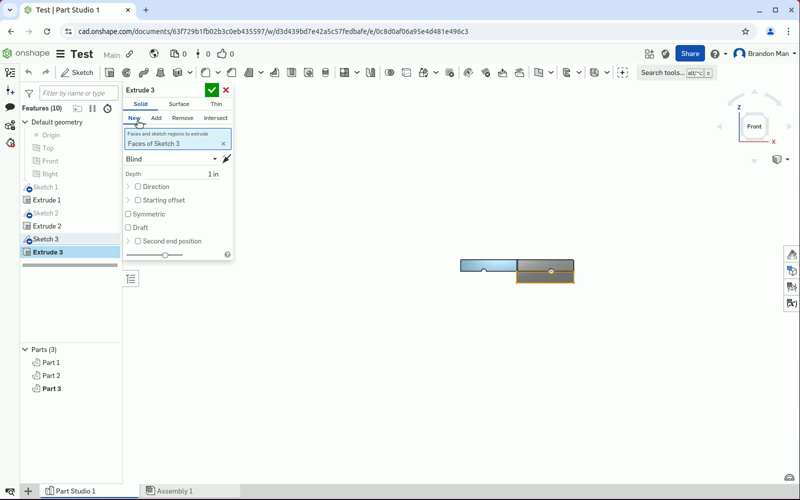
click(137, 120)
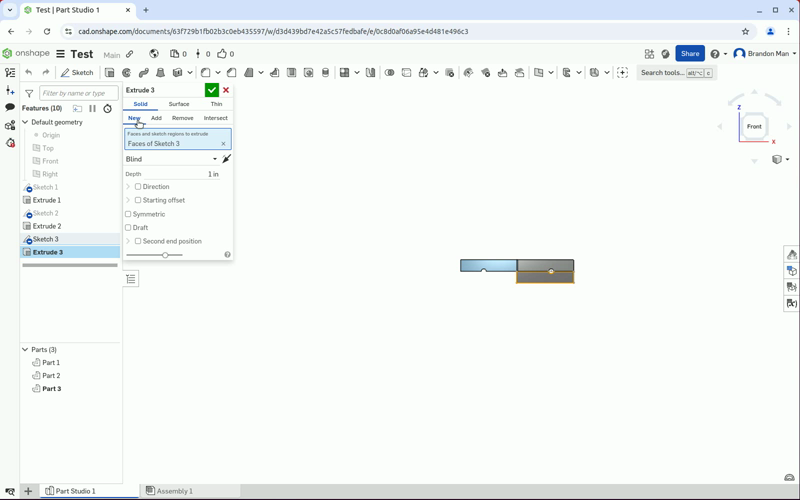
key(tab, 4)
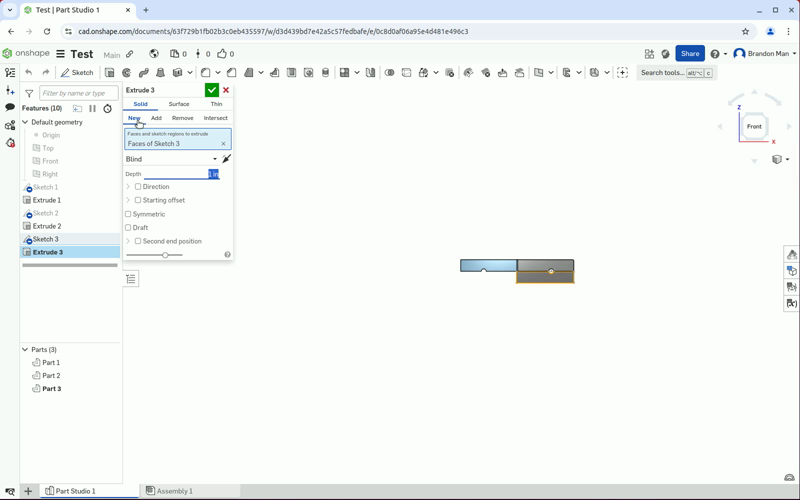
text(2.407)
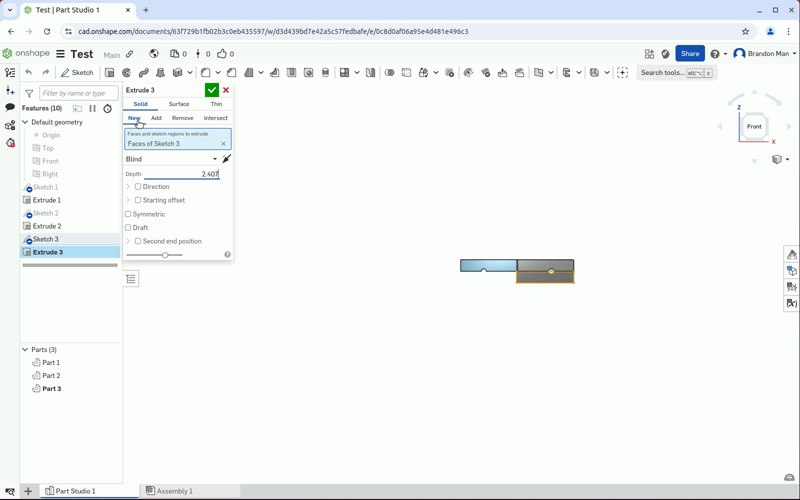
key(enter)
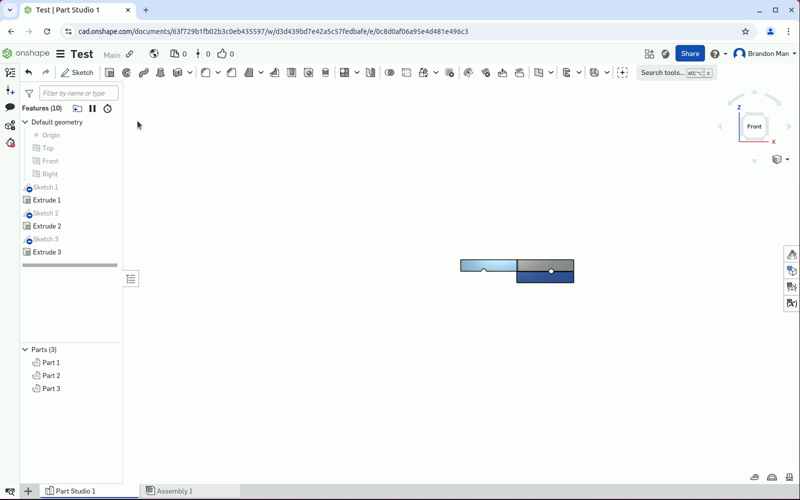
key(shift+h)
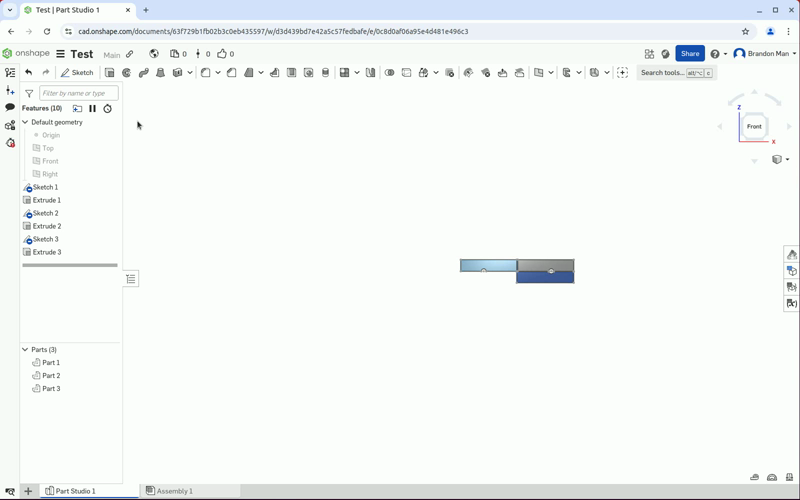
key(shift+h)
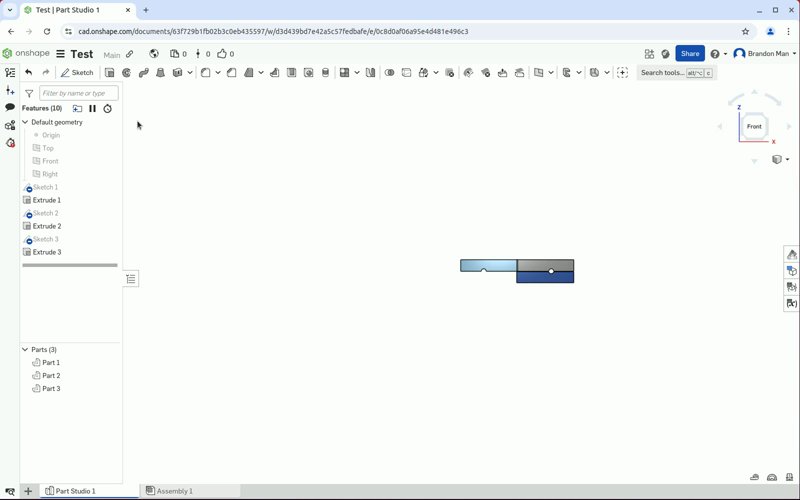
mouse_move(73, 189)
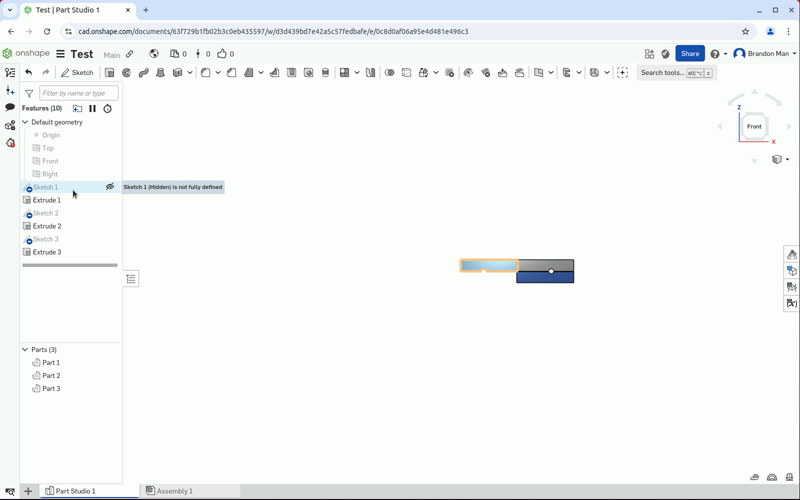
click(73, 189)
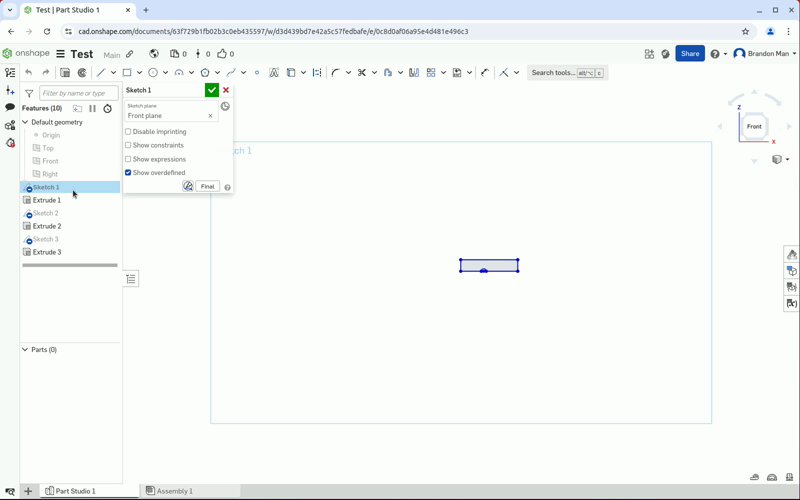
mouse_move(229, 92)
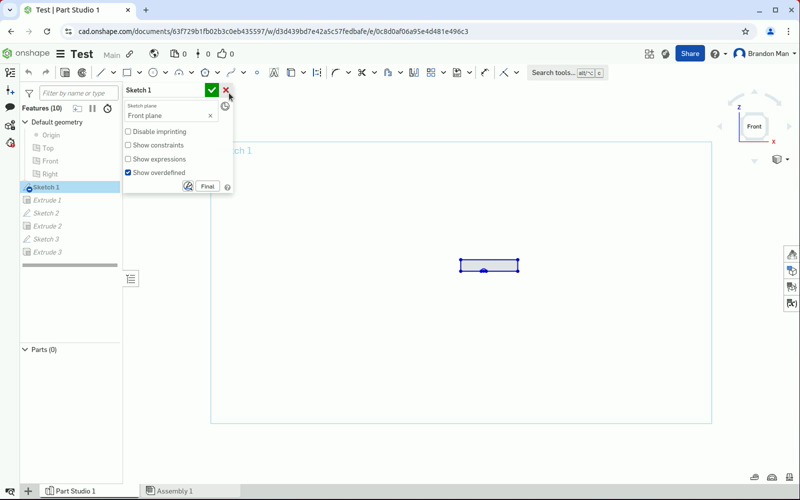
click(229, 92)
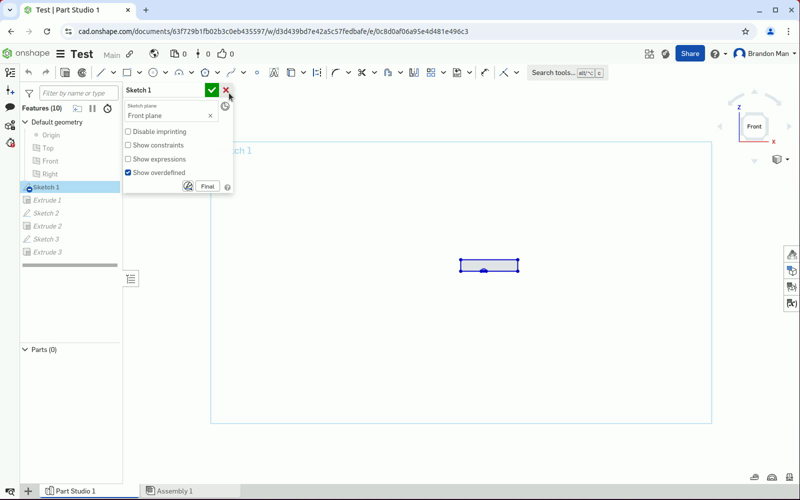
key(shift+s)
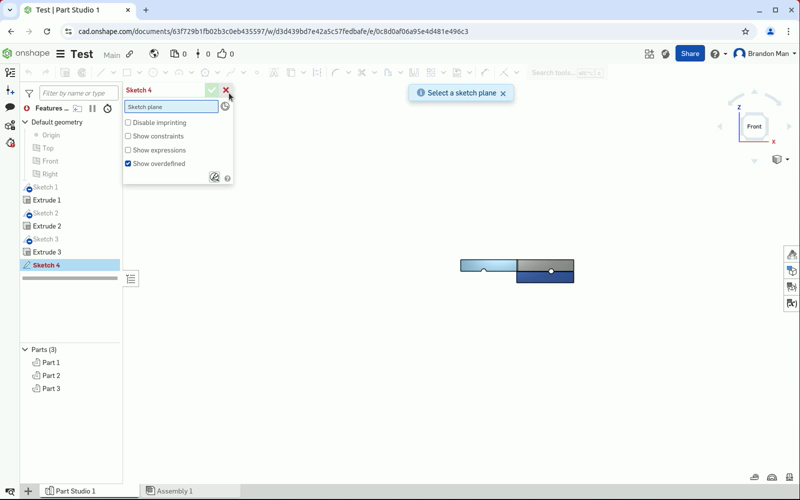
mouse_move(73, 163)
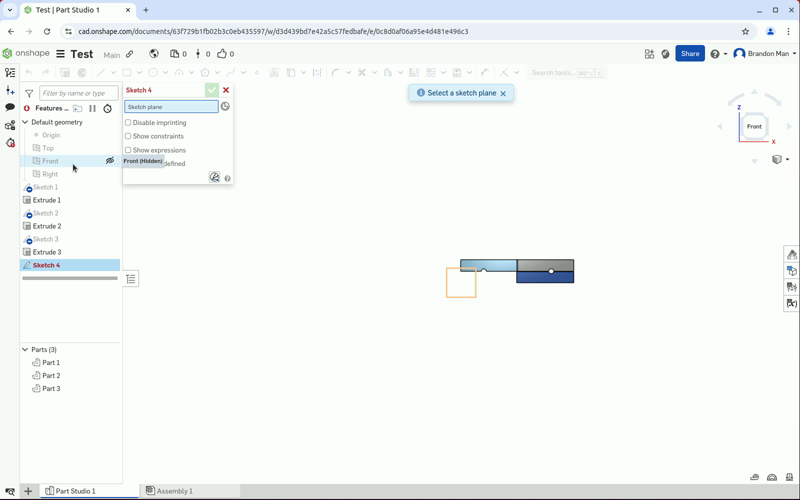
click(73, 163)
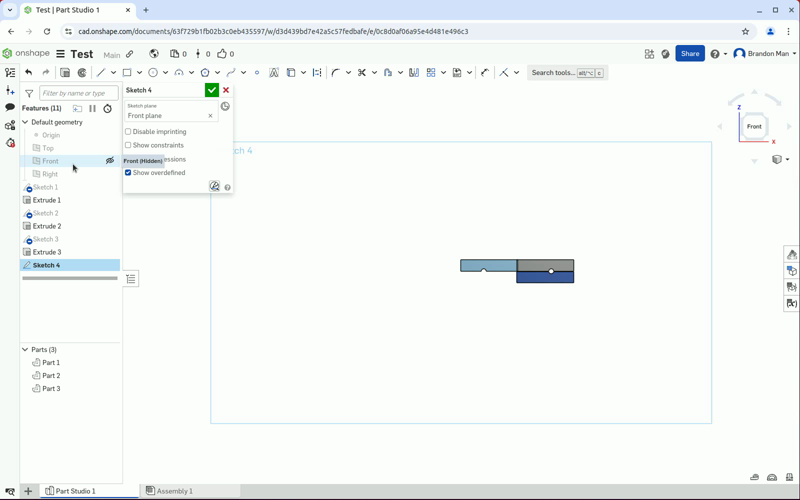
mouse_move(73, 352)
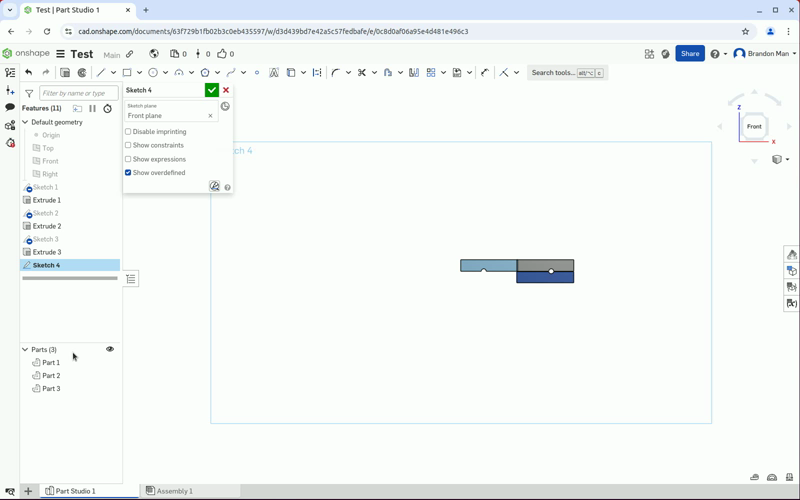
key(y)
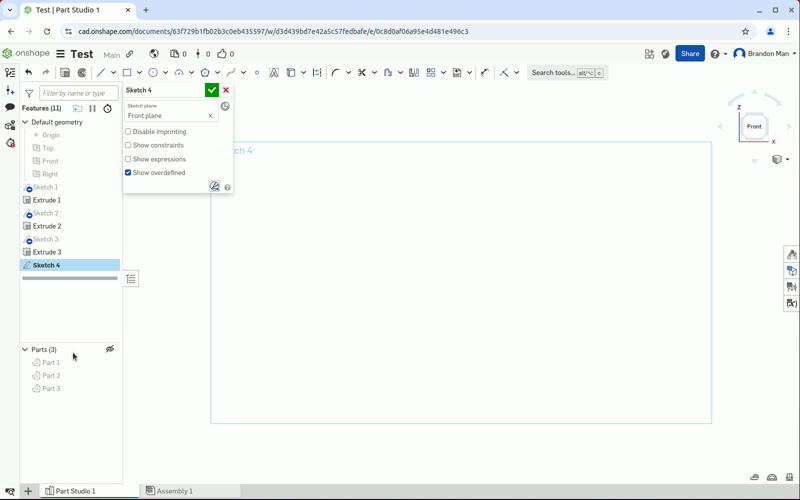
key(l)
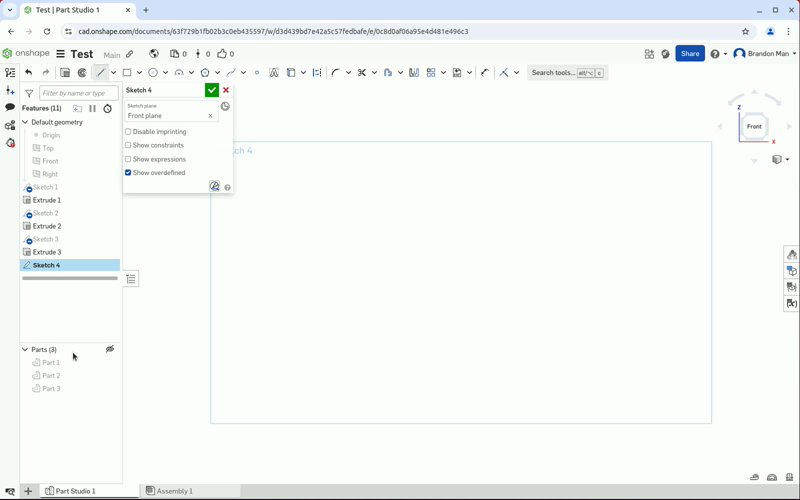
key_down(shift)
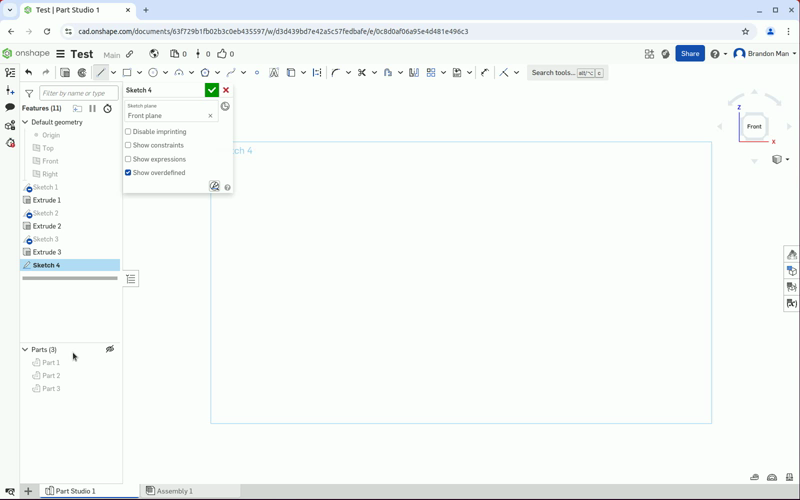
mouse_move(460, 282)
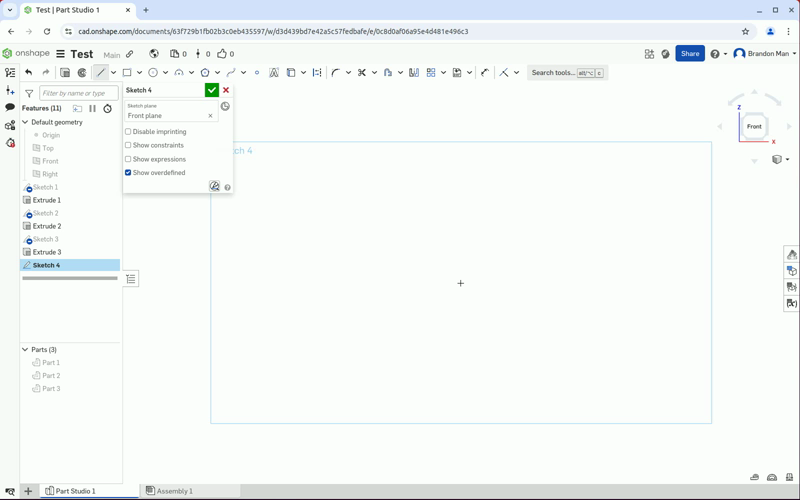
click(460, 282)
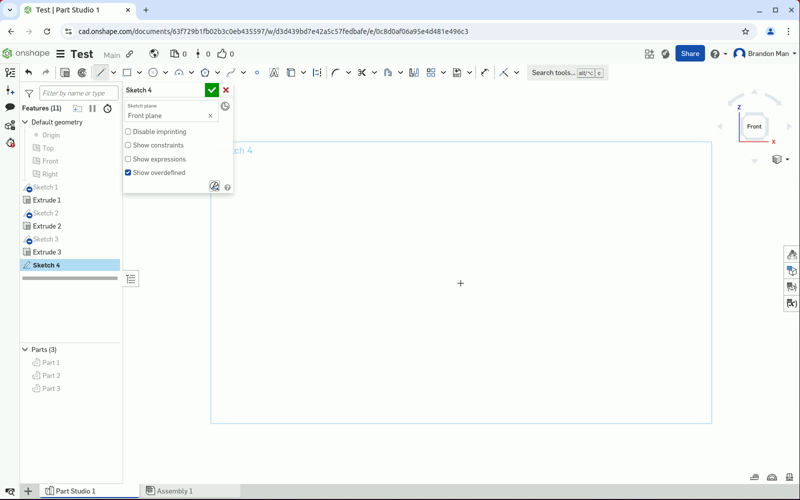
key_up(shift)
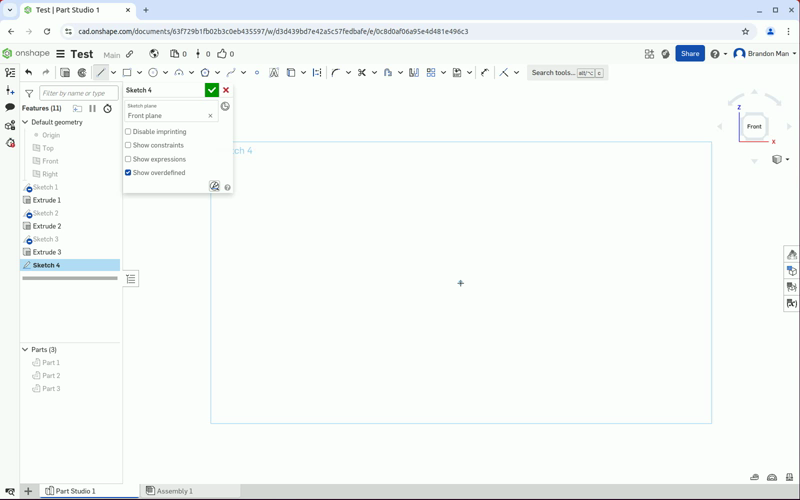
key_down(shift)
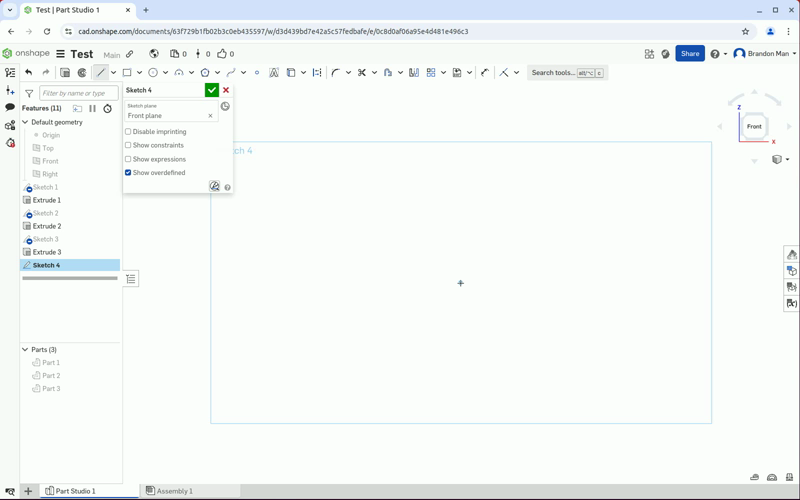
mouse_move(490, 282)
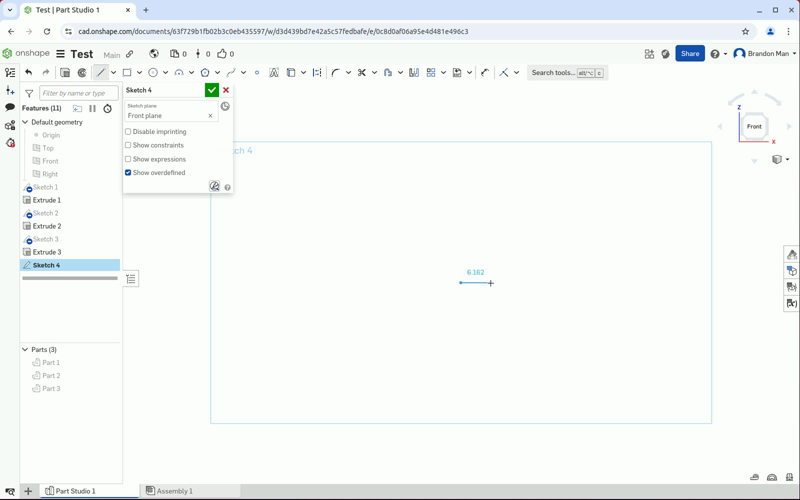
mouse_move(517, 282)
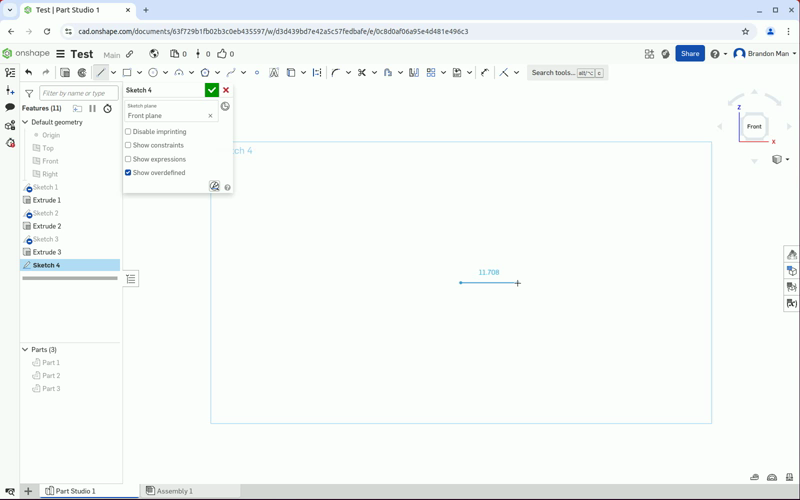
click(517, 282)
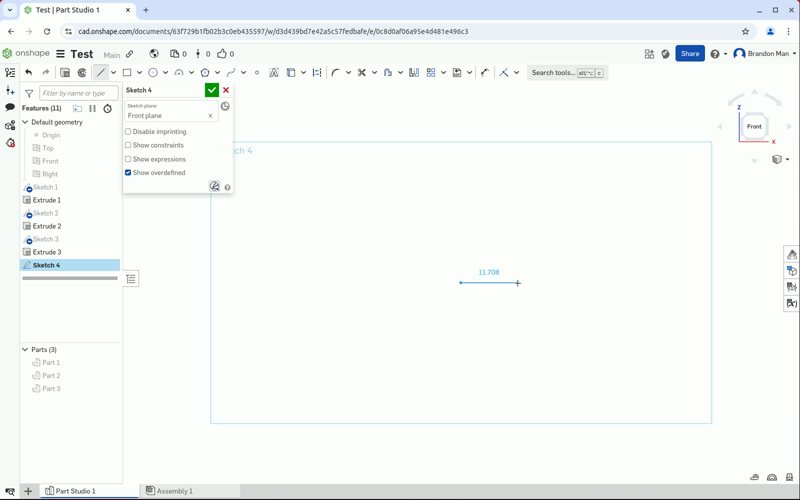
key_up(shift)
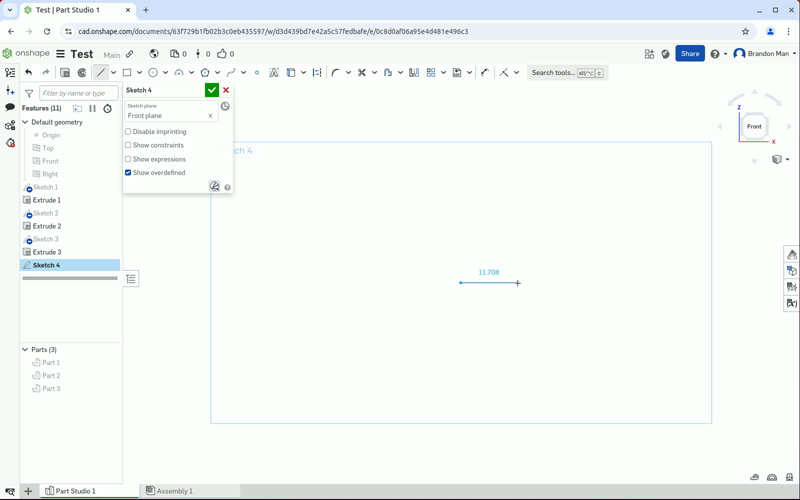
key_down(shift)
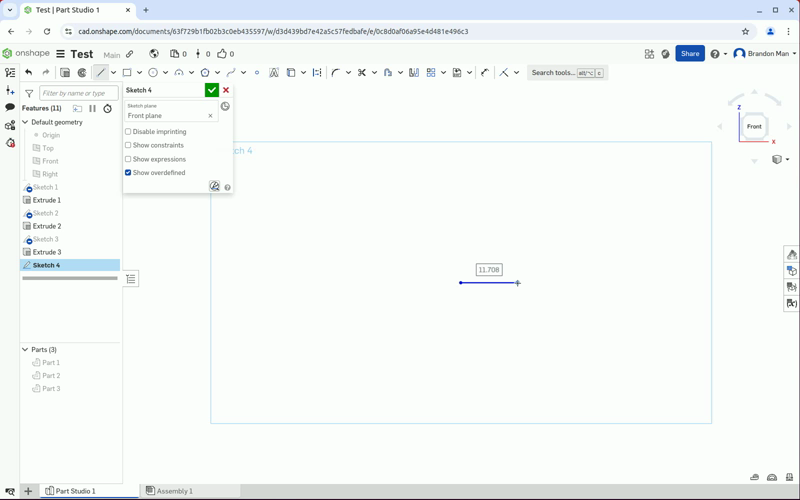
mouse_move(547, 282)
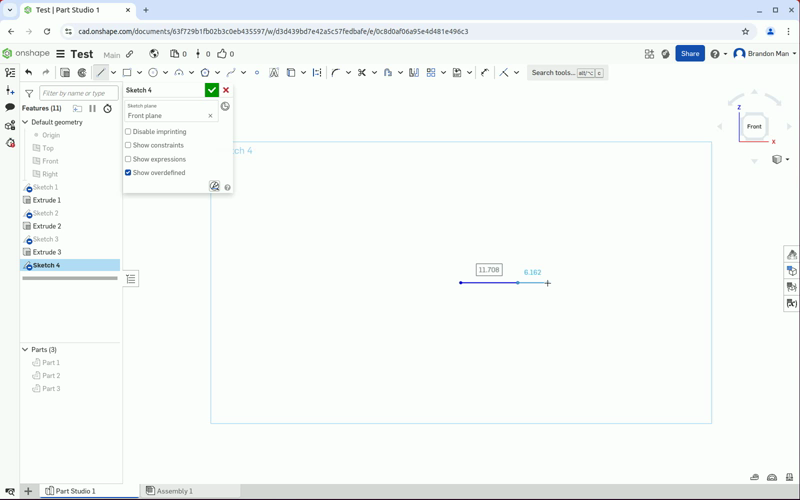
mouse_move(517, 271)
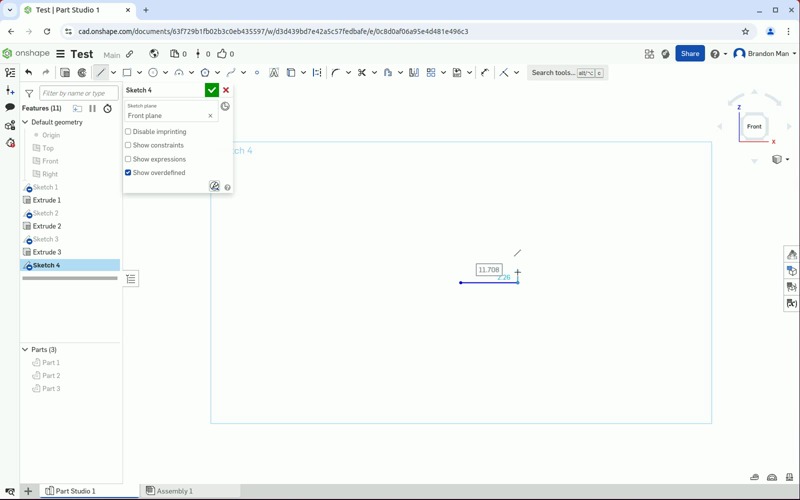
click(517, 271)
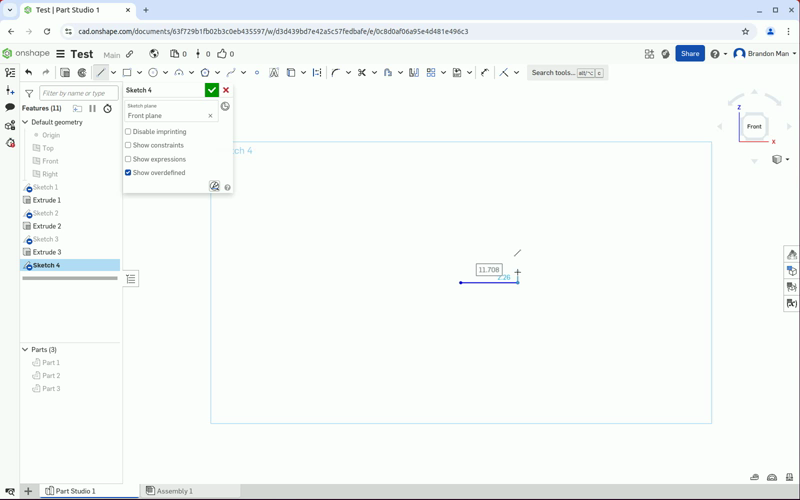
key_up(shift)
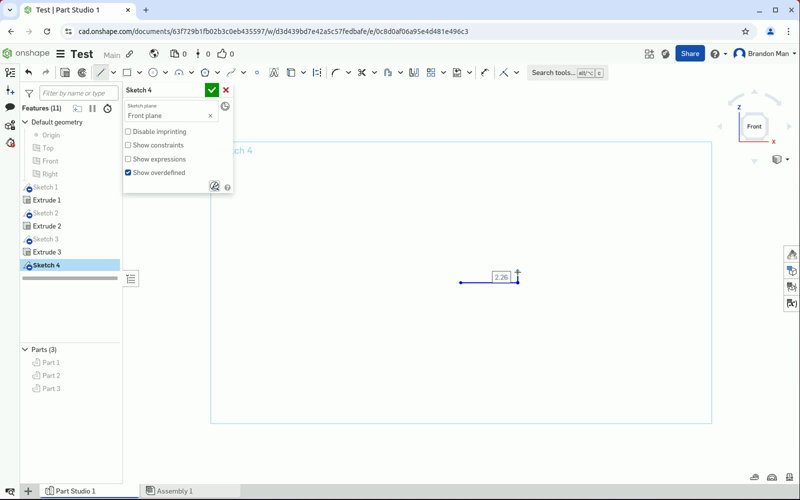
key_down(shift)
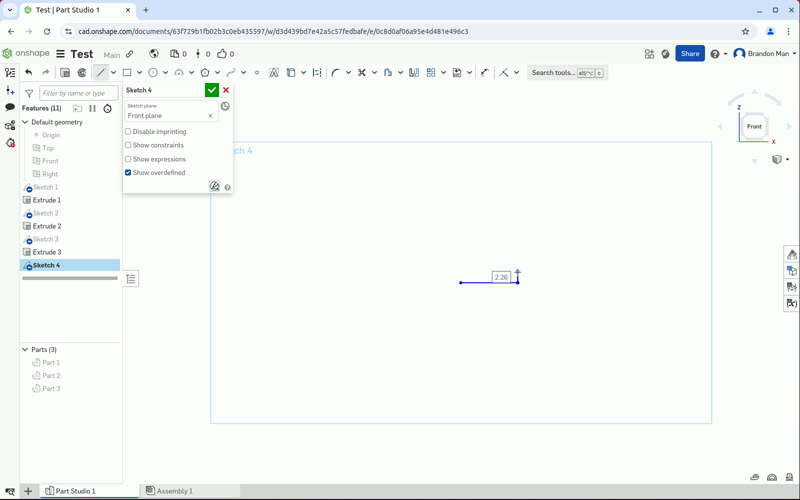
mouse_move(547, 271)
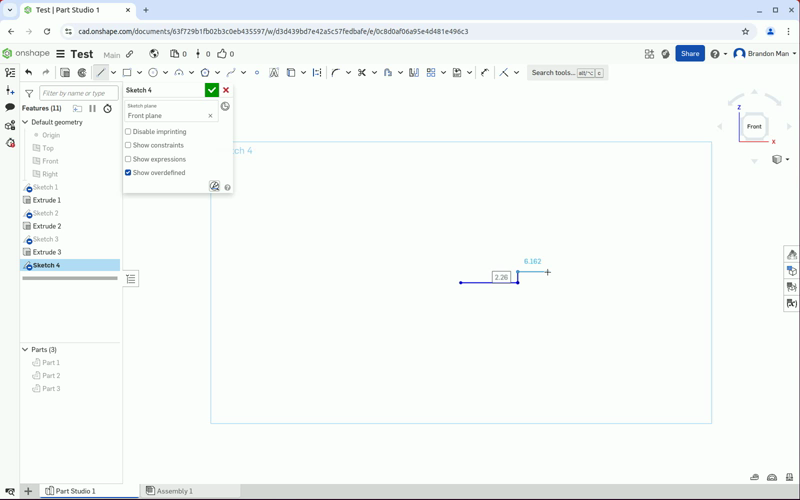
mouse_move(486, 271)
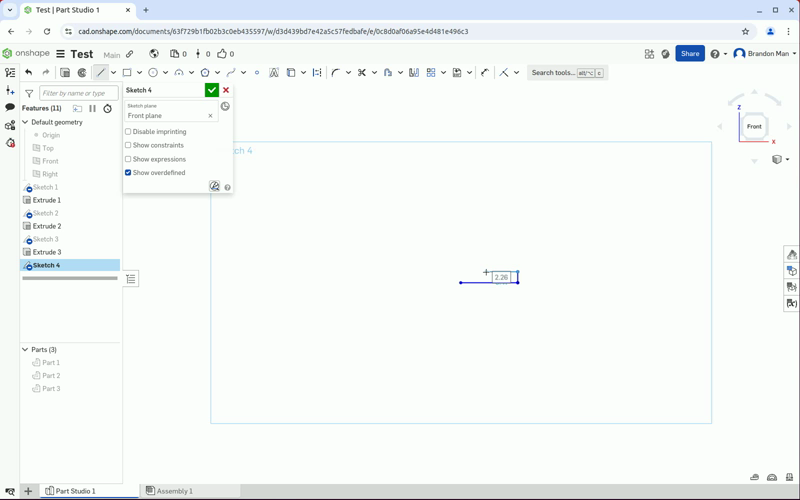
click(486, 271)
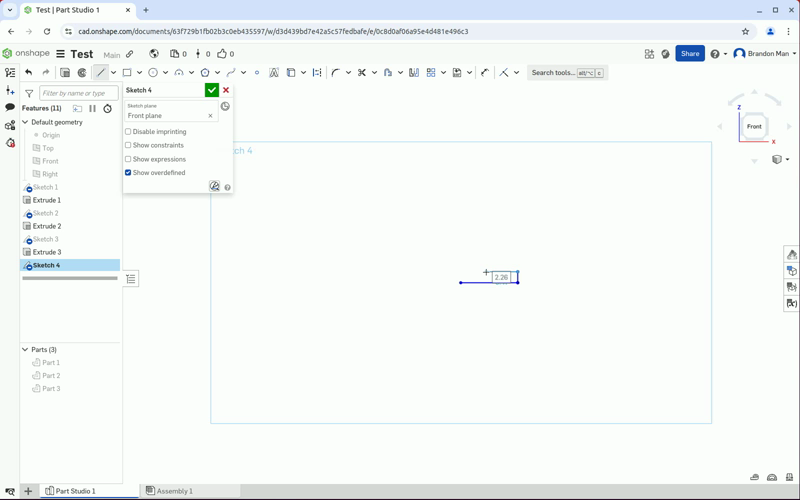
key_up(shift)
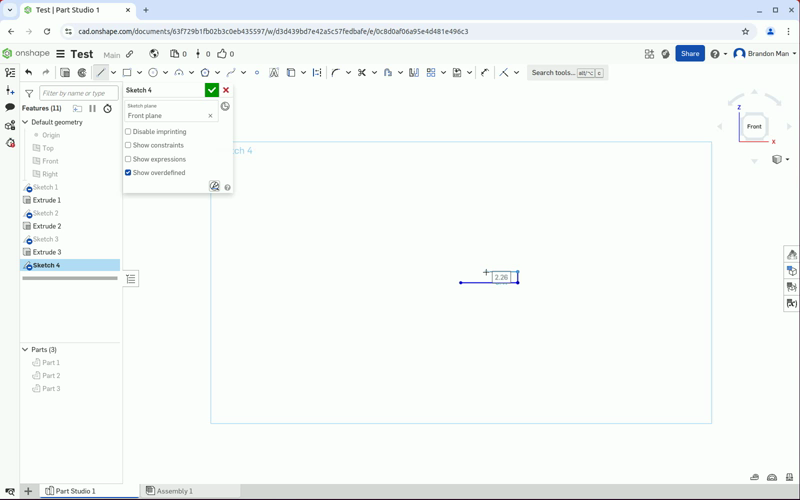
key(esc)
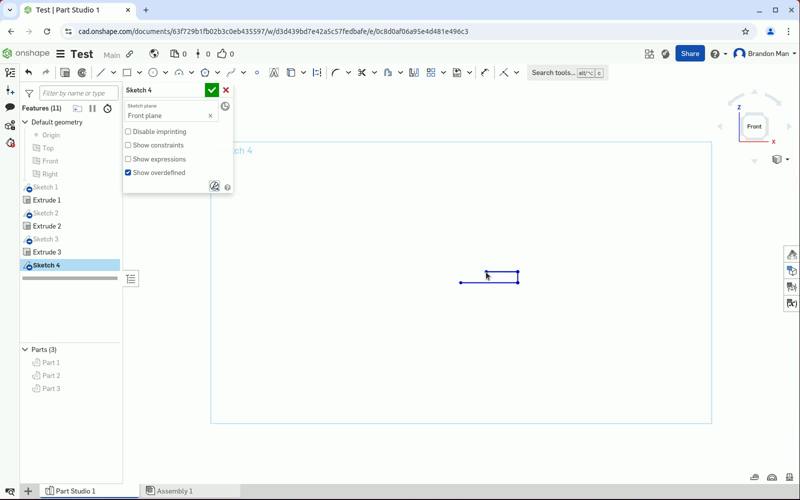
key(a)
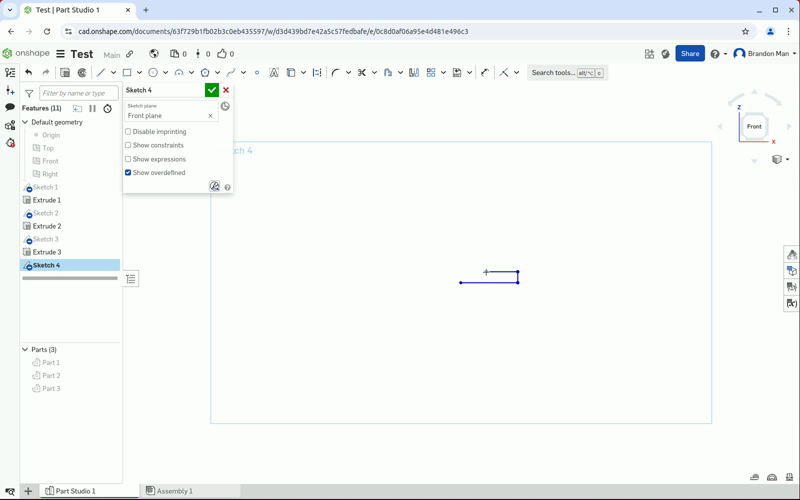
mouse_move(486, 271)
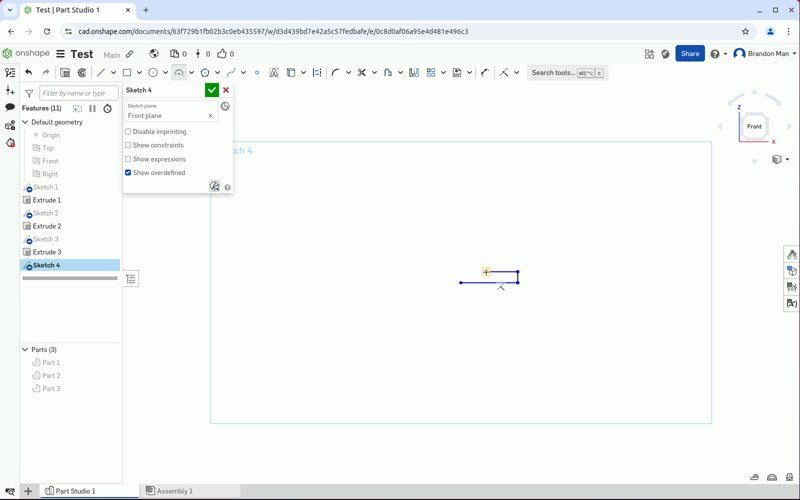
click(486, 271)
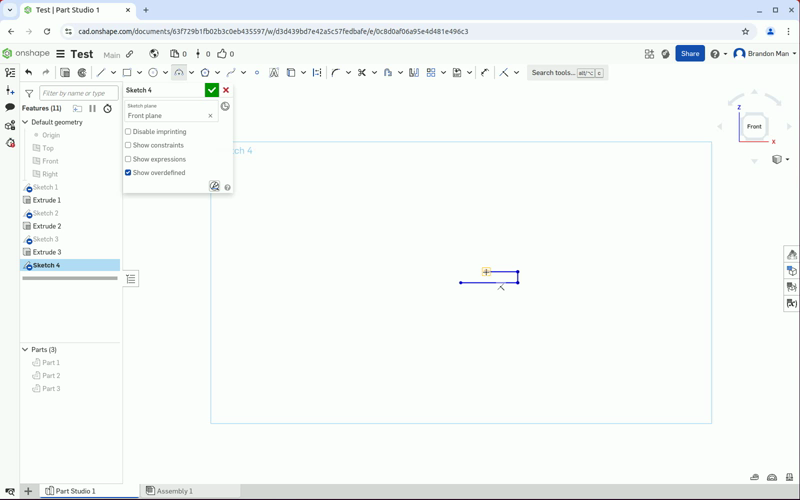
key_down(shift)
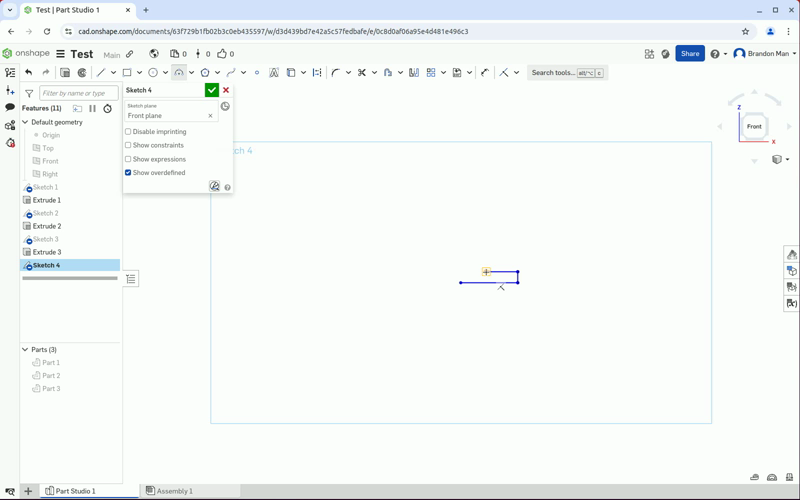
mouse_move(481, 271)
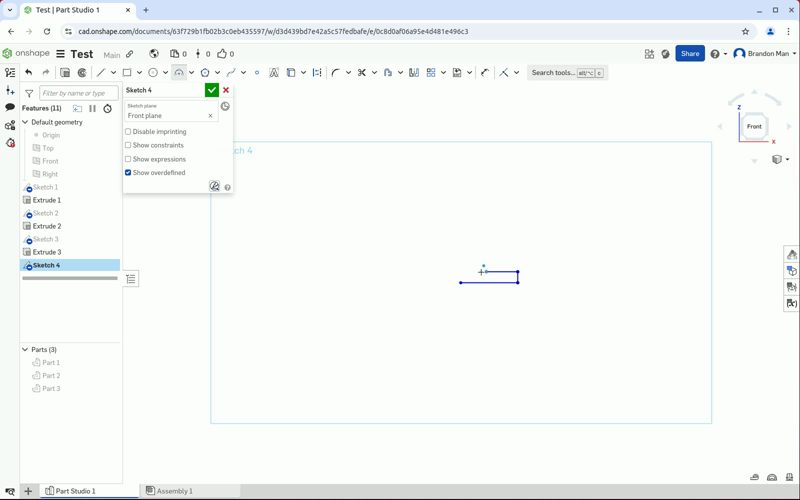
scroll(6)
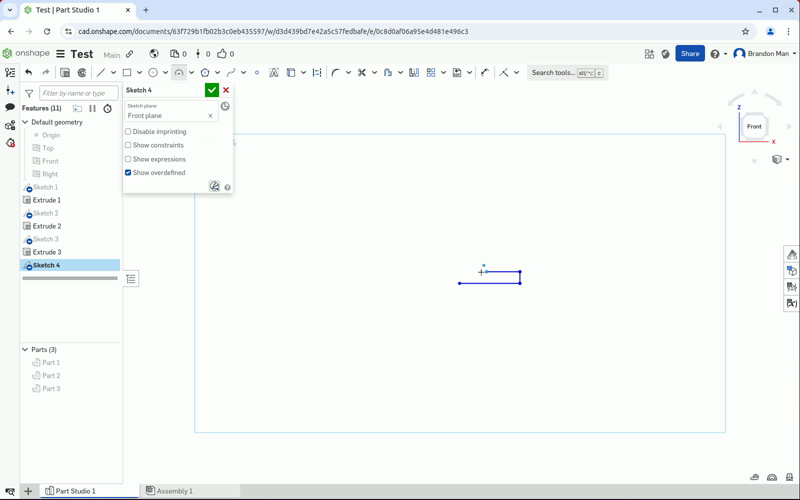
scroll(6)
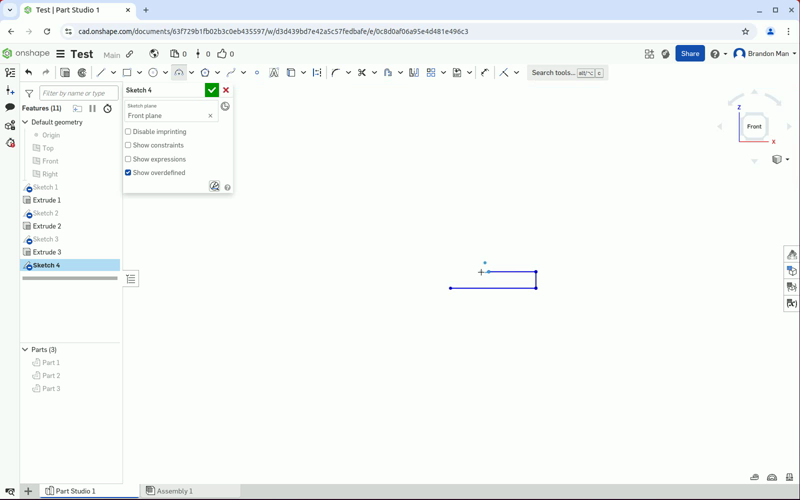
scroll(6)
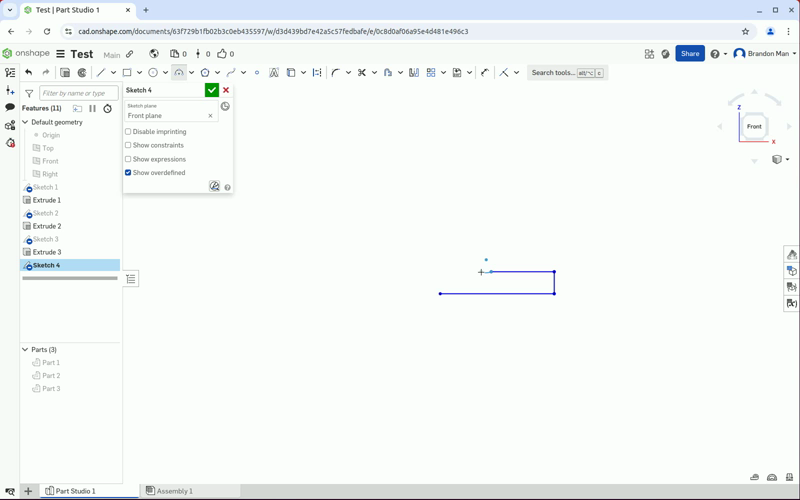
scroll(6)
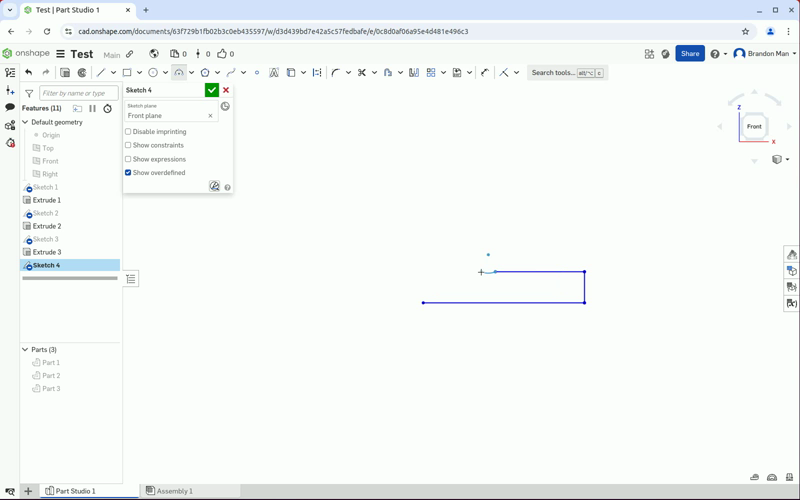
scroll(6)
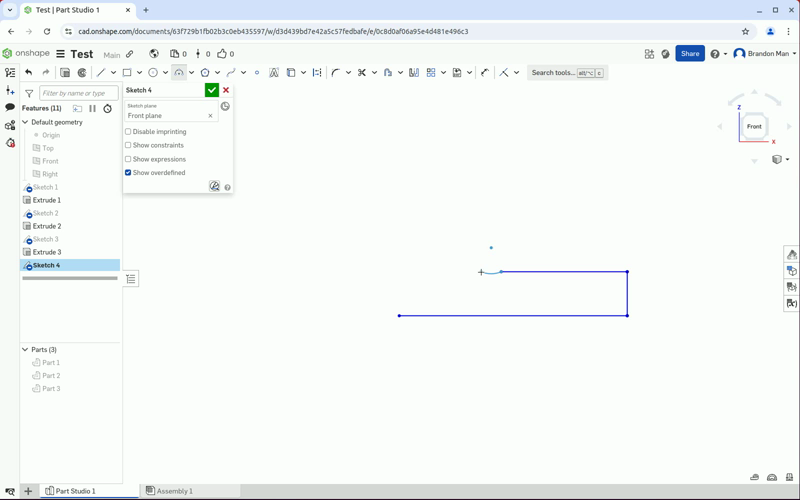
scroll(6)
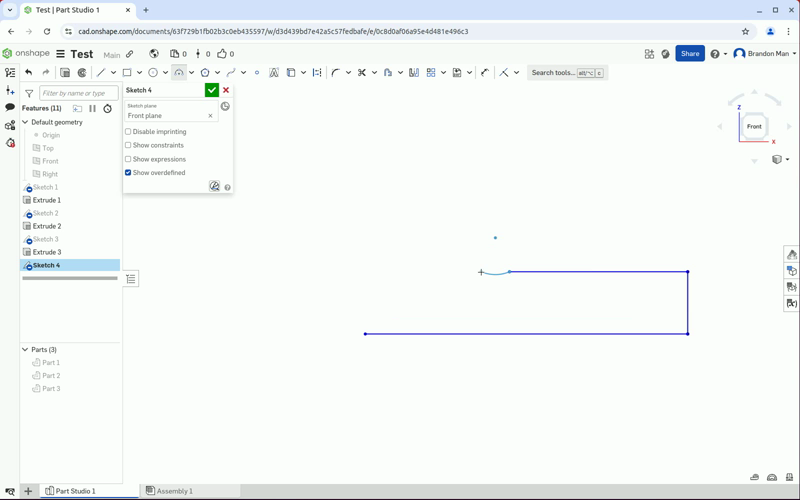
scroll(6)
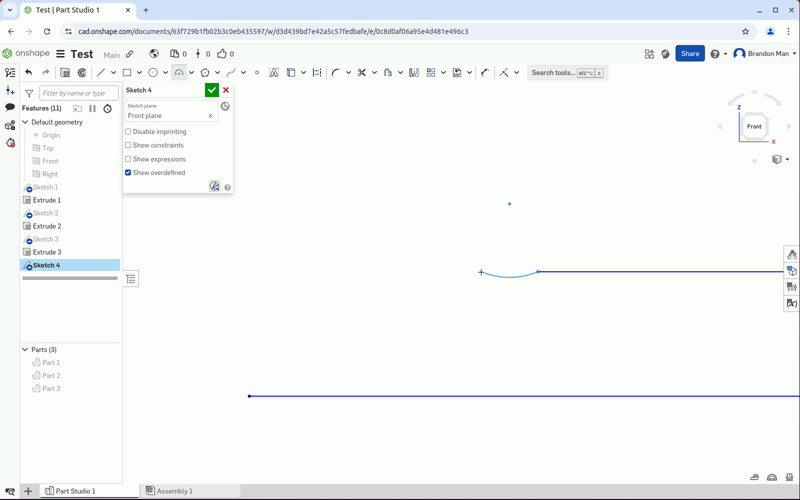
click(481, 271)
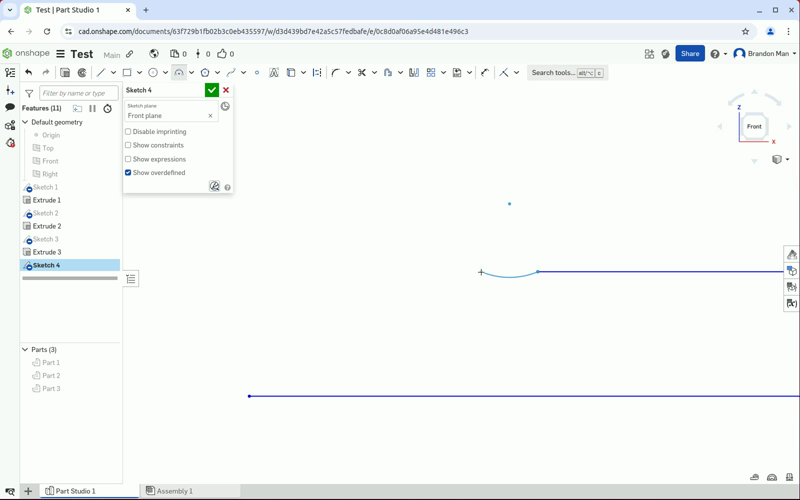
scroll(-6)
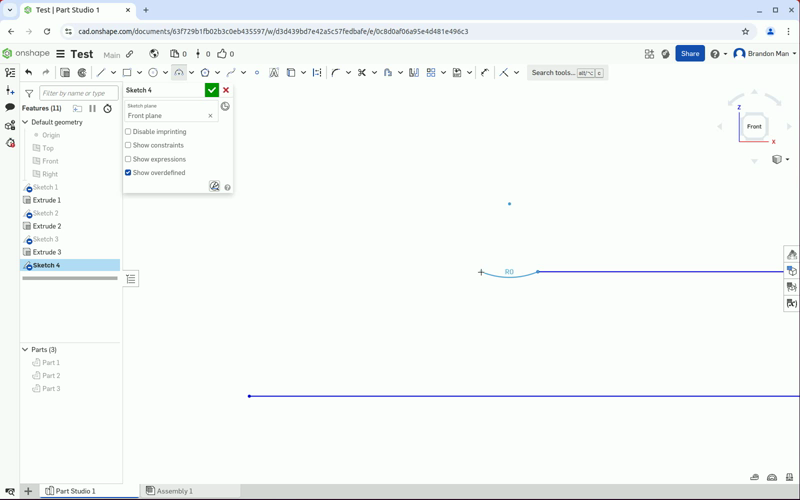
scroll(-6)
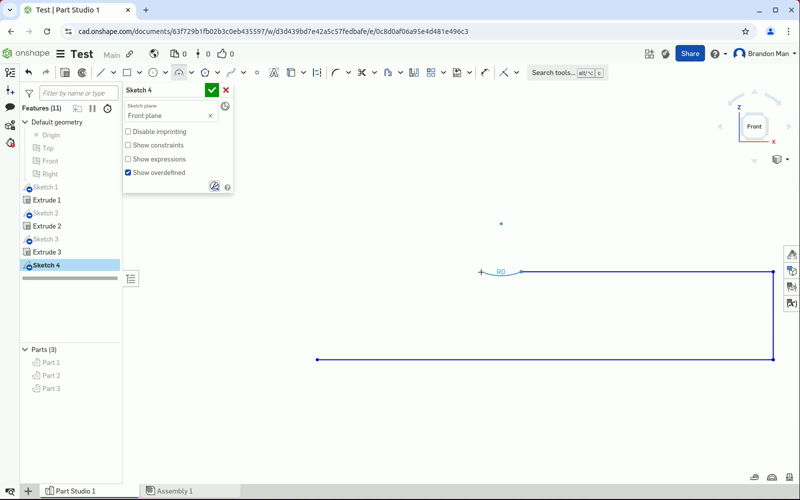
scroll(-6)
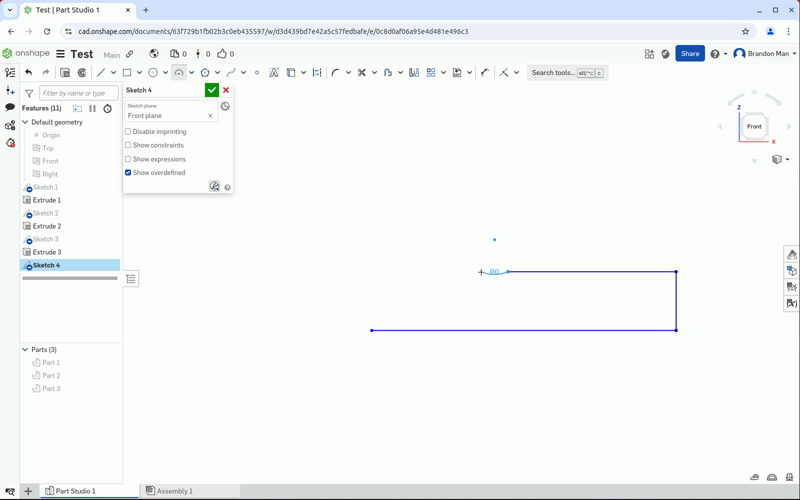
scroll(-6)
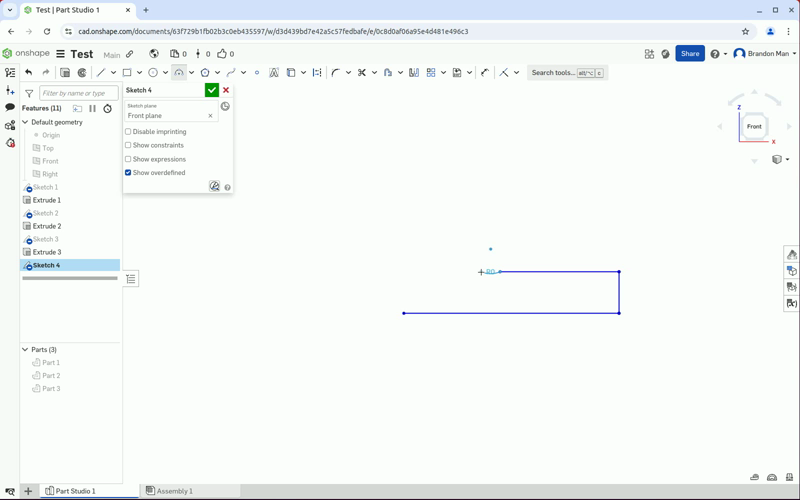
scroll(-6)
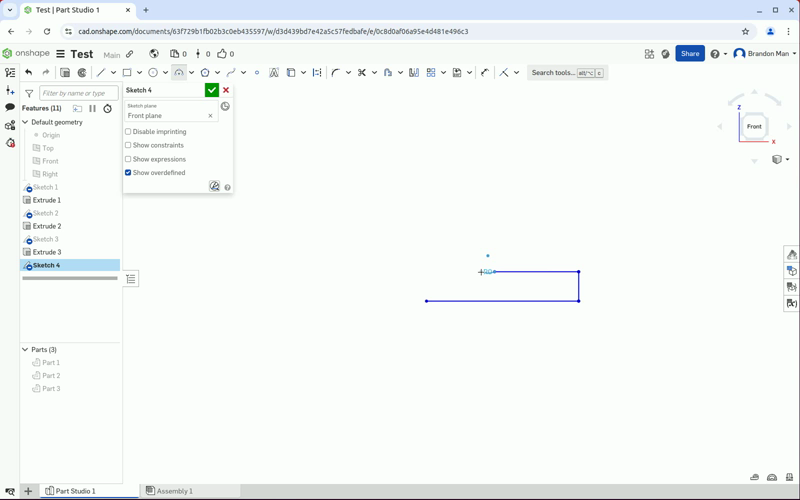
scroll(-6)
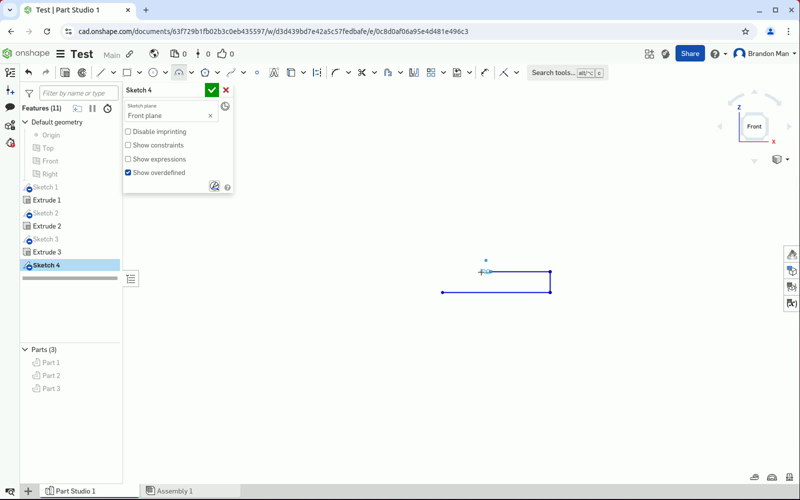
scroll(-6)
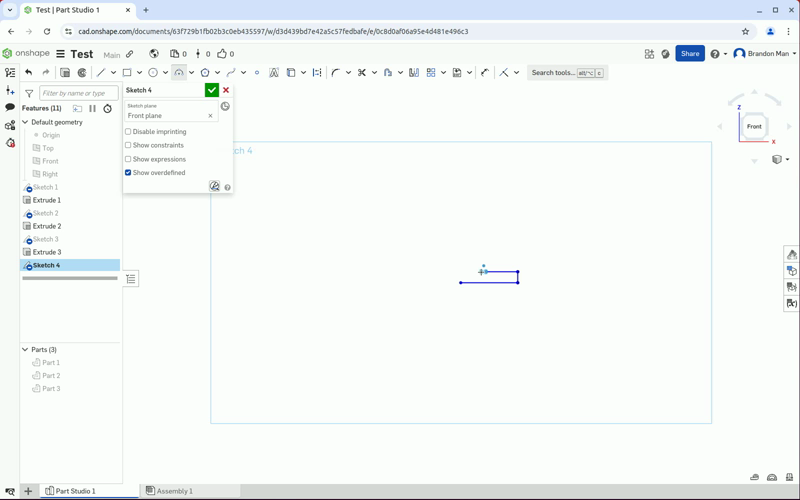
mouse_move(483, 273)
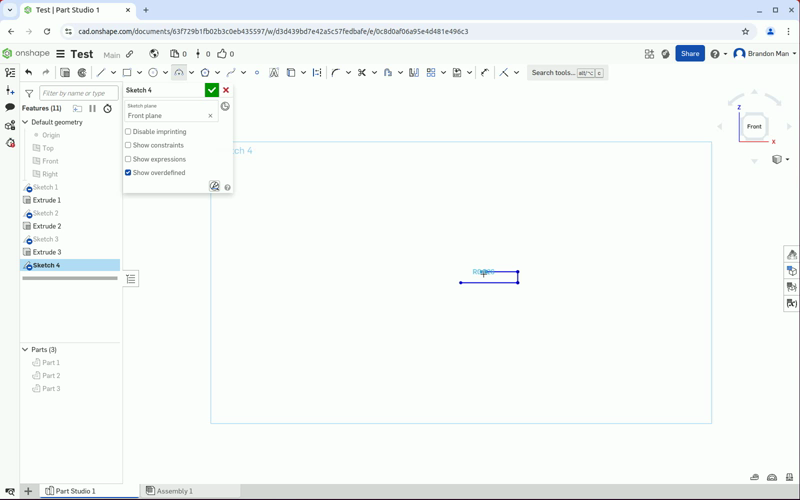
scroll(6)
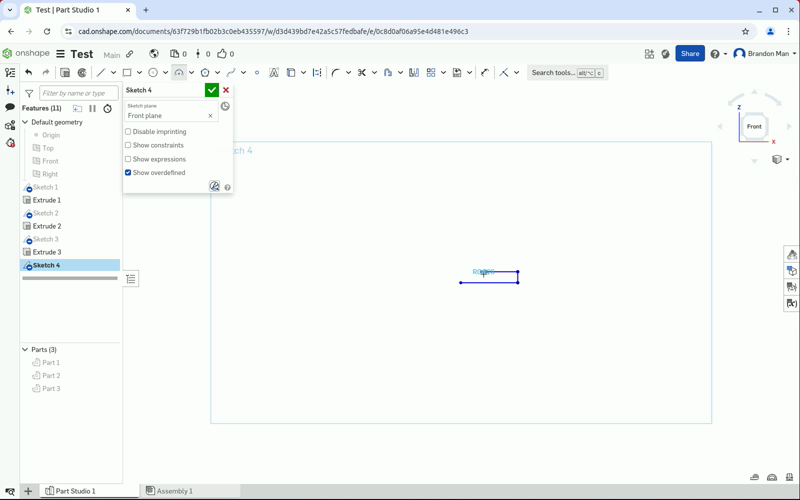
scroll(6)
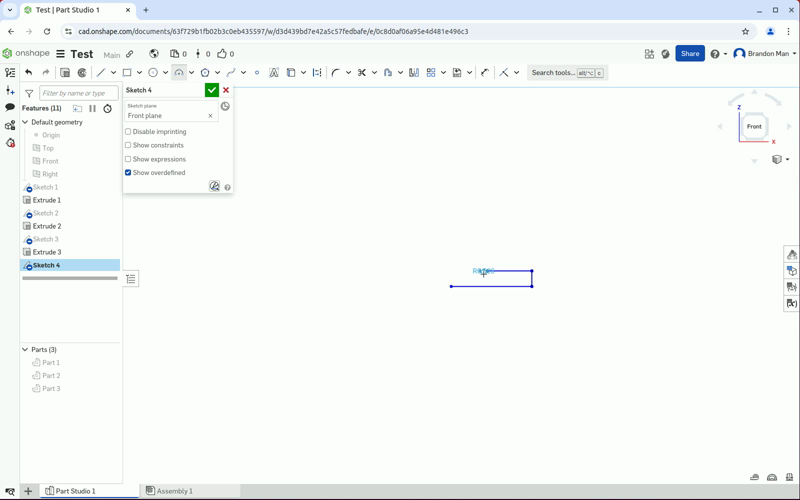
scroll(6)
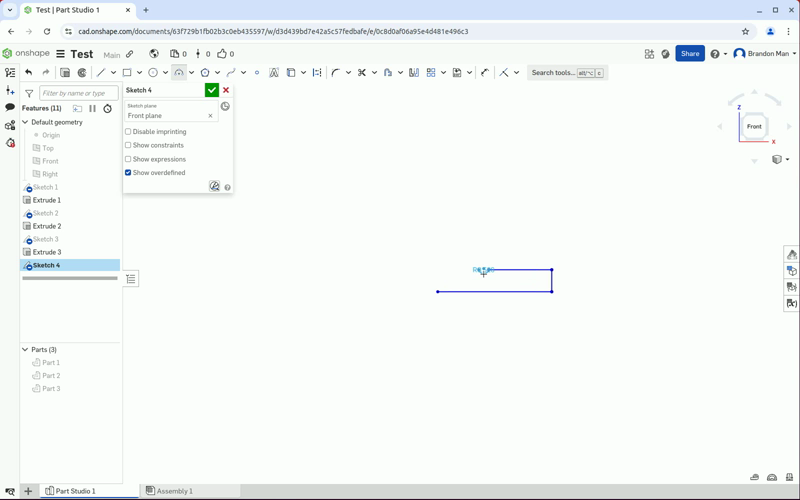
scroll(6)
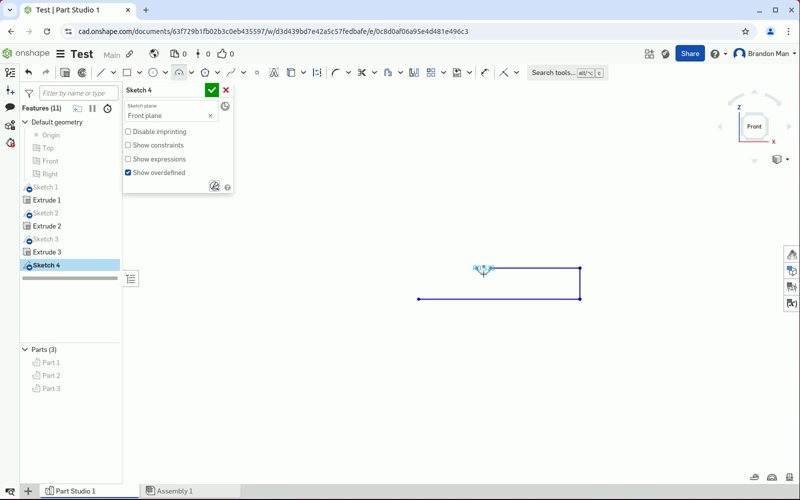
scroll(6)
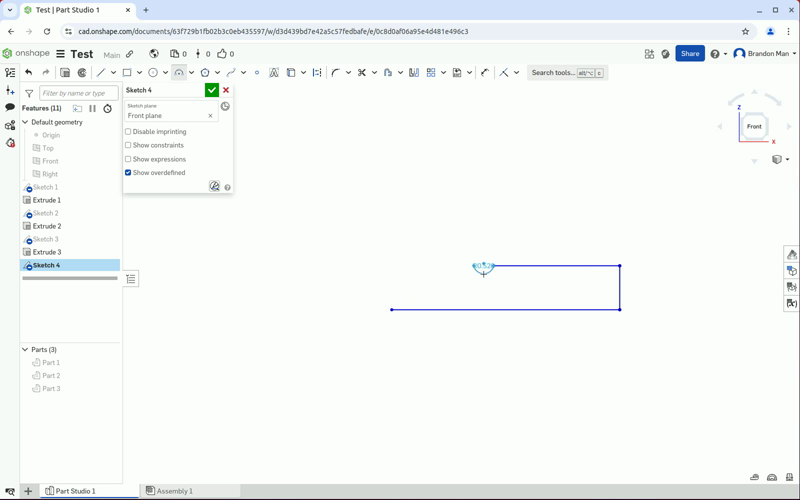
scroll(6)
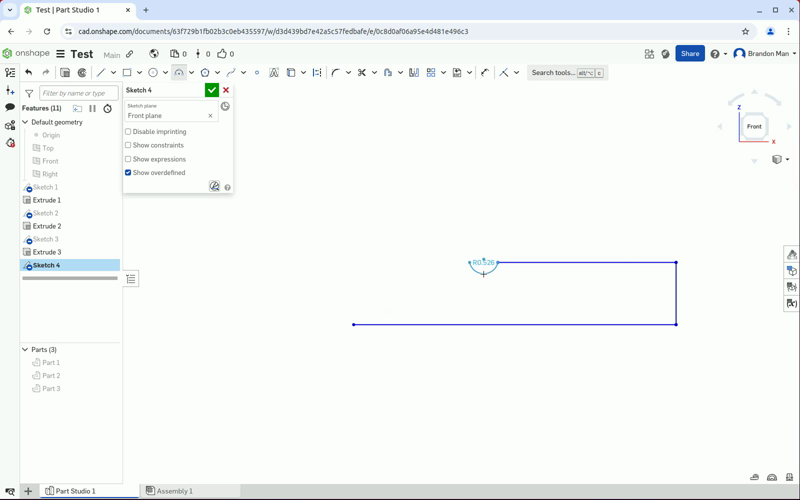
scroll(6)
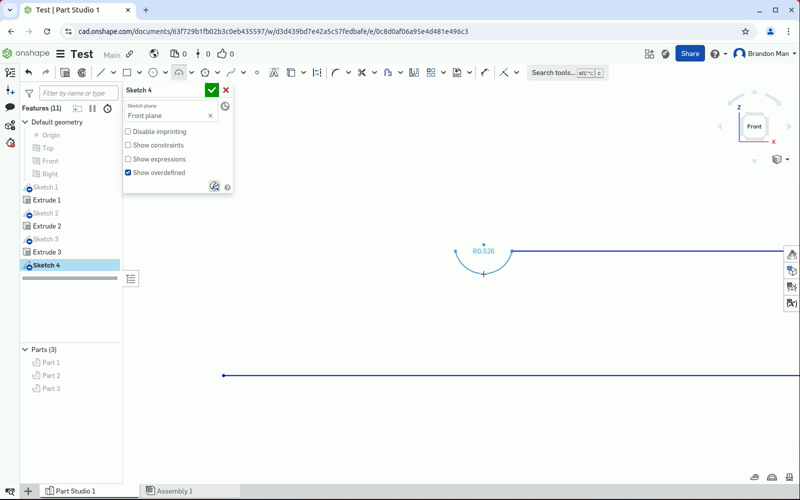
click(483, 273)
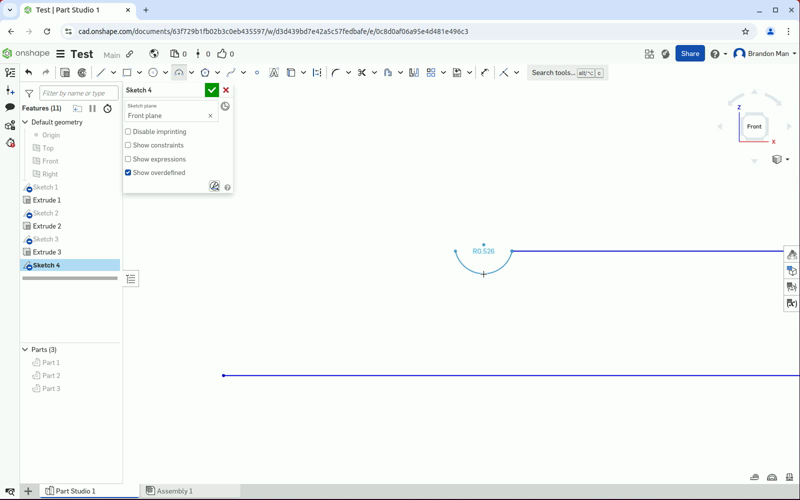
scroll(-6)
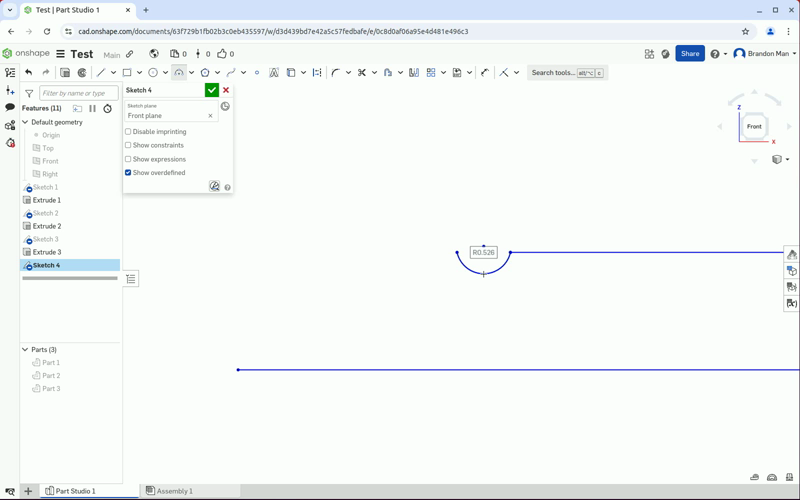
scroll(-6)
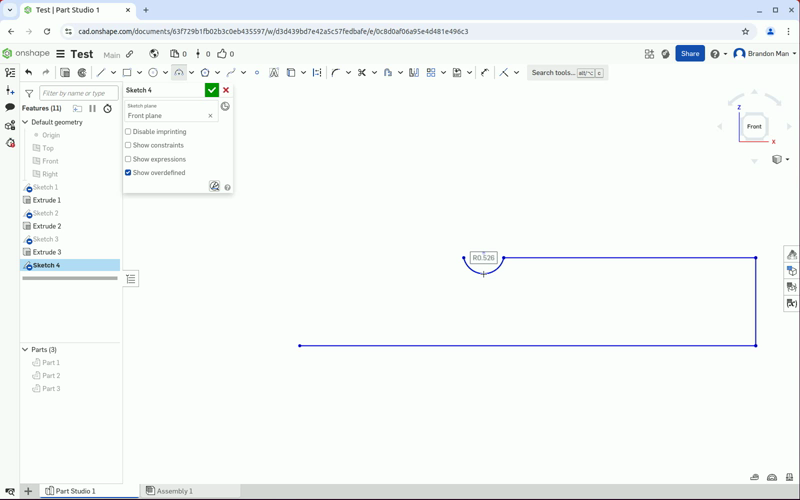
scroll(-6)
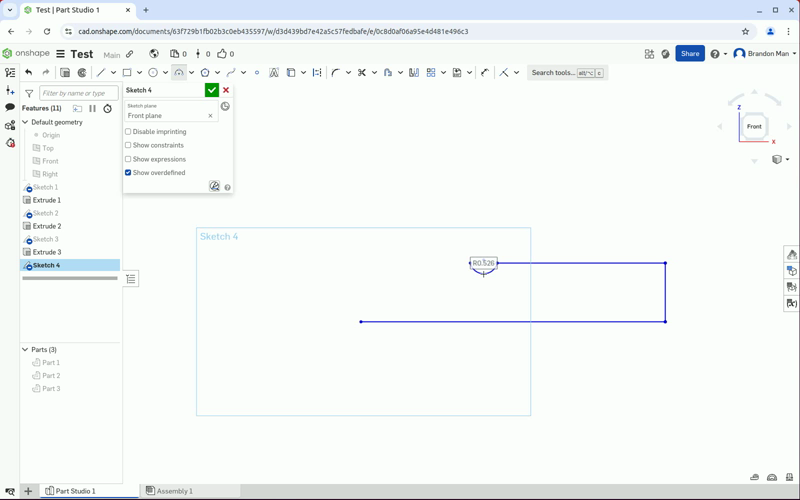
scroll(-6)
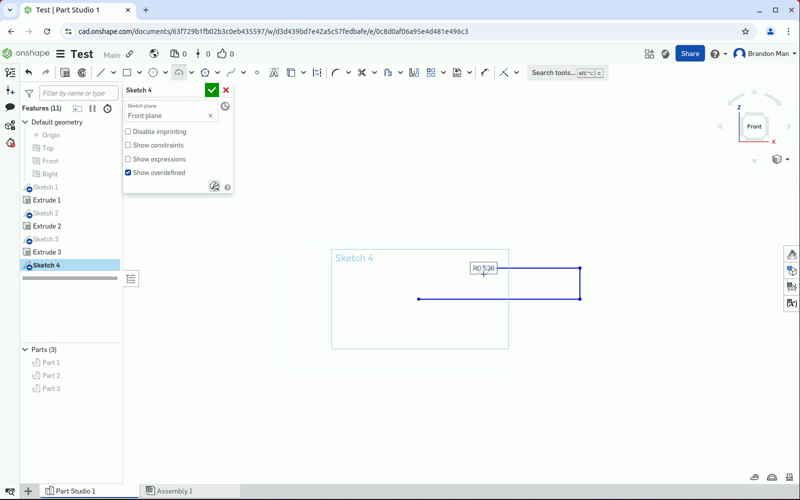
scroll(-6)
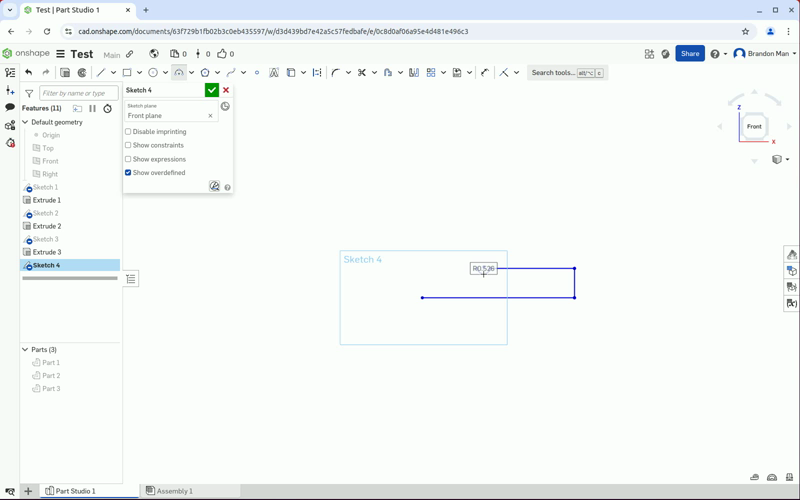
scroll(-6)
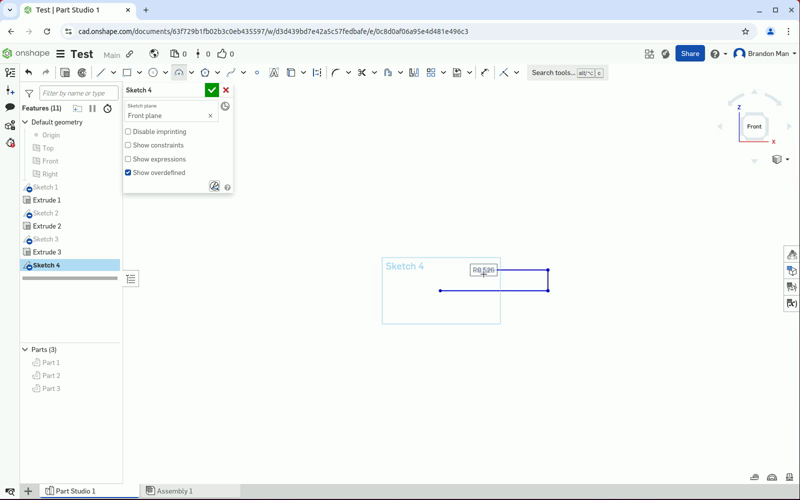
scroll(-6)
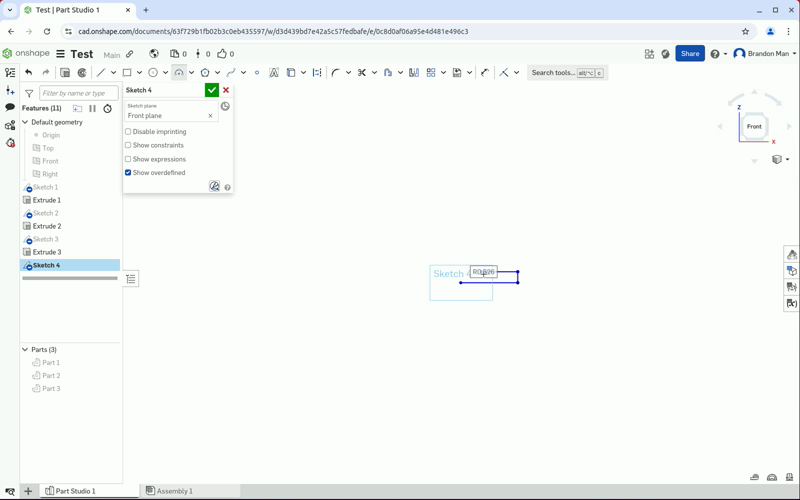
key_up(shift)
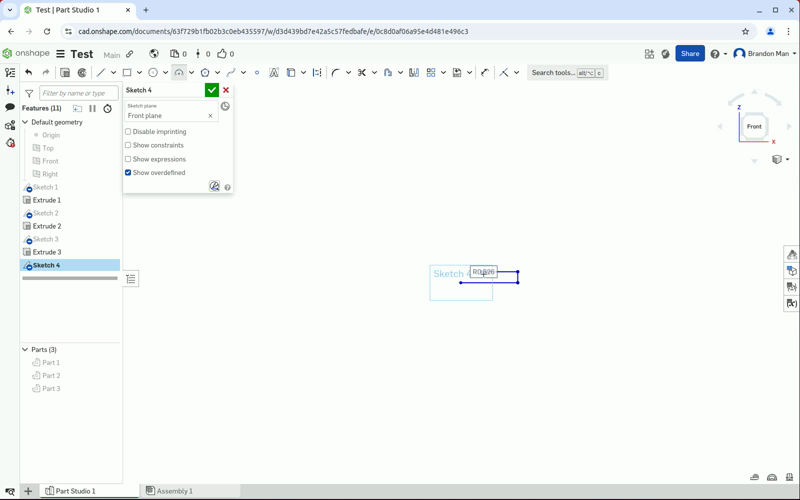
key(esc)
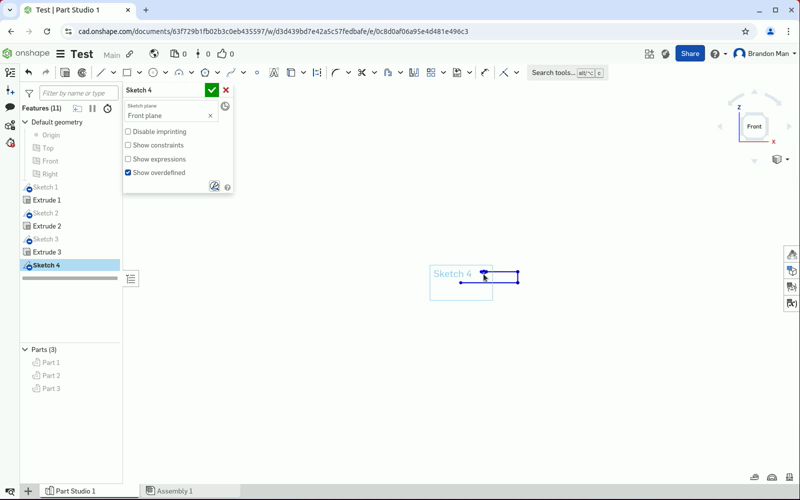
key(l)
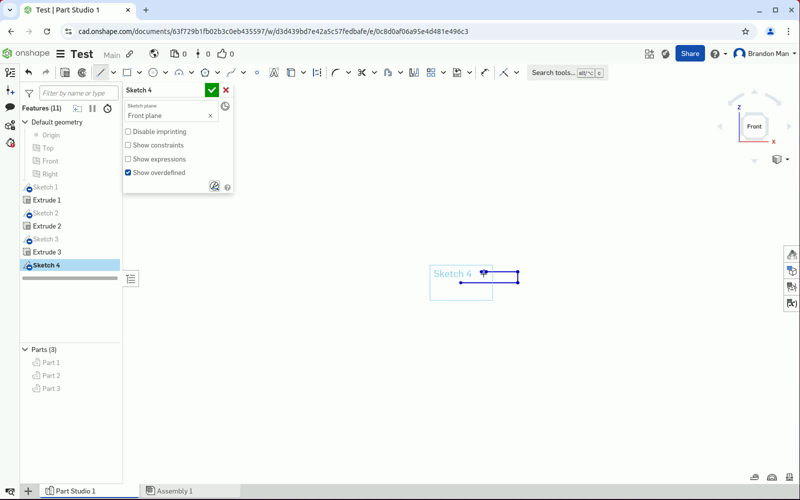
mouse_move(481, 271)
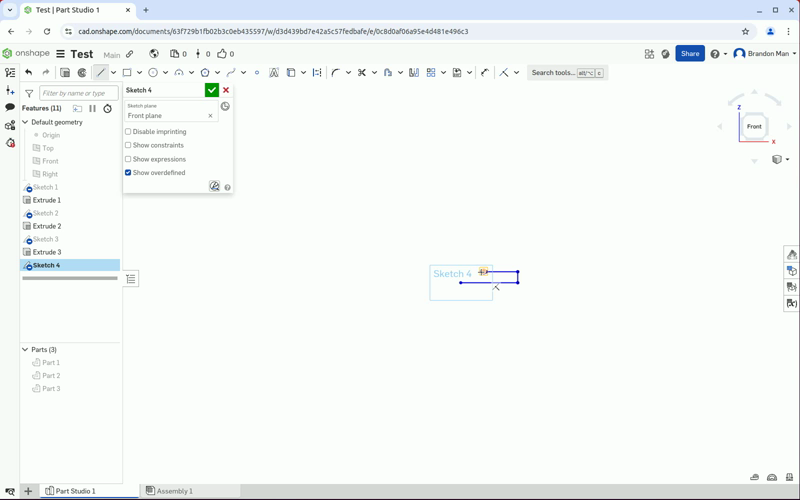
scroll(6)
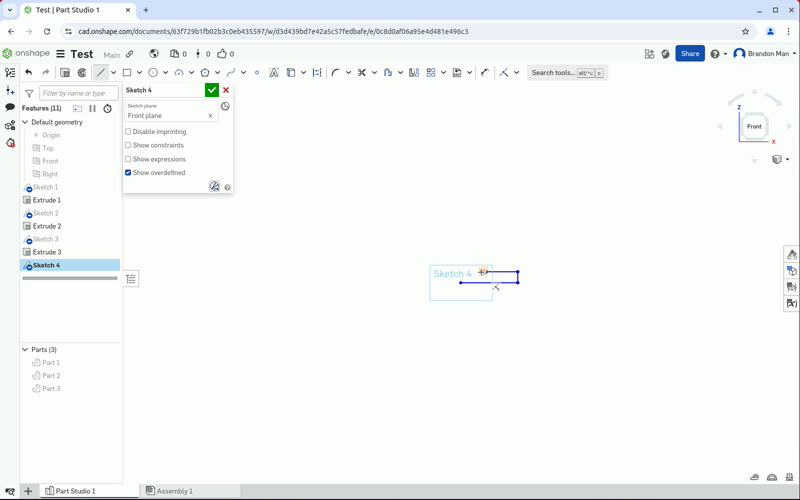
scroll(6)
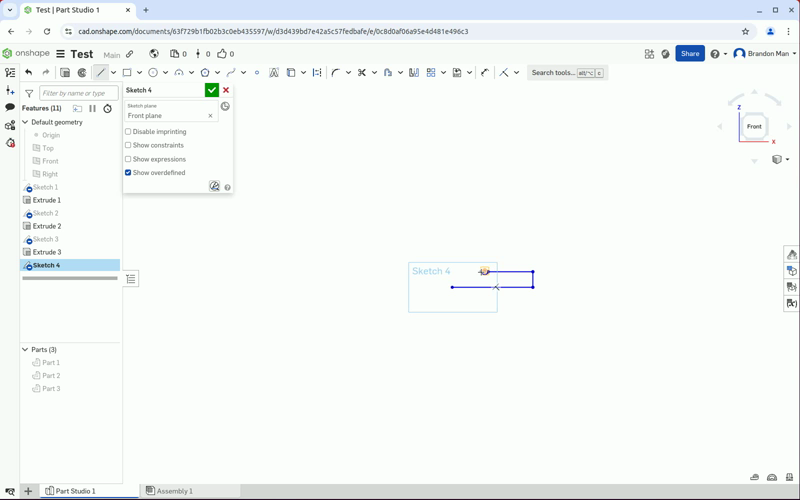
scroll(6)
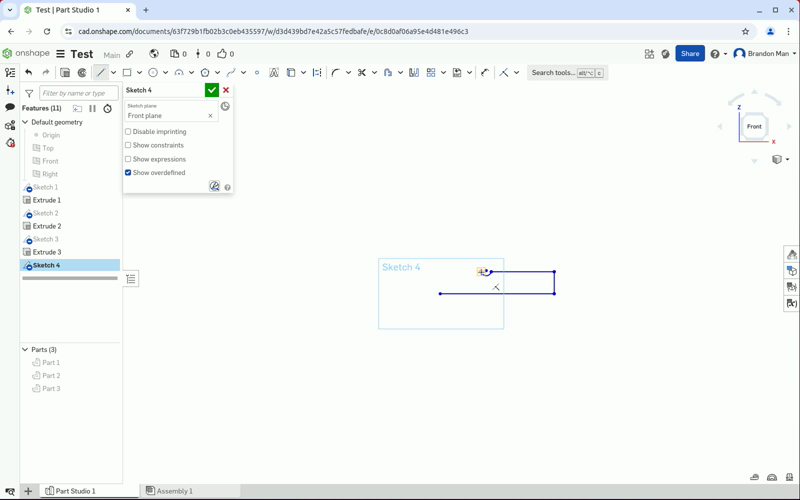
scroll(6)
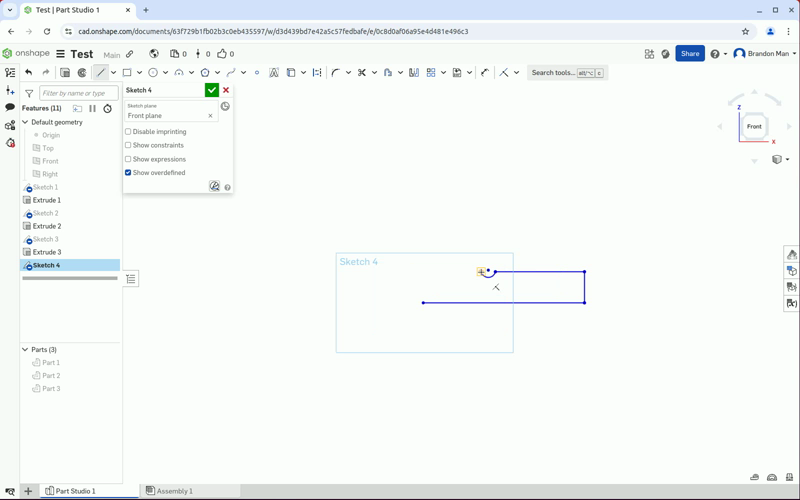
scroll(6)
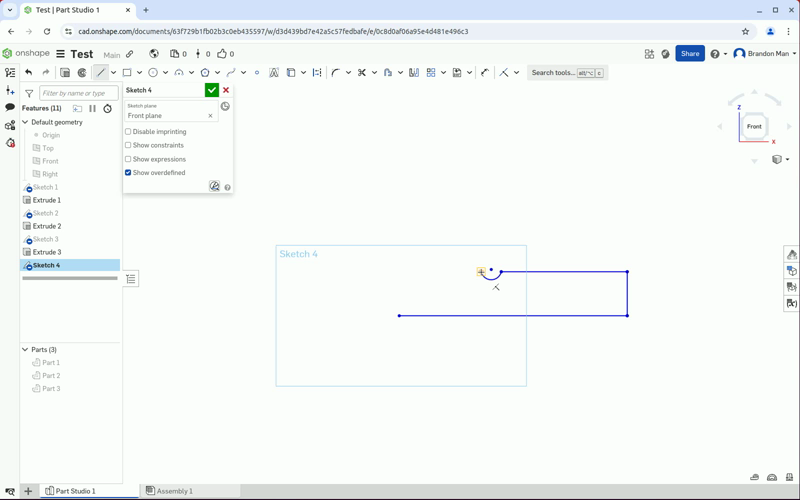
scroll(6)
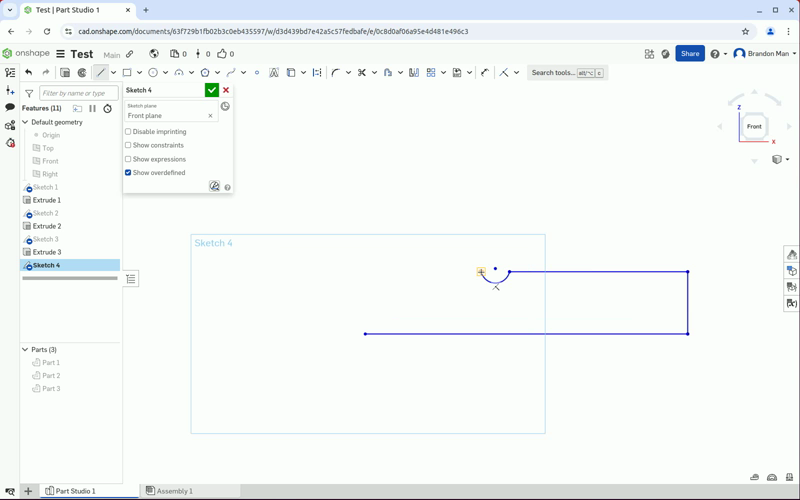
scroll(6)
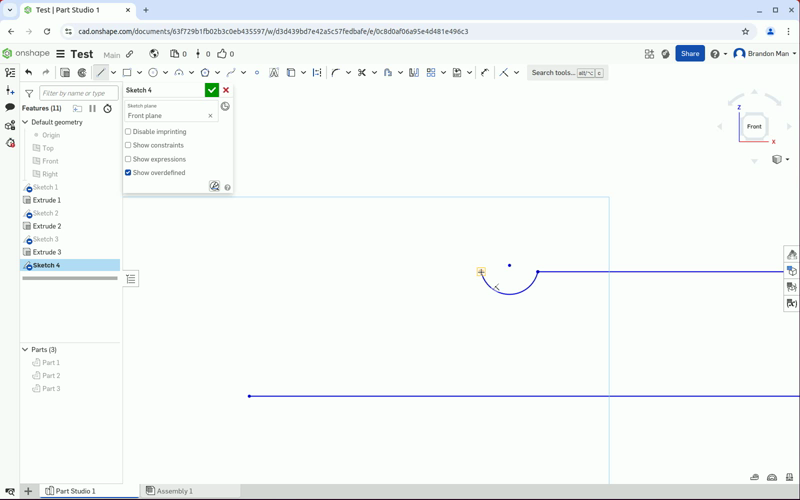
click(481, 271)
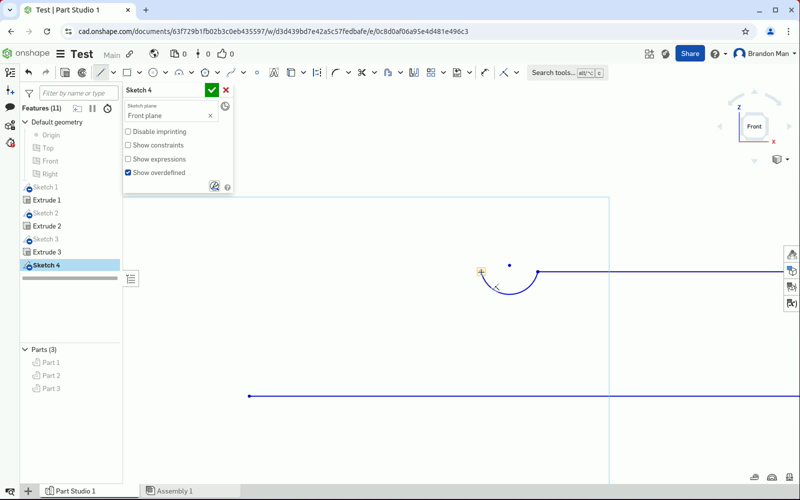
scroll(-6)
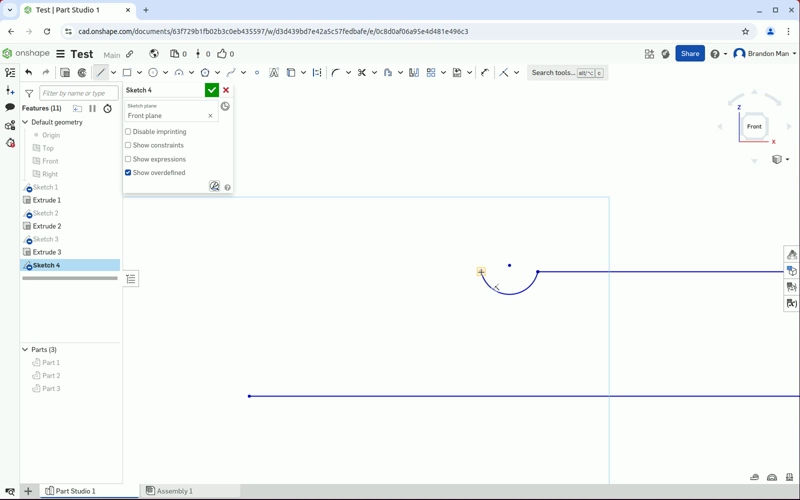
scroll(-6)
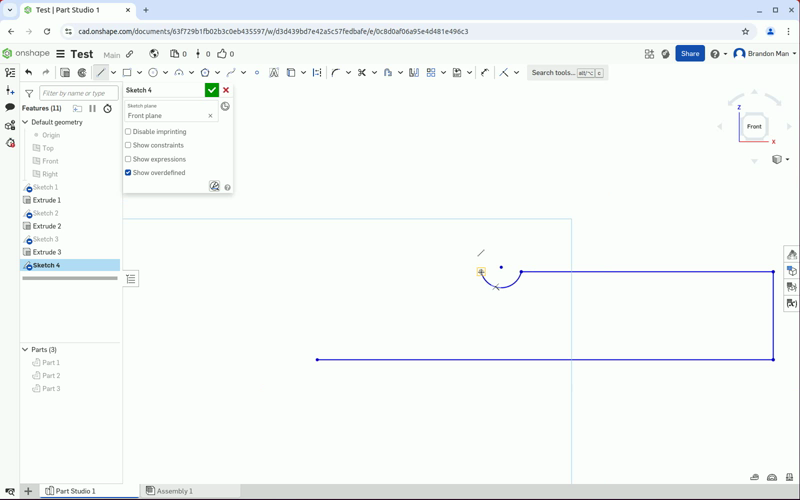
scroll(-6)
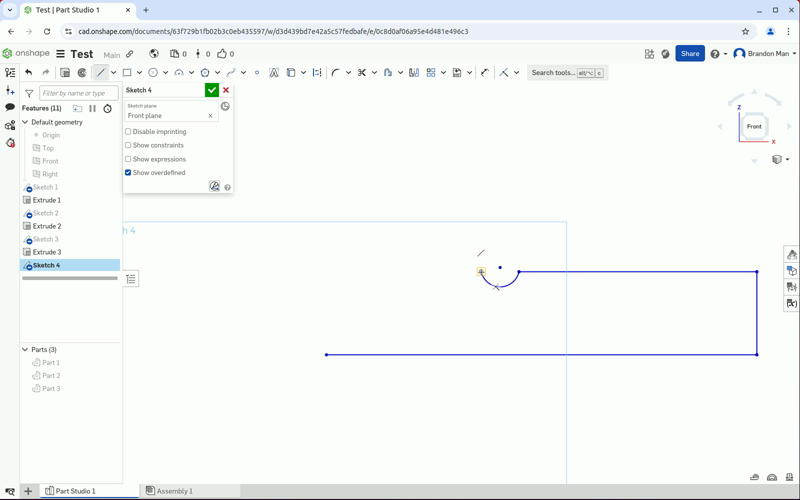
scroll(-6)
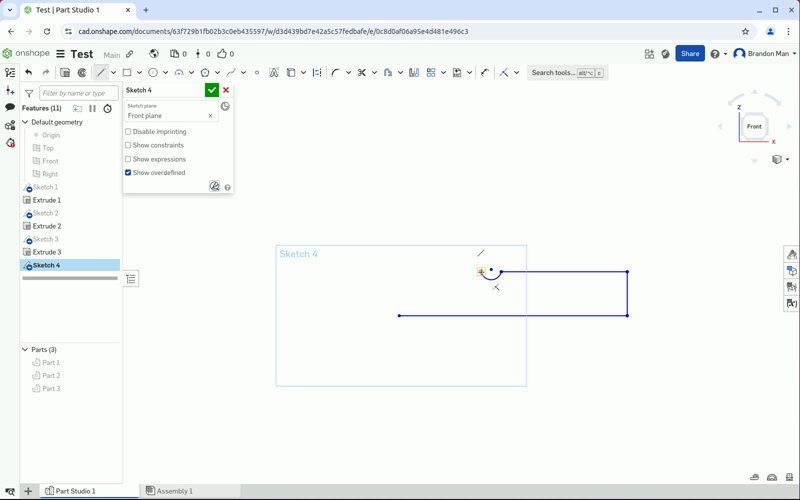
scroll(-6)
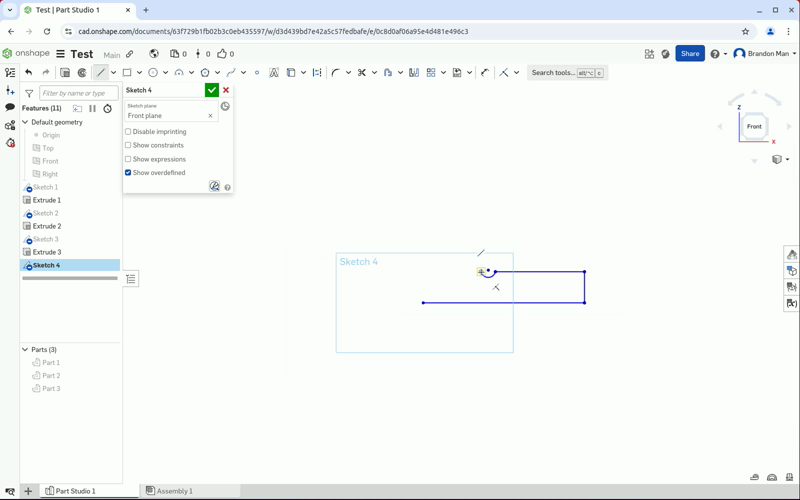
scroll(-6)
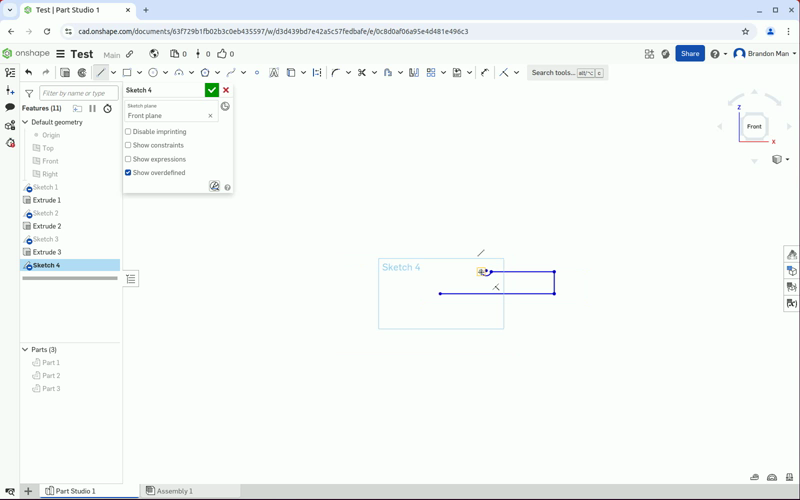
scroll(-6)
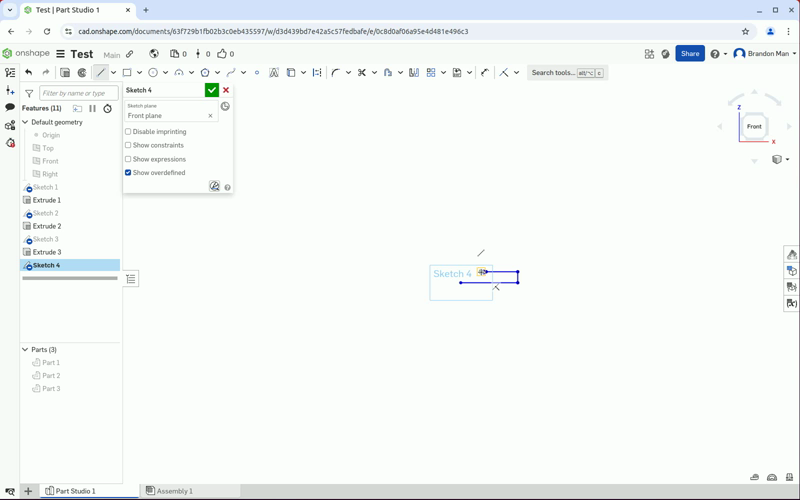
key_down(shift)
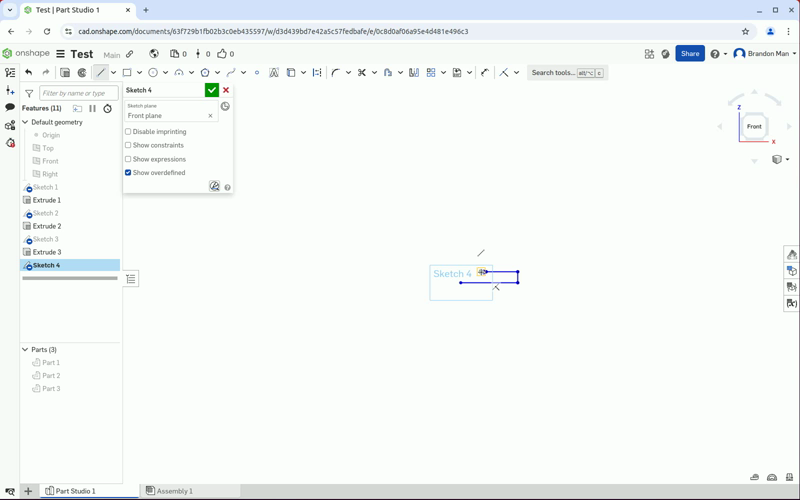
mouse_move(511, 271)
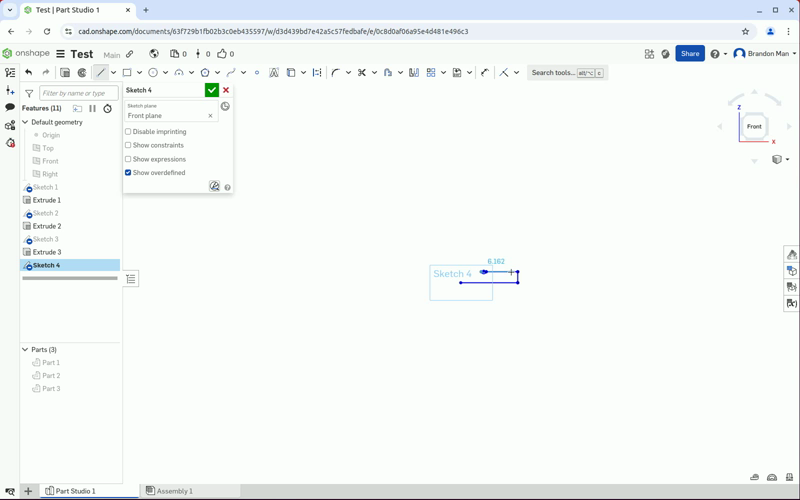
mouse_move(460, 271)
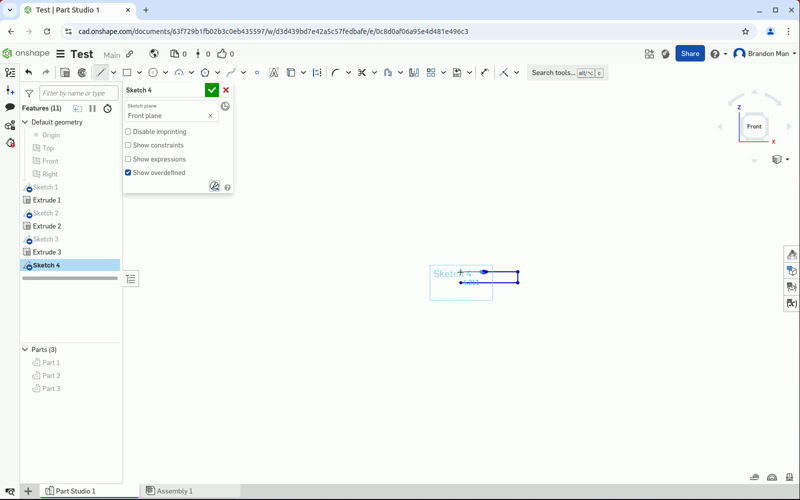
click(460, 271)
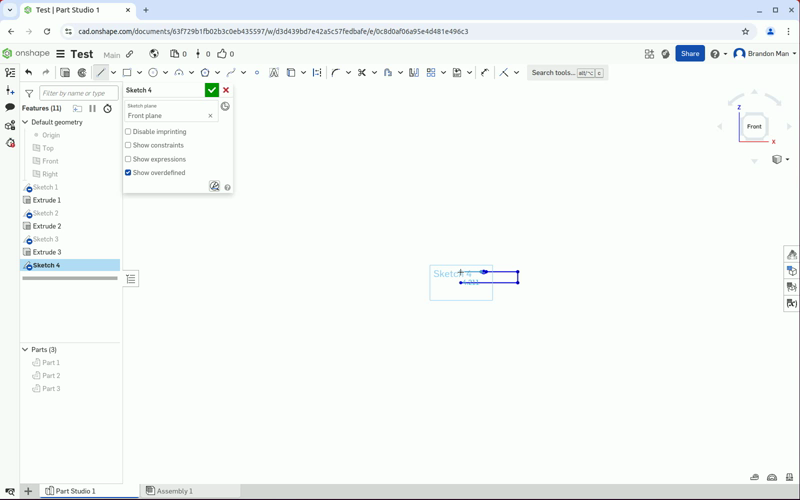
key_up(shift)
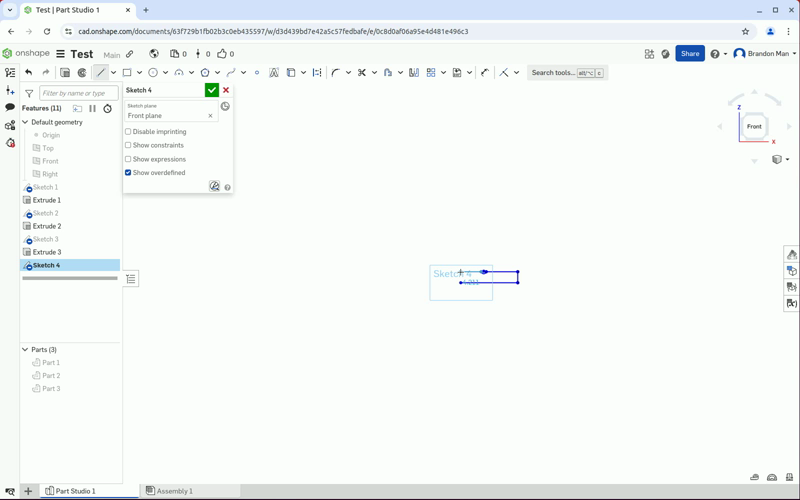
mouse_move(490, 271)
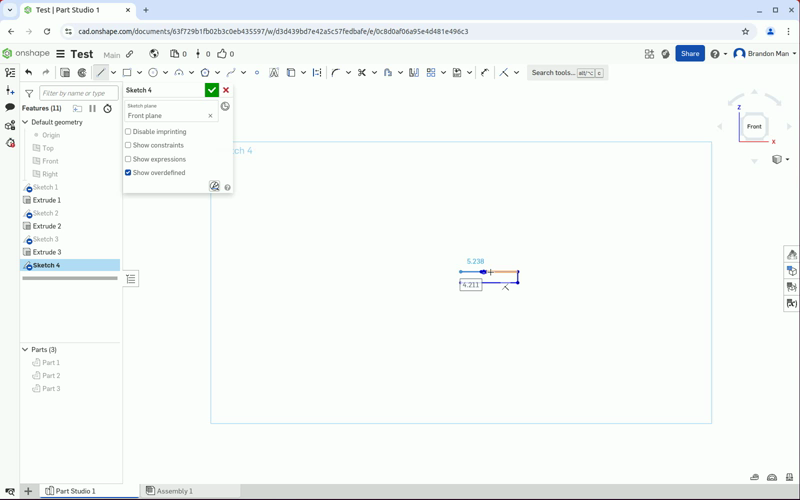
key_down(shift)
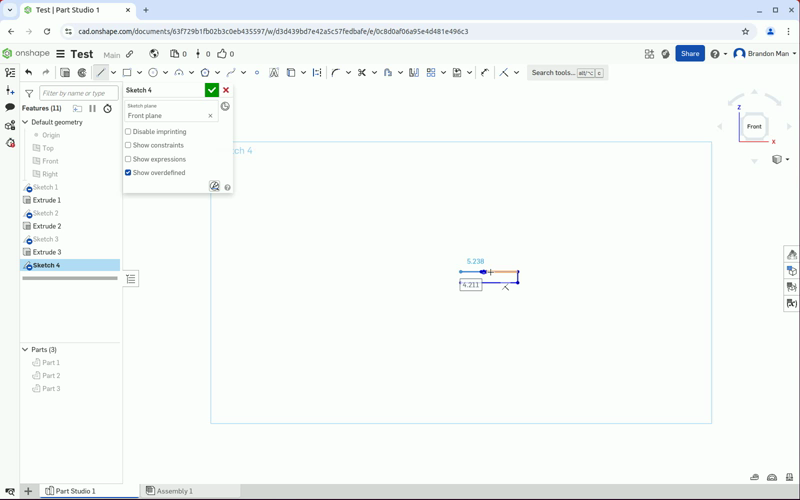
mouse_move(460, 282)
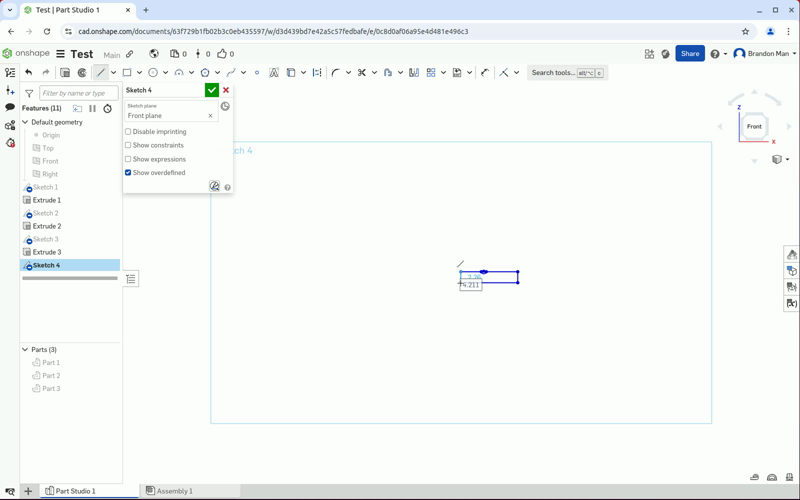
key_up(shift)
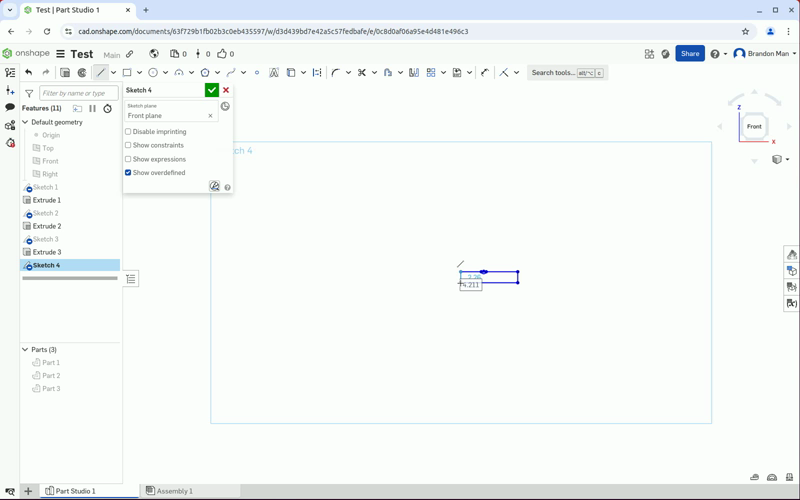
click(460, 282)
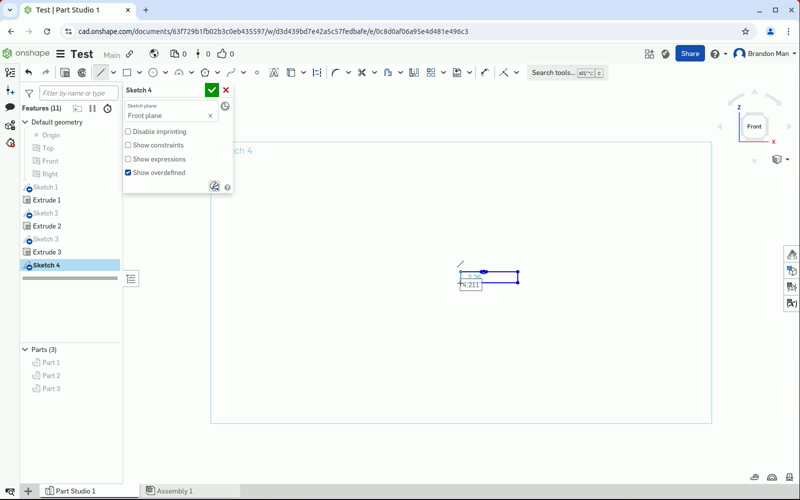
key(esc)
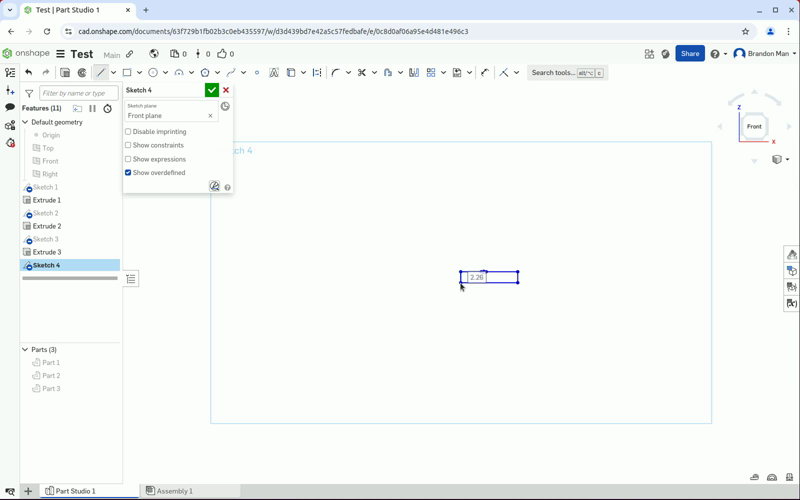
mouse_move(516, 278)
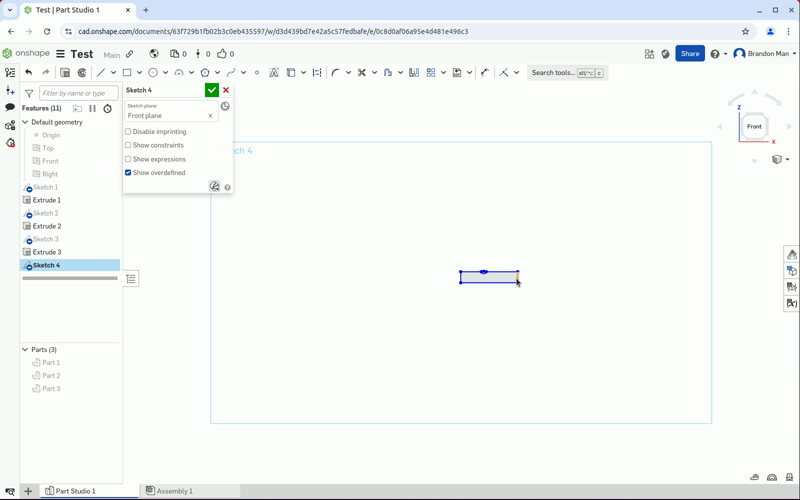
scroll(6)
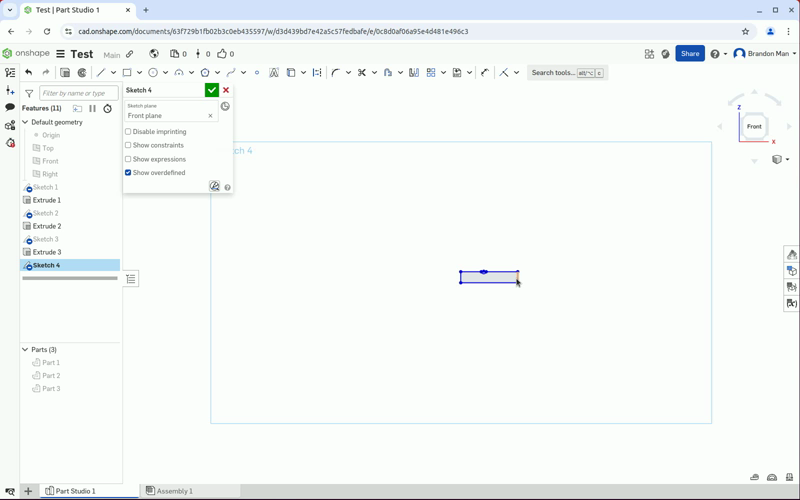
scroll(6)
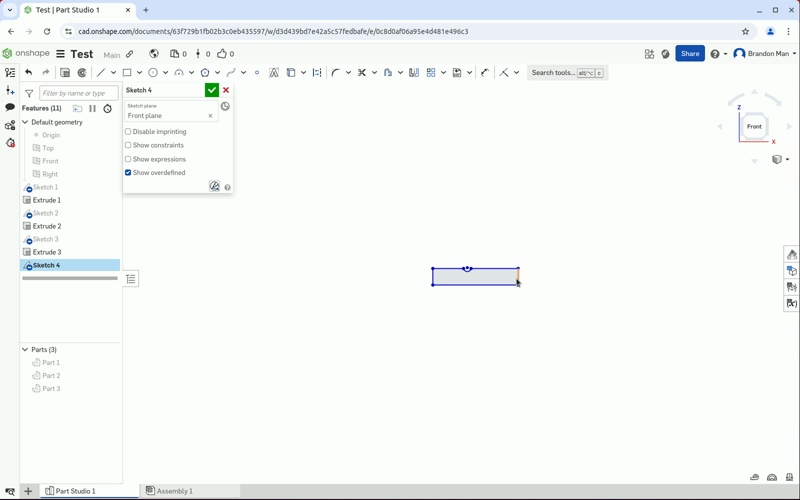
scroll(6)
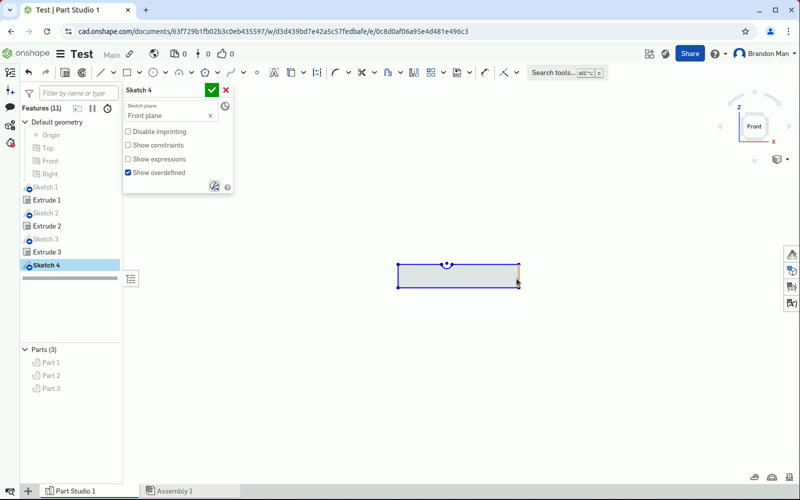
scroll(6)
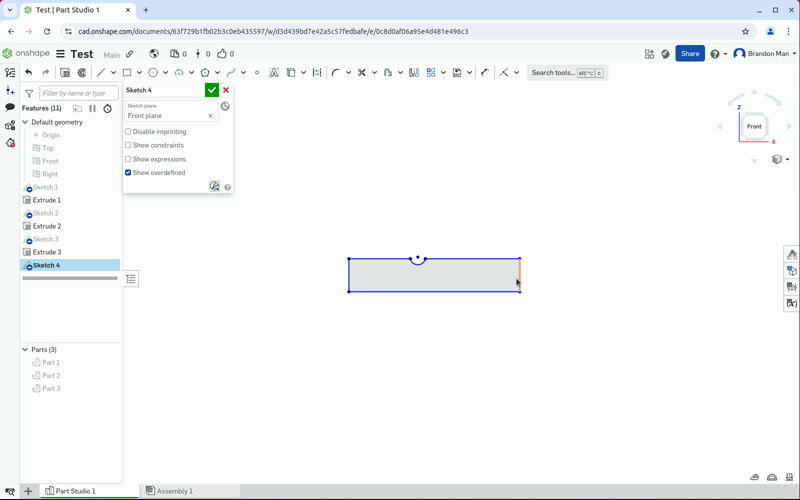
scroll(6)
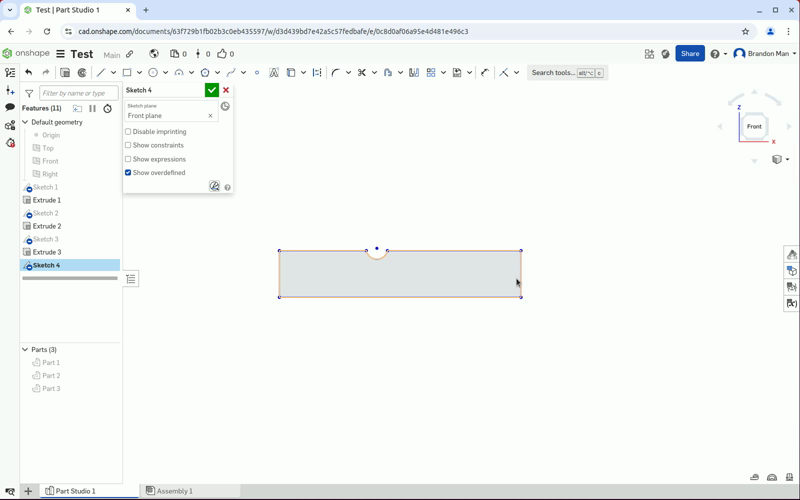
scroll(6)
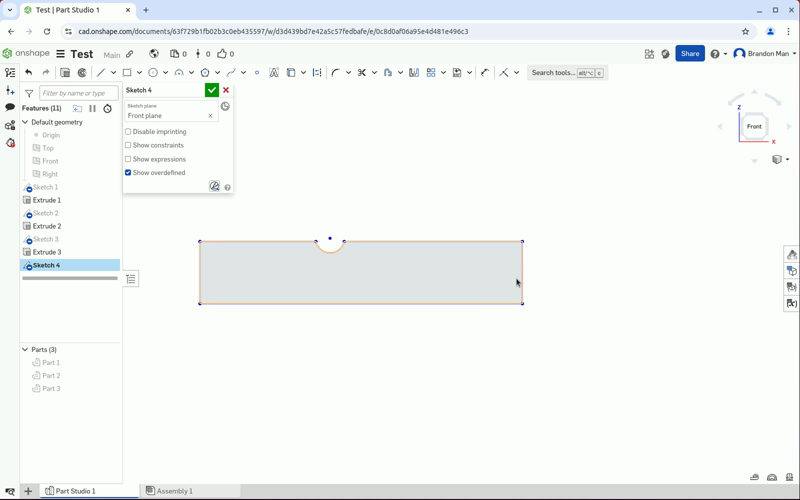
scroll(6)
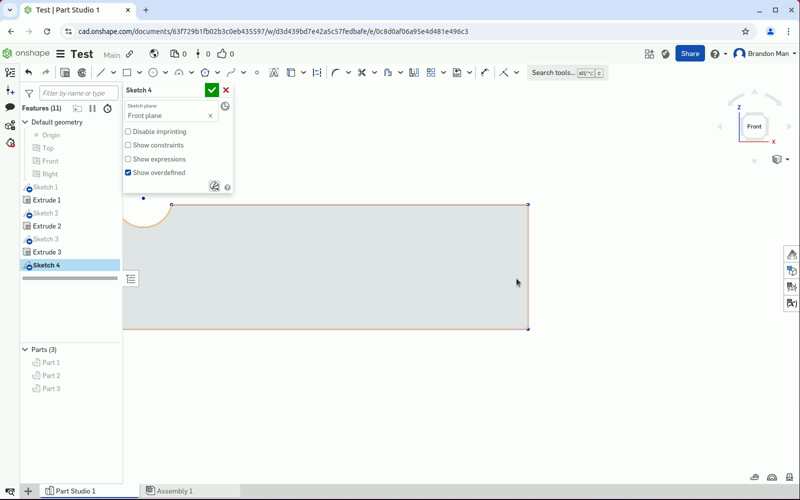
click(516, 278)
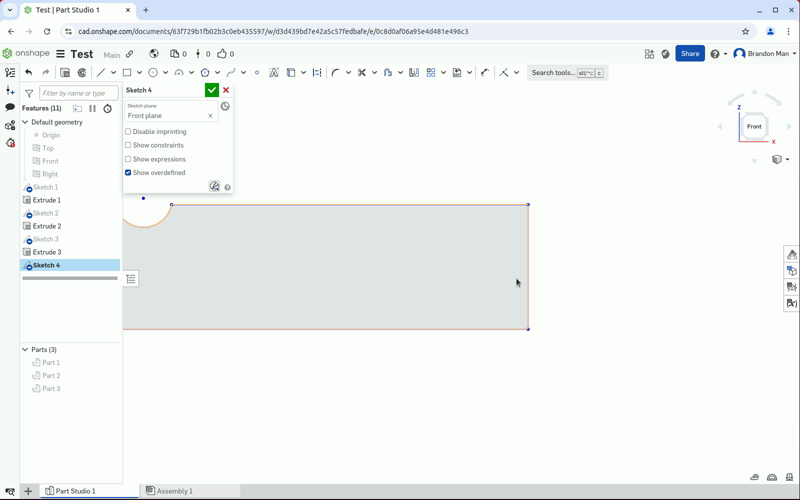
scroll(-6)
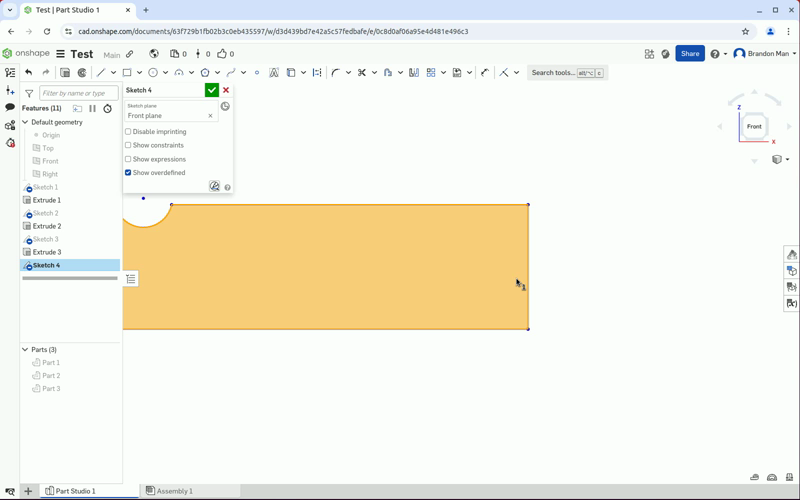
scroll(-6)
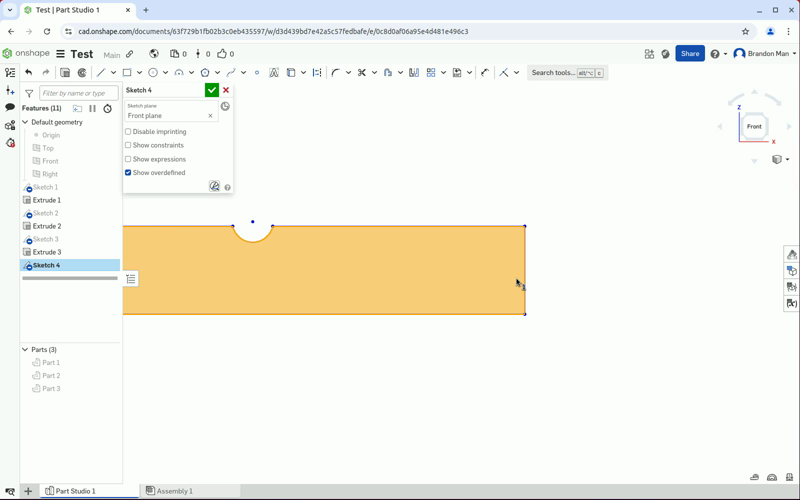
scroll(-6)
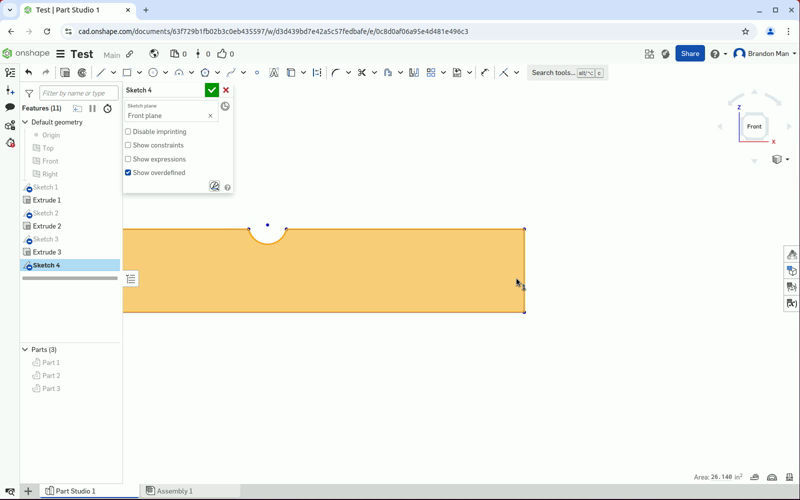
scroll(-6)
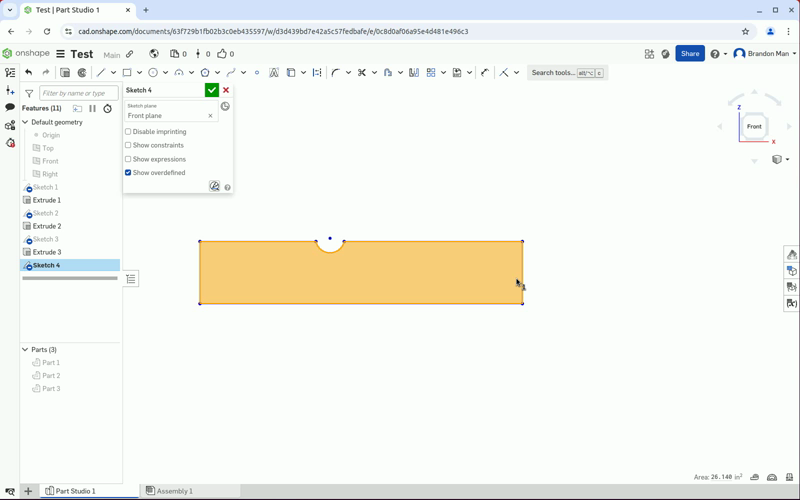
scroll(-6)
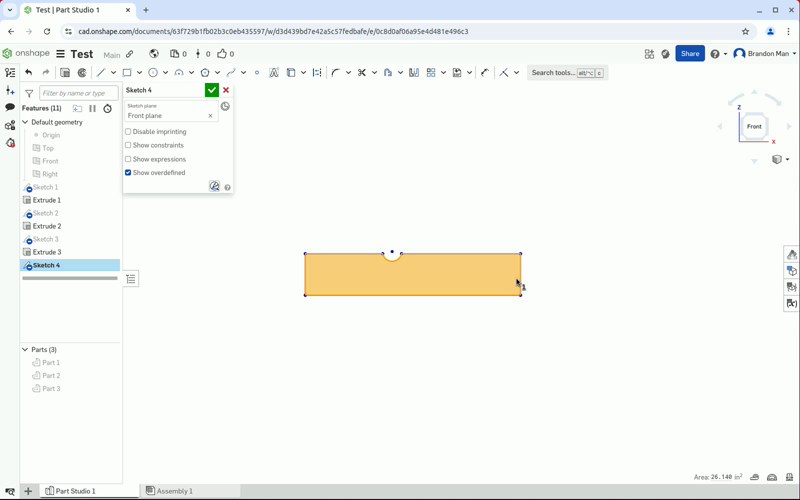
scroll(-6)
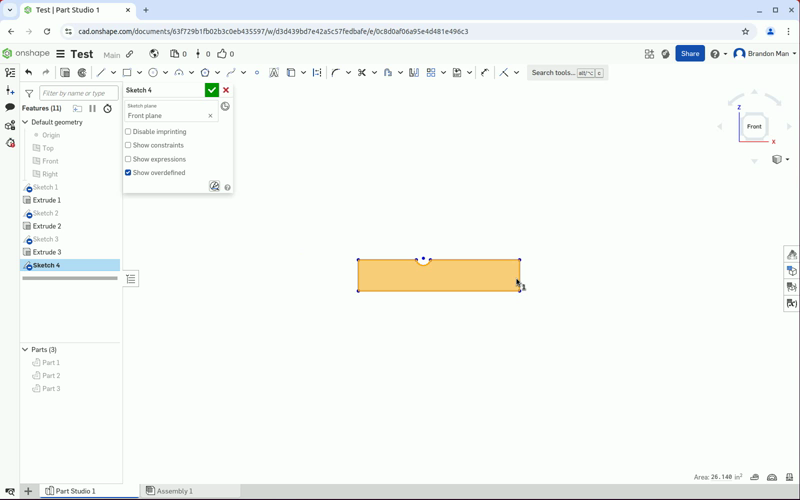
scroll(-6)
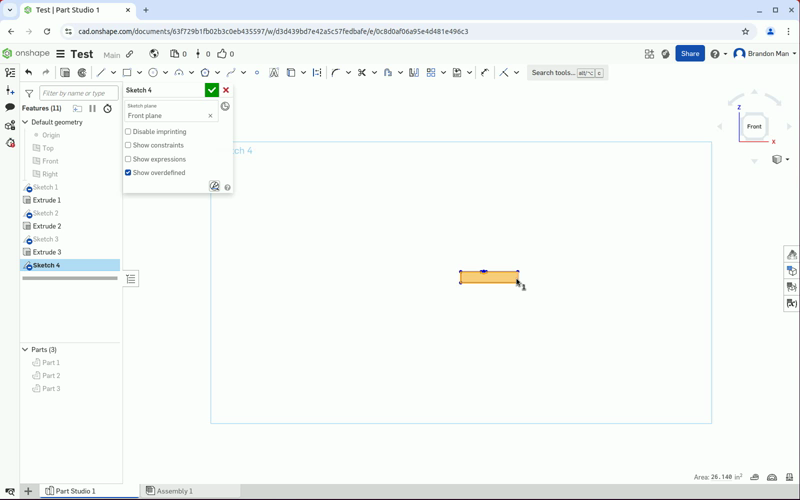
mouse_move(73, 352)
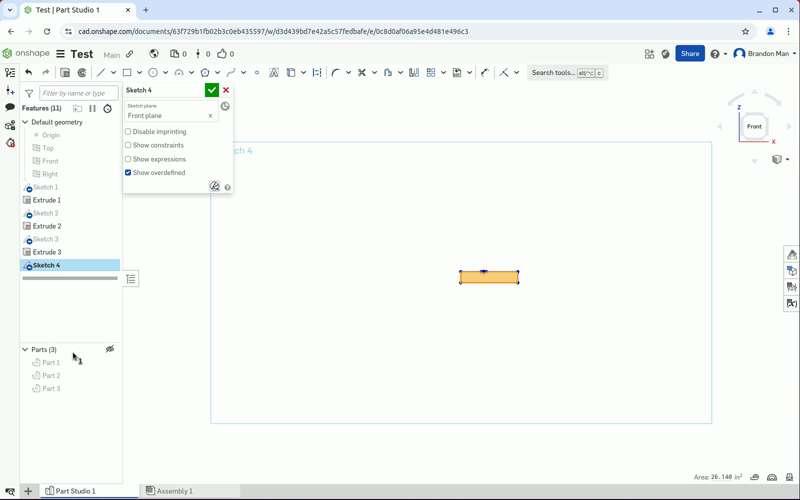
key(shift+y)
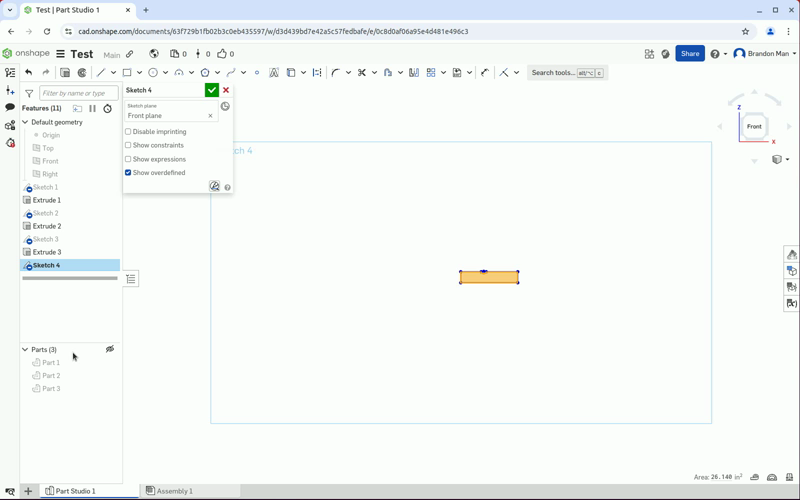
key(shift+e)
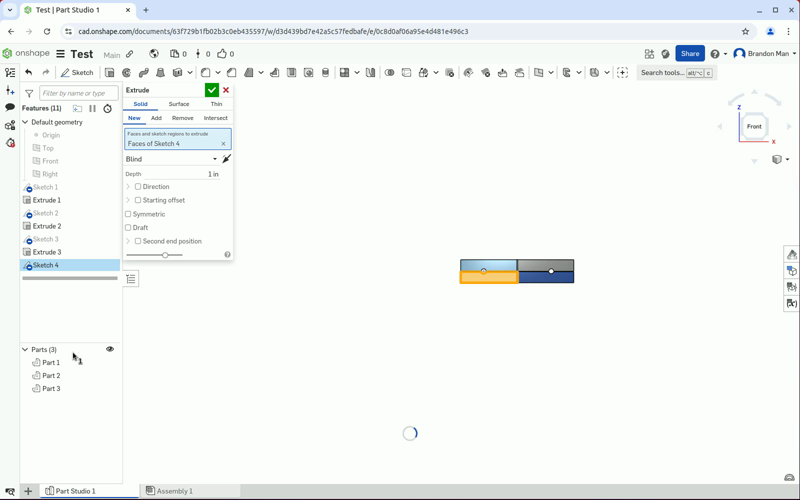
mouse_move(143, 106)
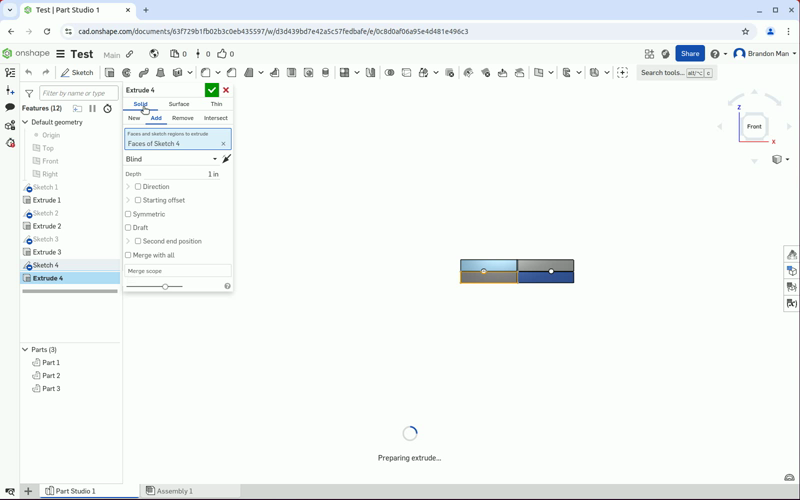
click(143, 106)
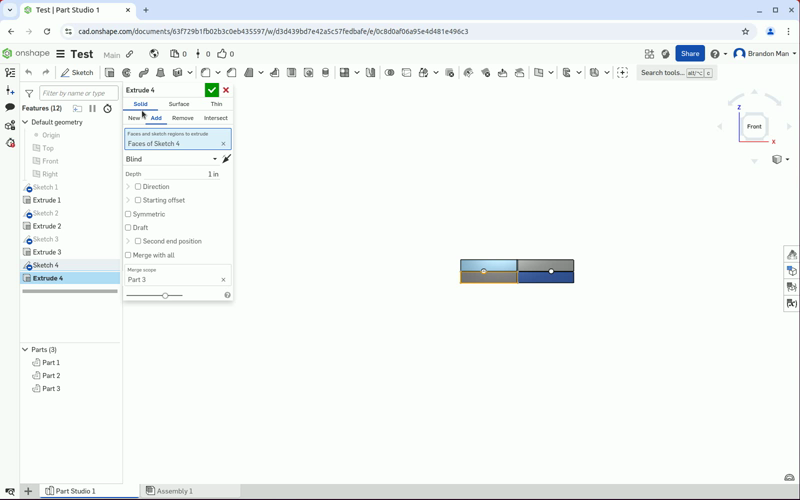
mouse_move(137, 120)
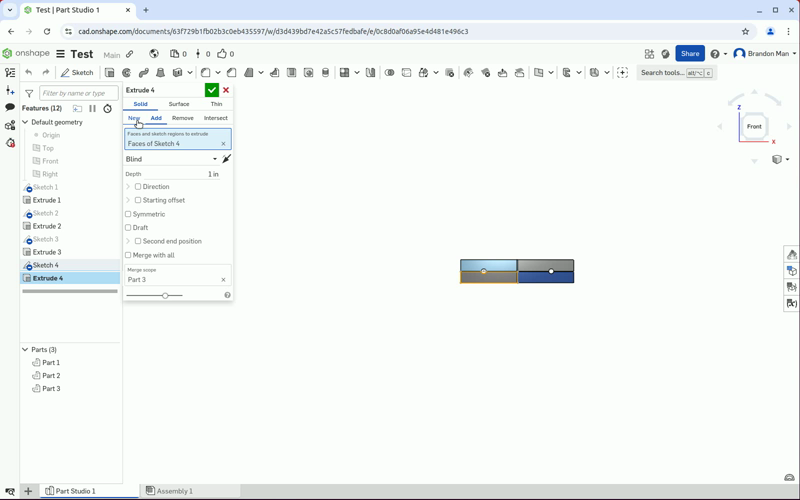
click(137, 120)
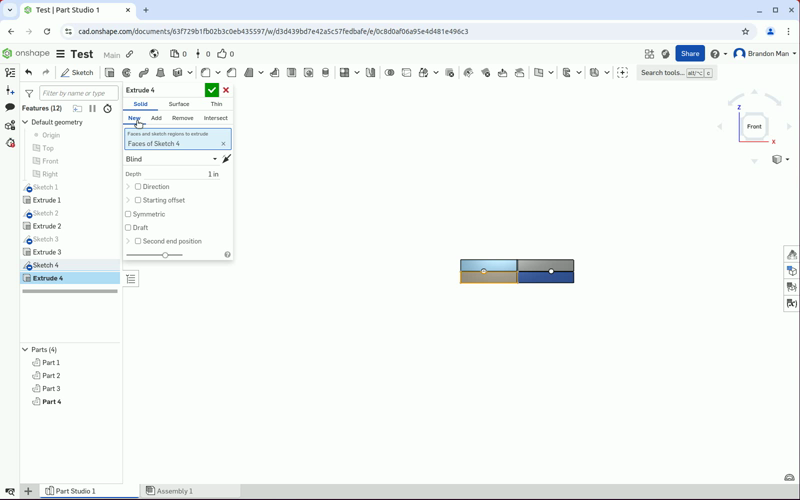
key(tab, 4)
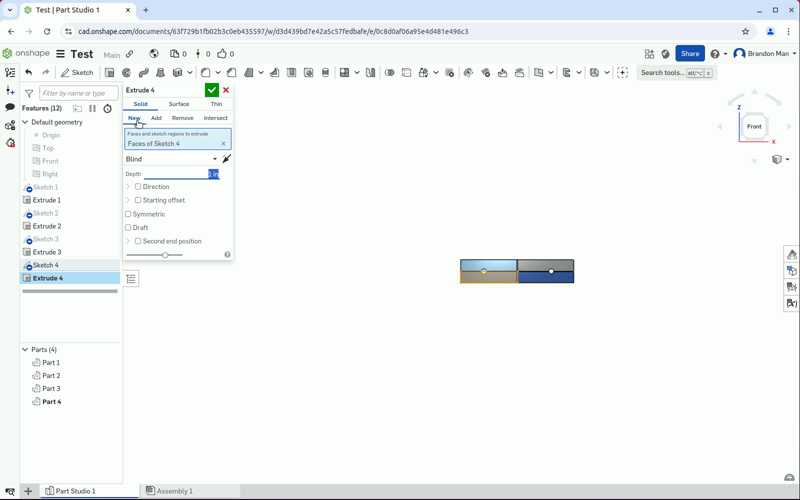
text(2.407)
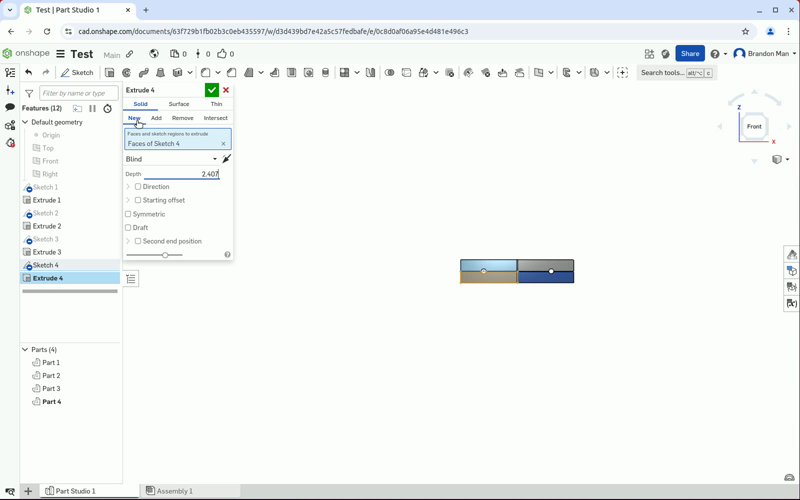
key(enter)
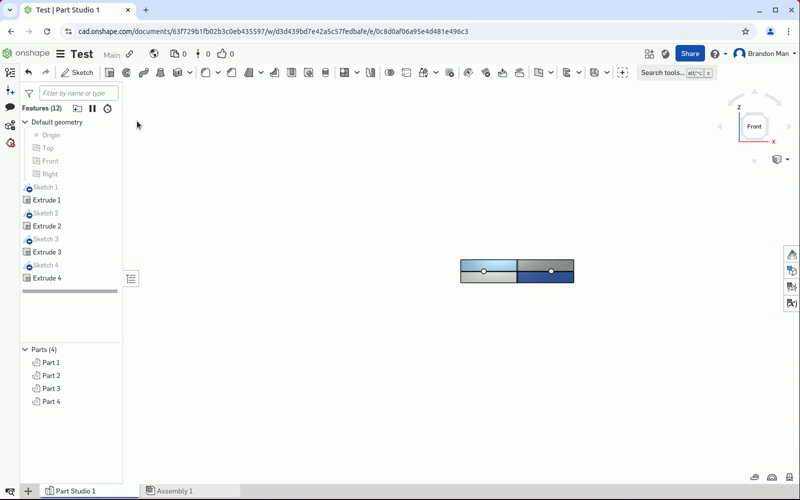
key(shift+h)
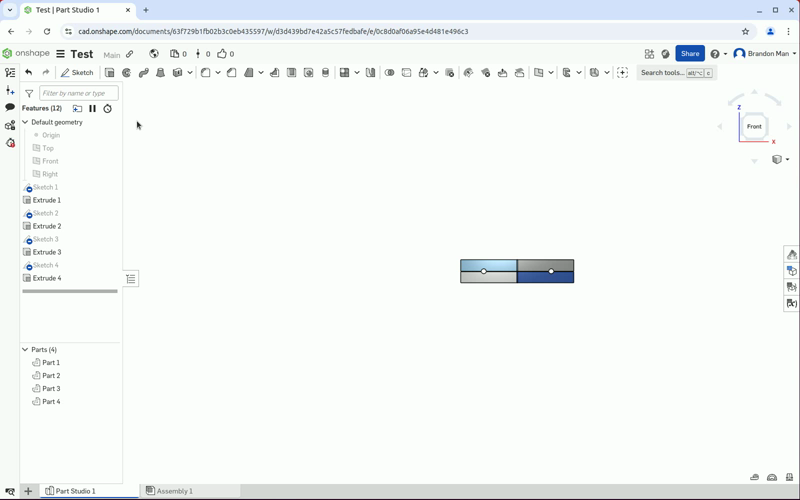
key(shift+h)
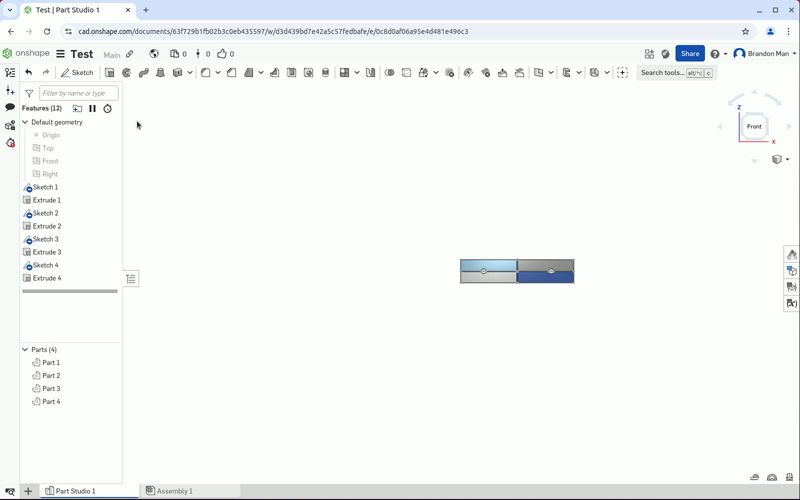
key(shift+7)
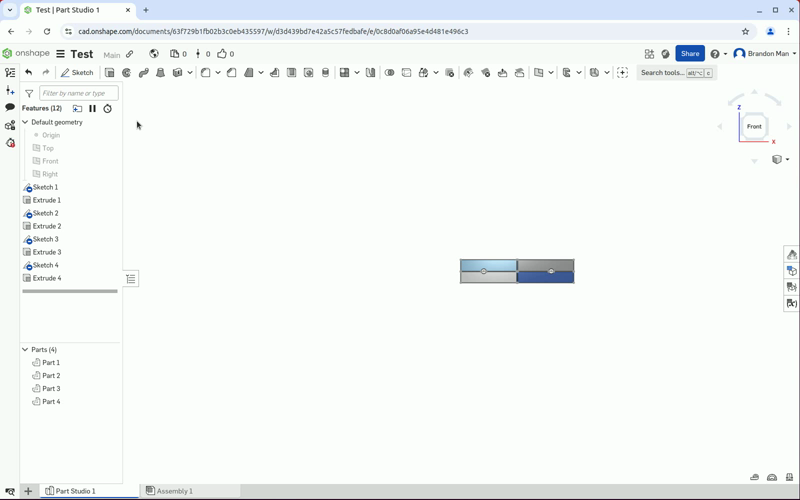
key(left, 2)
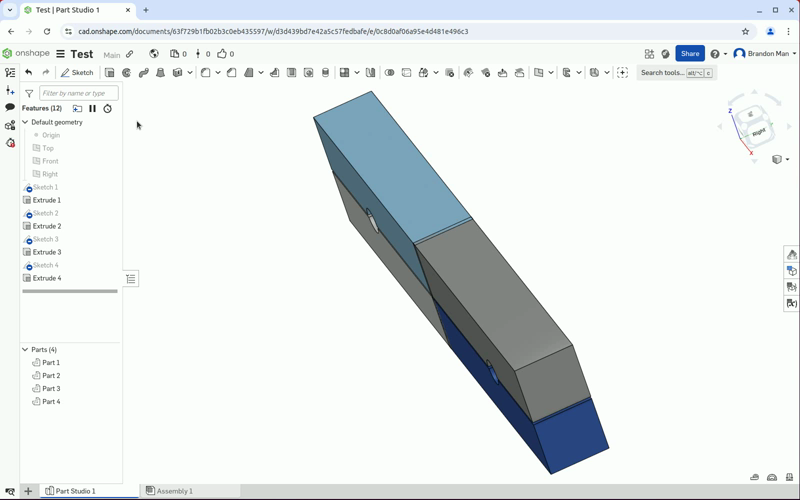
key(down, 2)
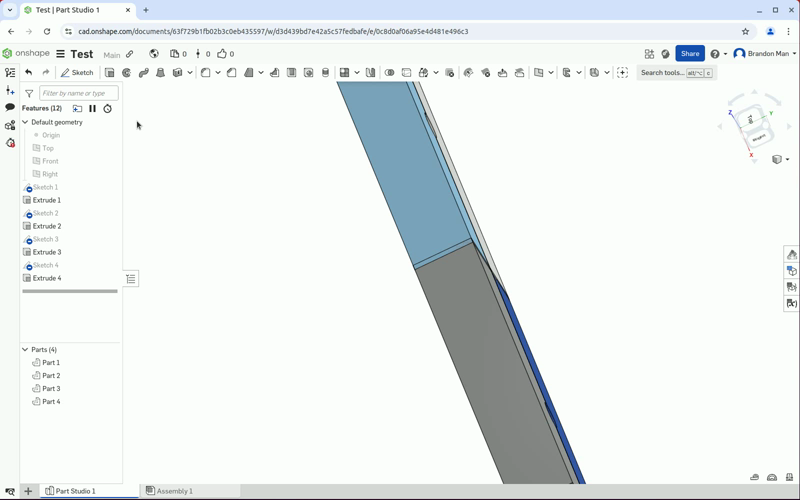
key(up, 2)
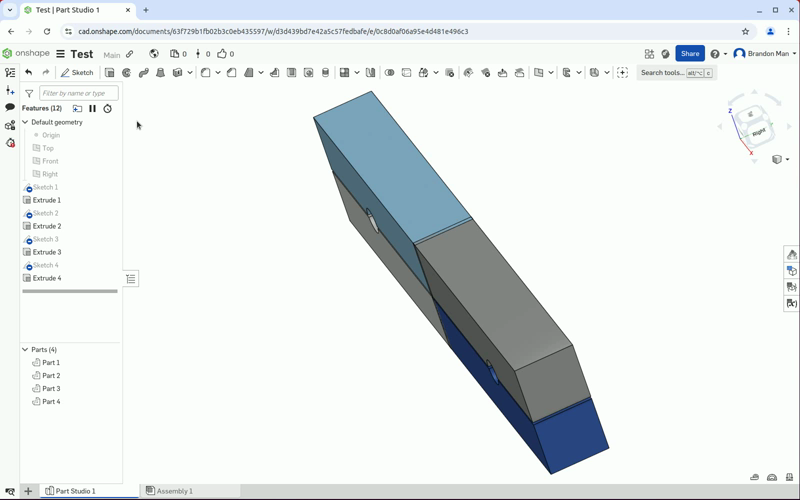
key(right, 2)
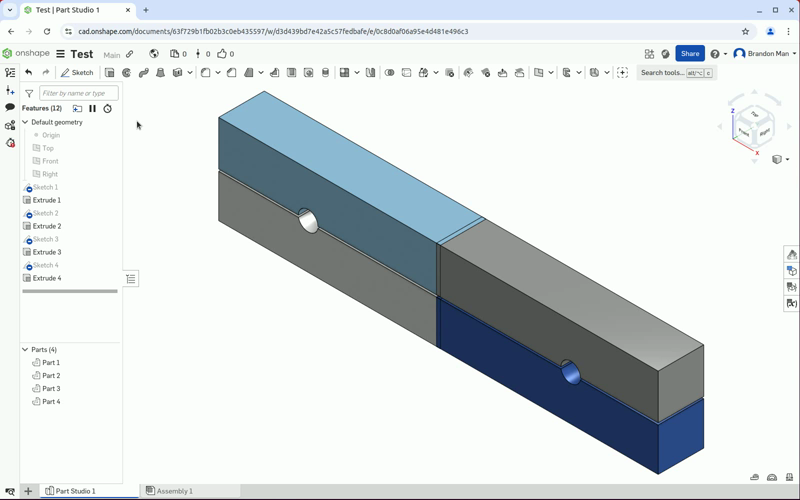
mouse_move(73, 189)
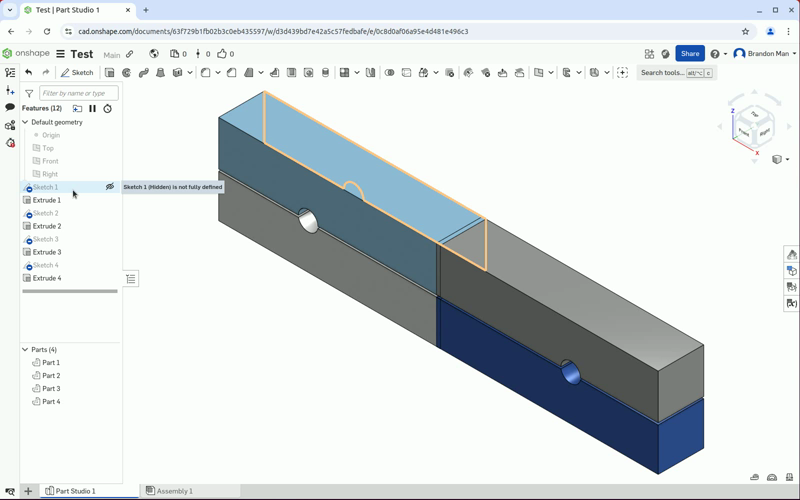
click(73, 189)